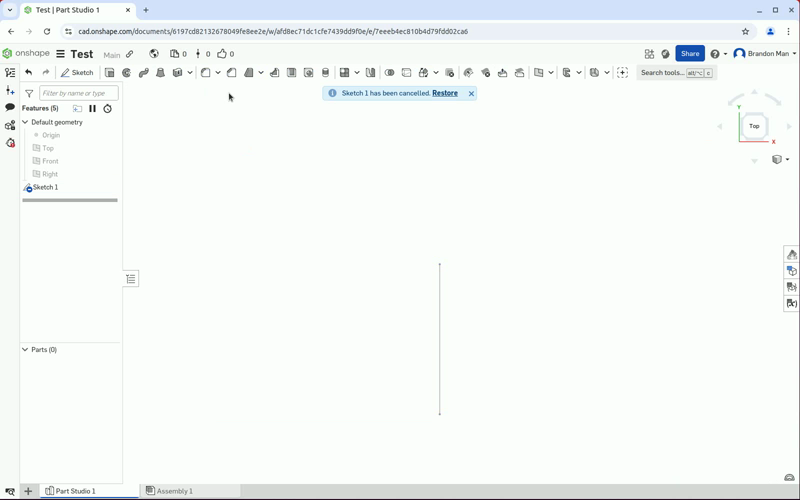
key(shift+h)
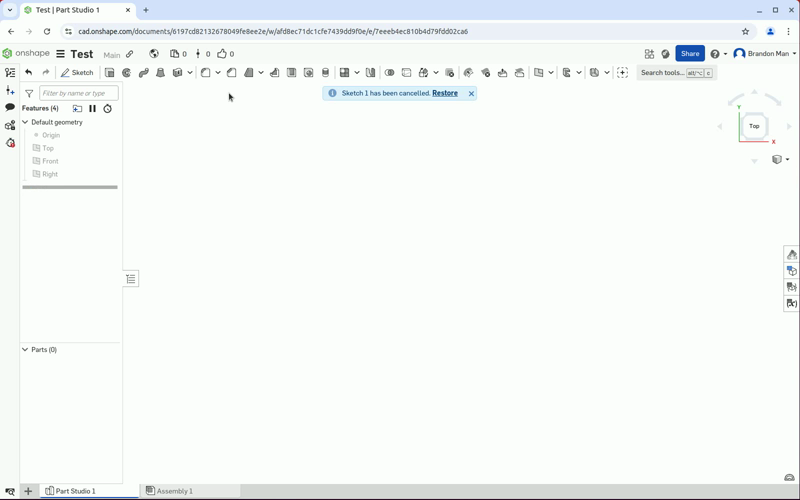
key(shift+s)
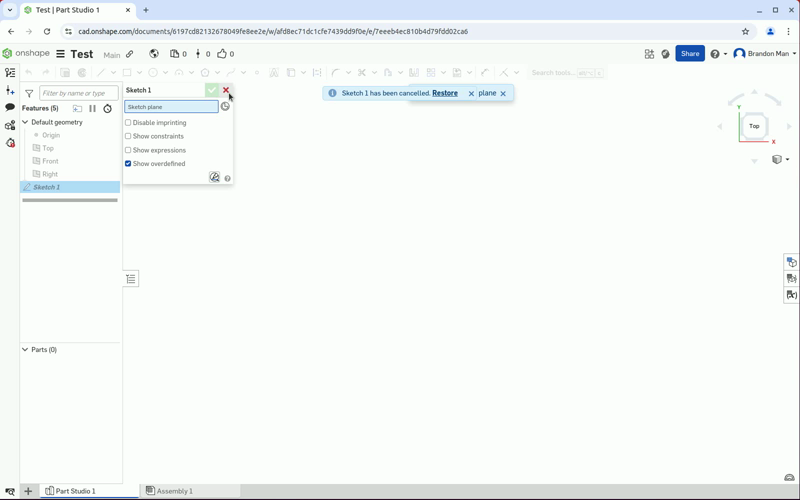
mouse_move(73, 150)
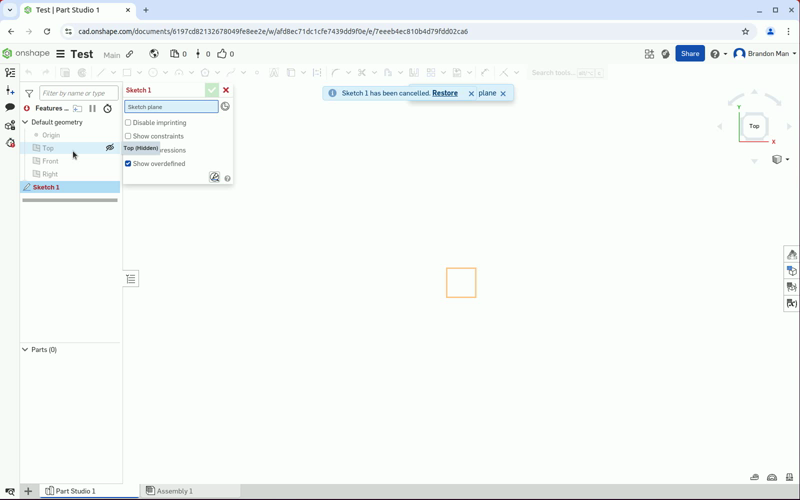
click(73, 150)
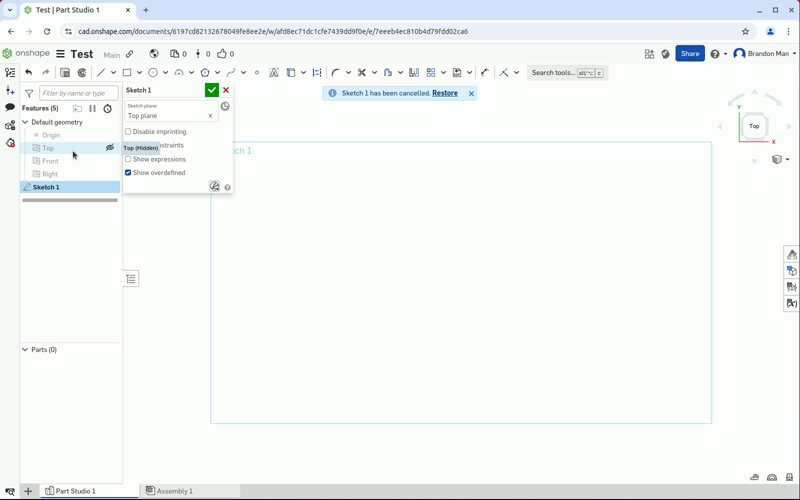
mouse_move(73, 352)
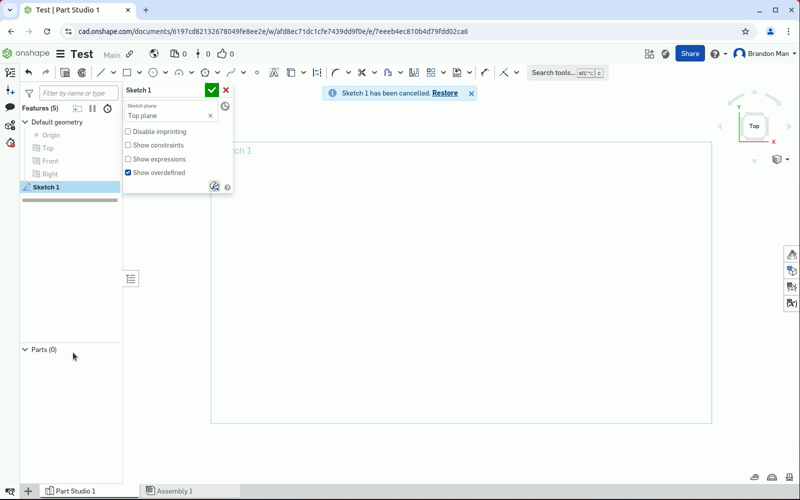
key(y)
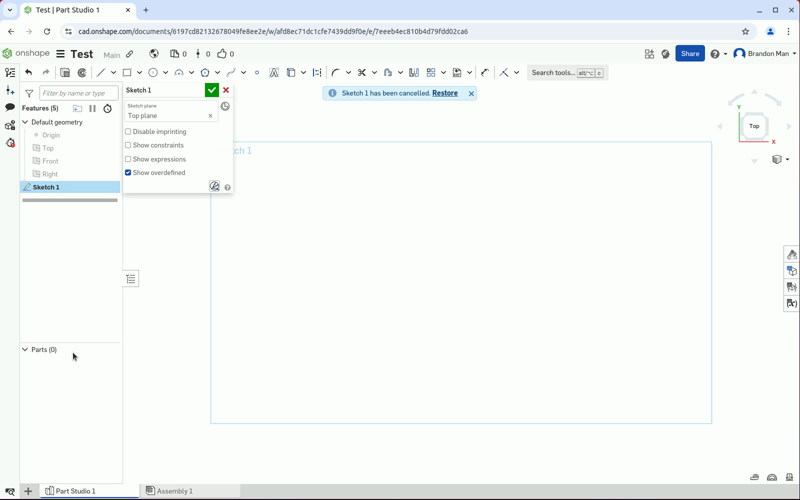
key(l)
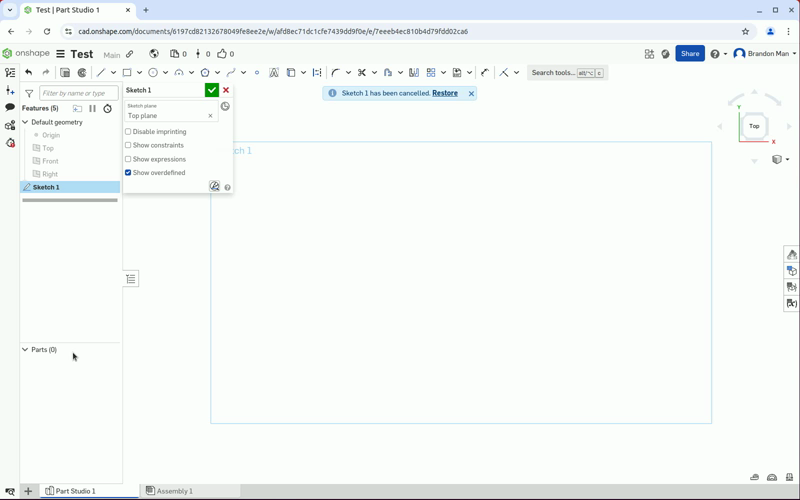
key_down(shift)
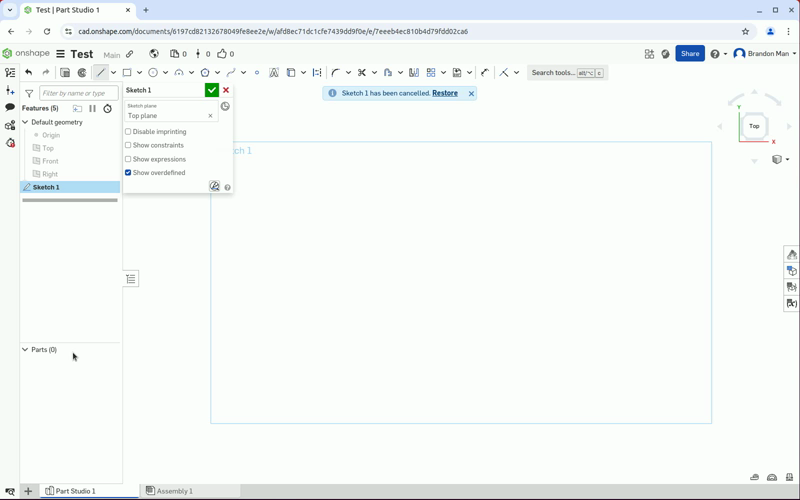
mouse_move(348, 291)
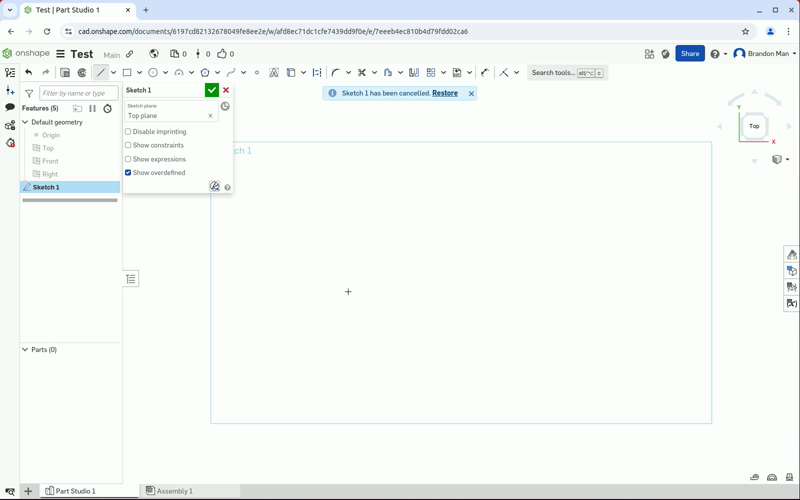
click(348, 291)
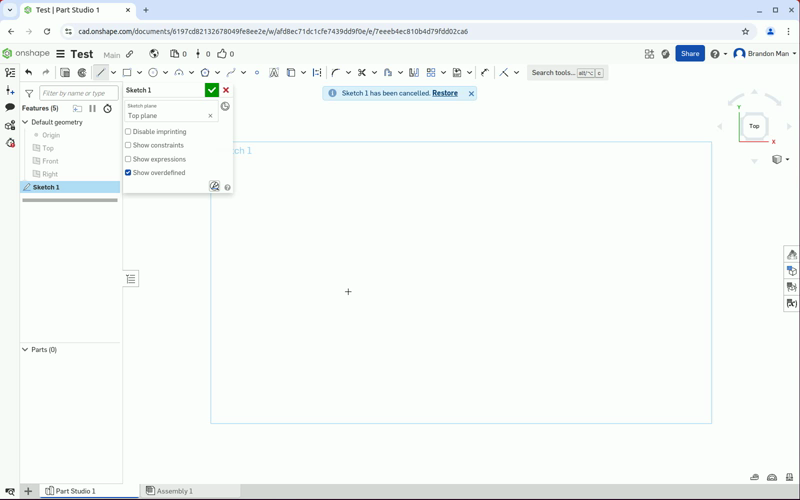
key_up(shift)
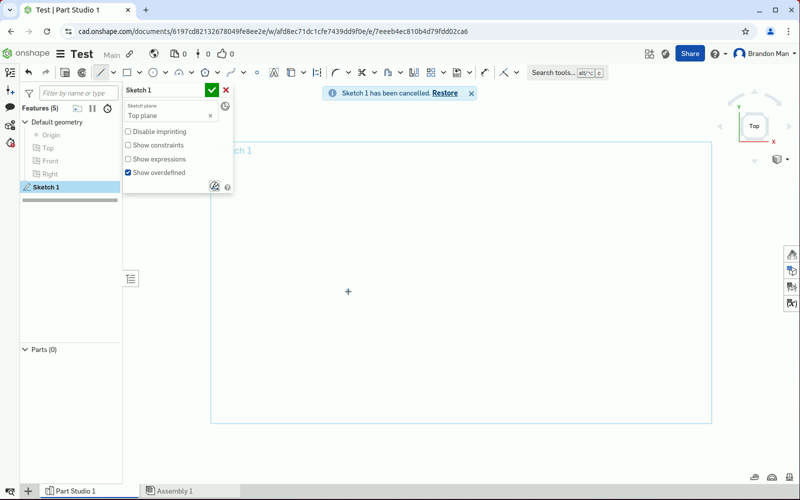
key_down(shift)
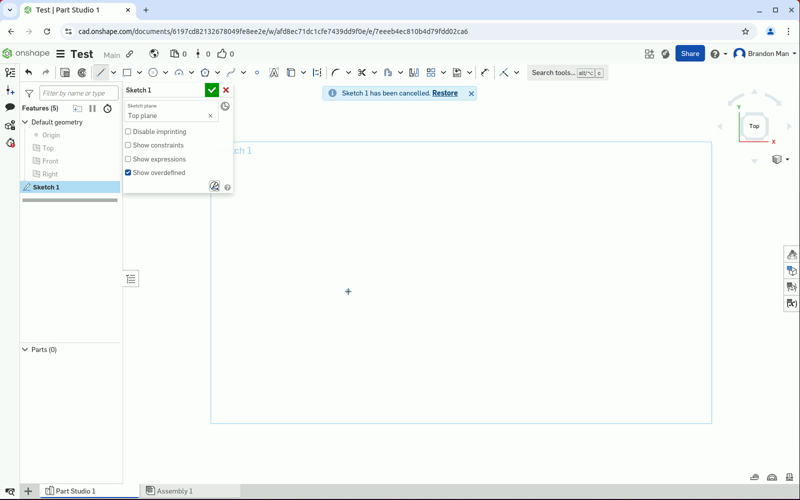
mouse_move(378, 291)
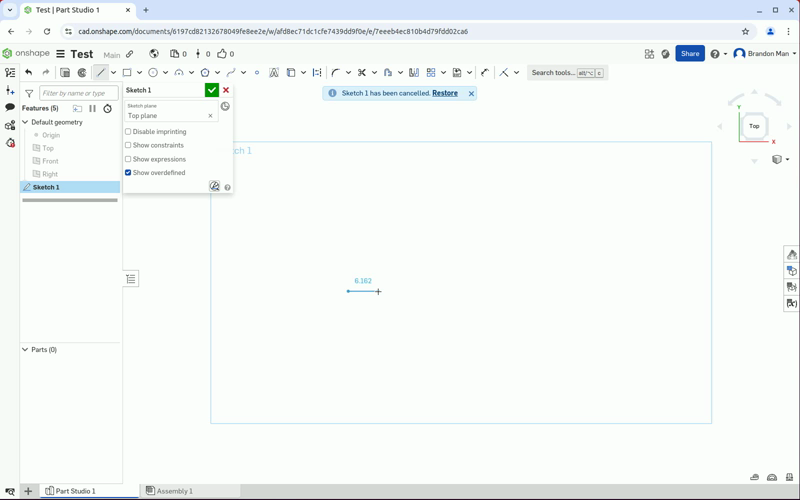
mouse_move(356, 291)
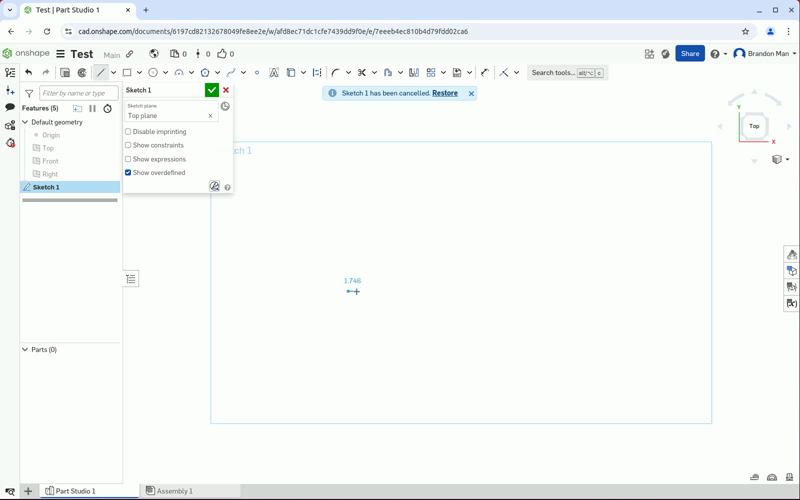
click(356, 291)
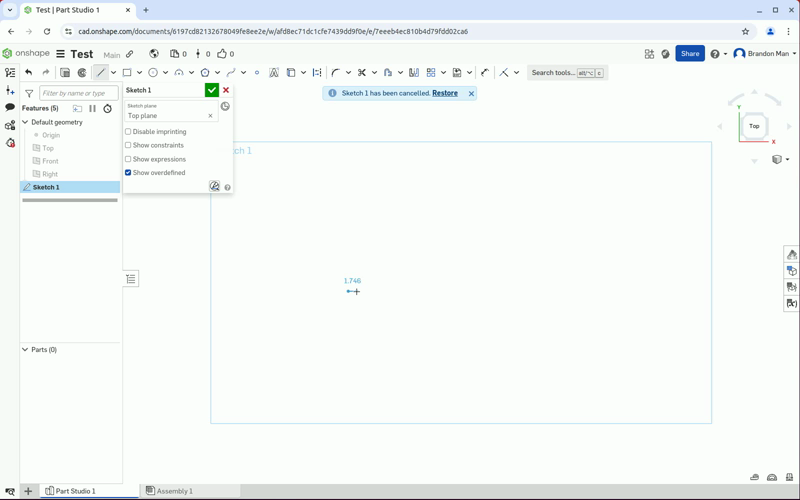
key_up(shift)
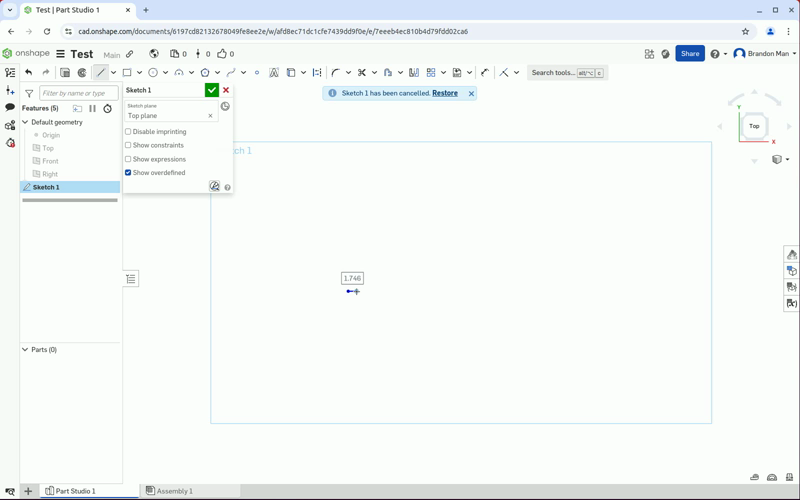
key_down(shift)
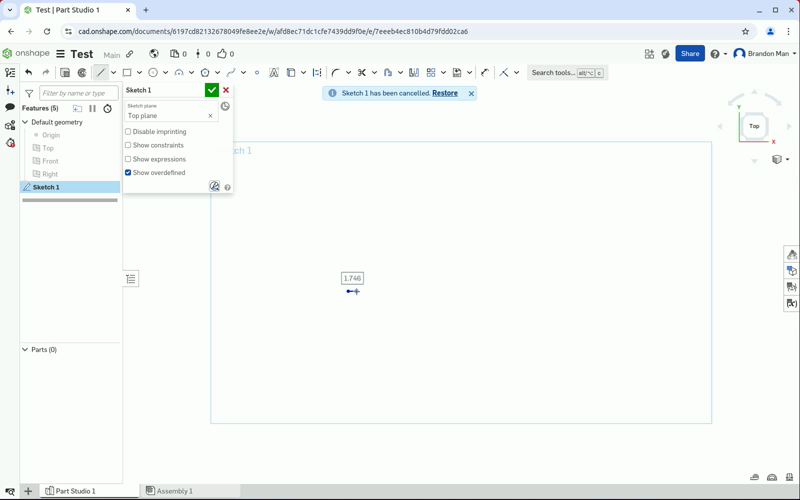
mouse_move(386, 291)
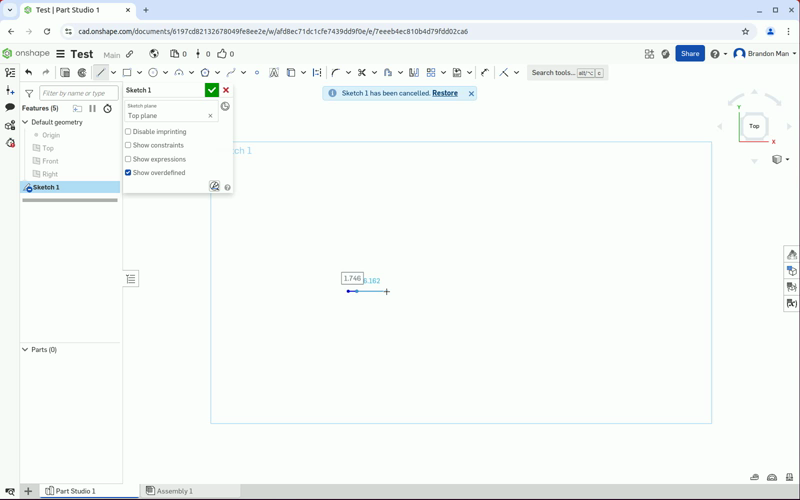
mouse_move(356, 285)
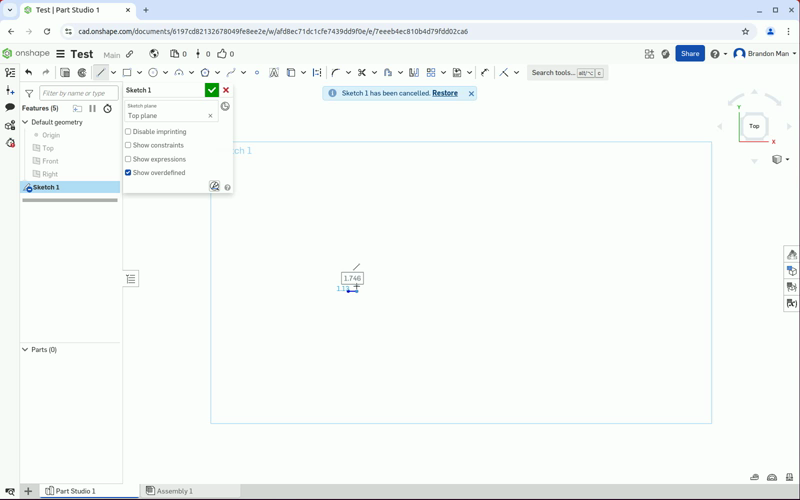
scroll(6)
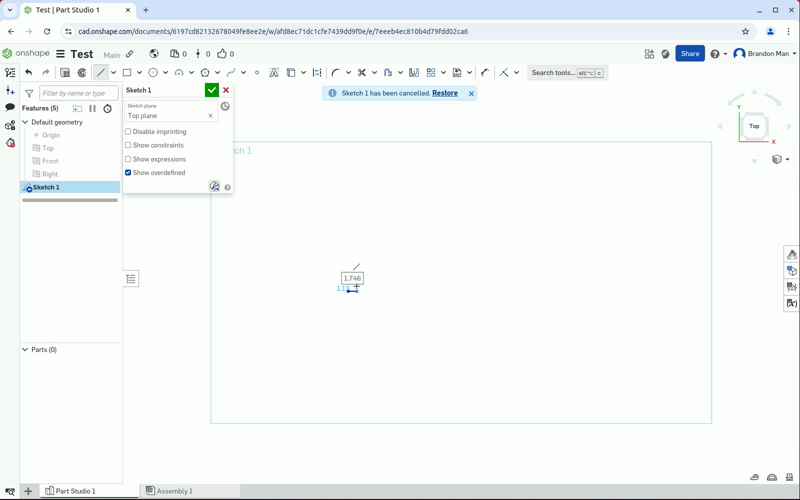
scroll(6)
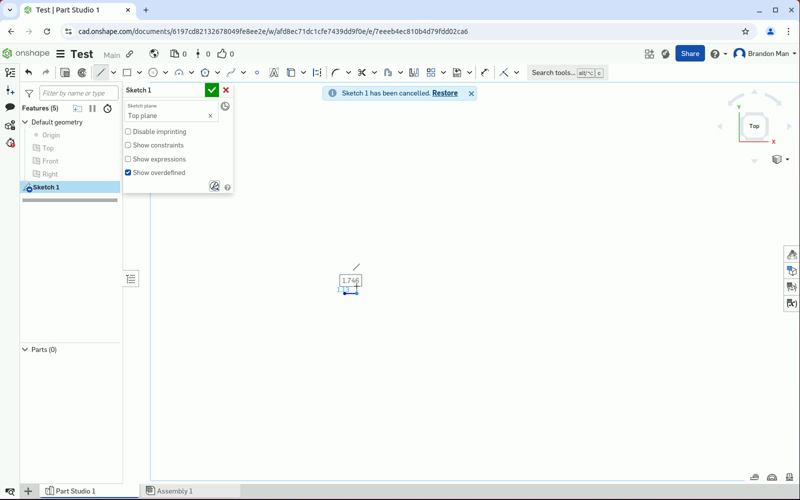
scroll(6)
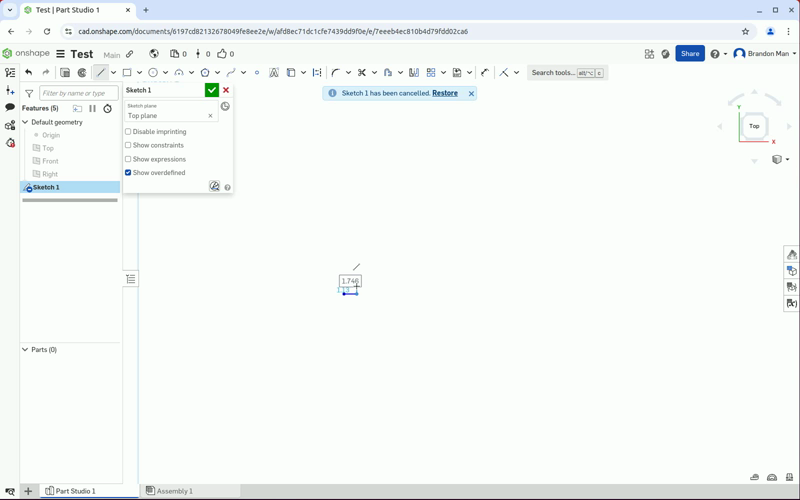
scroll(6)
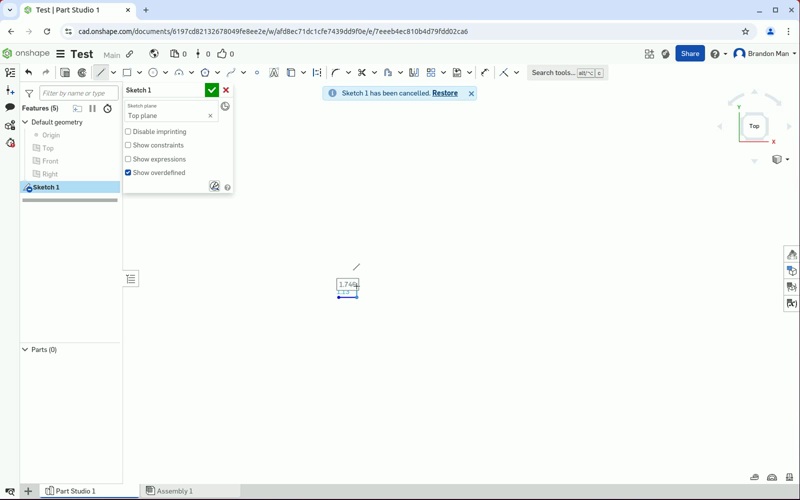
scroll(6)
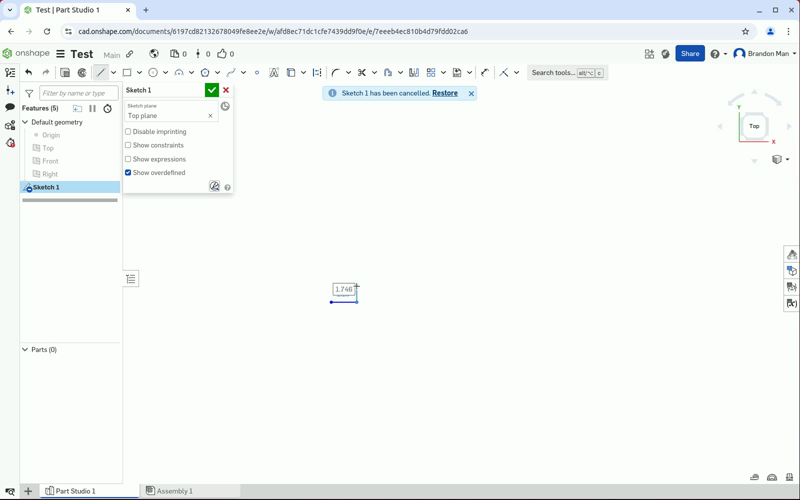
scroll(6)
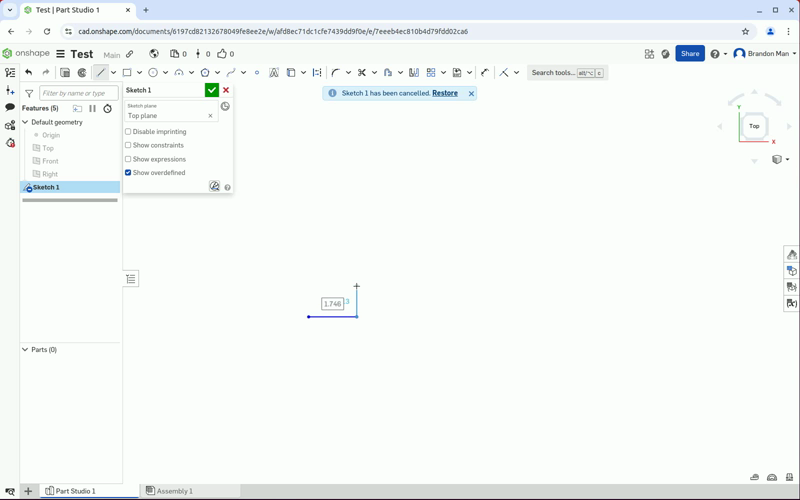
scroll(6)
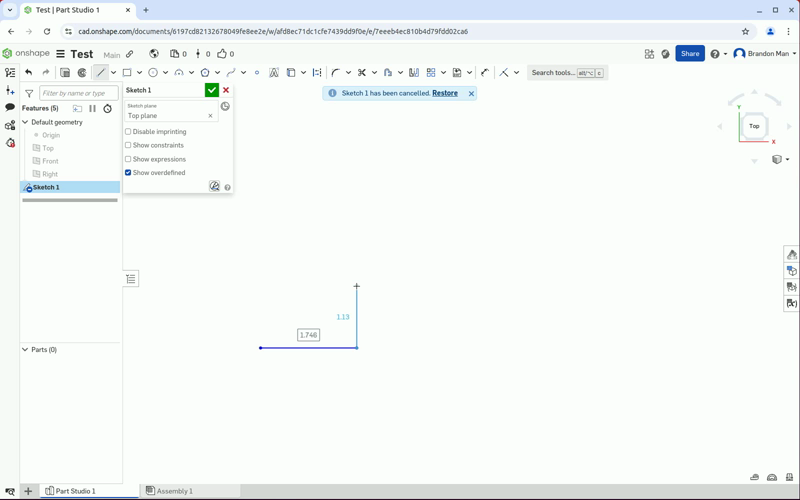
click(356, 285)
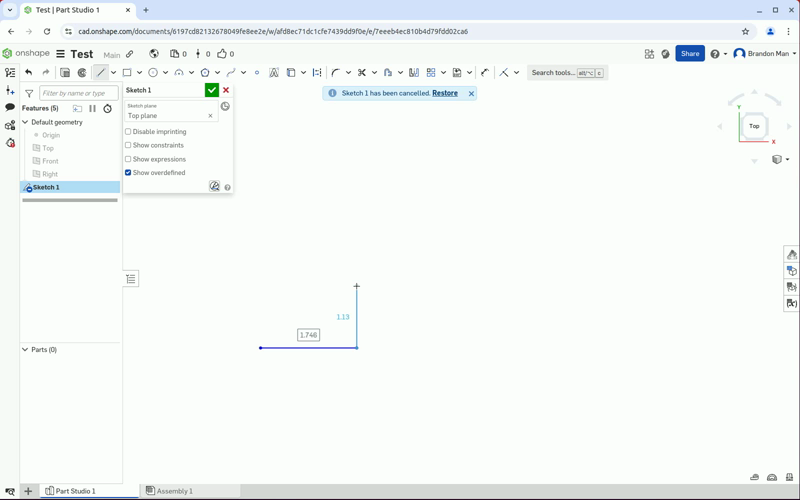
scroll(-6)
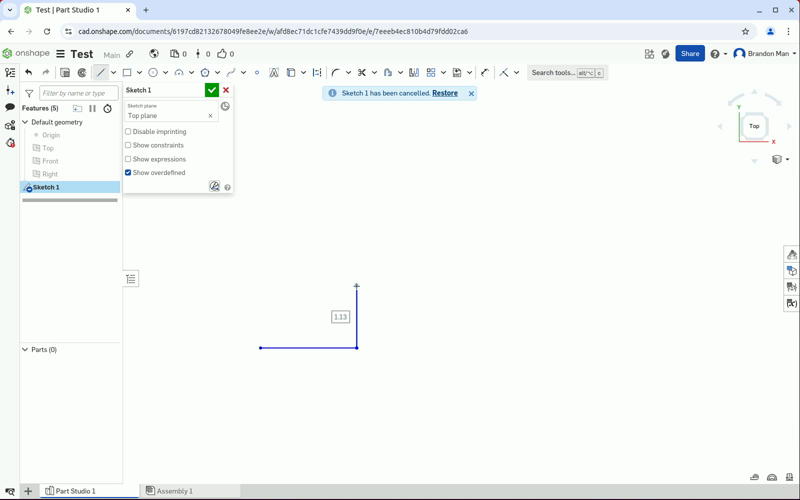
scroll(-6)
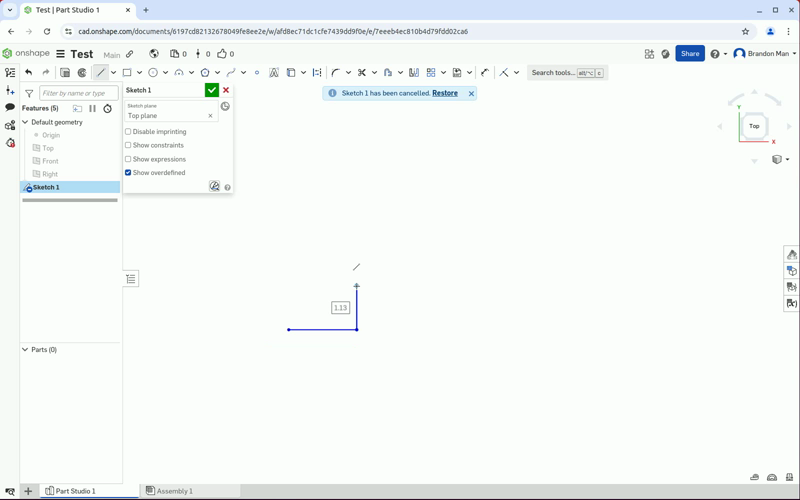
scroll(-6)
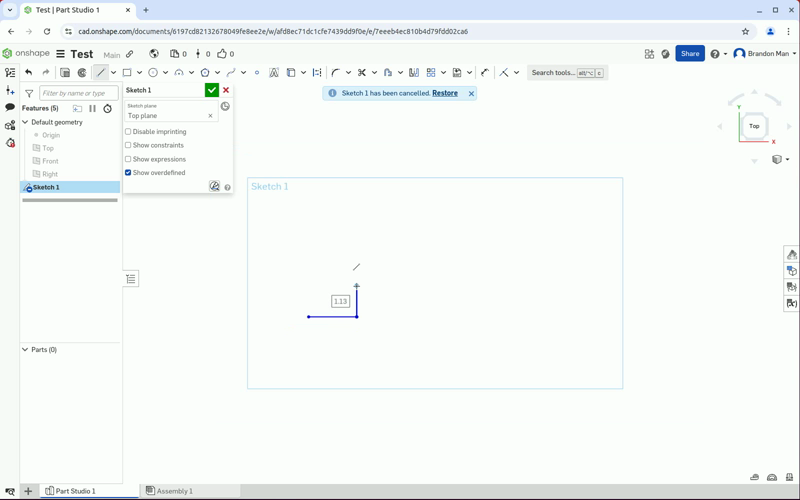
scroll(-6)
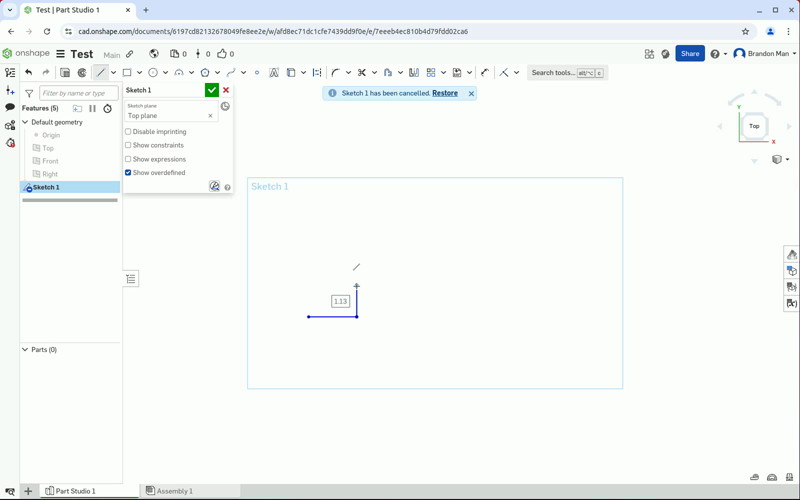
scroll(-6)
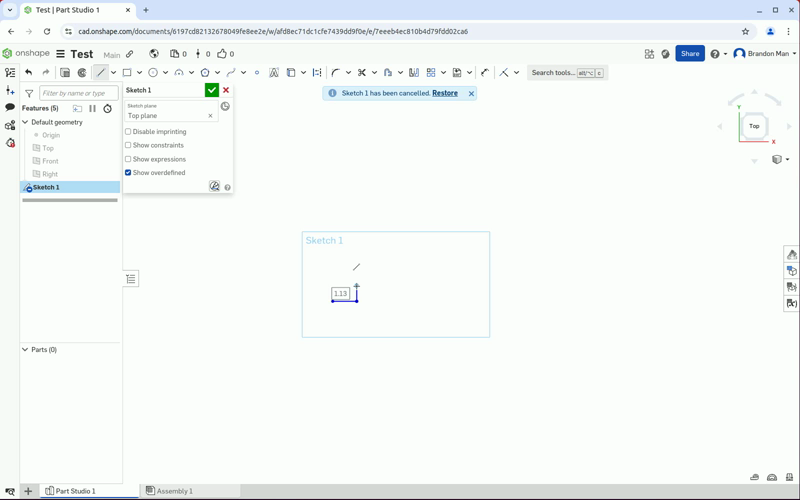
scroll(-6)
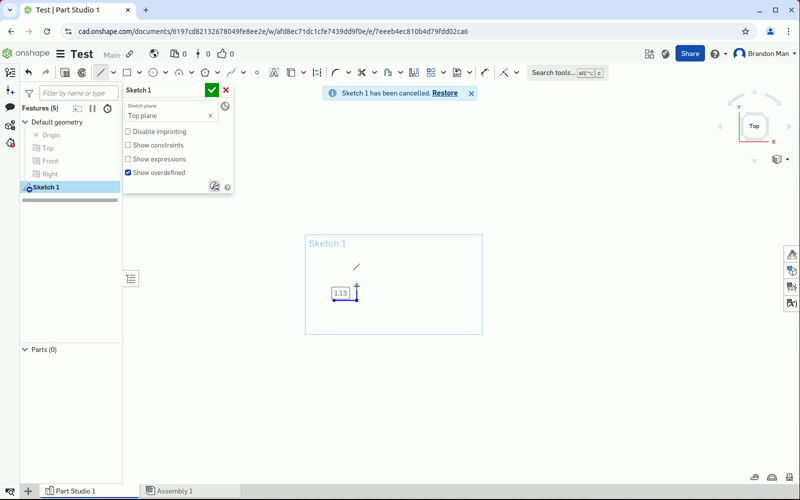
scroll(-6)
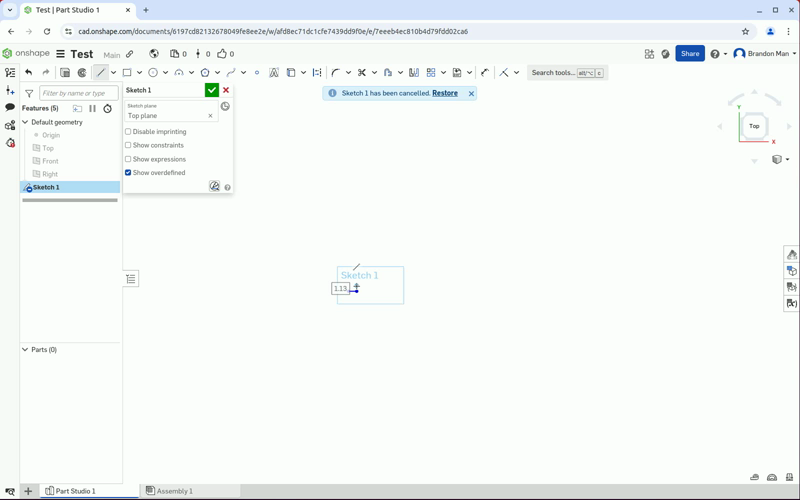
key_up(shift)
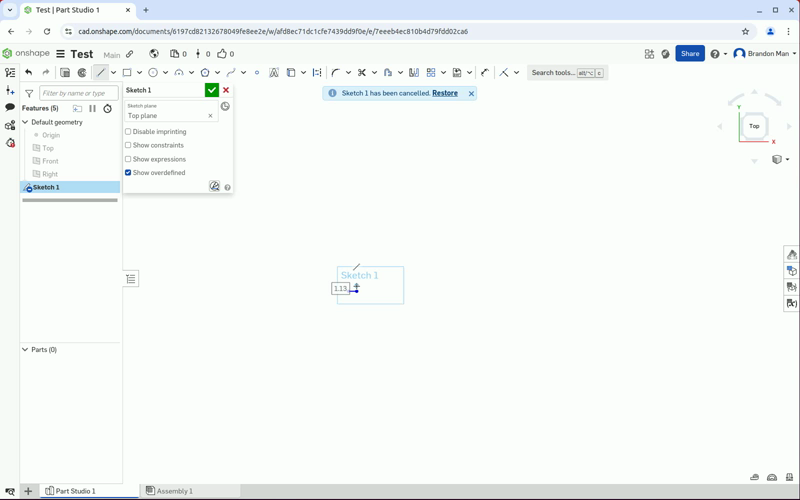
key_down(shift)
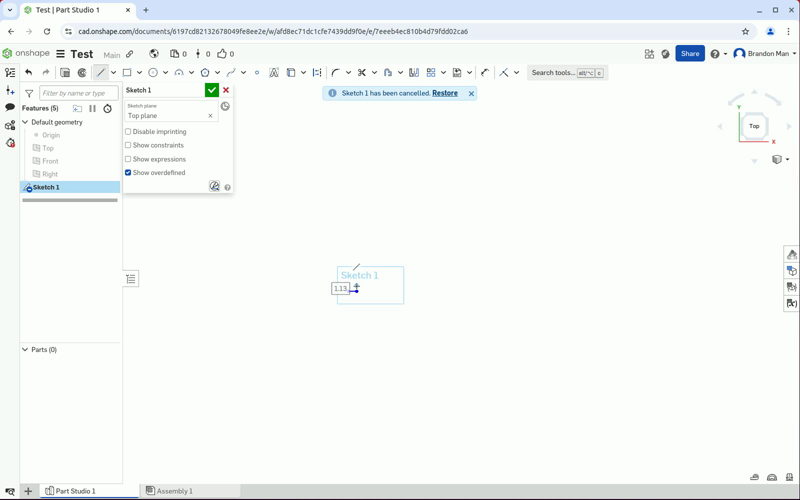
mouse_move(386, 285)
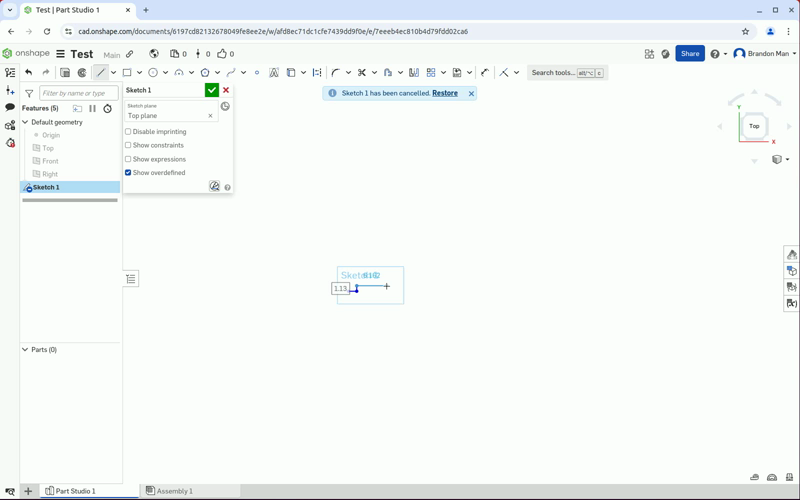
mouse_move(356, 278)
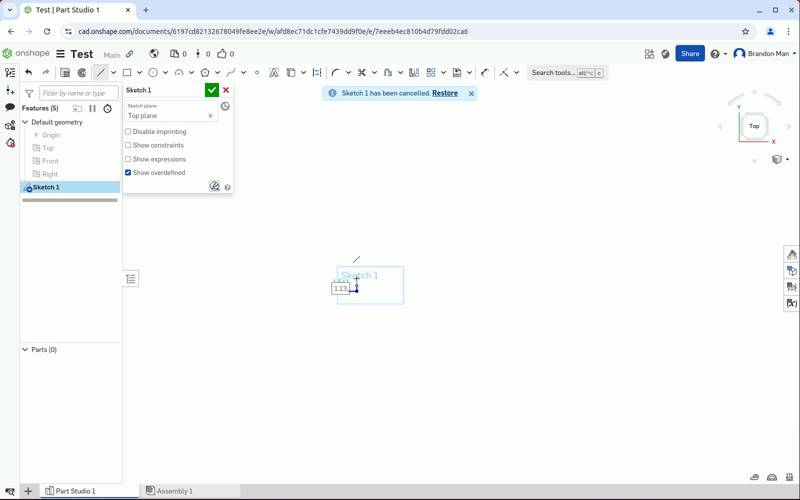
click(356, 278)
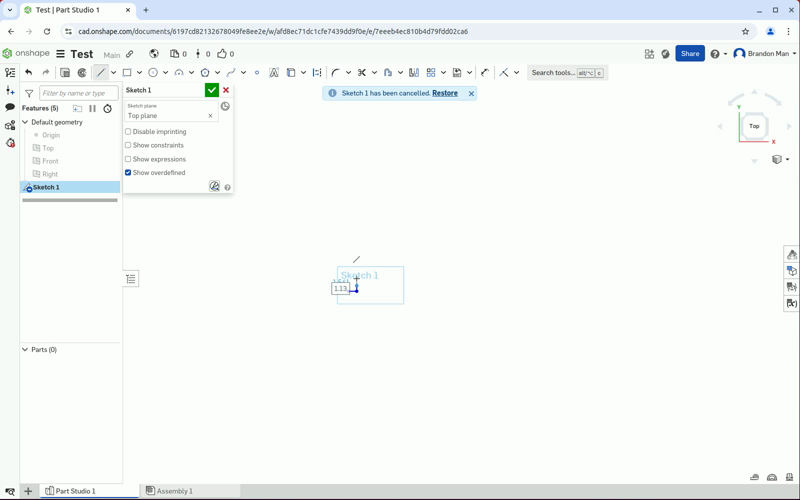
key_up(shift)
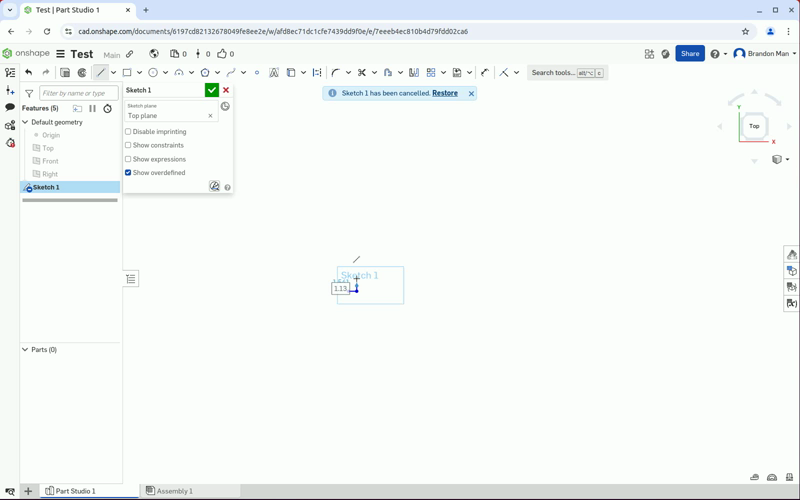
key_down(shift)
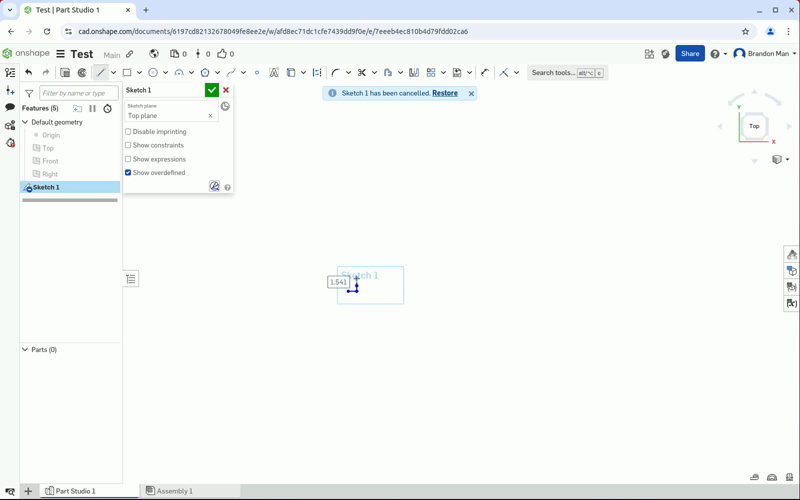
mouse_move(386, 278)
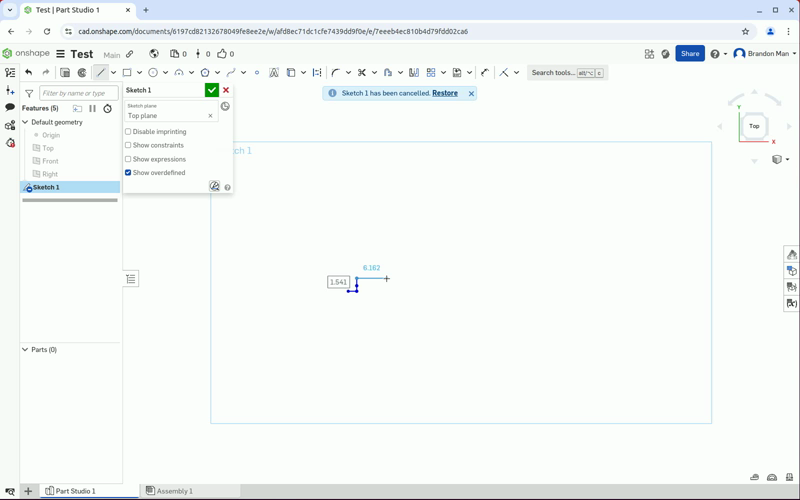
mouse_move(348, 278)
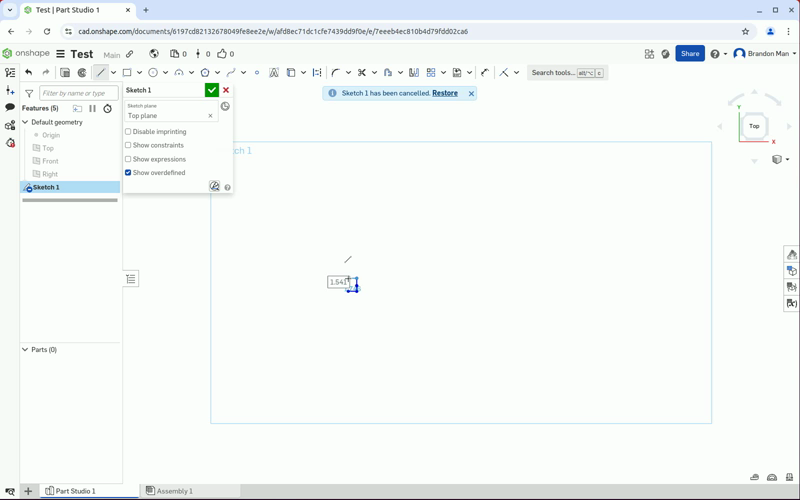
click(348, 278)
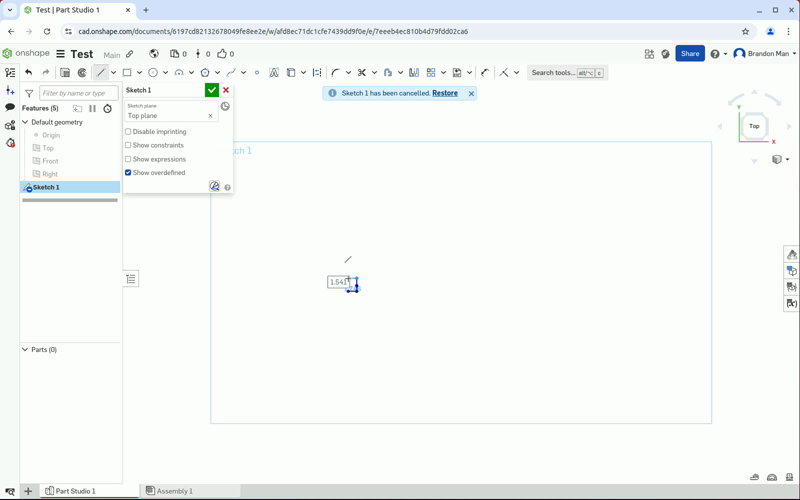
key_up(shift)
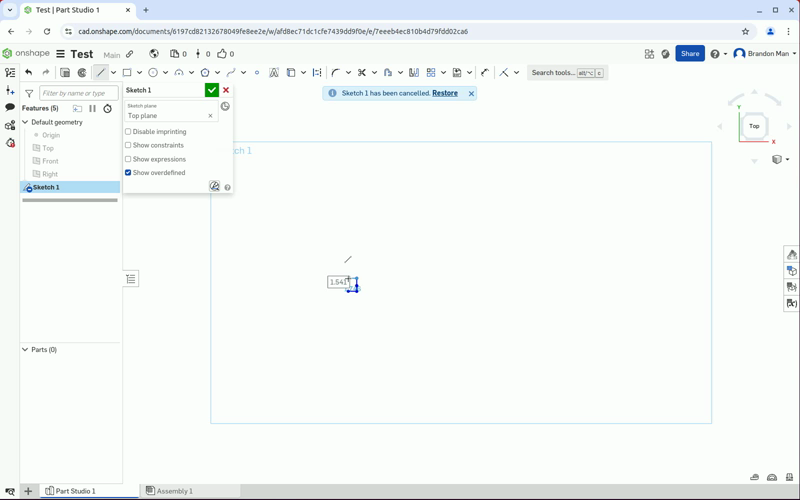
mouse_move(378, 278)
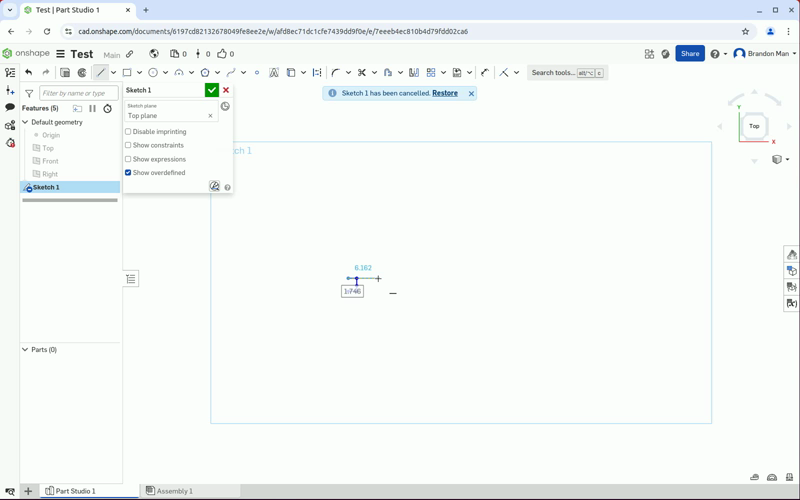
key_down(shift)
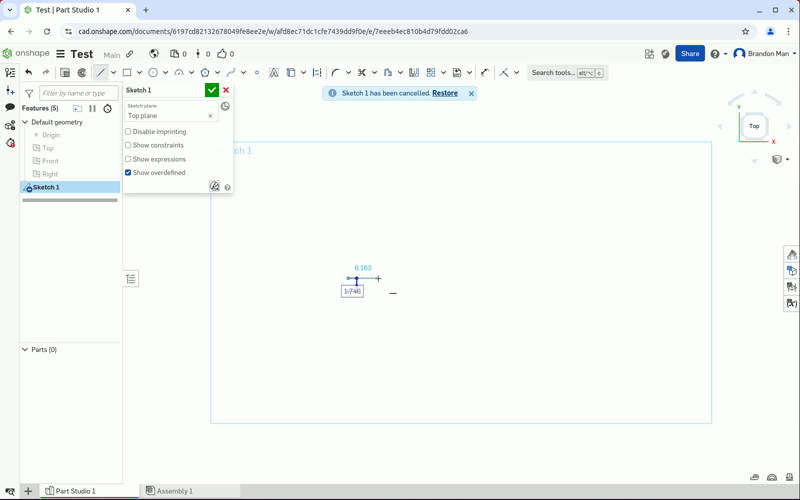
mouse_move(348, 291)
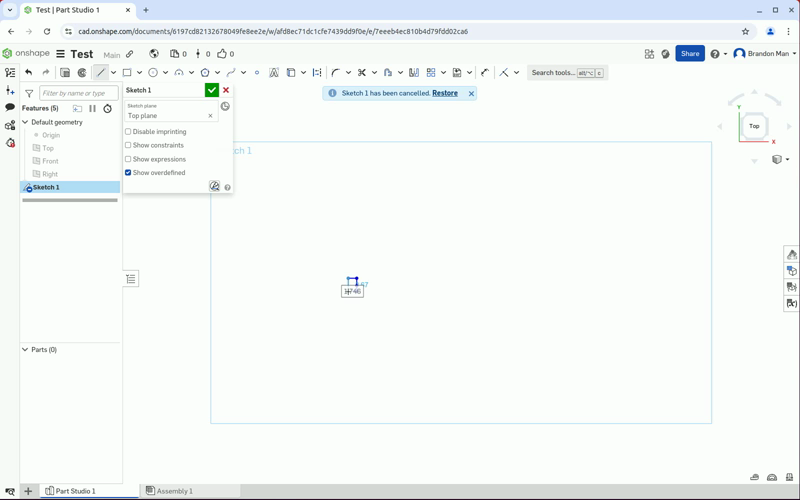
key_up(shift)
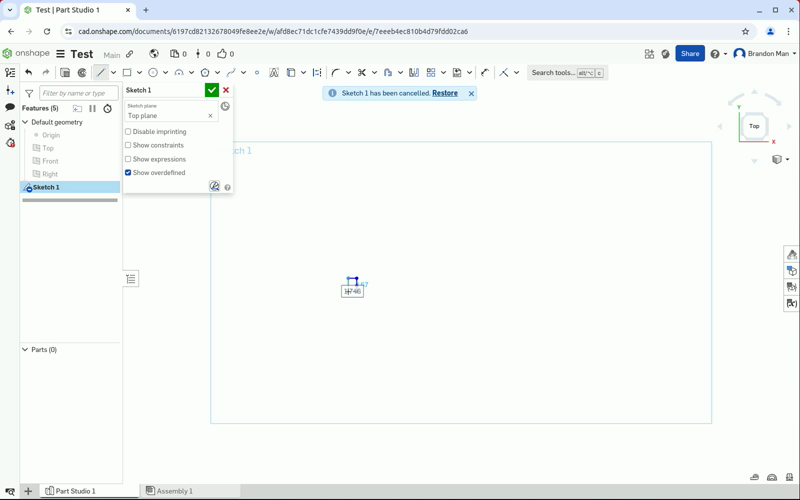
click(348, 291)
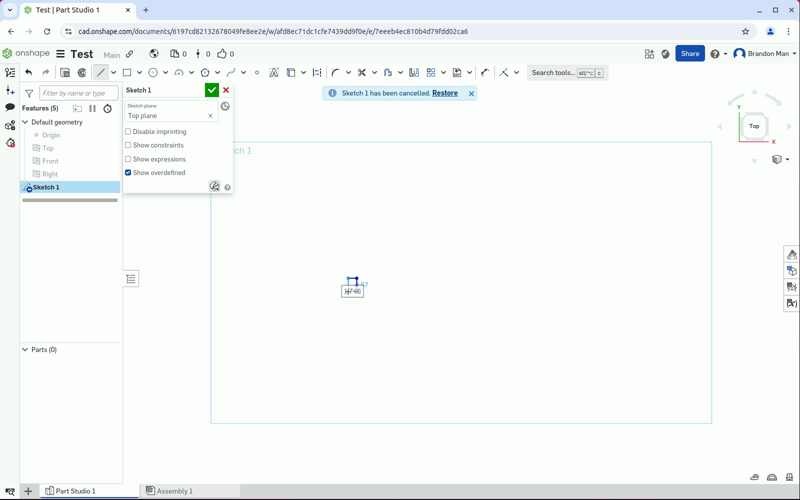
key(esc)
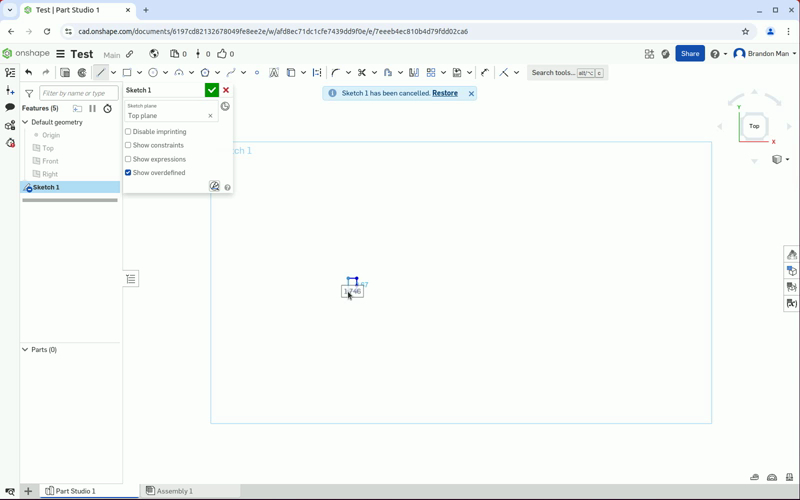
mouse_move(354, 286)
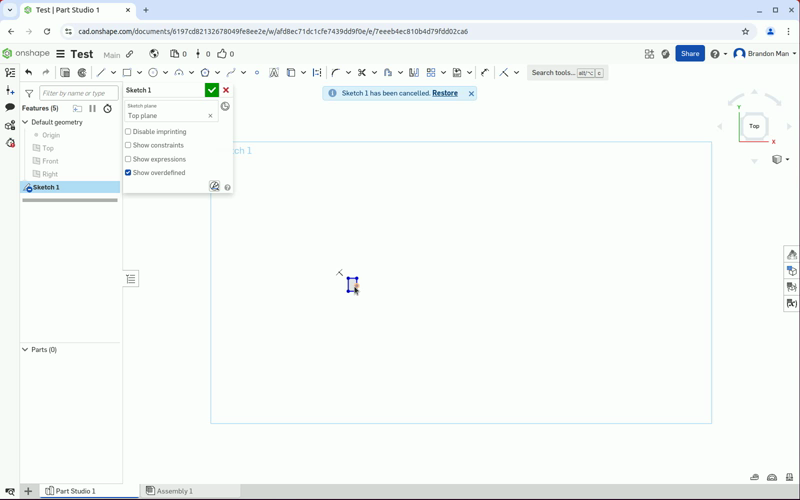
scroll(6)
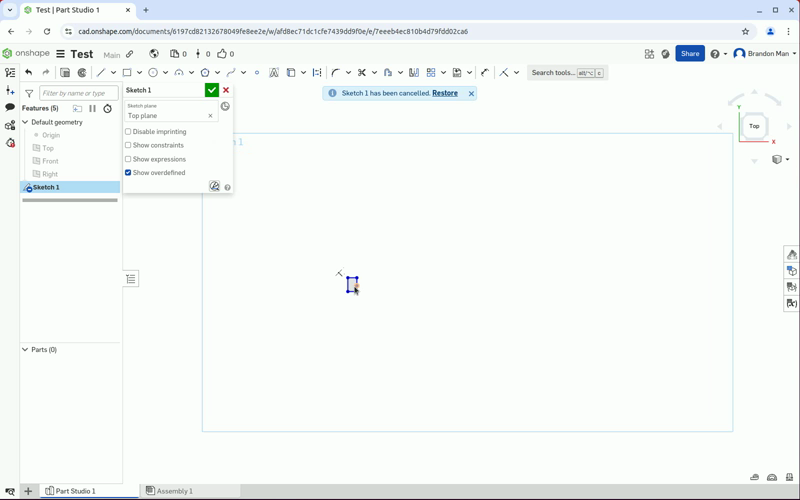
scroll(6)
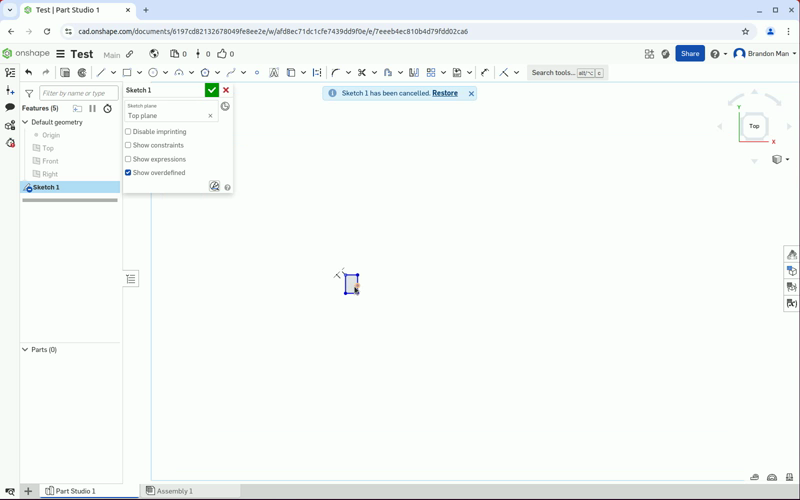
scroll(6)
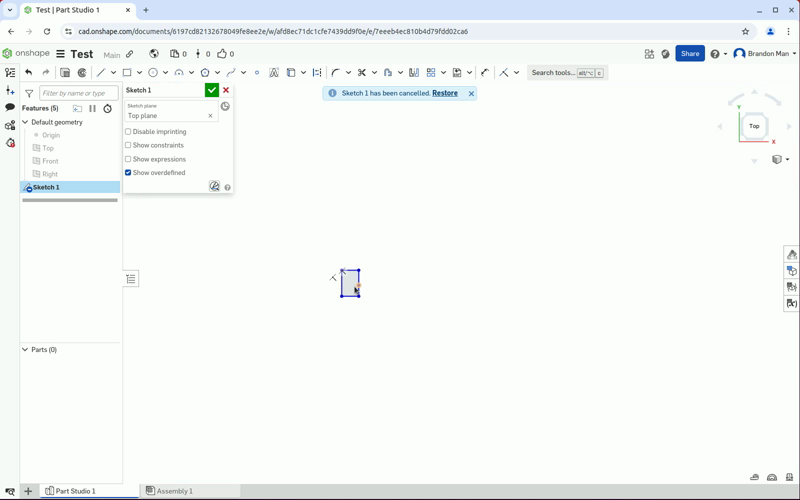
scroll(6)
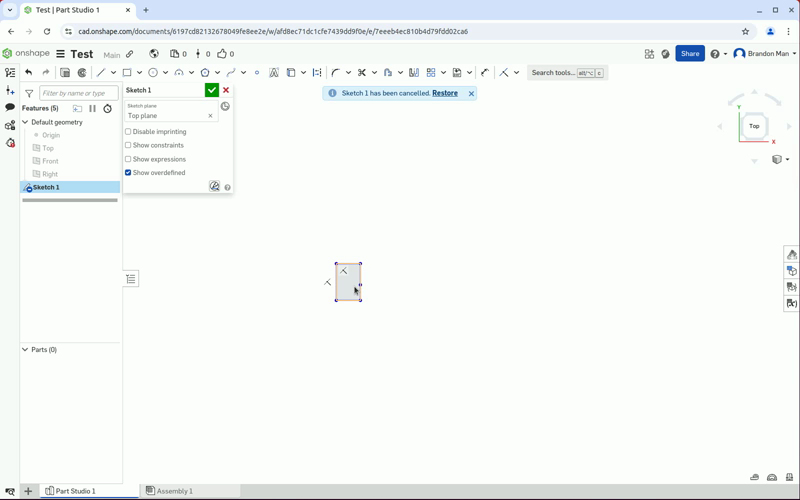
scroll(6)
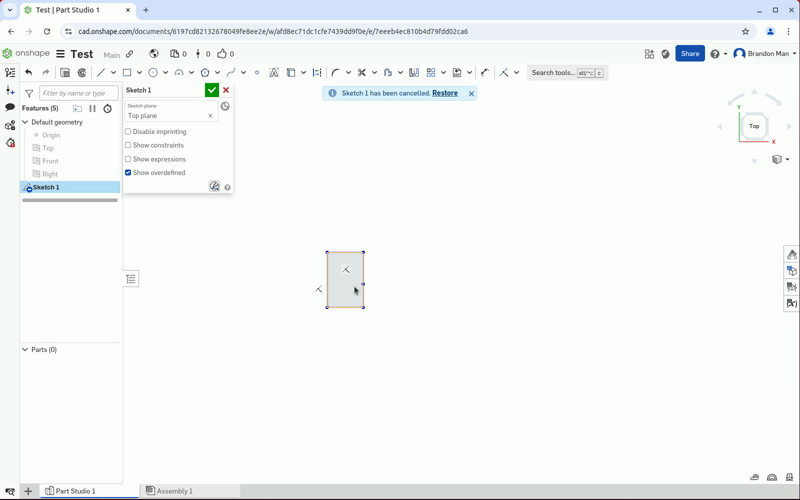
scroll(6)
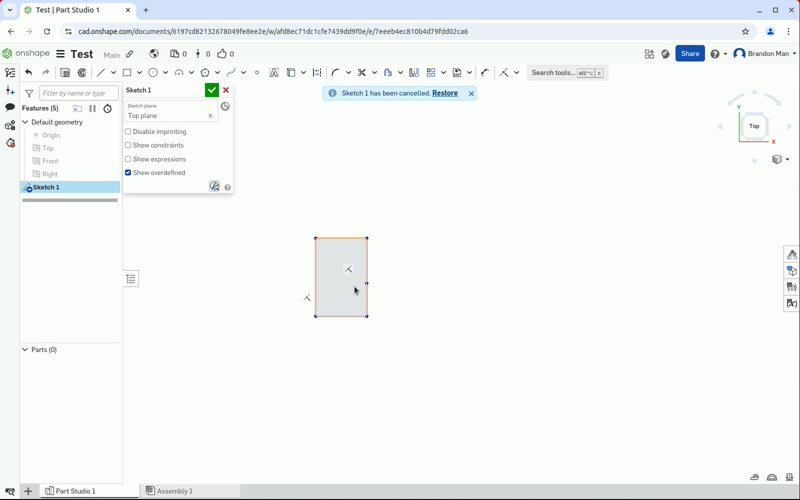
scroll(6)
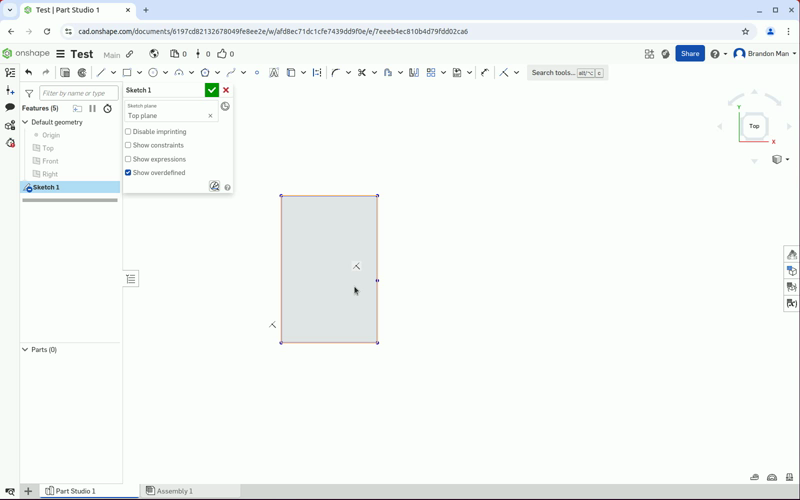
click(354, 286)
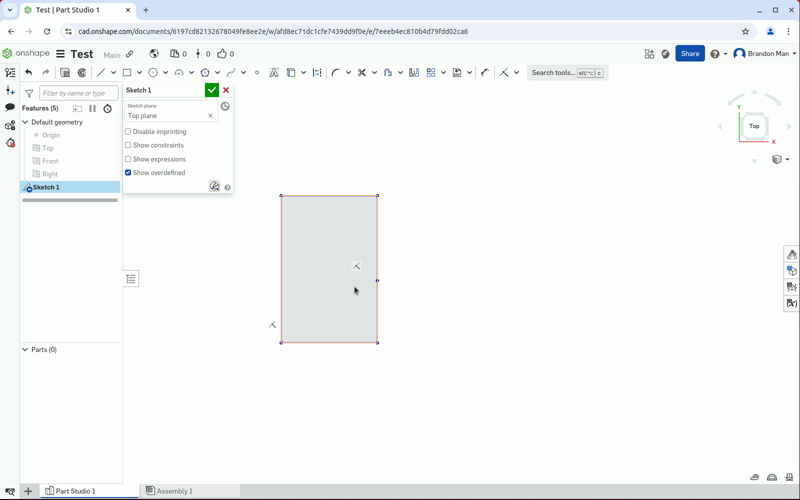
scroll(-6)
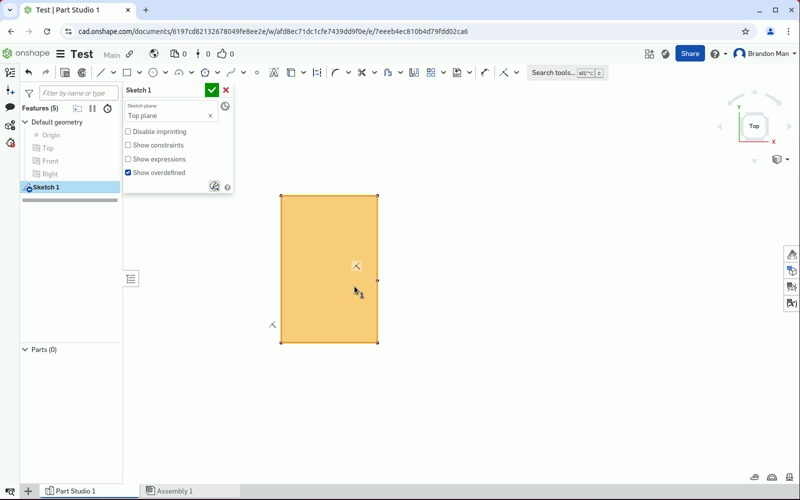
scroll(-6)
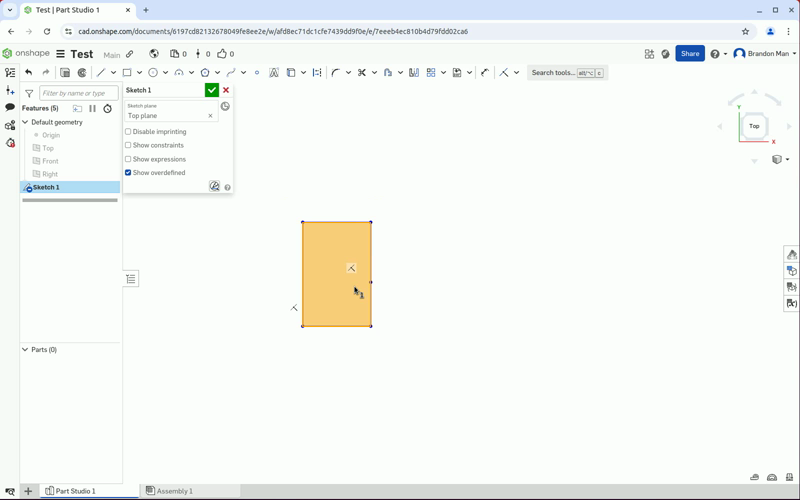
scroll(-6)
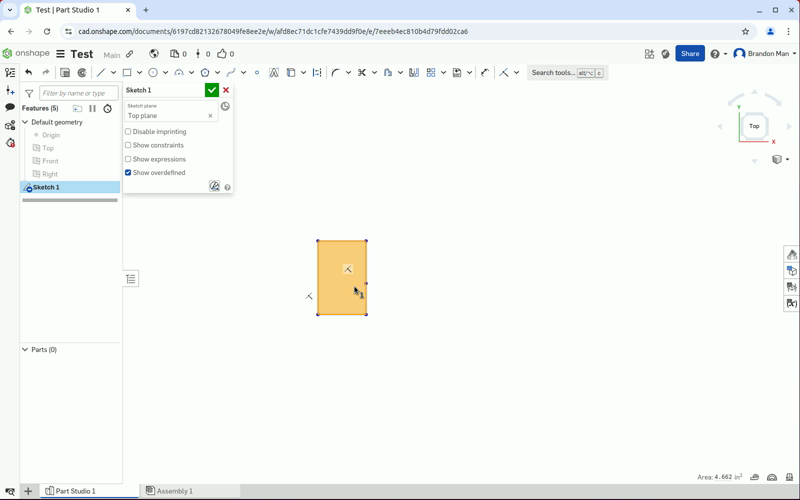
scroll(-6)
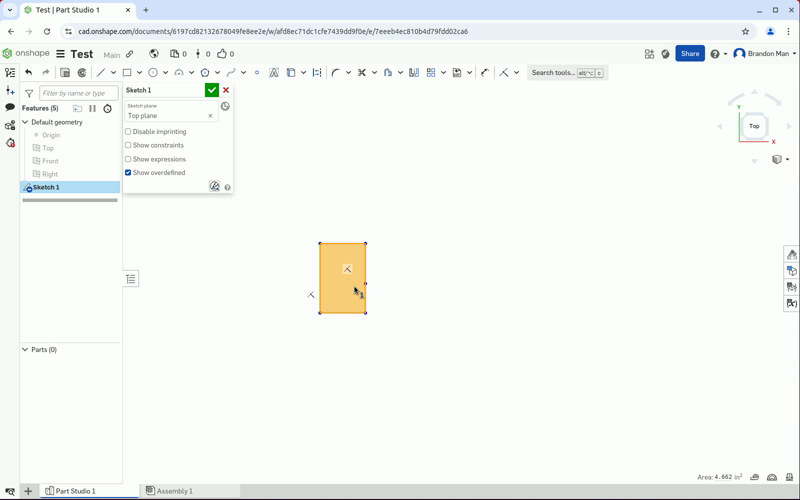
scroll(-6)
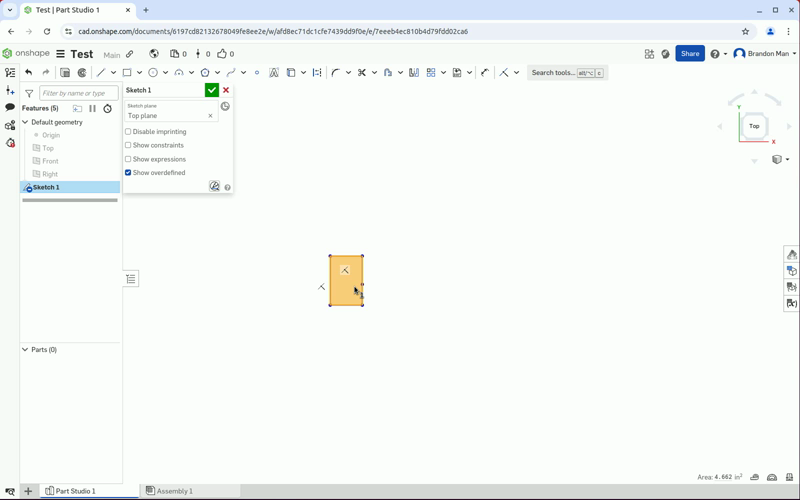
scroll(-6)
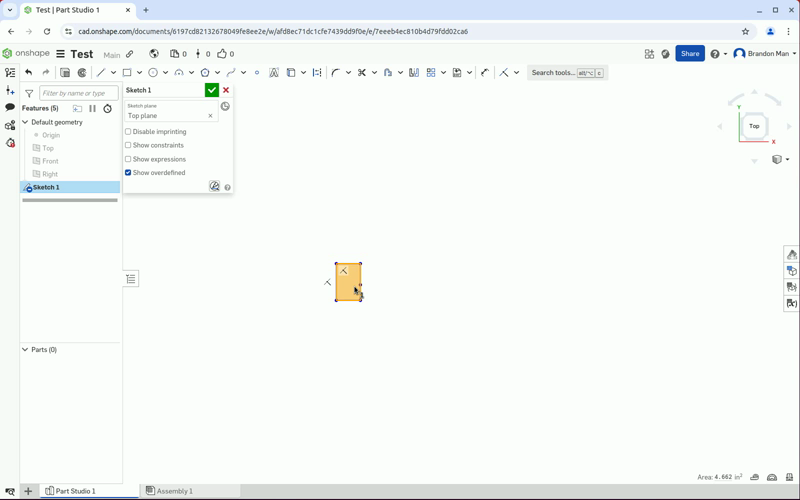
scroll(-6)
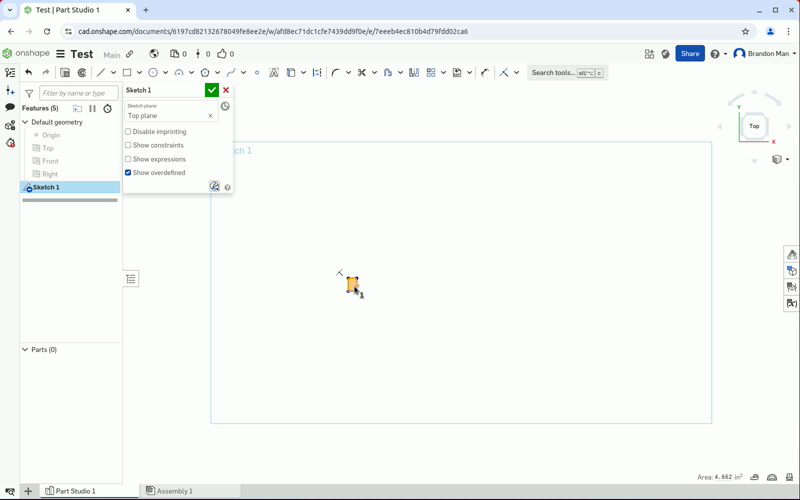
mouse_move(73, 352)
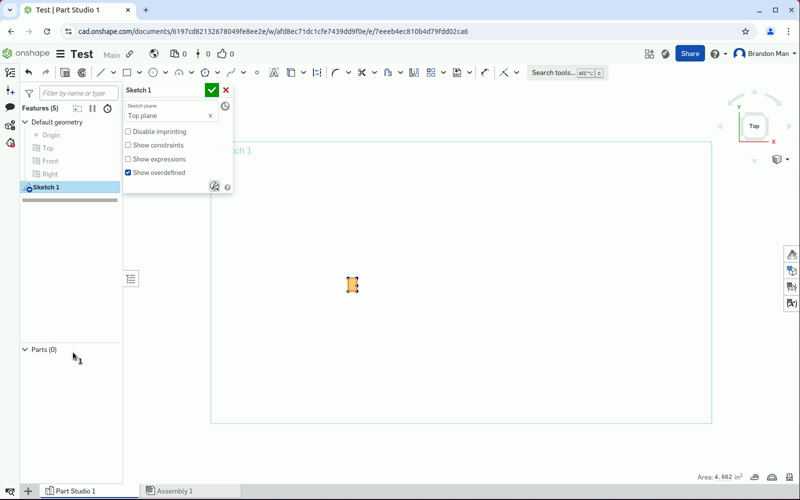
key(shift+y)
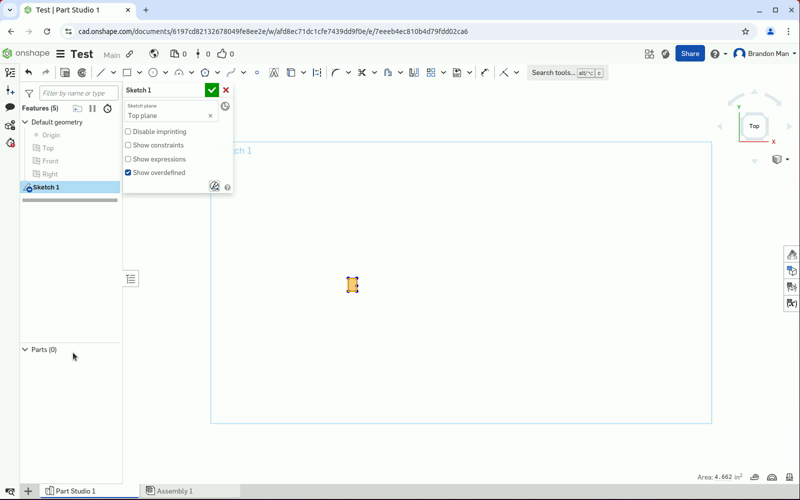
key(shift+e)
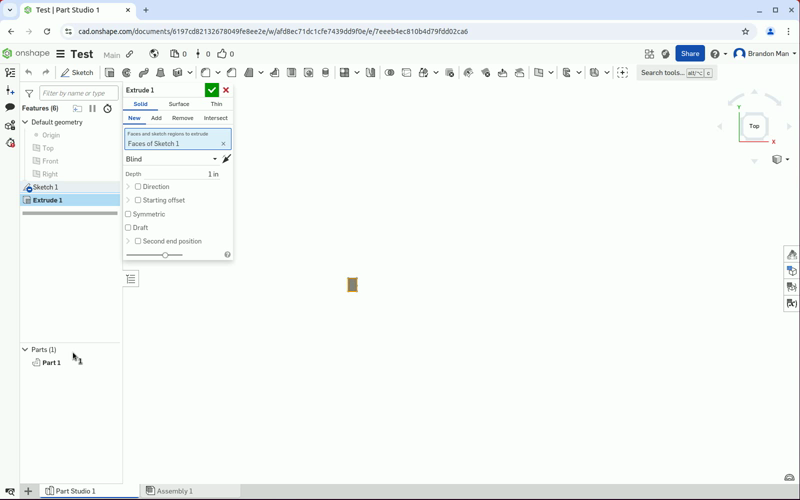
mouse_move(143, 106)
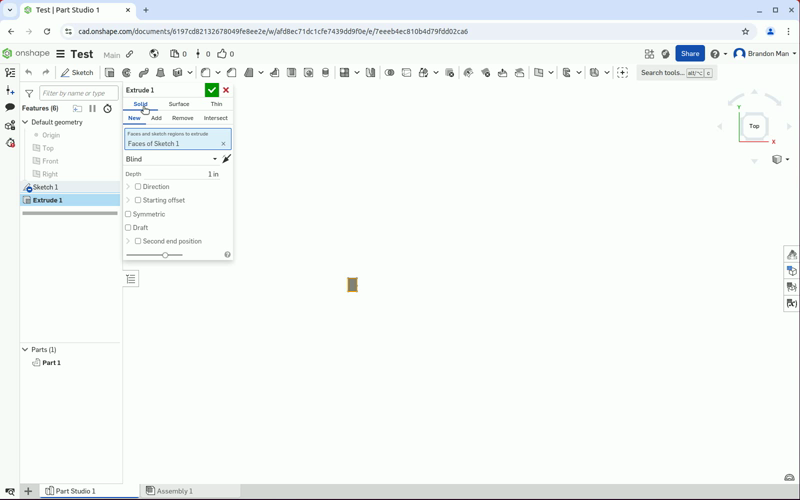
click(143, 106)
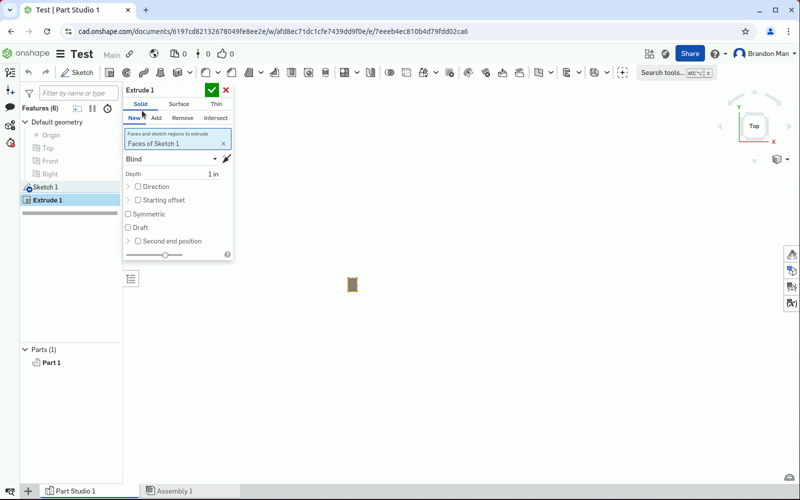
mouse_move(137, 120)
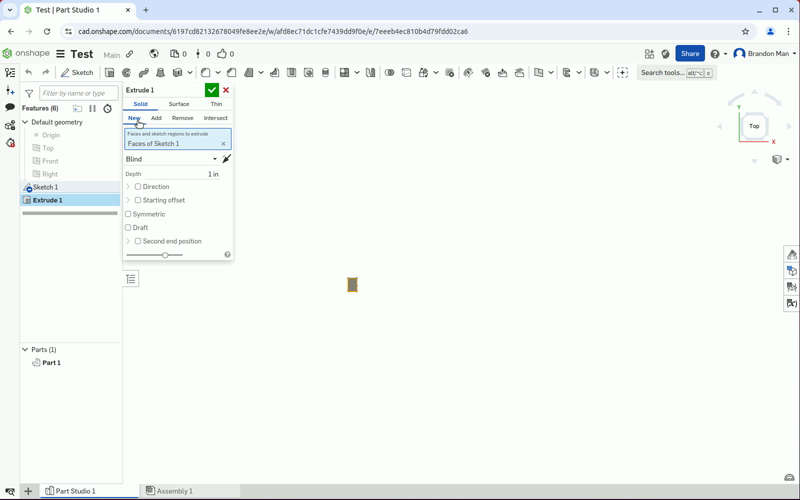
click(137, 120)
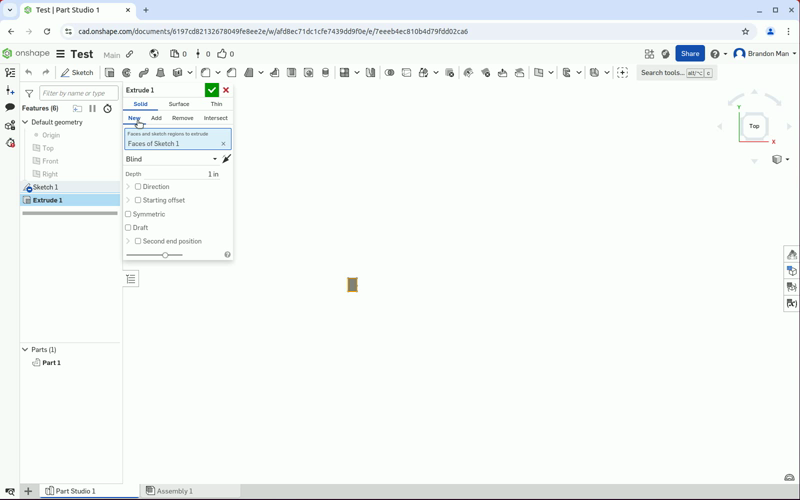
key(tab, 4)
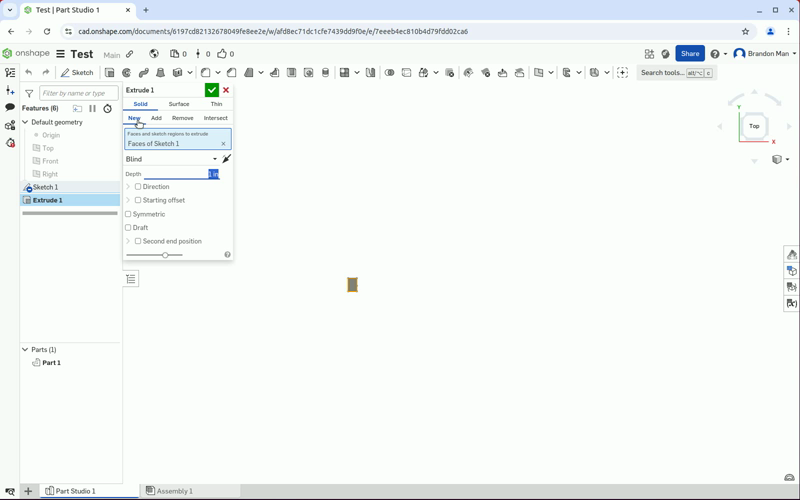
text(2.407)
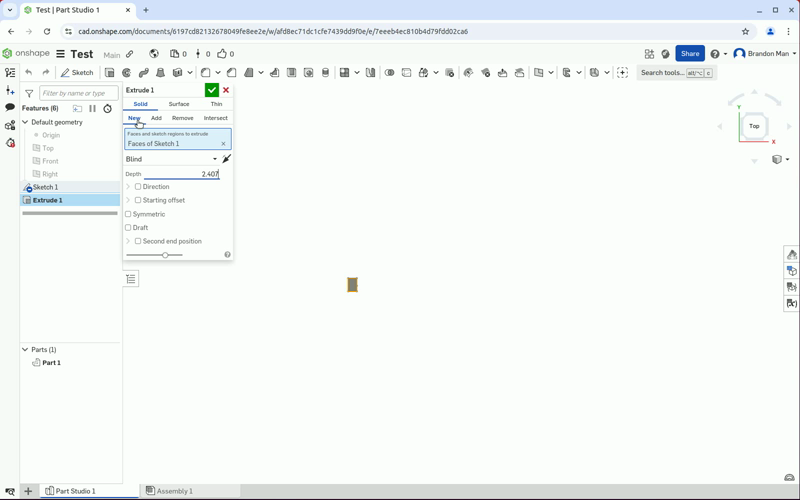
key(enter)
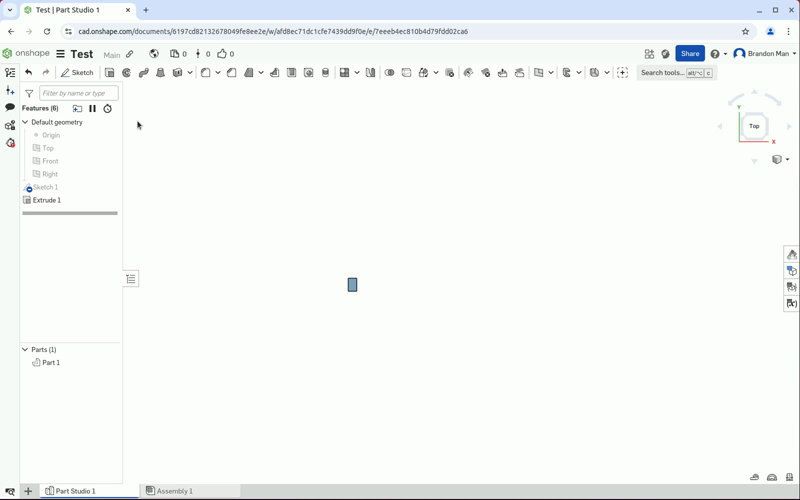
key(shift+h)
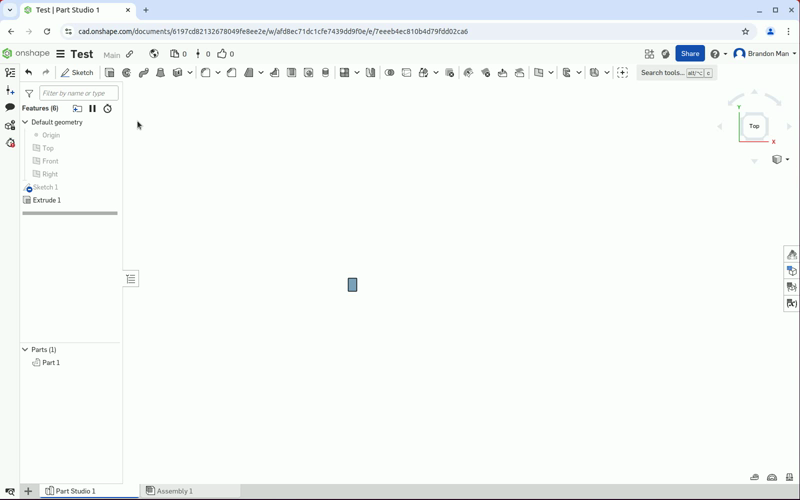
key(shift+h)
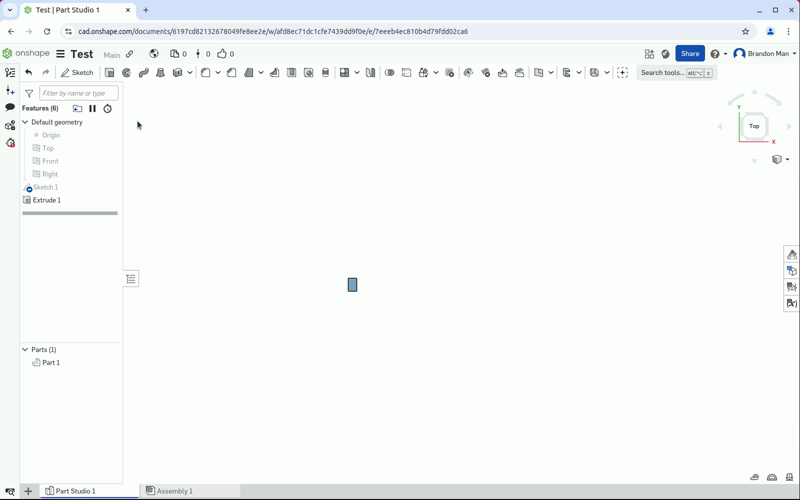
mouse_move(73, 189)
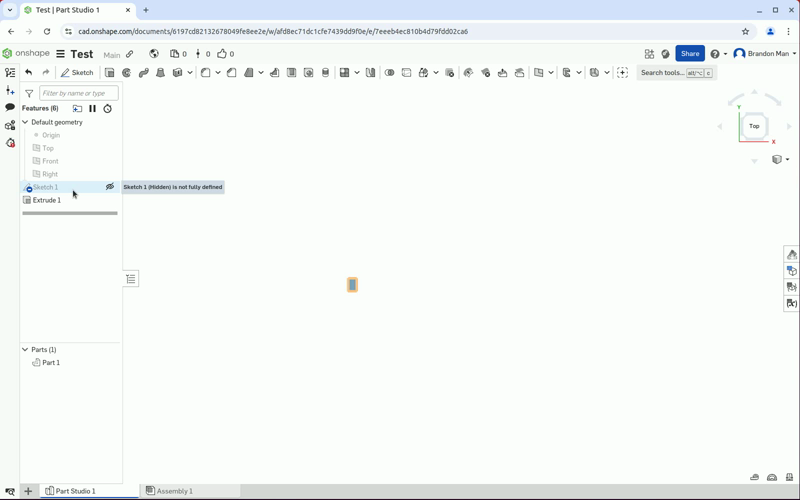
click(73, 189)
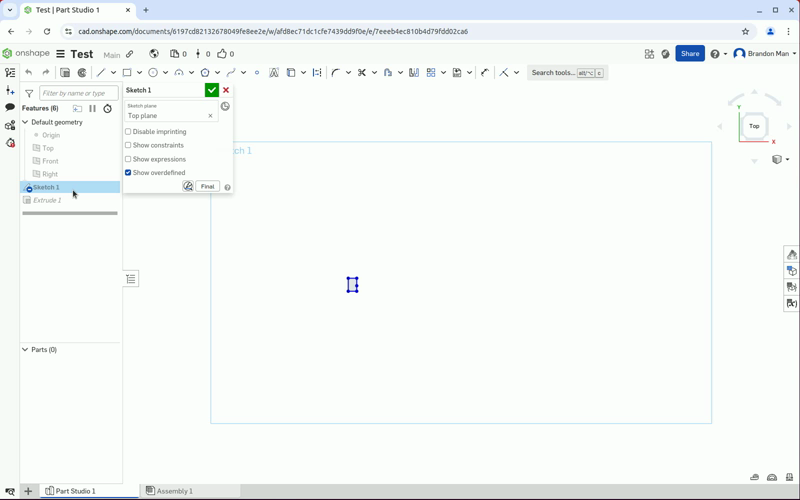
mouse_move(229, 92)
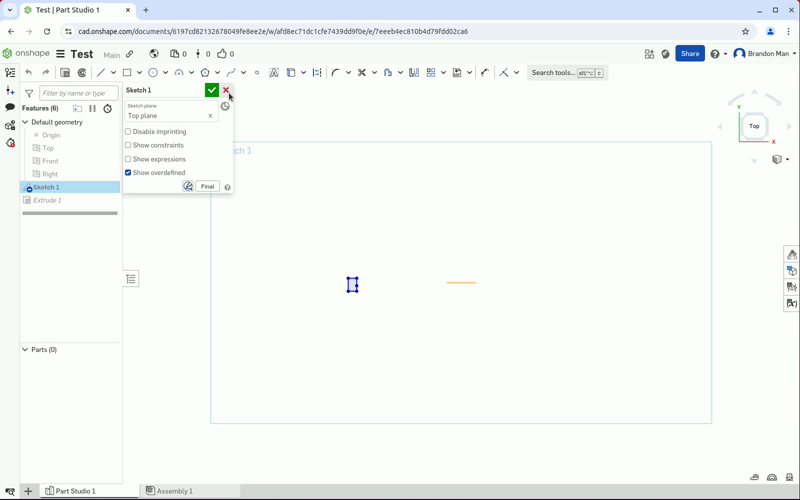
click(229, 92)
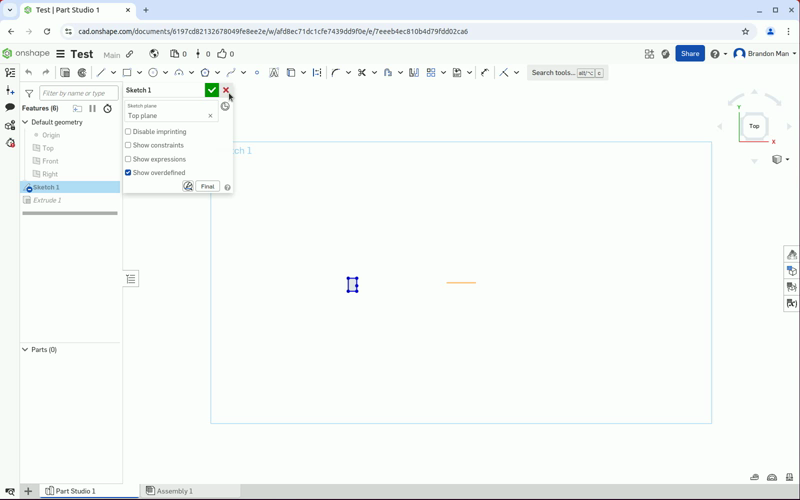
key(shift+s)
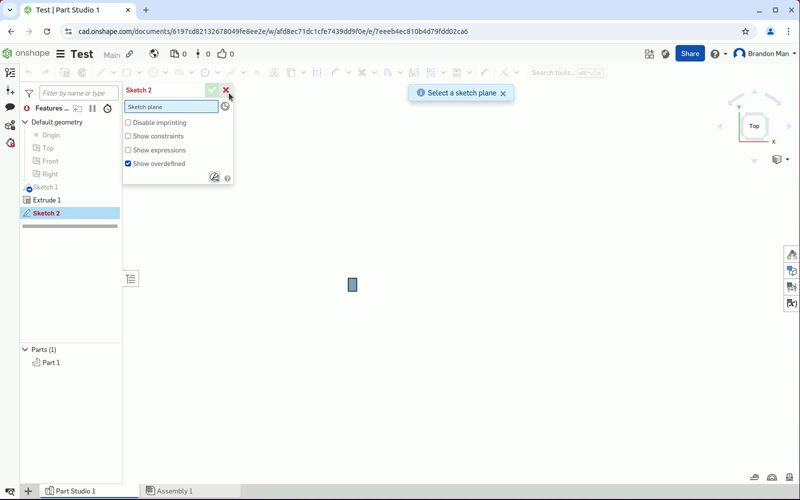
mouse_move(73, 150)
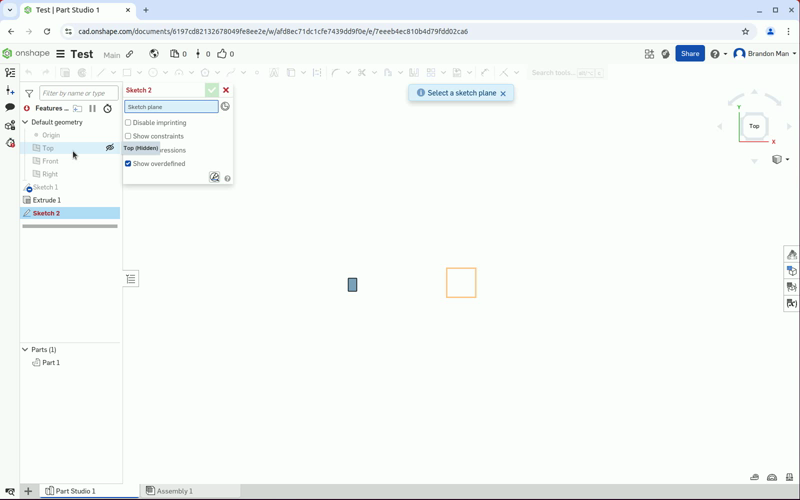
click(73, 150)
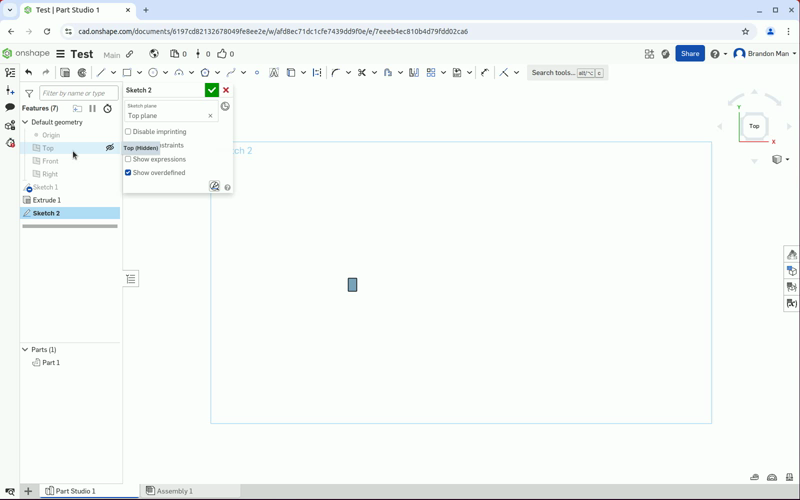
mouse_move(73, 352)
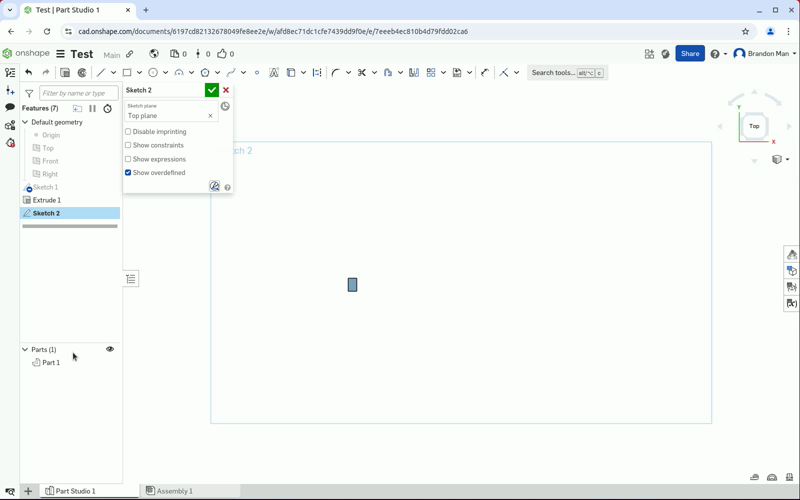
key(y)
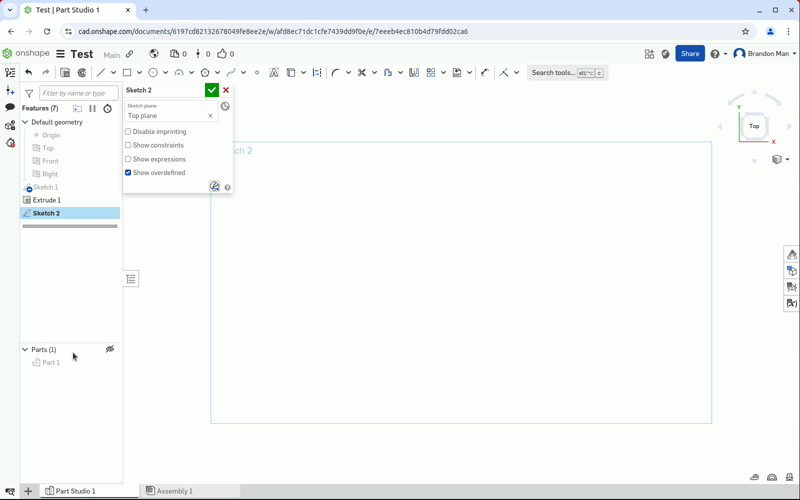
key(l)
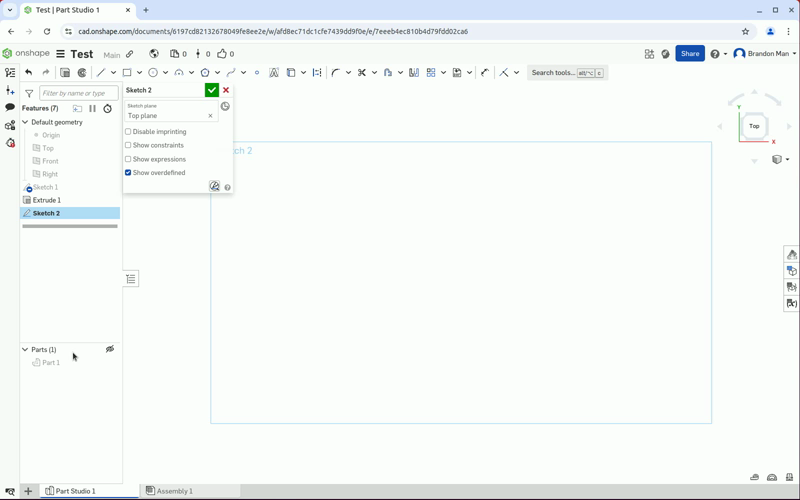
key_down(shift)
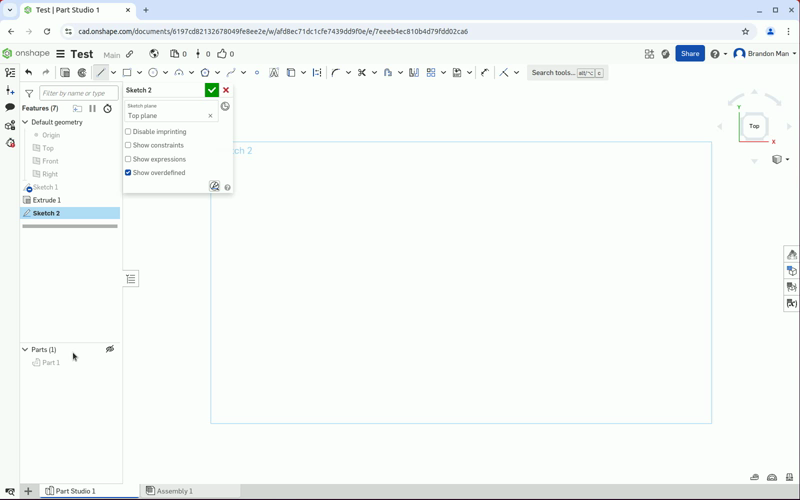
mouse_move(401, 279)
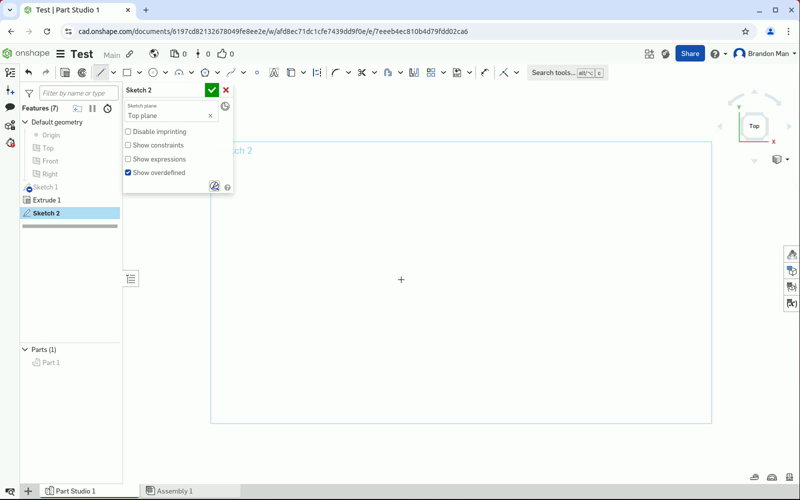
click(401, 279)
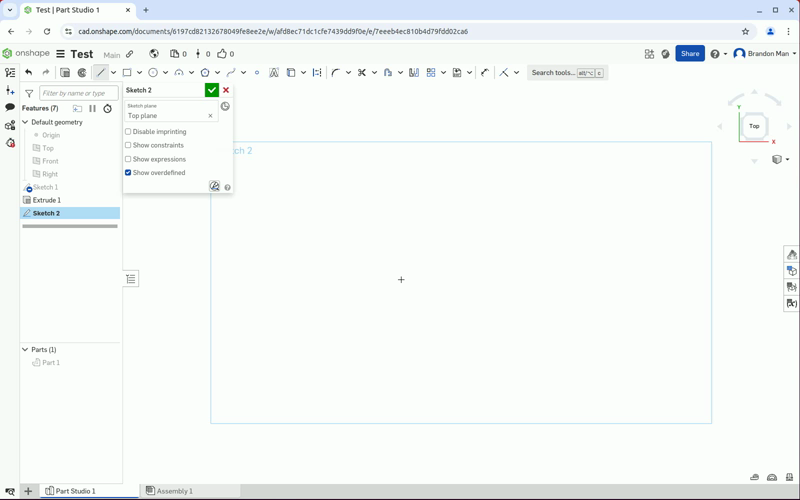
key_up(shift)
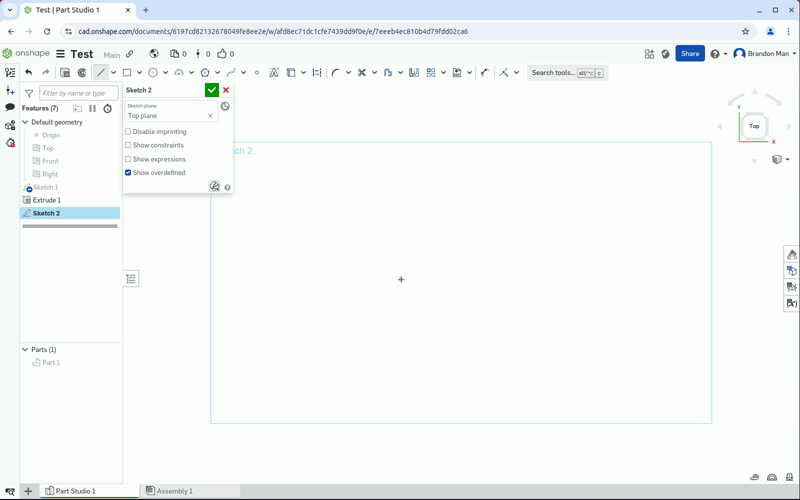
key_down(shift)
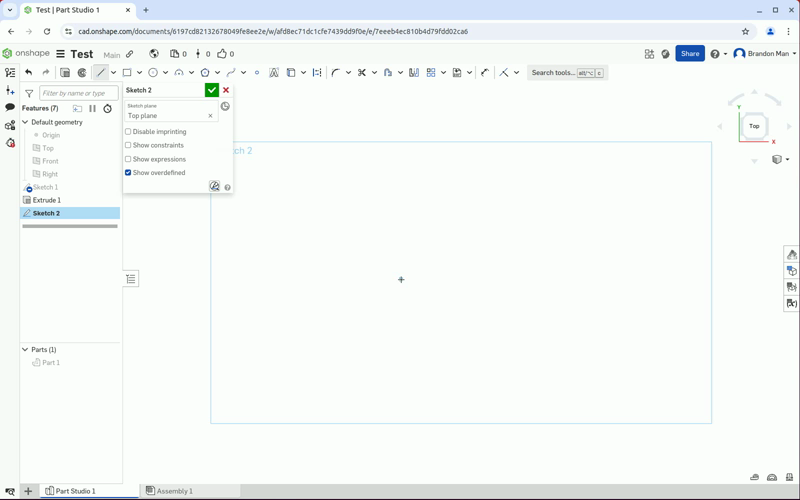
mouse_move(431, 279)
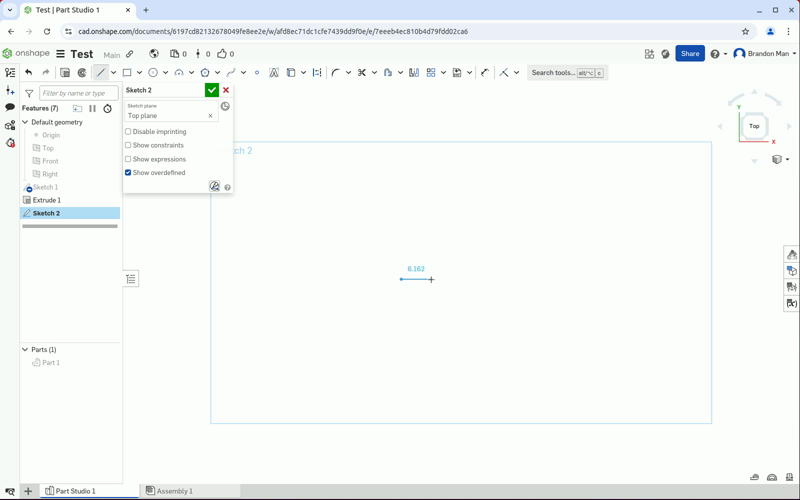
mouse_move(409, 279)
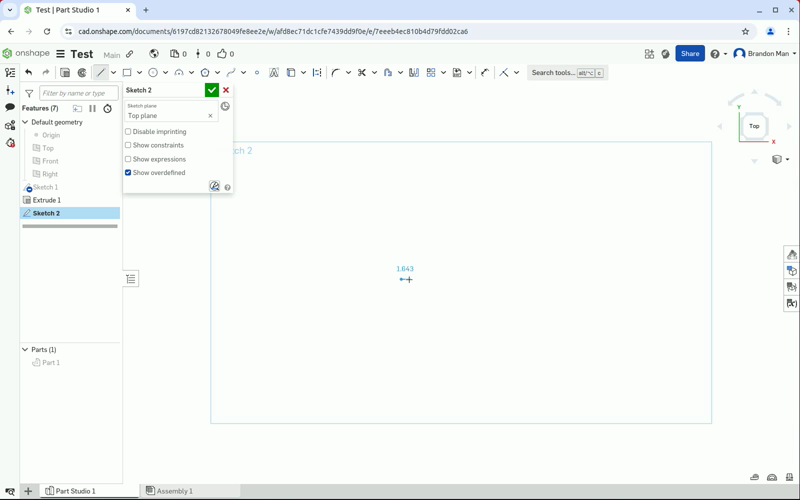
click(409, 279)
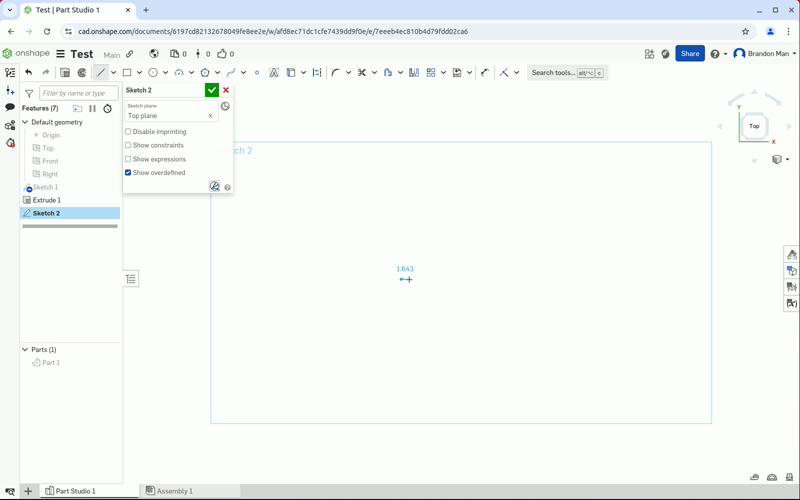
key_up(shift)
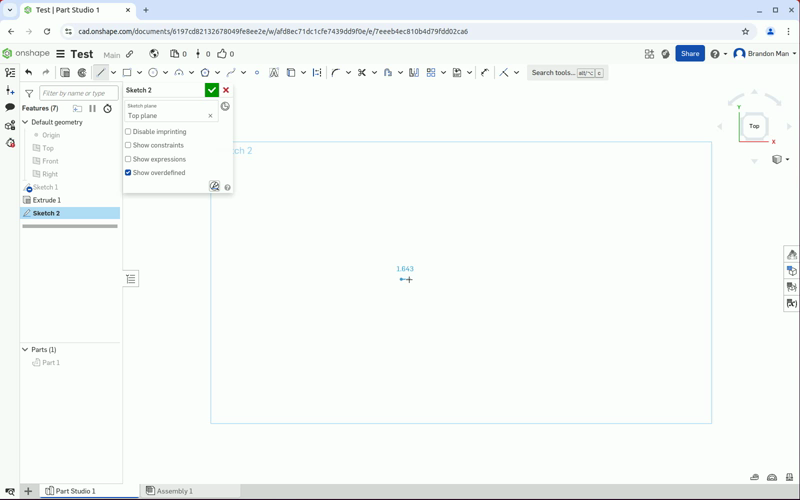
key_down(shift)
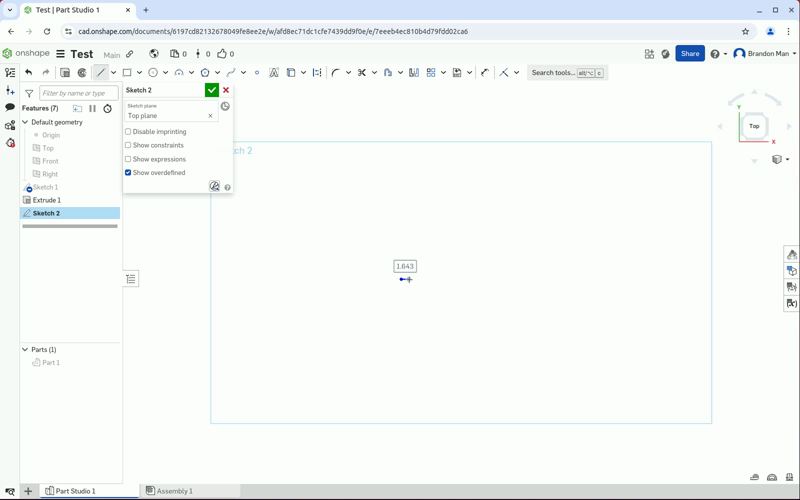
mouse_move(439, 279)
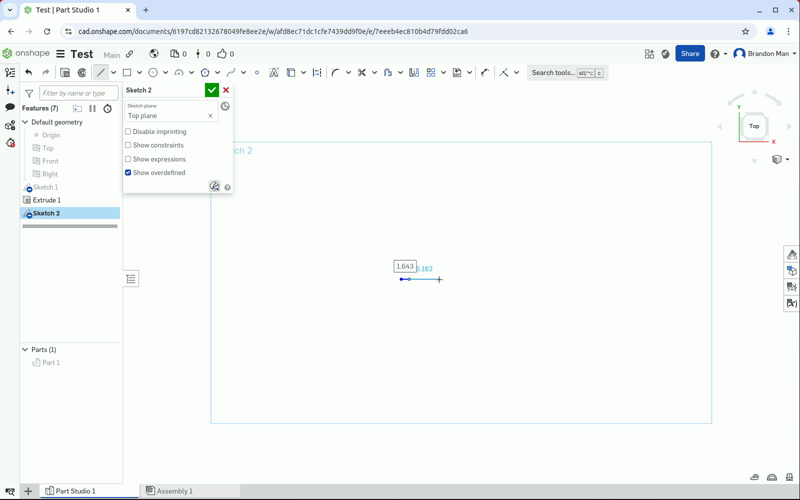
mouse_move(409, 275)
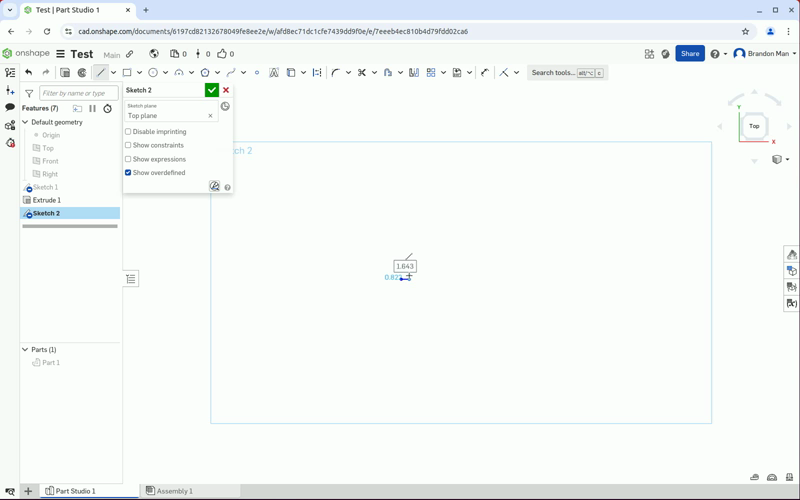
scroll(6)
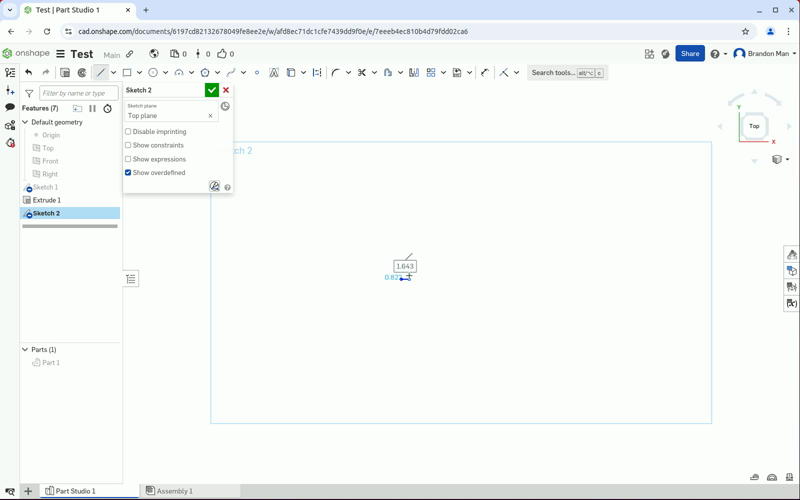
scroll(6)
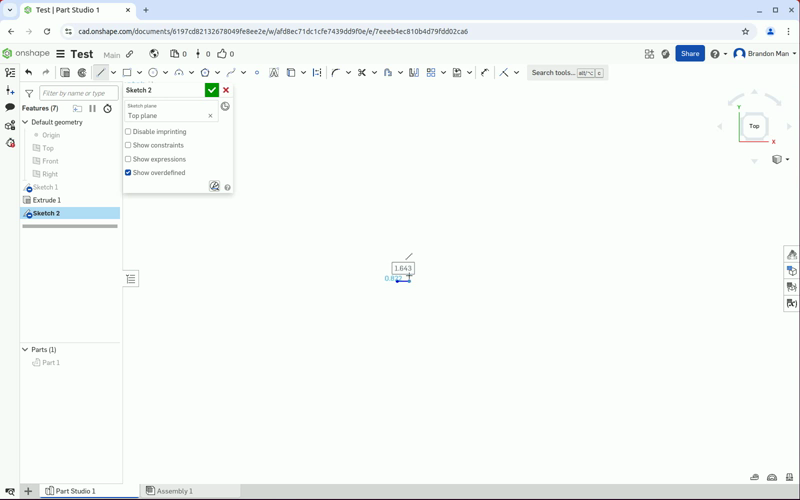
scroll(6)
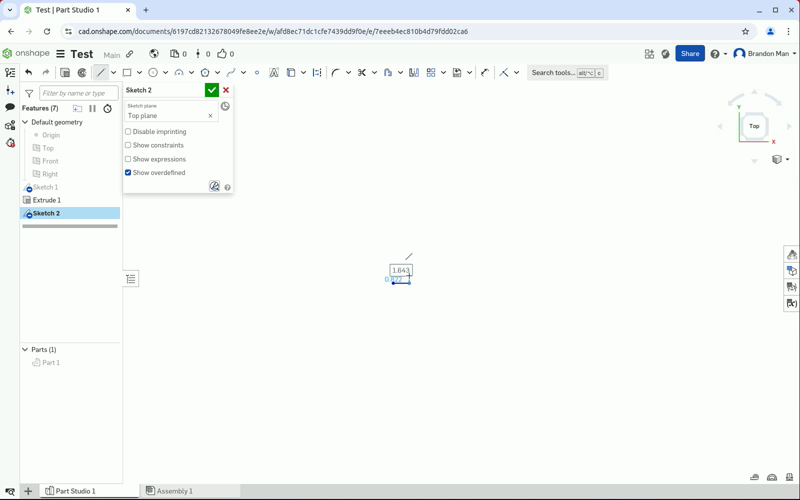
scroll(6)
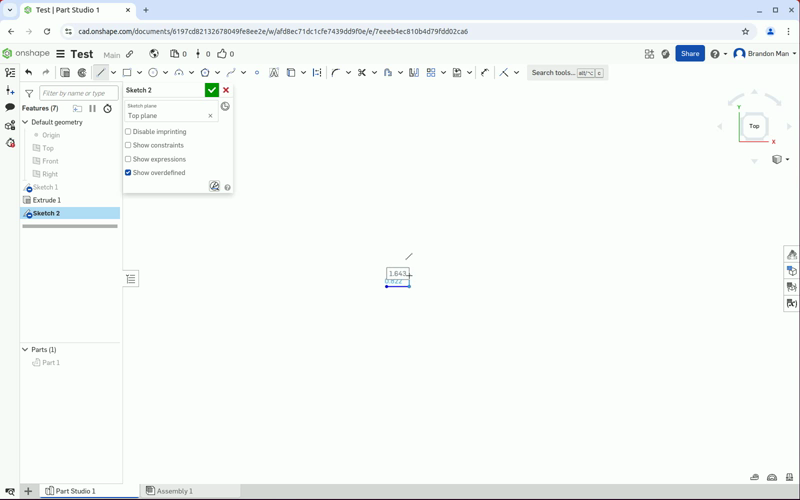
scroll(6)
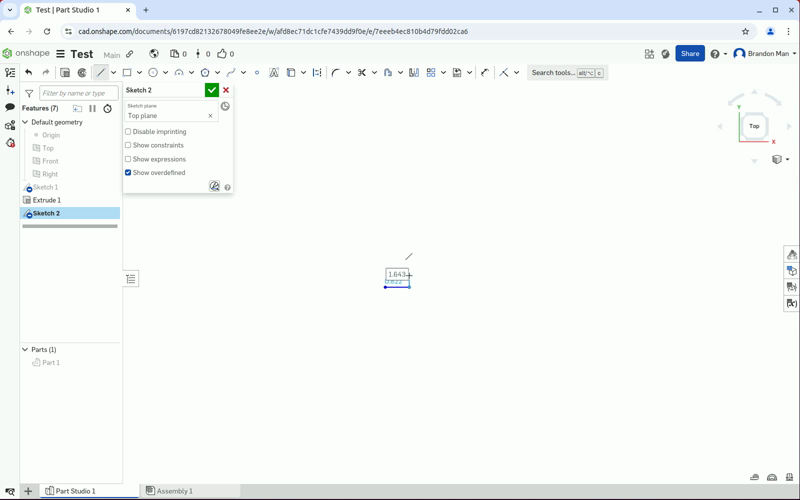
scroll(6)
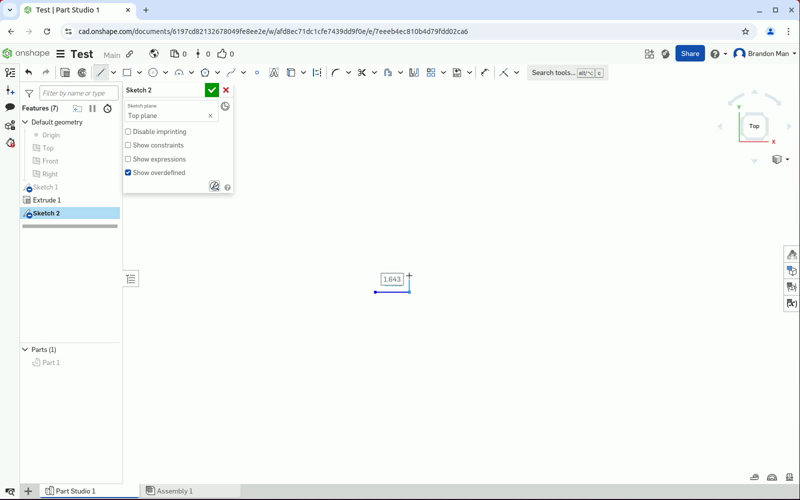
scroll(6)
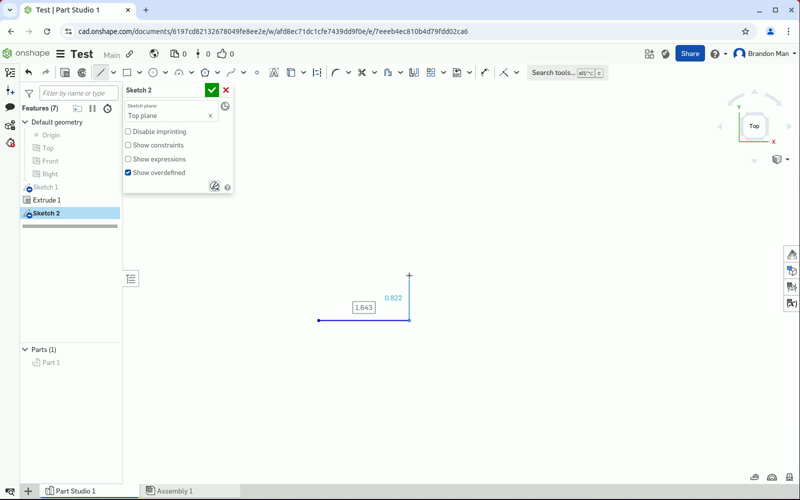
click(409, 275)
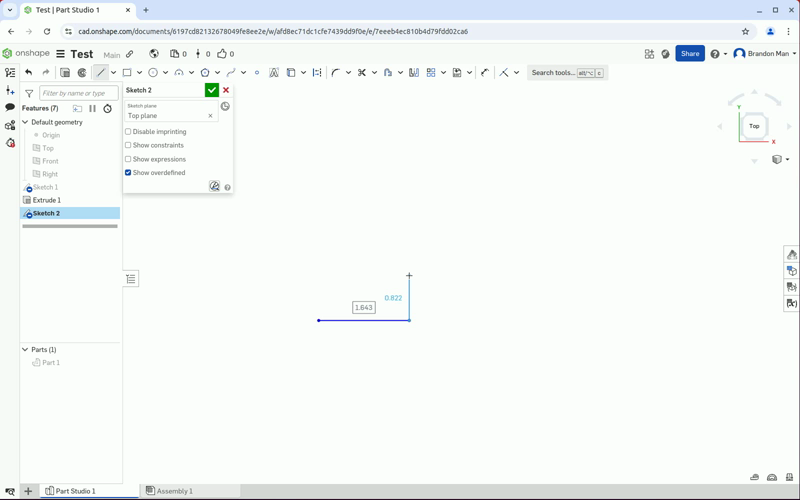
scroll(-6)
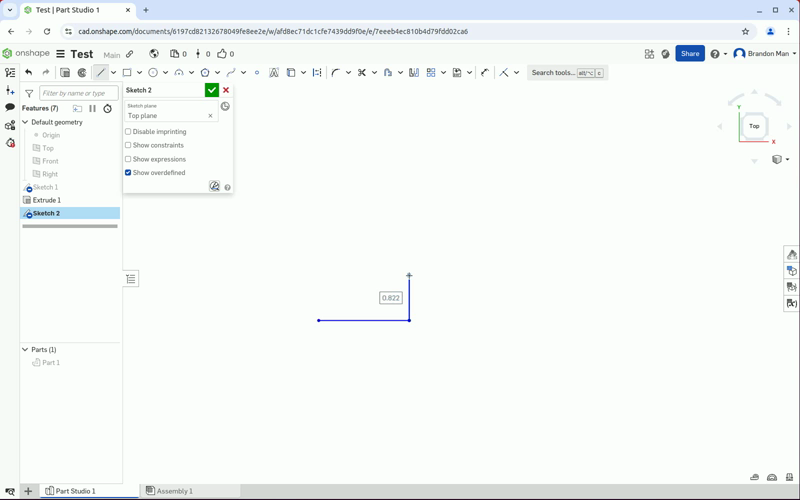
scroll(-6)
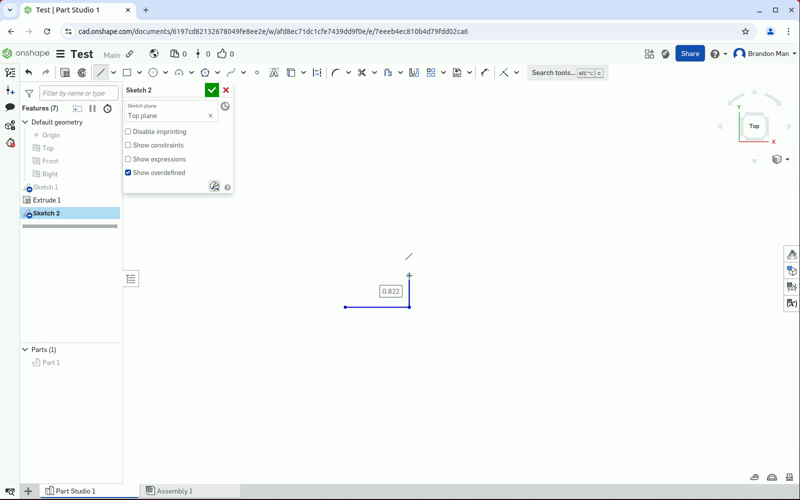
scroll(-6)
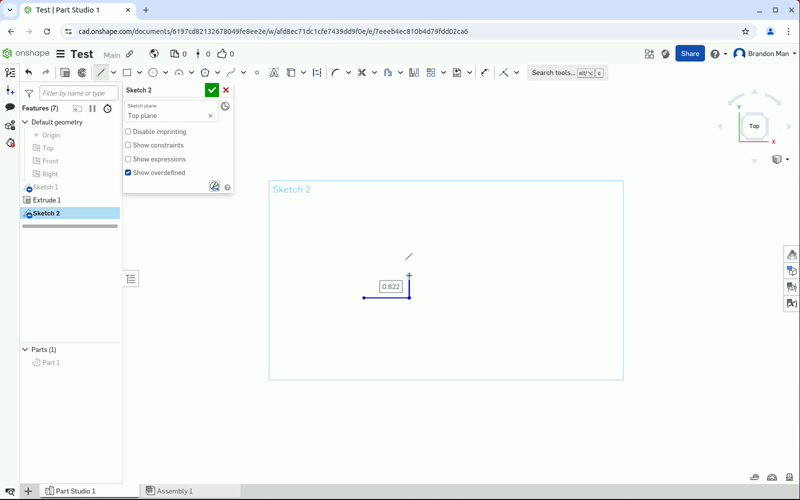
scroll(-6)
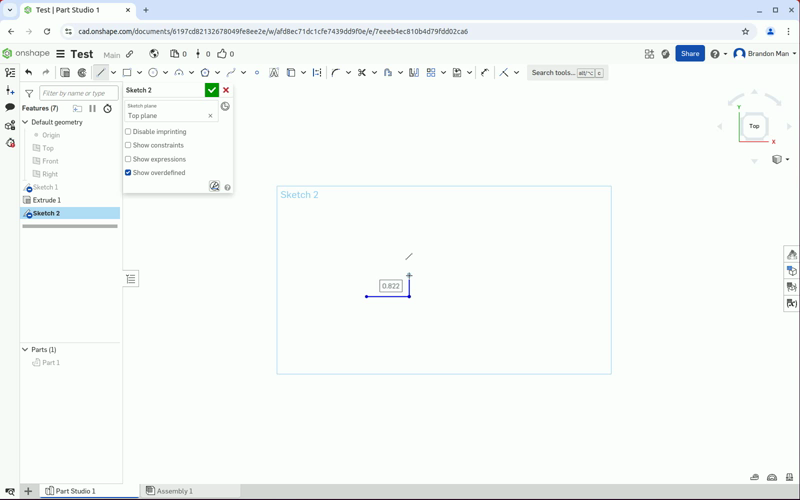
scroll(-6)
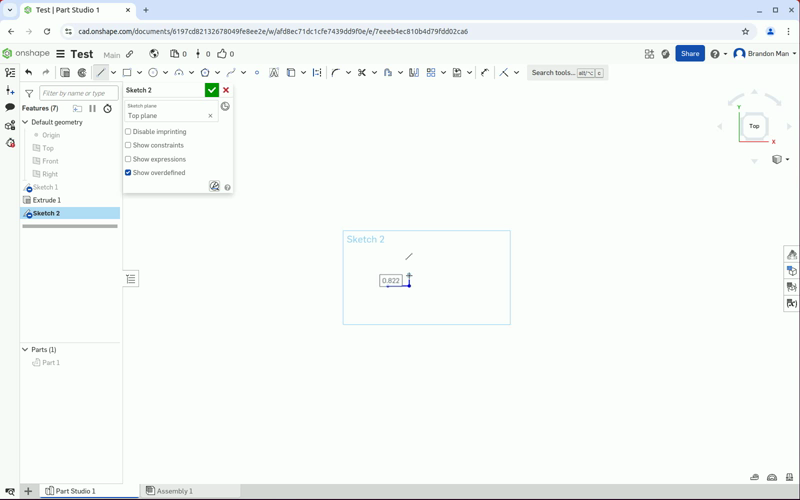
scroll(-6)
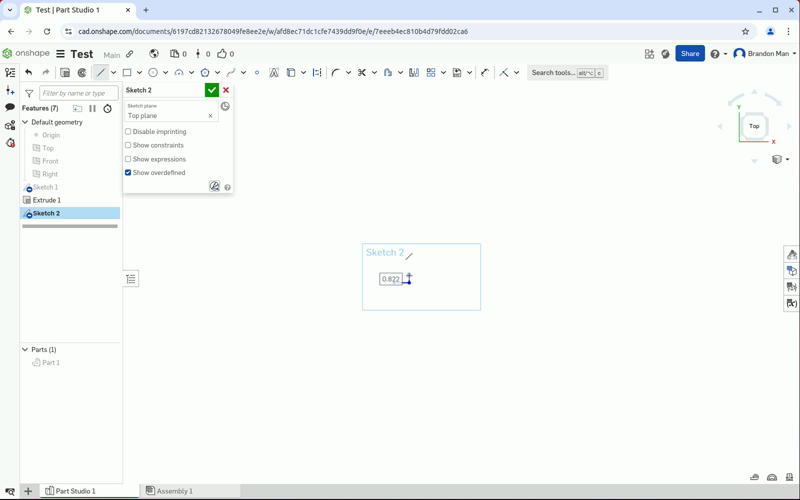
scroll(-6)
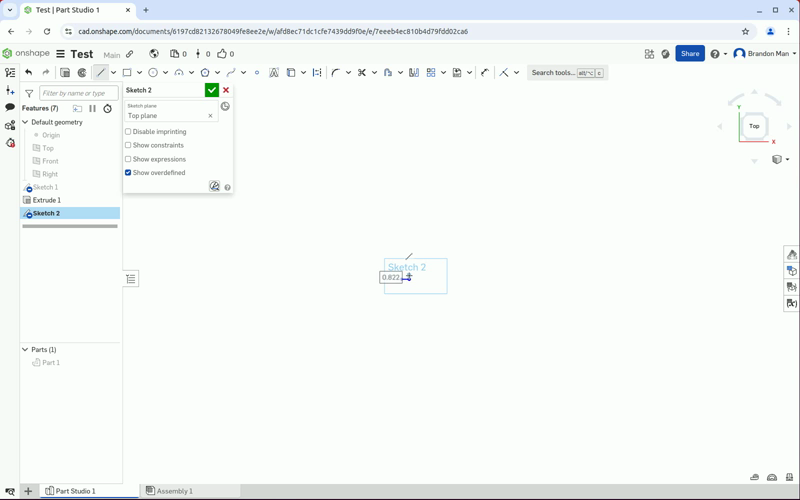
key_up(shift)
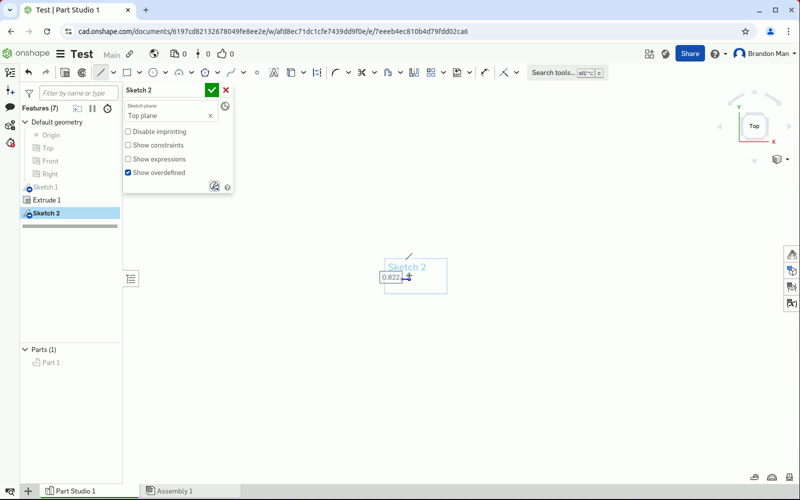
key_down(shift)
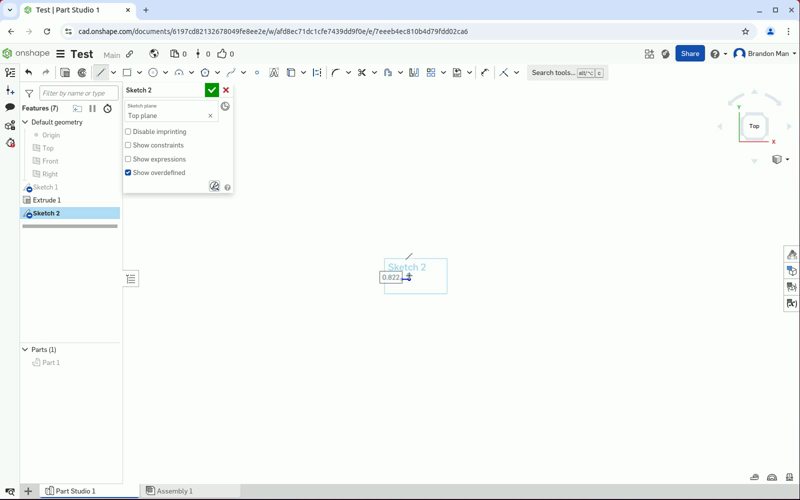
mouse_move(439, 275)
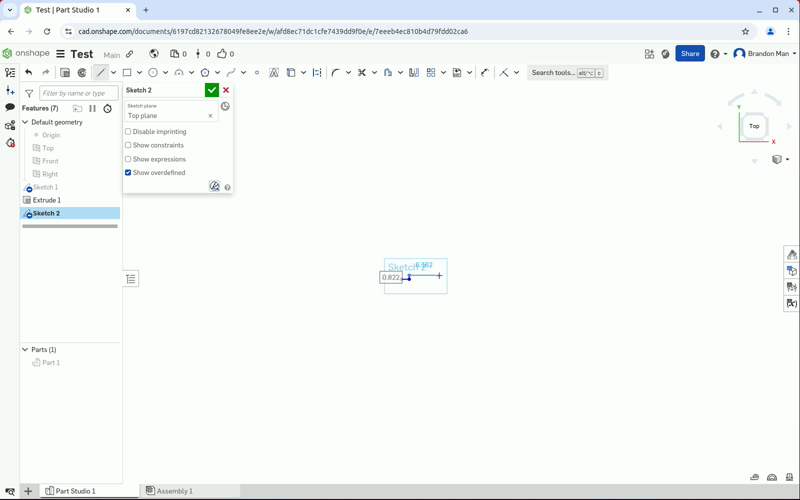
mouse_move(401, 275)
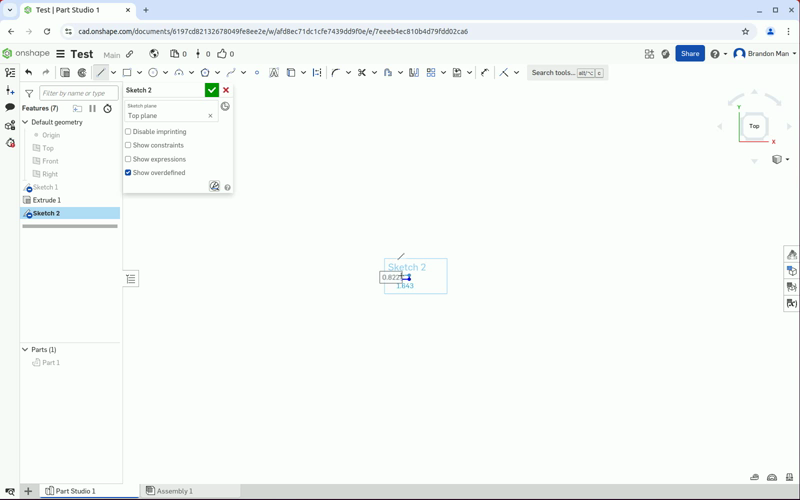
scroll(6)
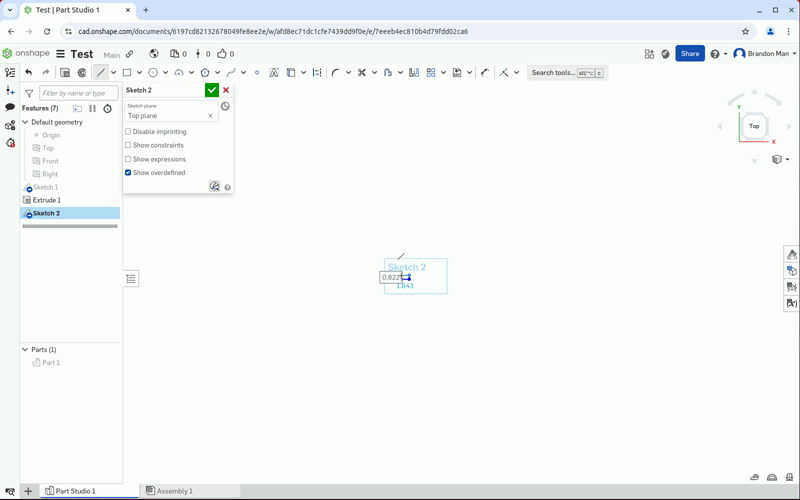
scroll(6)
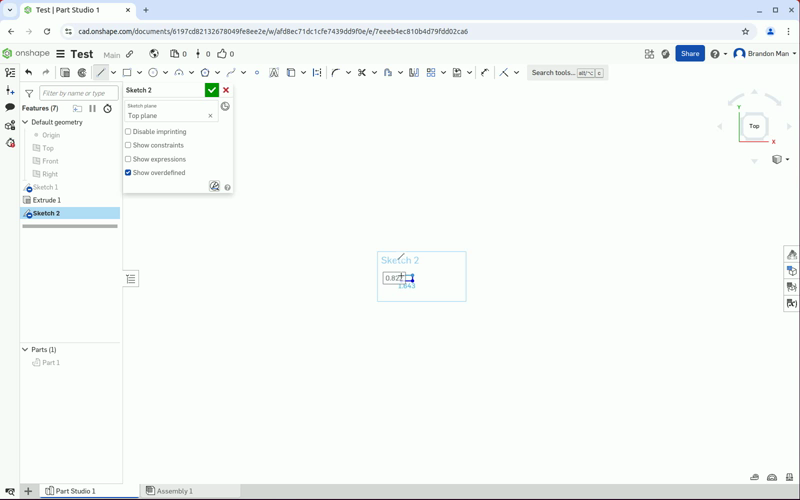
scroll(6)
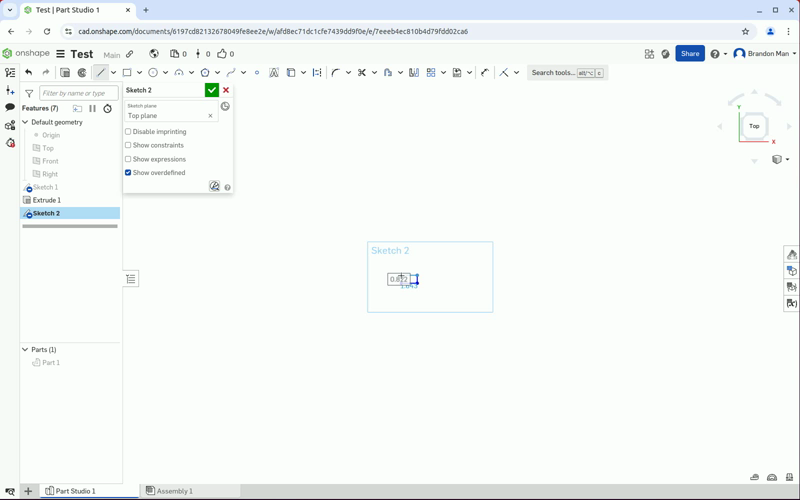
scroll(6)
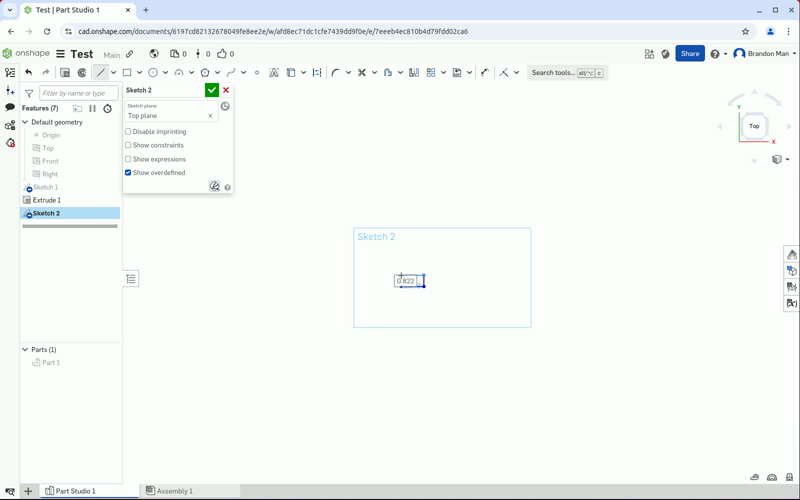
scroll(6)
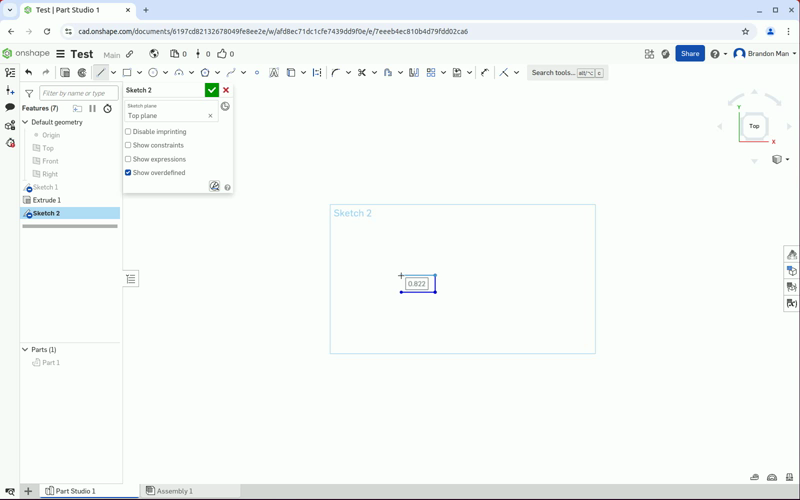
scroll(6)
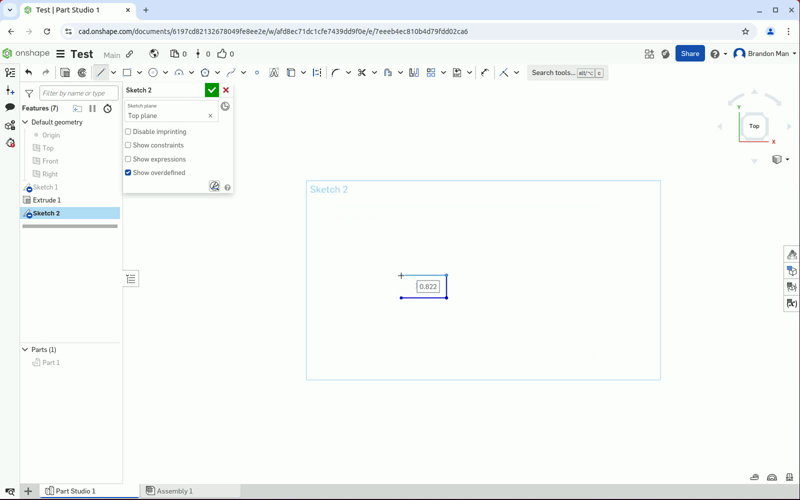
scroll(6)
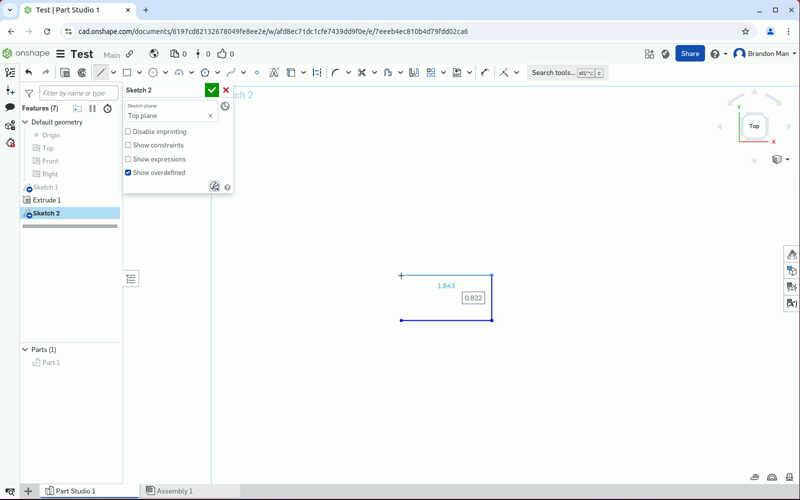
click(401, 275)
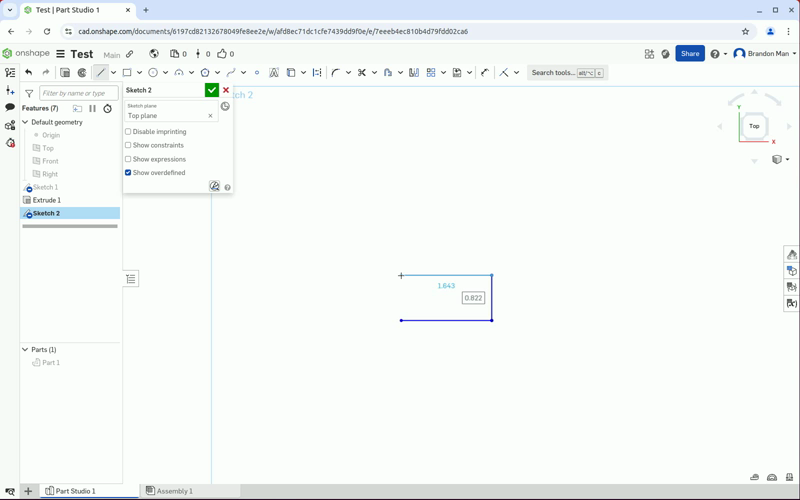
scroll(-6)
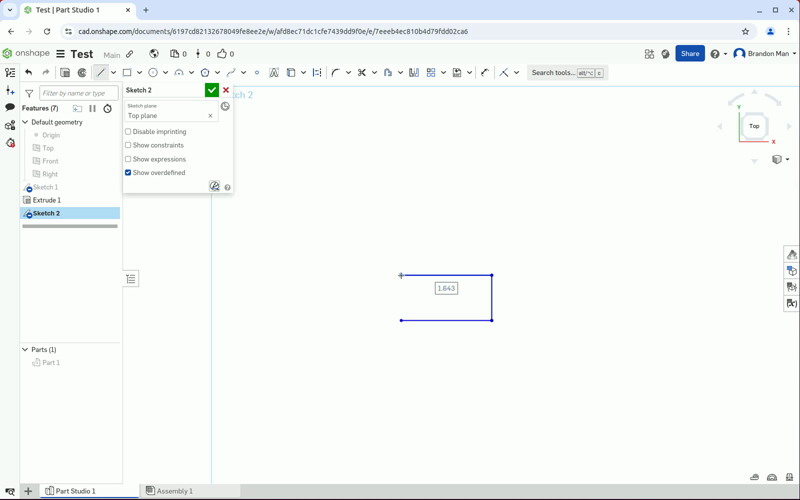
scroll(-6)
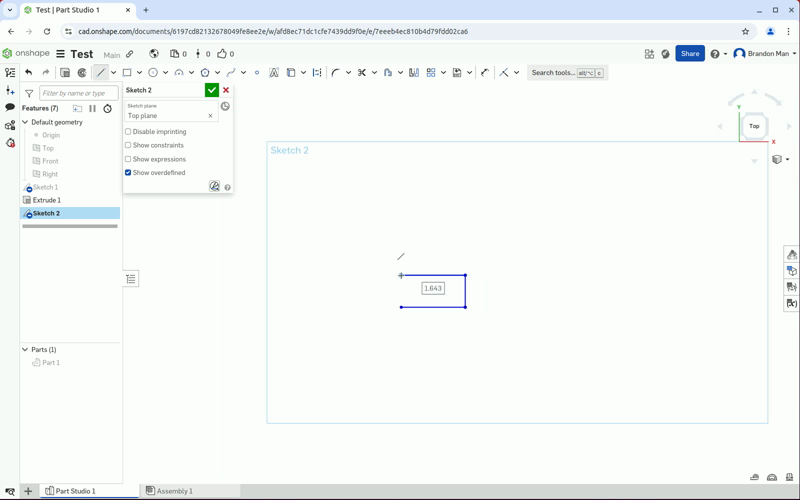
scroll(-6)
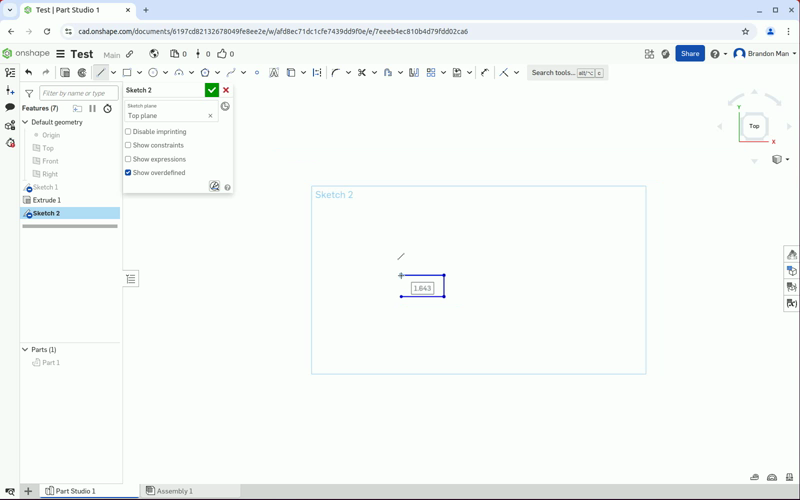
scroll(-6)
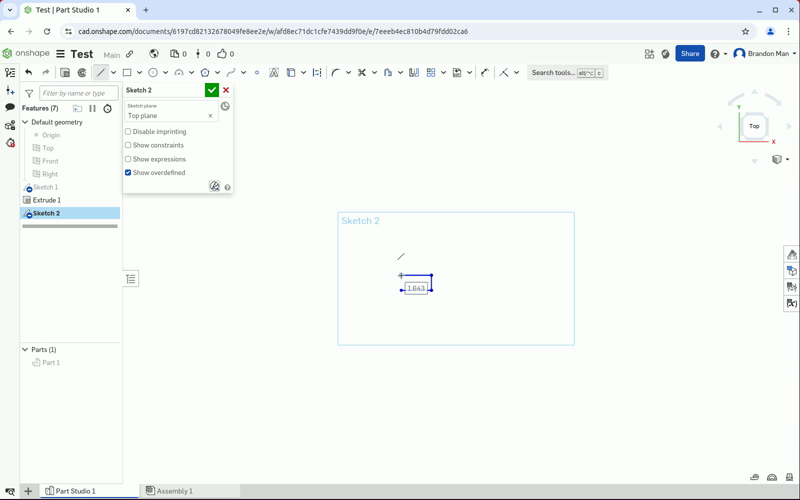
scroll(-6)
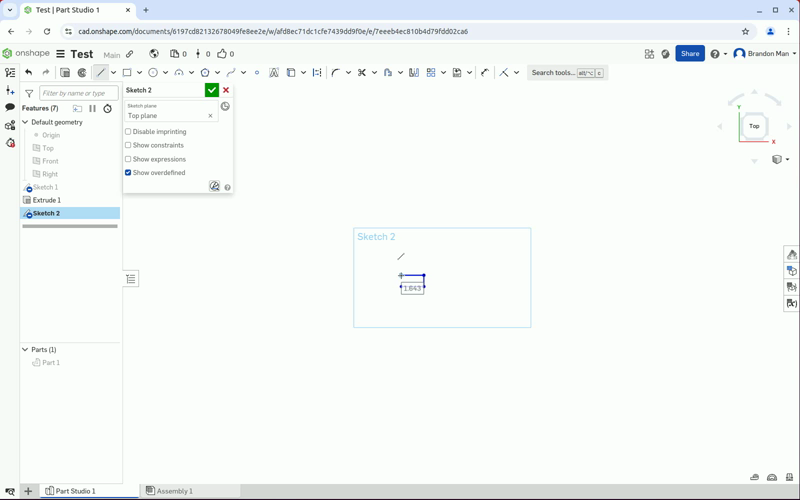
scroll(-6)
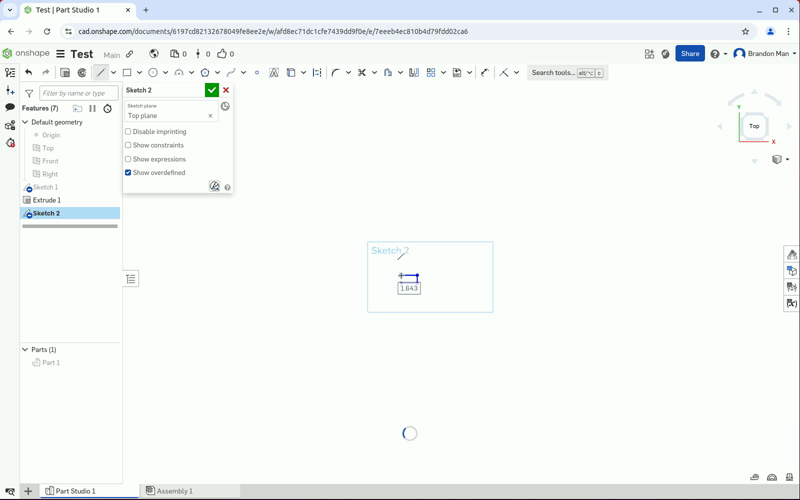
scroll(-6)
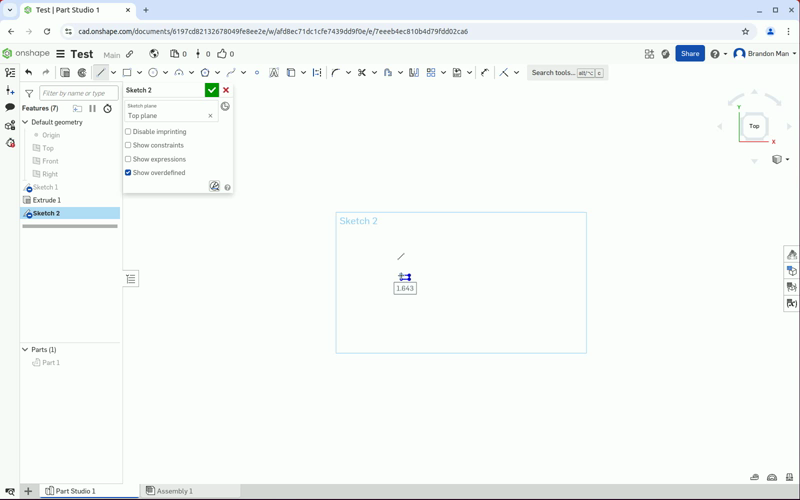
key_up(shift)
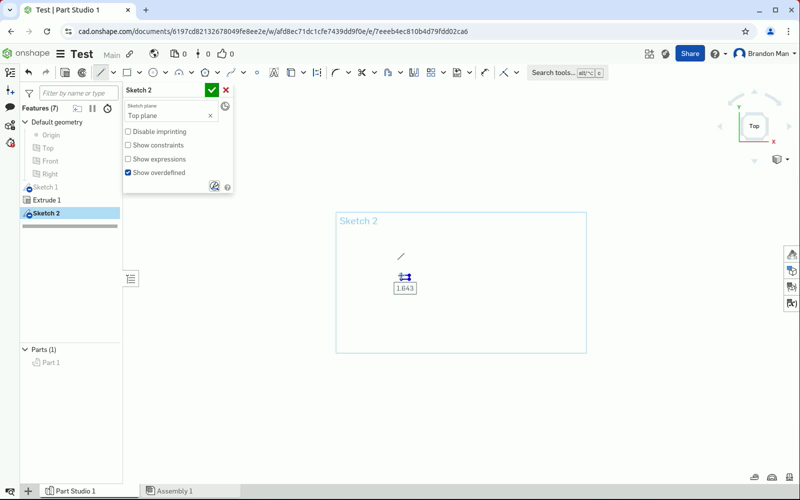
mouse_move(431, 275)
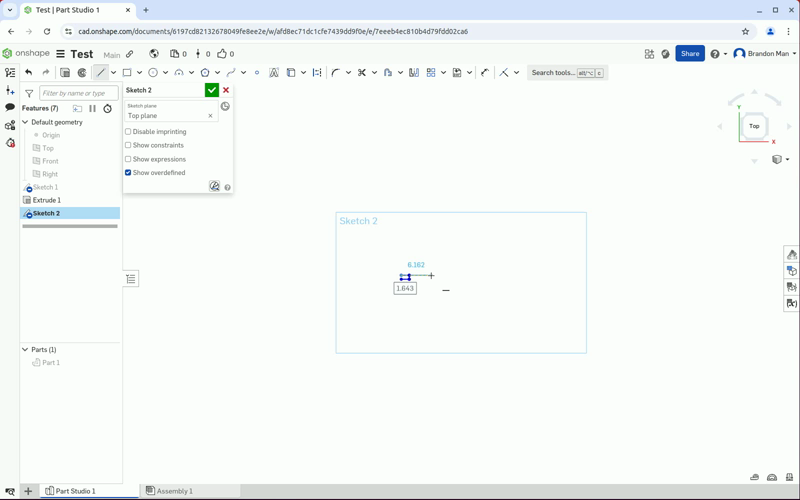
key_down(shift)
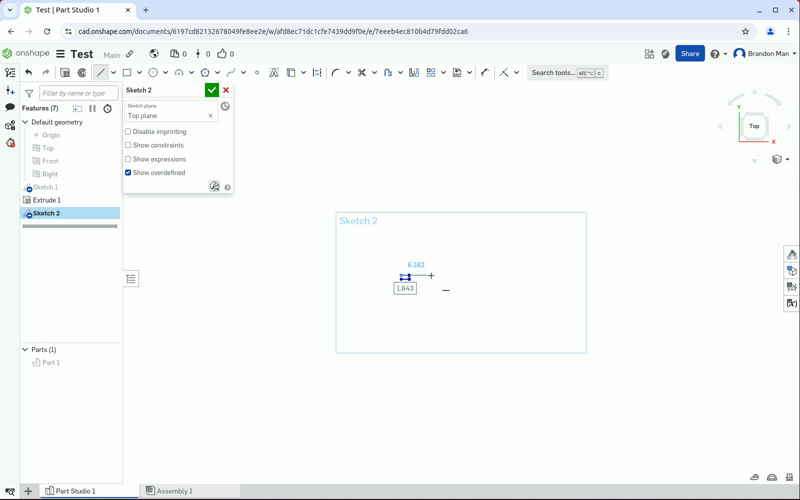
mouse_move(401, 279)
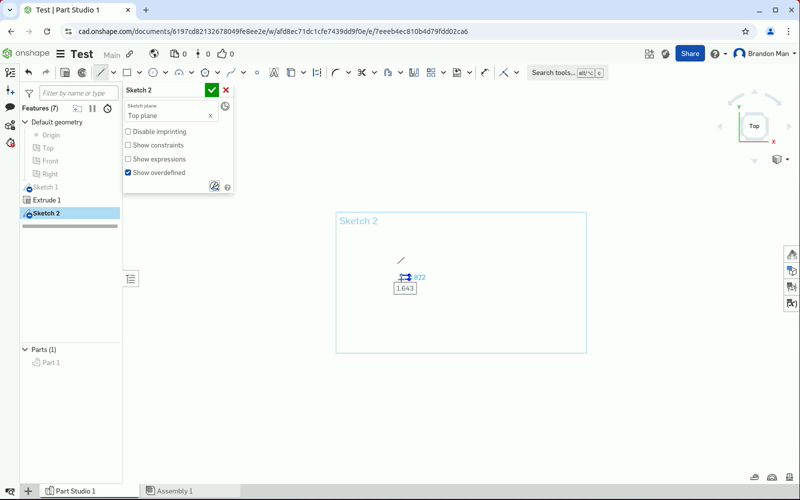
scroll(6)
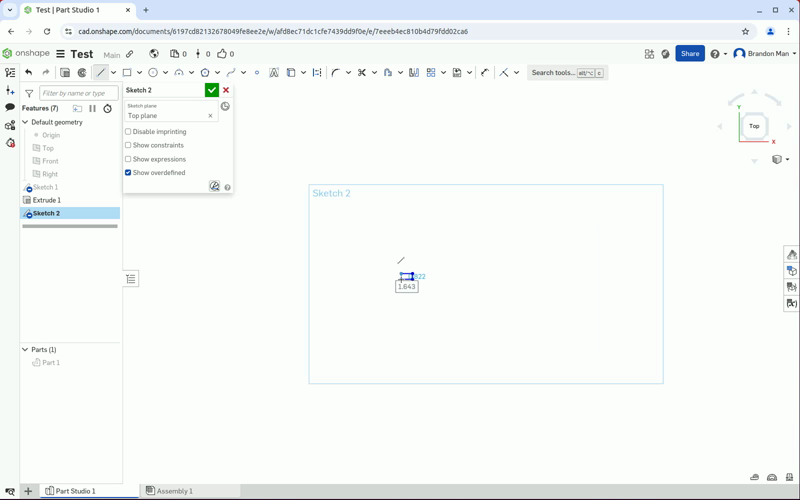
scroll(6)
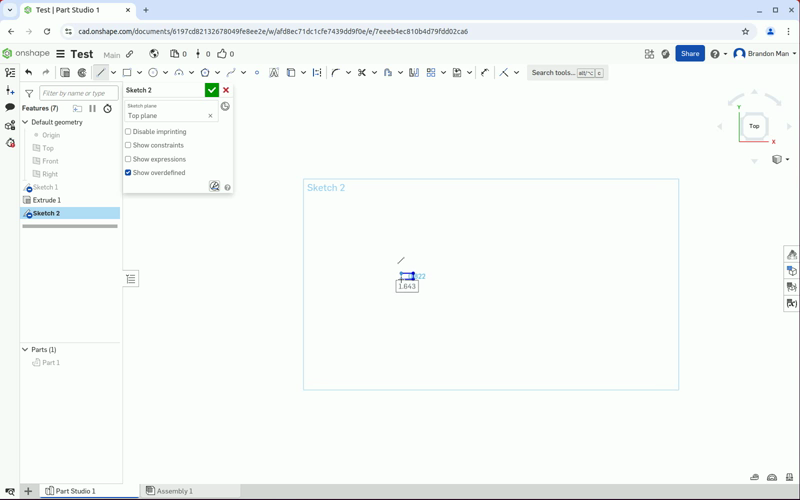
scroll(6)
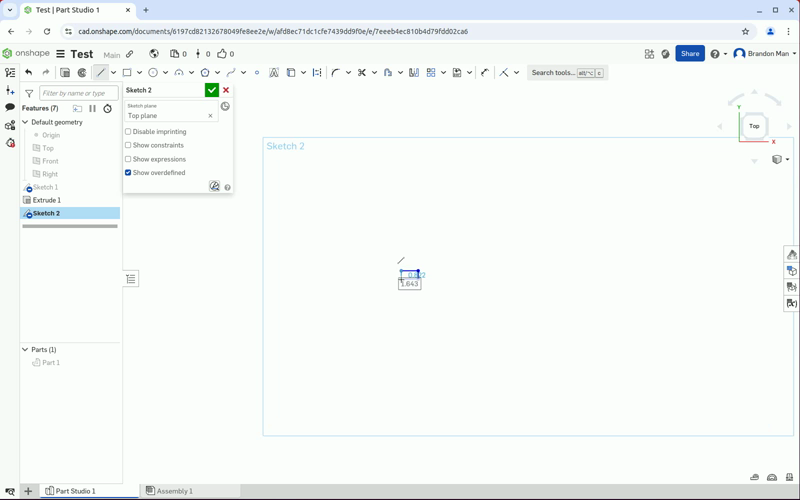
scroll(6)
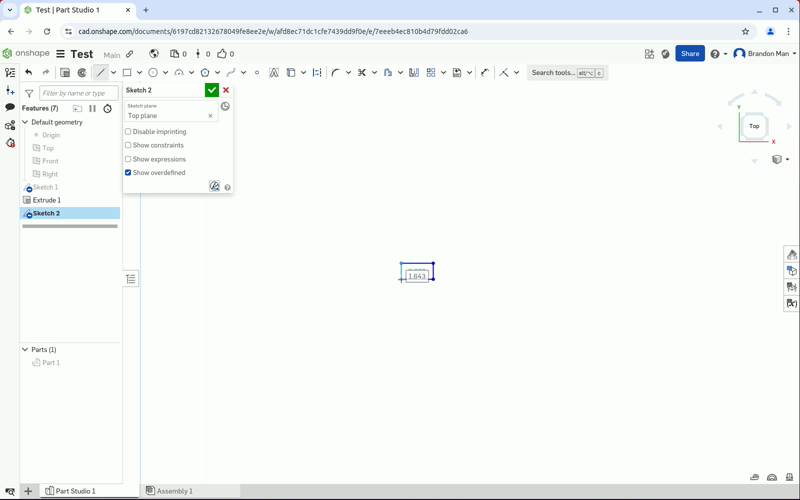
scroll(6)
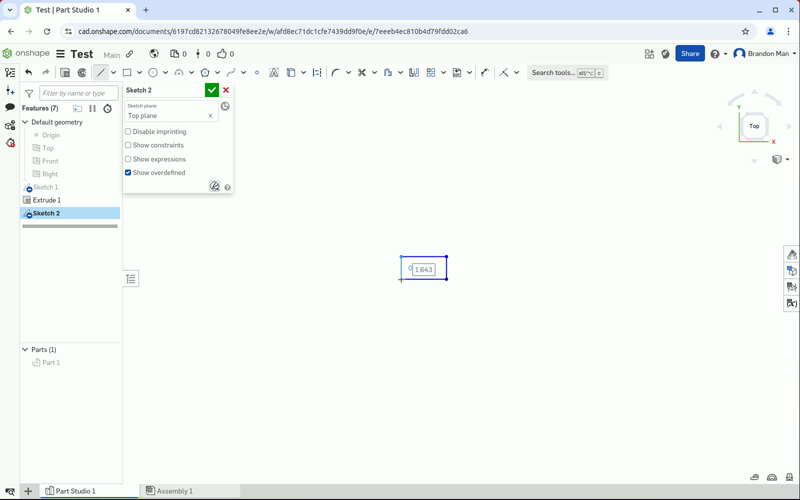
scroll(6)
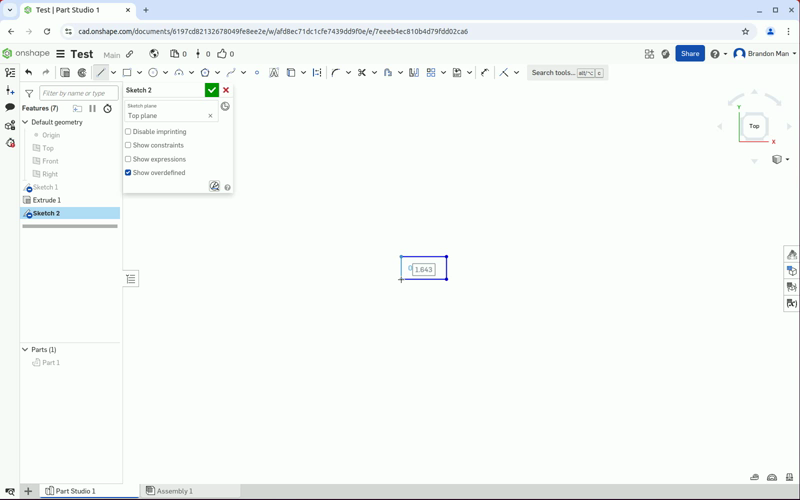
scroll(6)
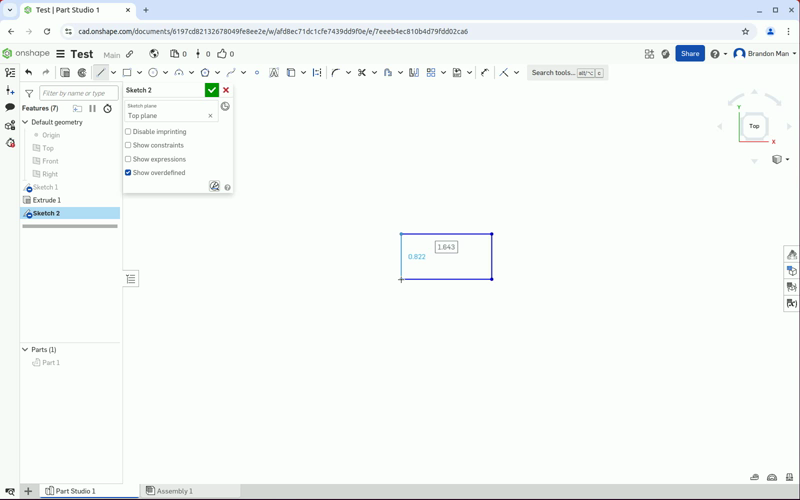
key_up(shift)
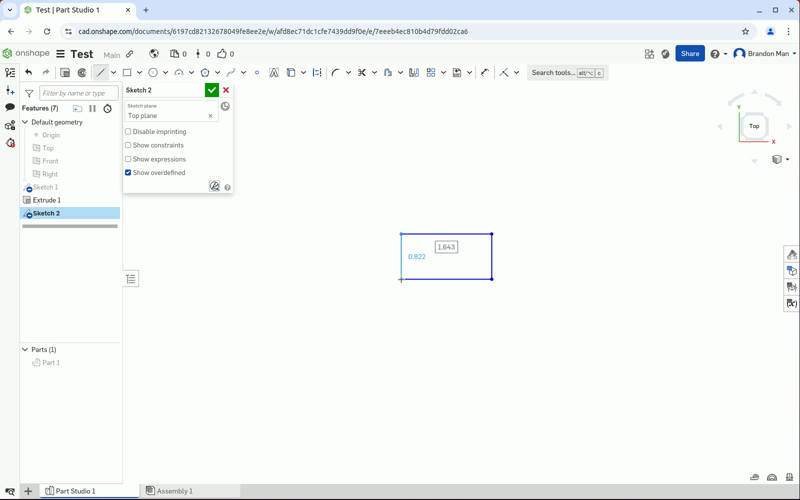
click(401, 279)
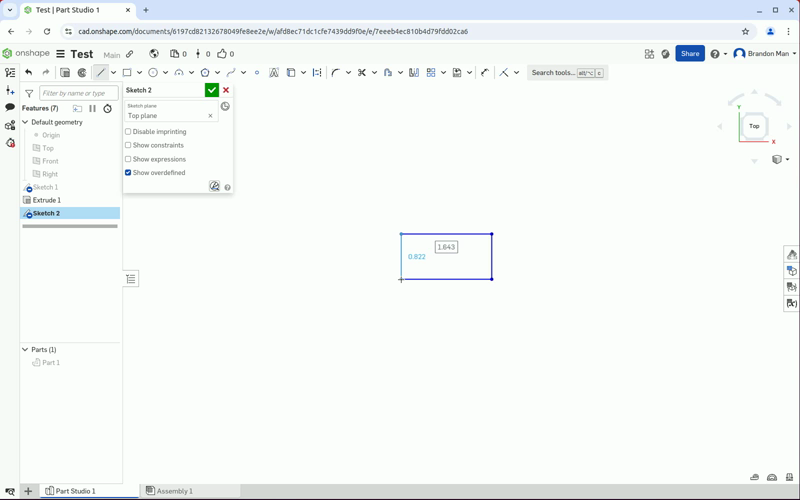
scroll(-6)
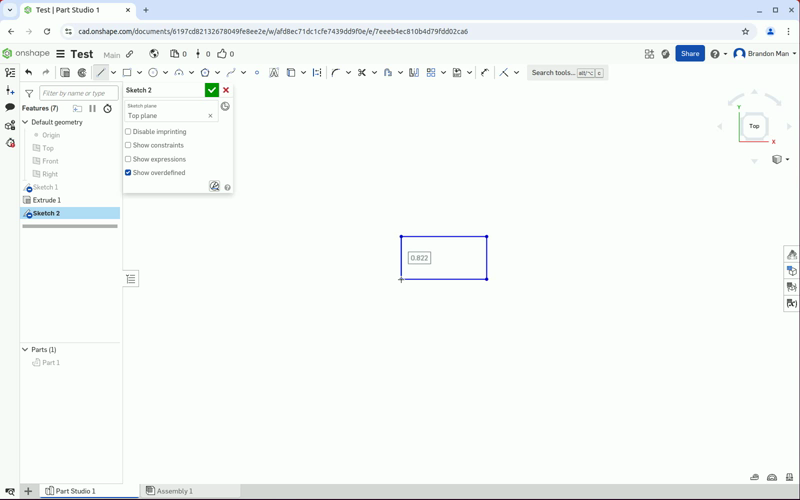
scroll(-6)
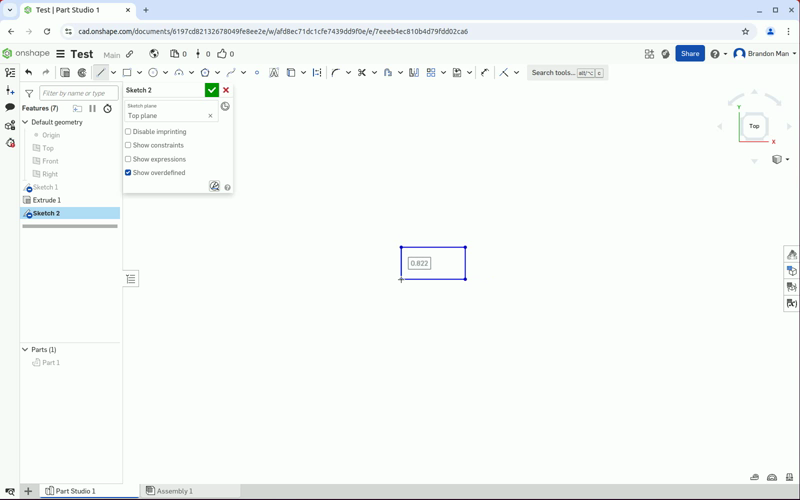
scroll(-6)
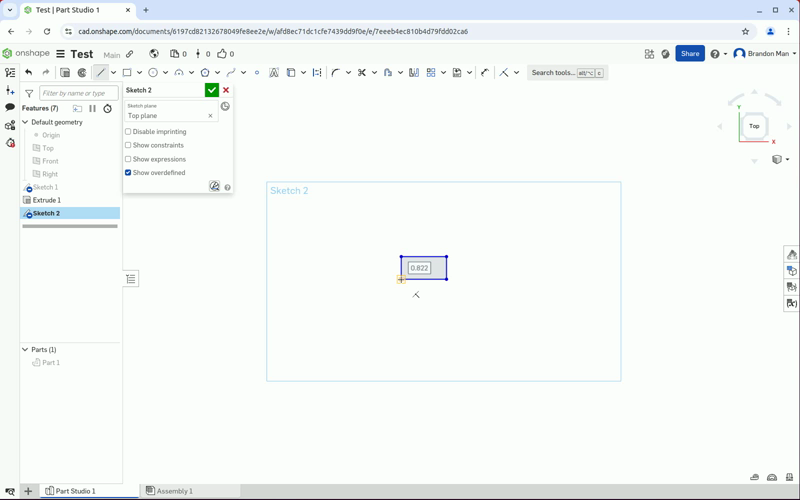
scroll(-6)
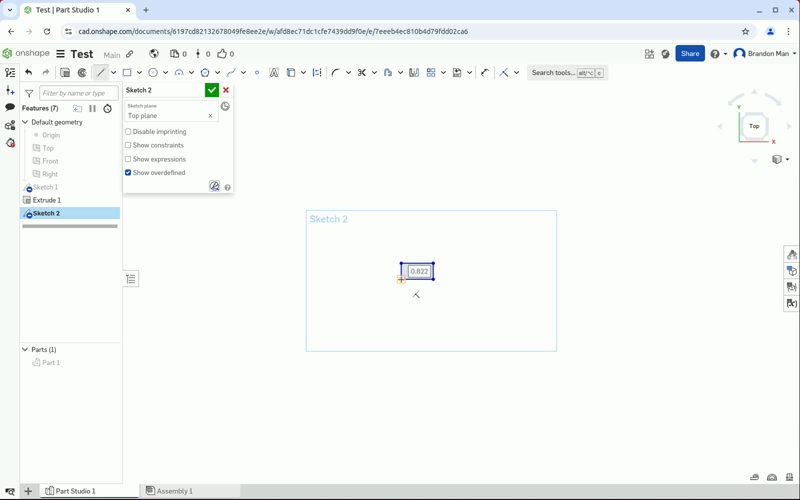
scroll(-6)
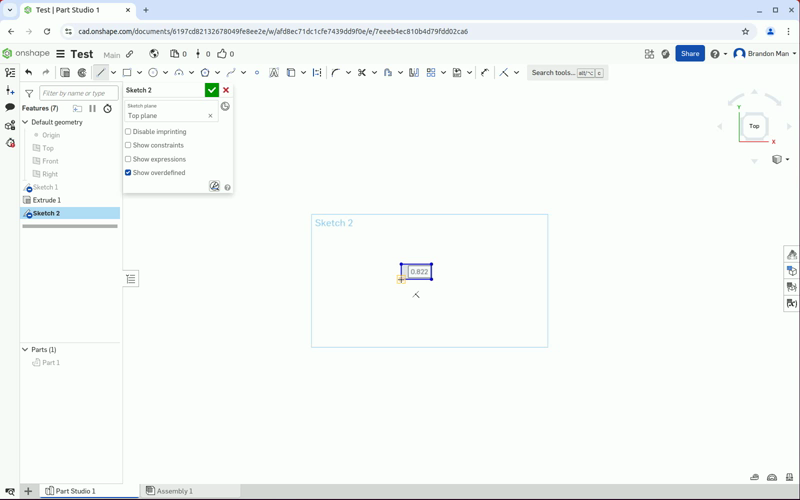
scroll(-6)
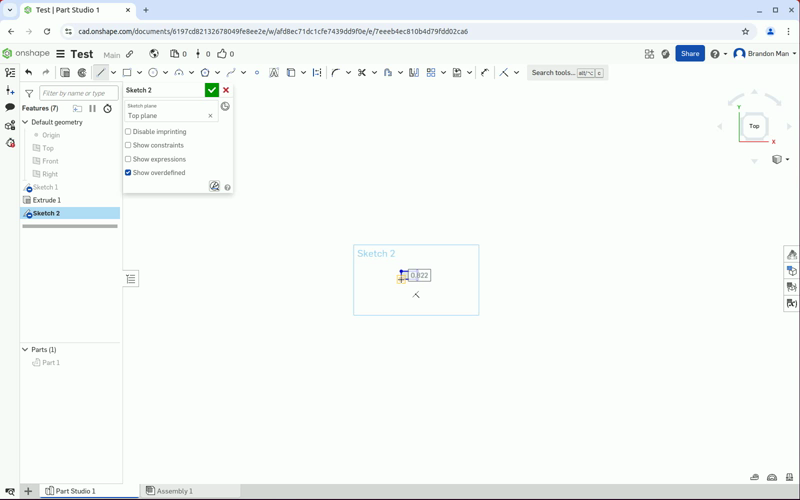
scroll(-6)
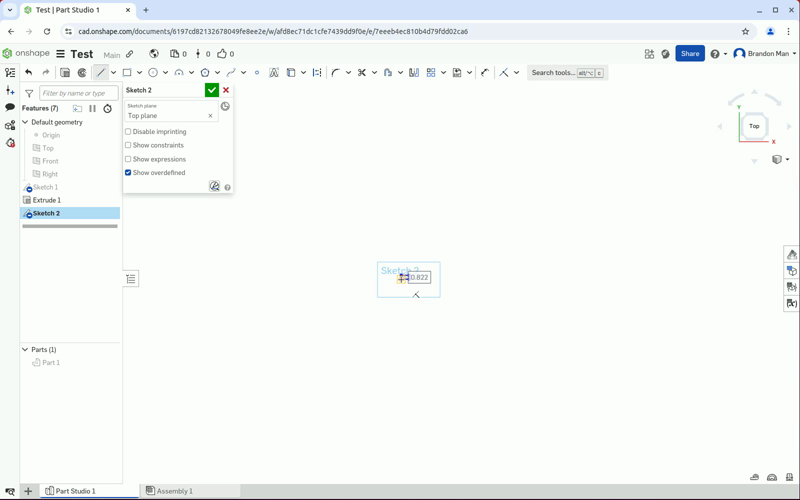
key(esc)
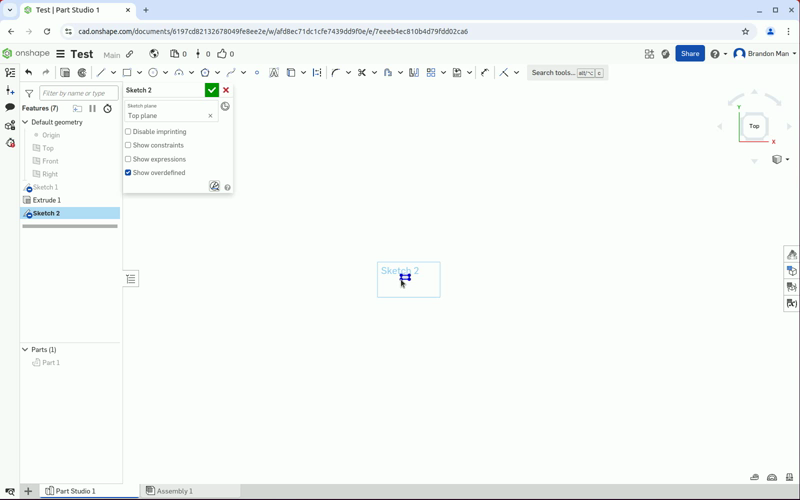
mouse_move(407, 275)
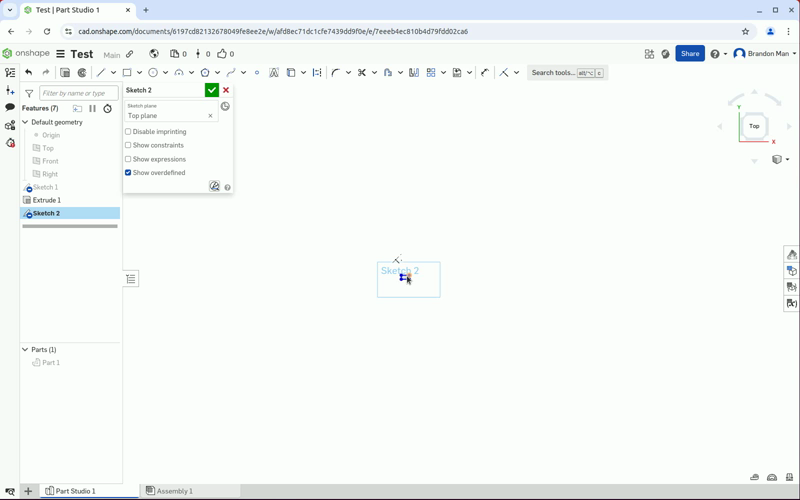
scroll(6)
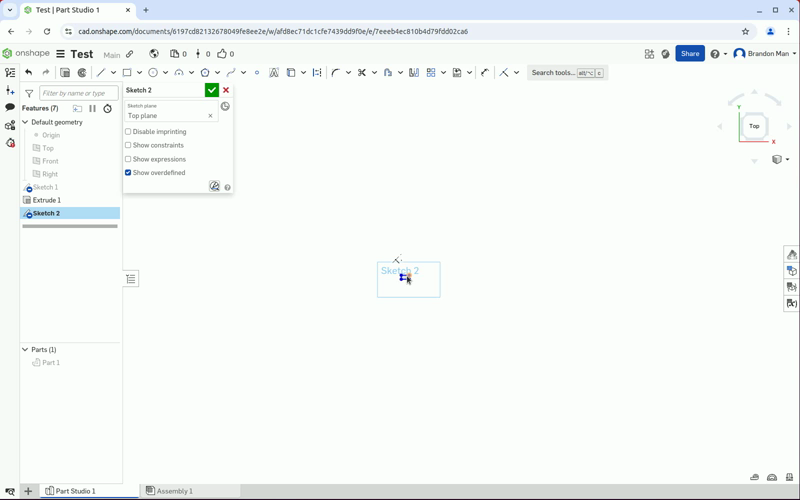
scroll(6)
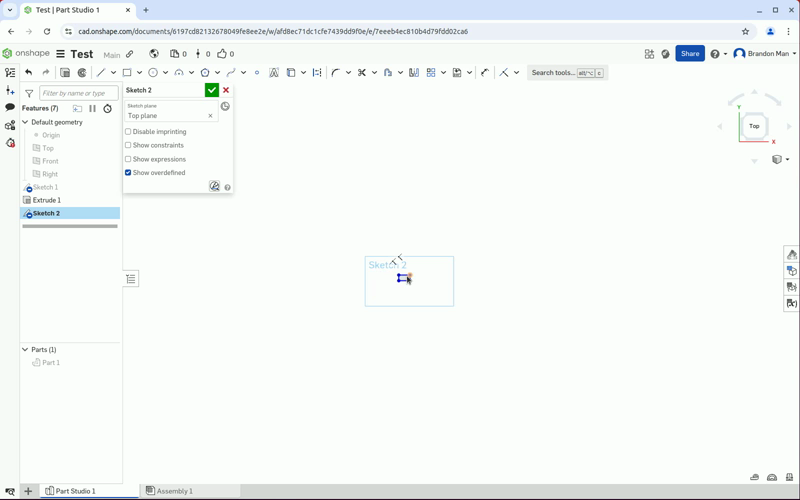
scroll(6)
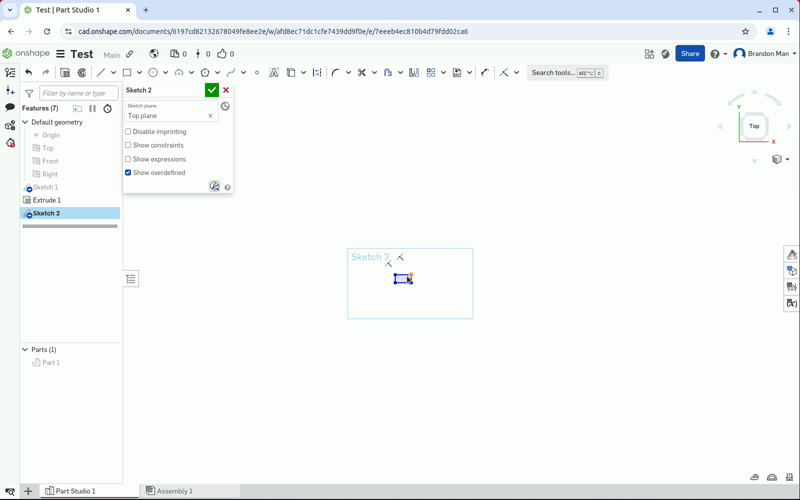
scroll(6)
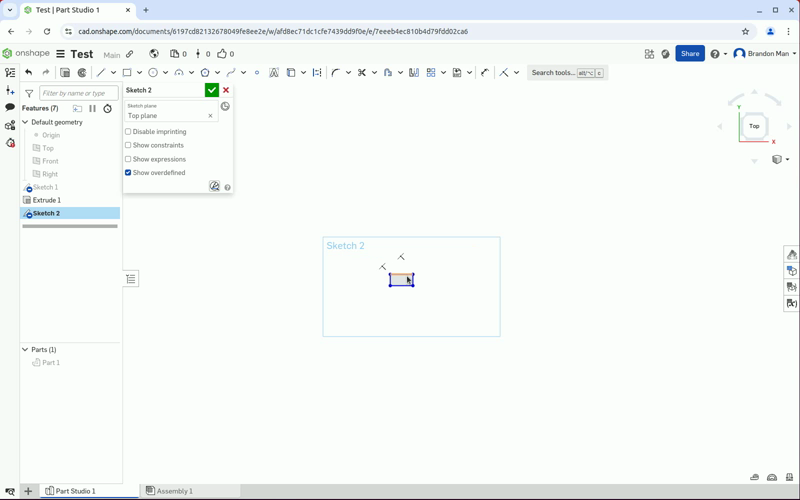
scroll(6)
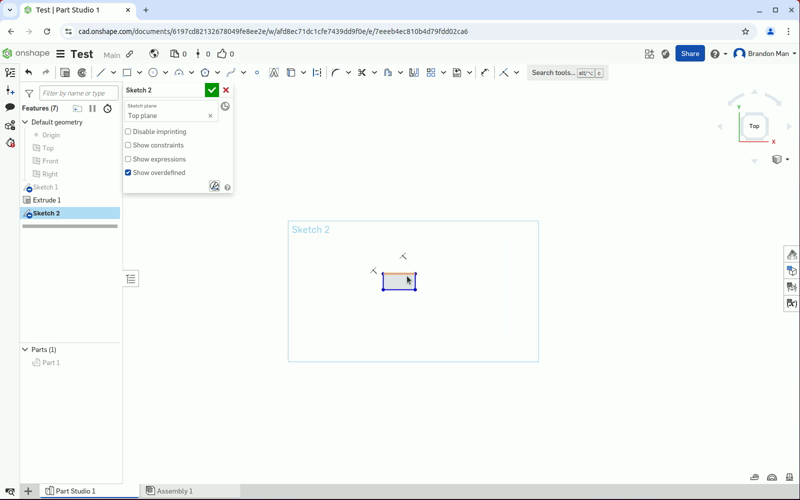
scroll(6)
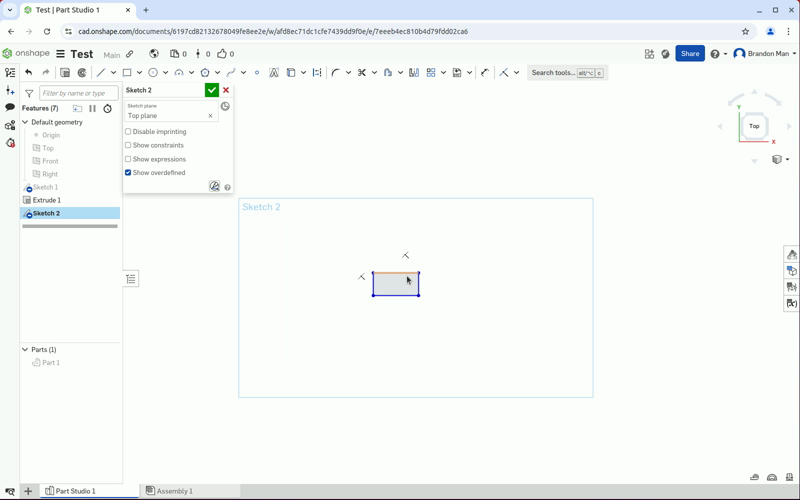
scroll(6)
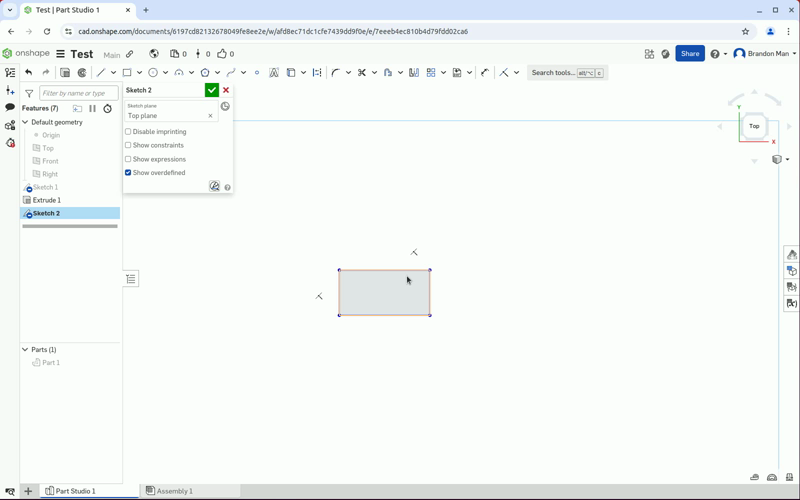
click(407, 275)
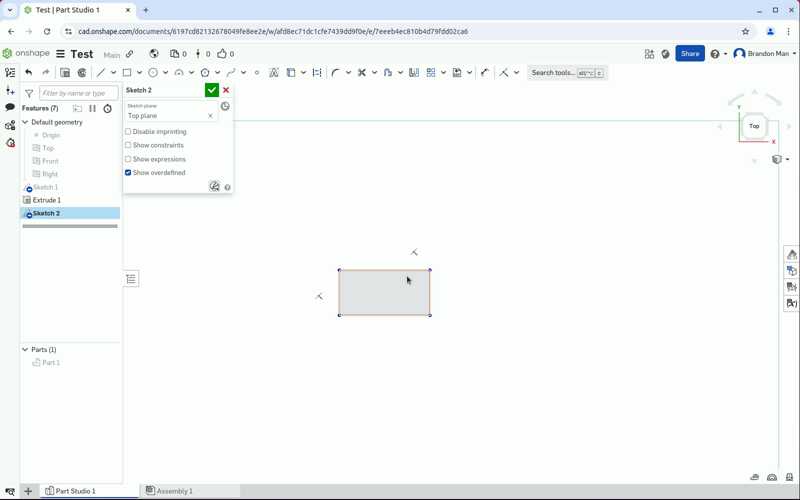
scroll(-6)
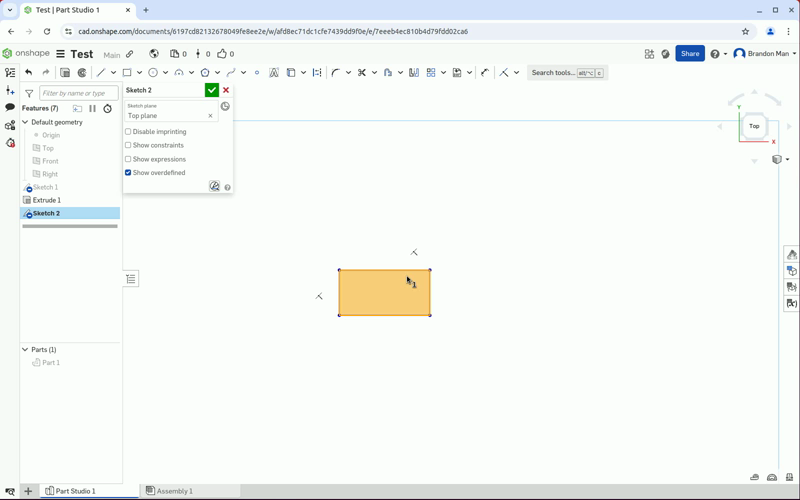
scroll(-6)
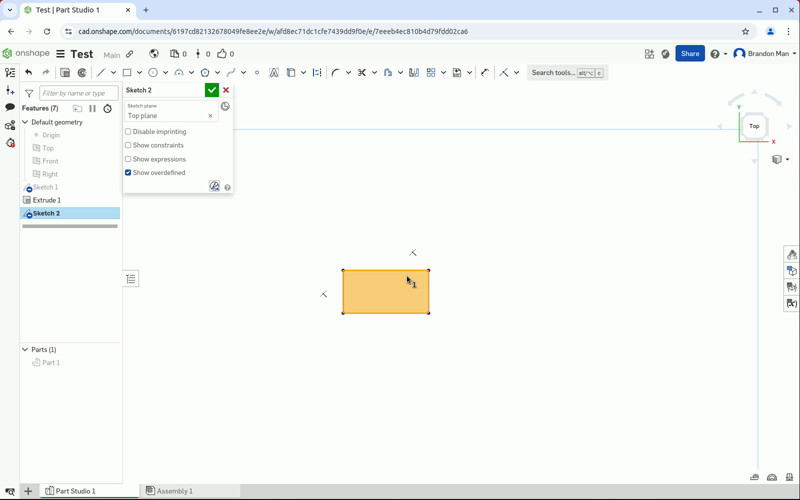
scroll(-6)
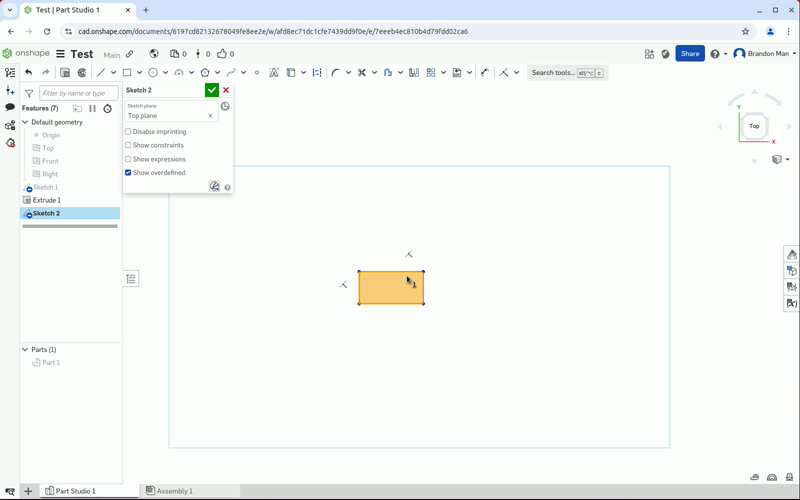
scroll(-6)
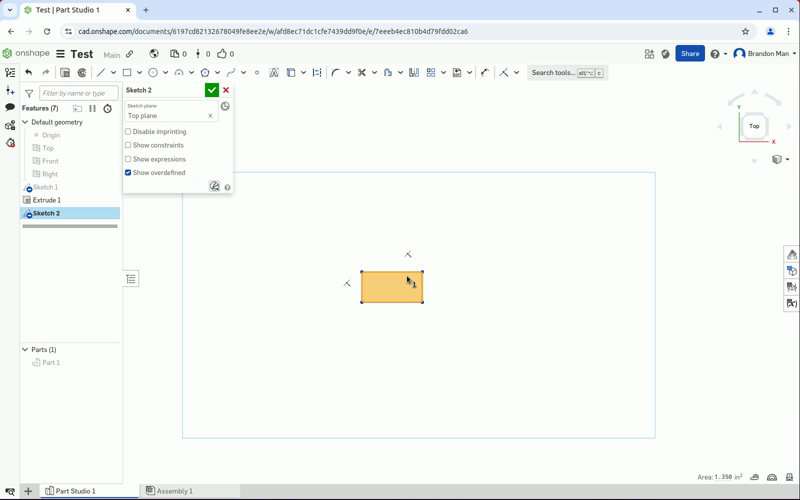
scroll(-6)
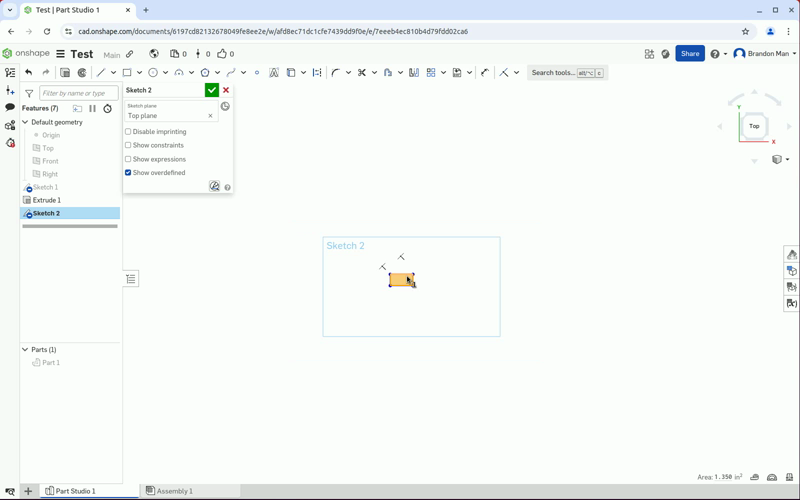
scroll(-6)
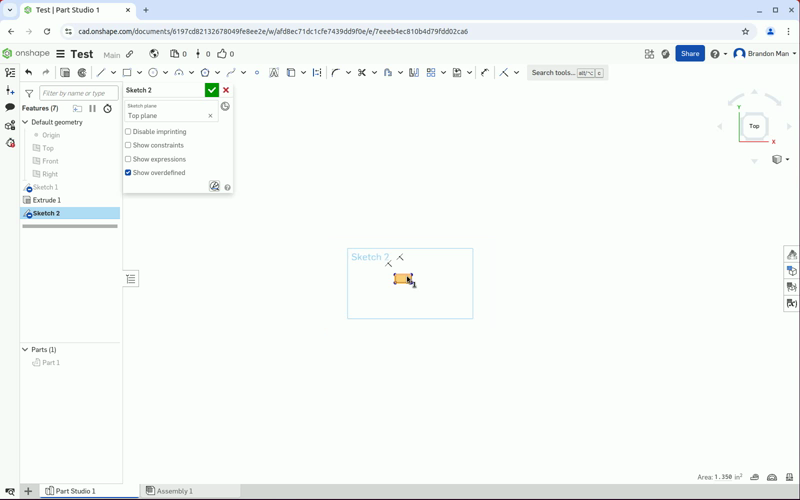
scroll(-6)
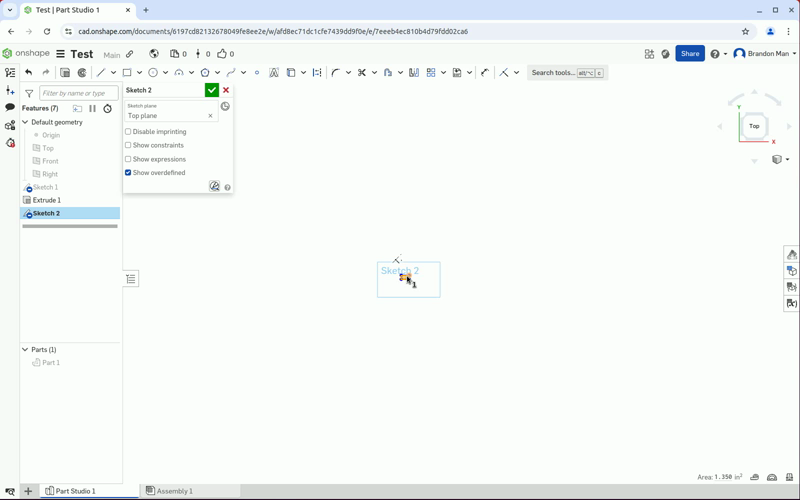
mouse_move(73, 352)
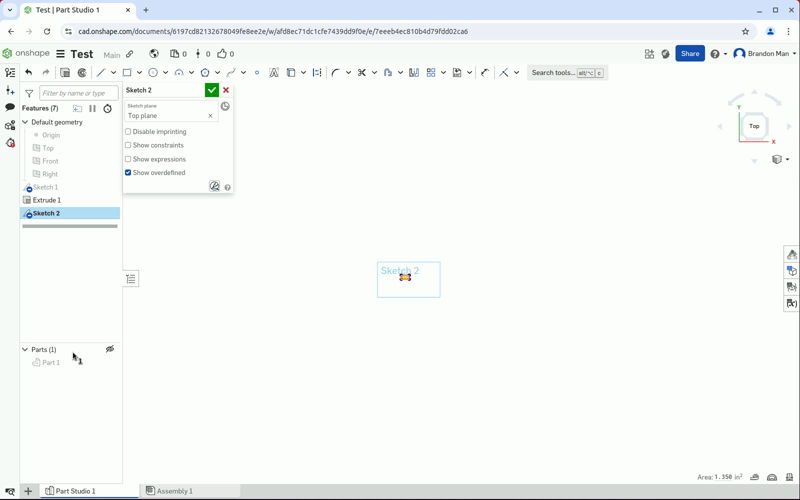
key(shift+y)
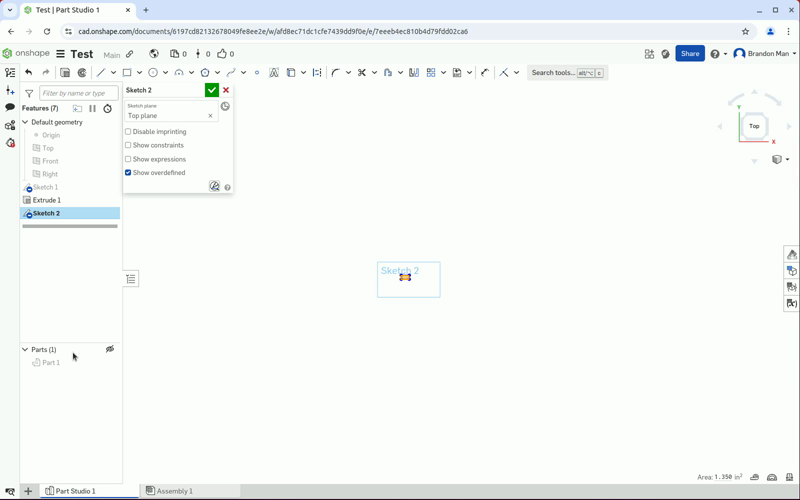
key(shift+e)
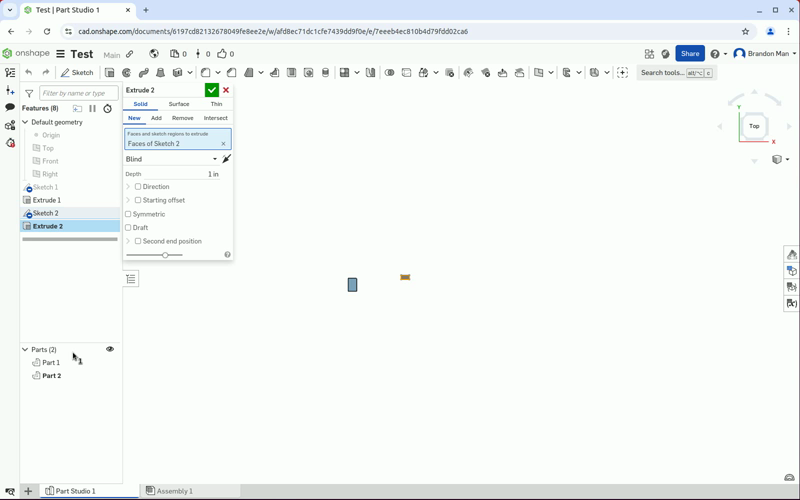
mouse_move(143, 106)
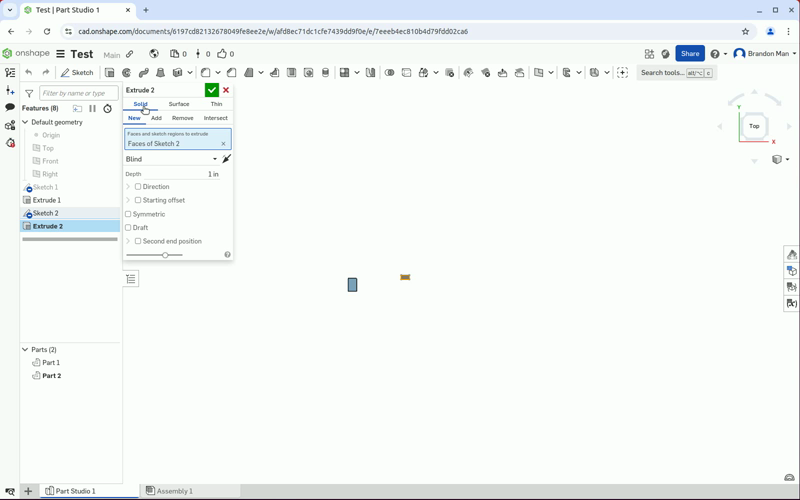
click(143, 106)
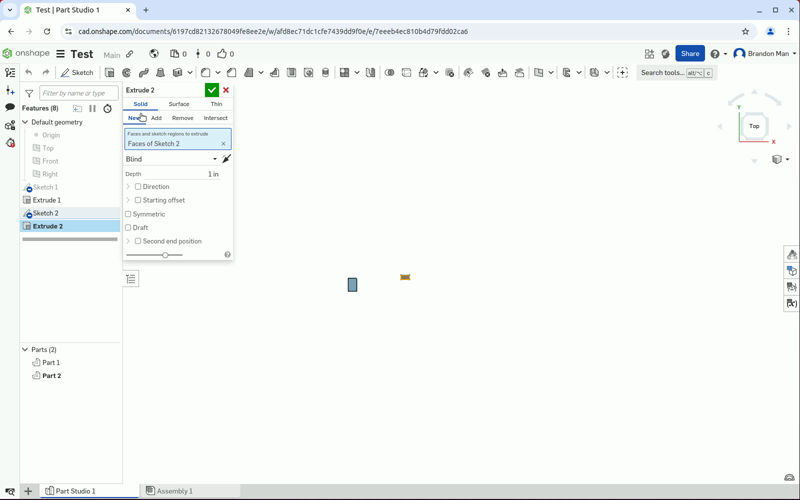
mouse_move(137, 120)
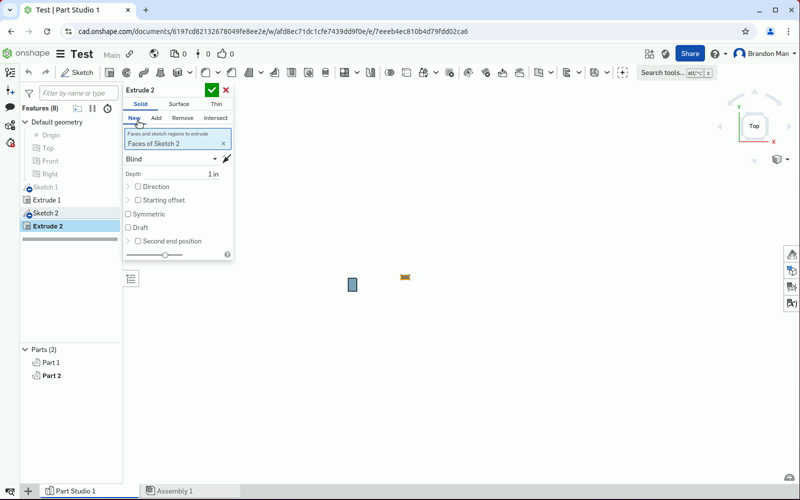
click(137, 120)
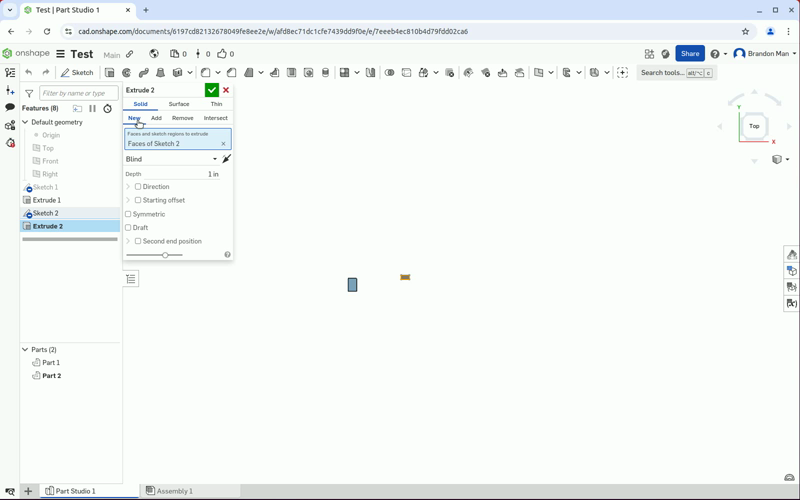
key(tab, 4)
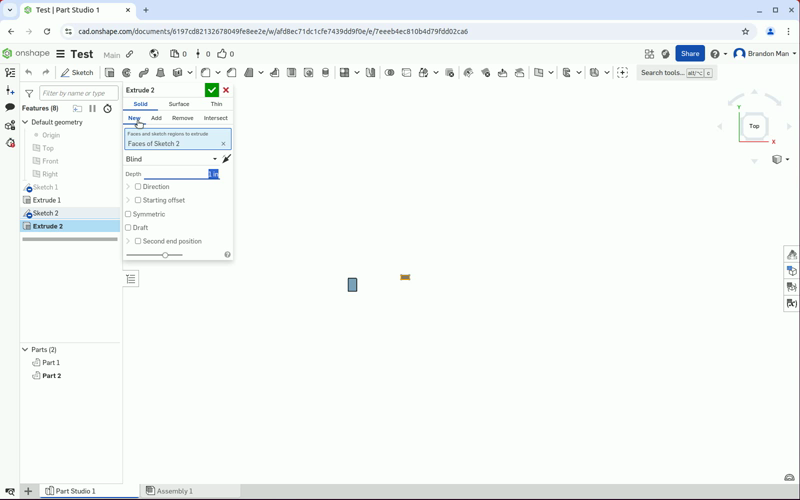
text(2.407)
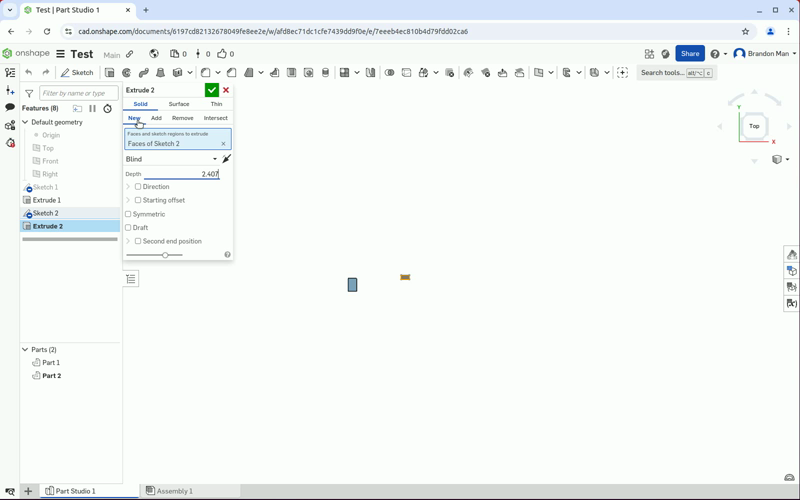
key(enter)
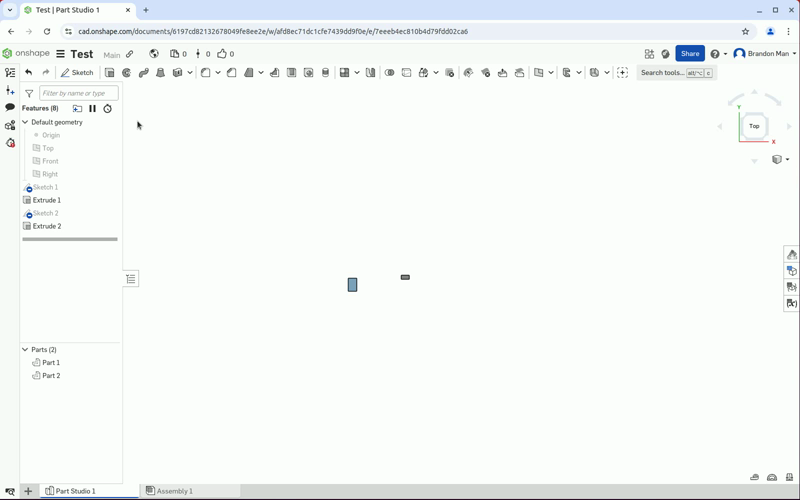
key(shift+h)
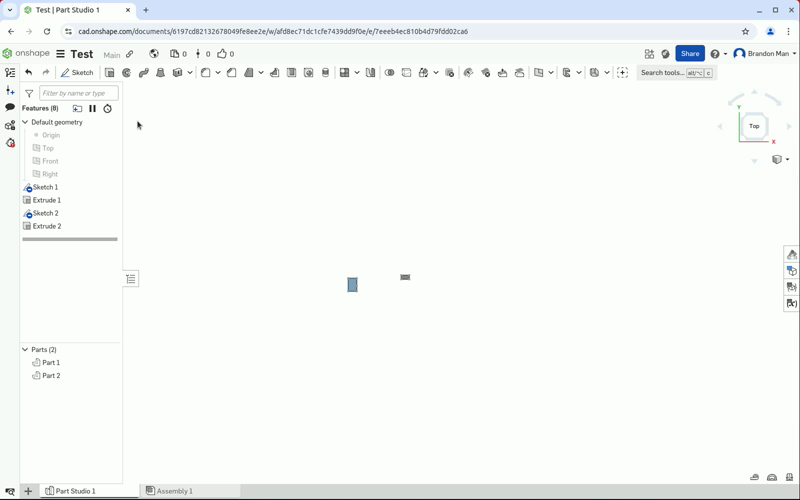
key(shift+h)
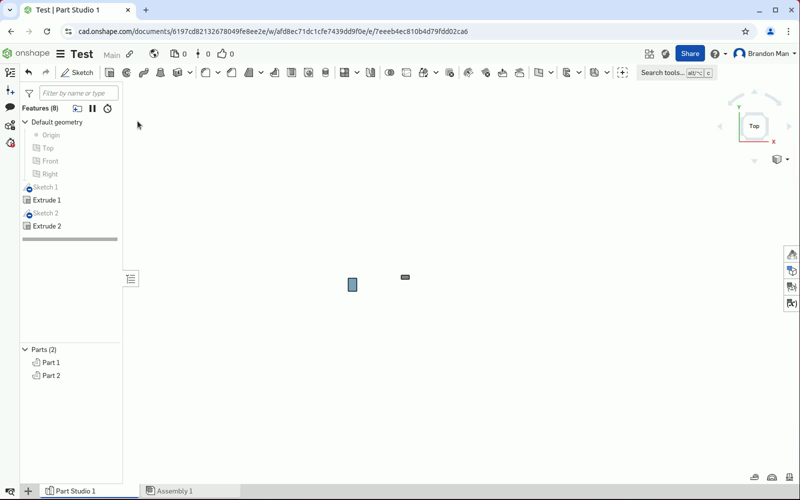
mouse_move(73, 189)
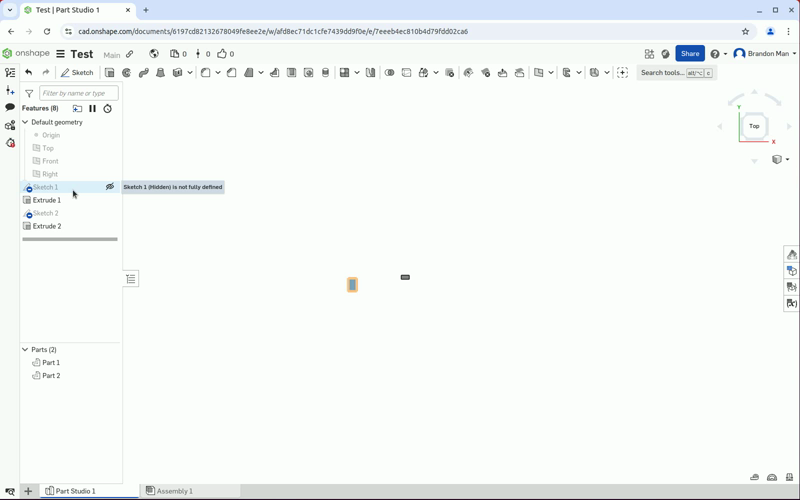
click(73, 189)
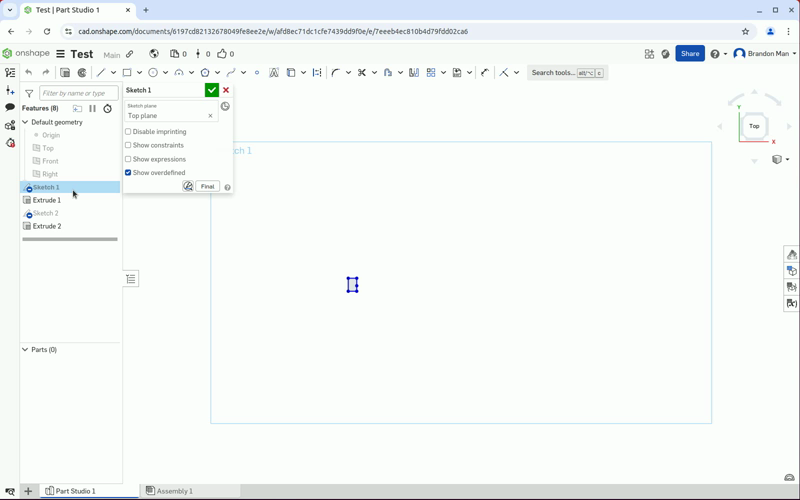
mouse_move(229, 92)
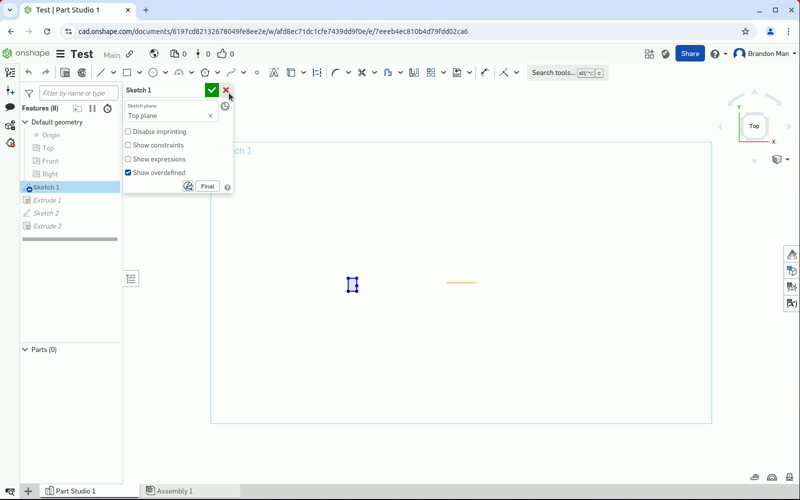
click(229, 92)
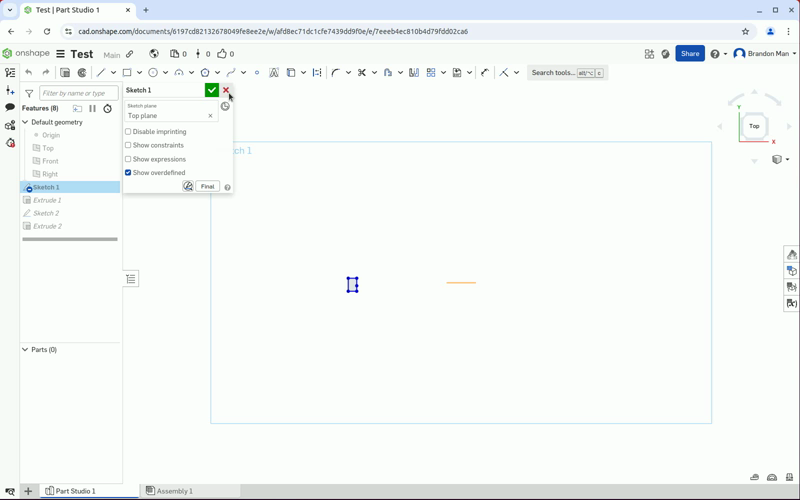
key(shift+s)
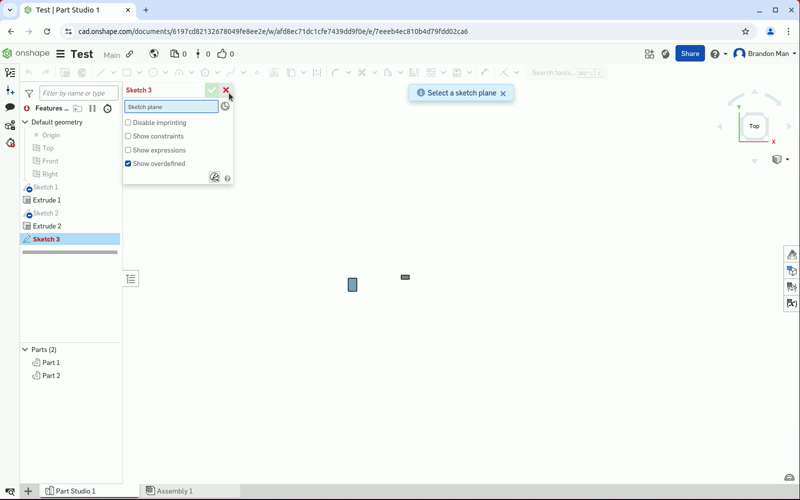
mouse_move(73, 150)
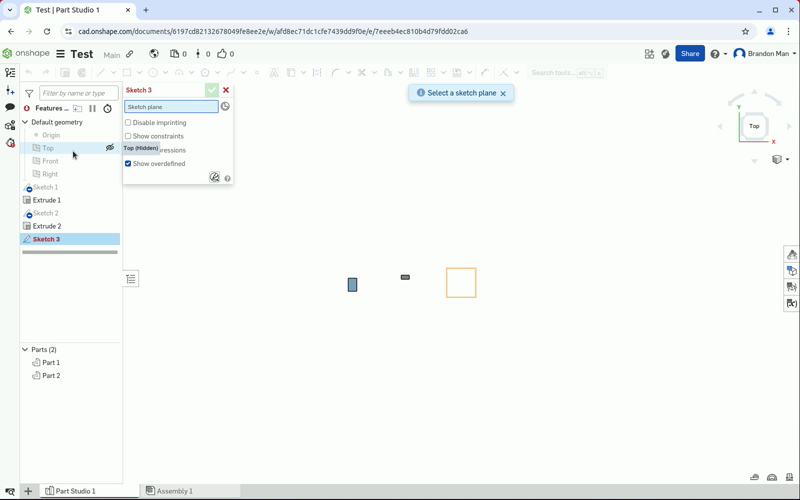
click(73, 150)
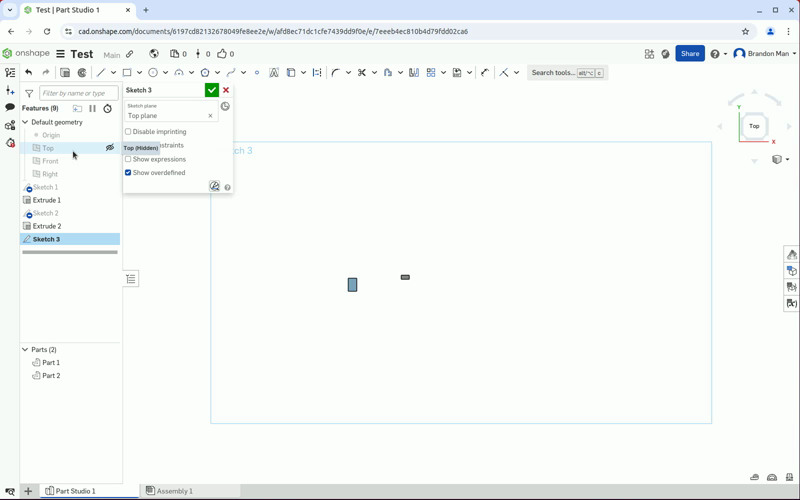
mouse_move(73, 352)
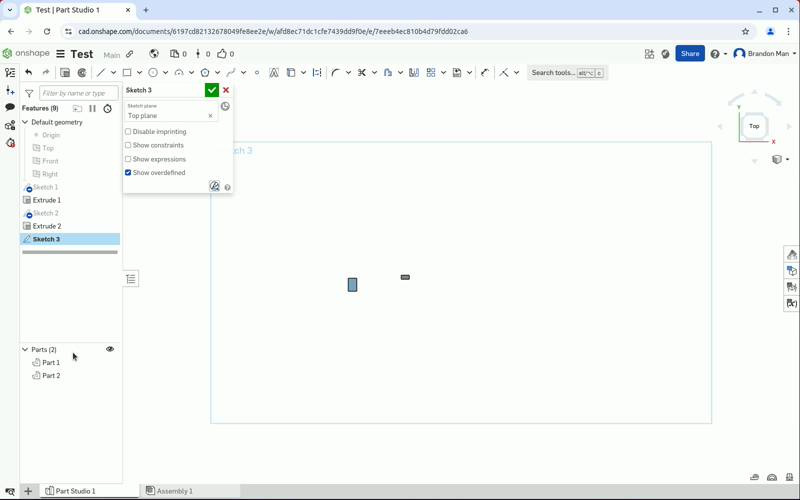
key(y)
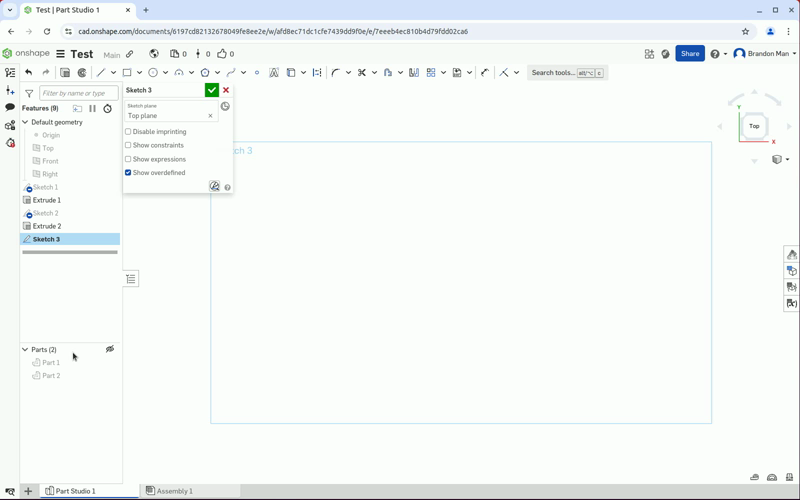
key(l)
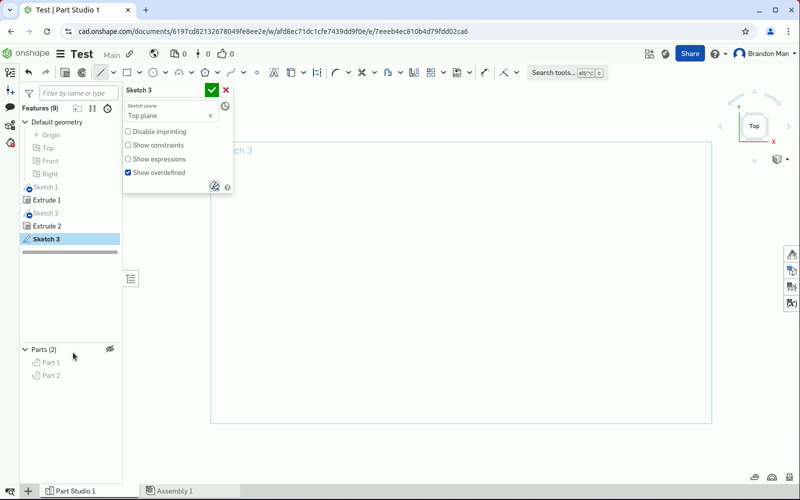
key_down(shift)
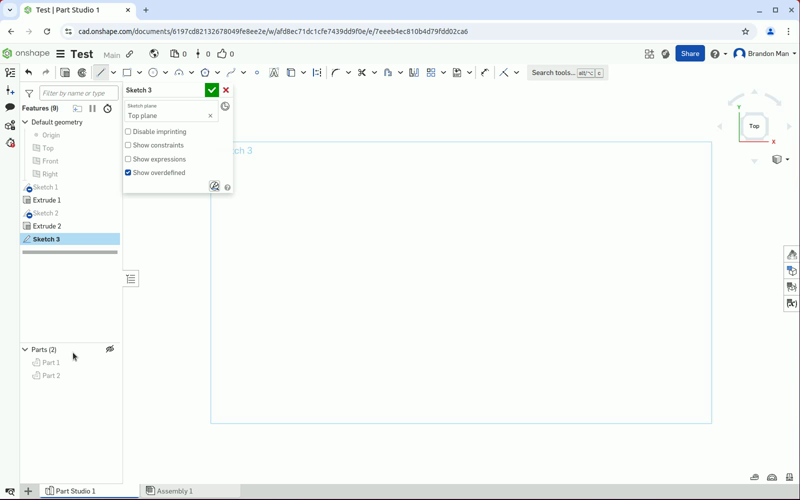
mouse_move(355, 286)
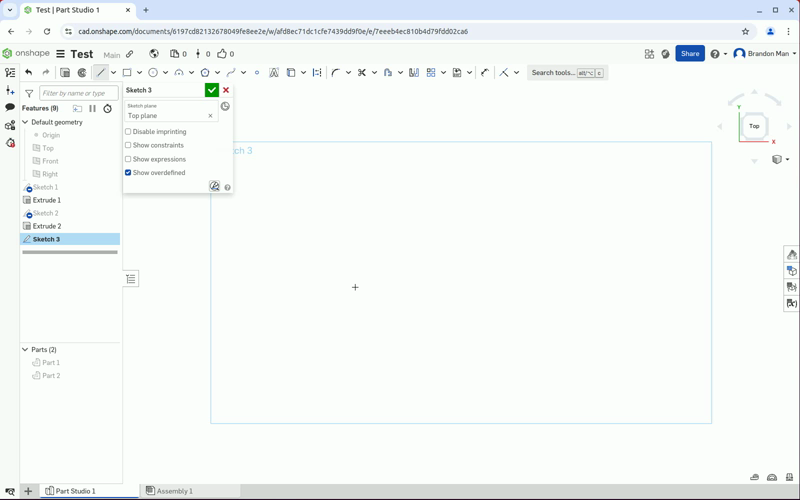
click(355, 286)
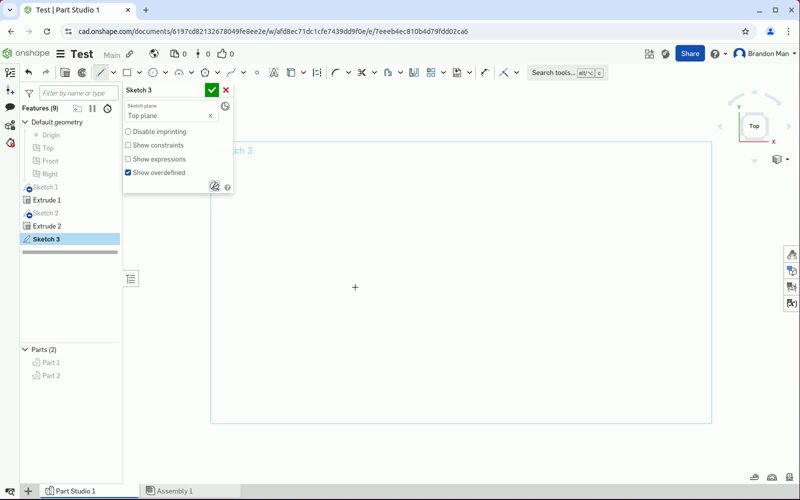
key_up(shift)
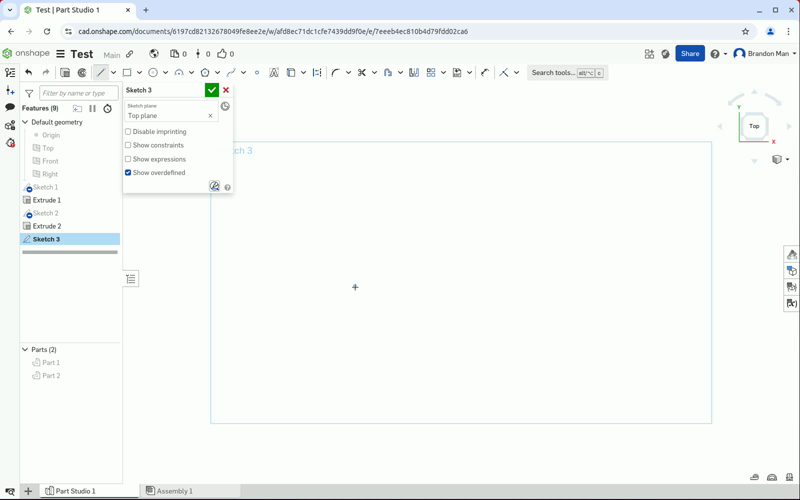
key_down(shift)
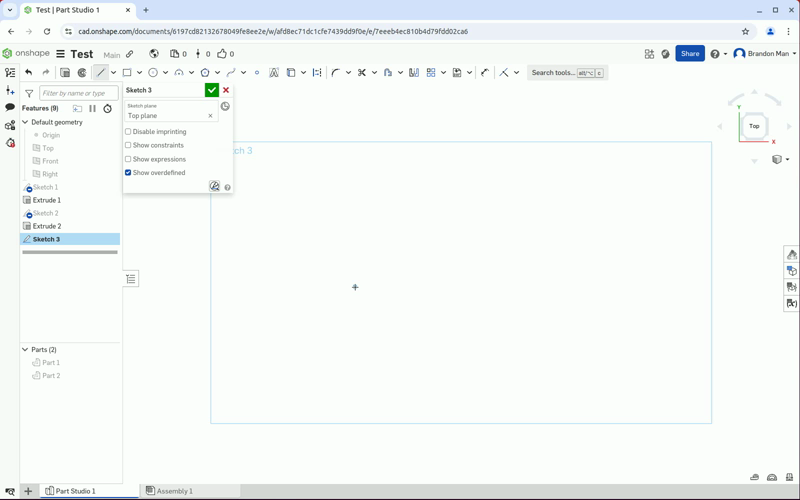
mouse_move(564, 286)
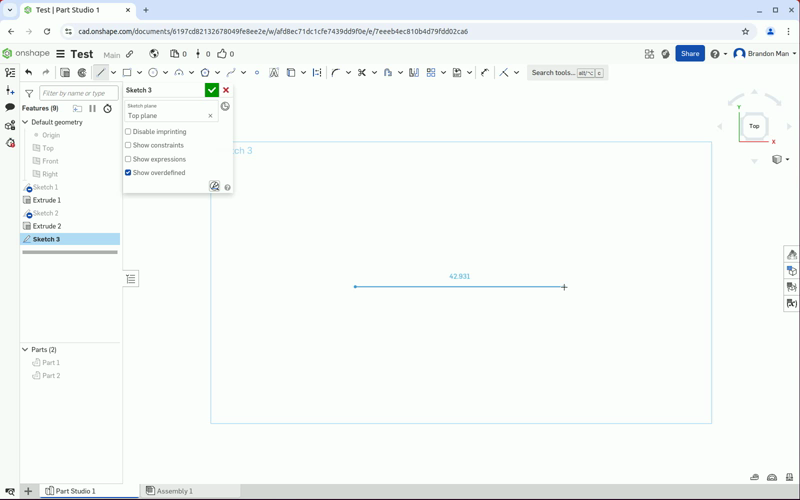
click(564, 286)
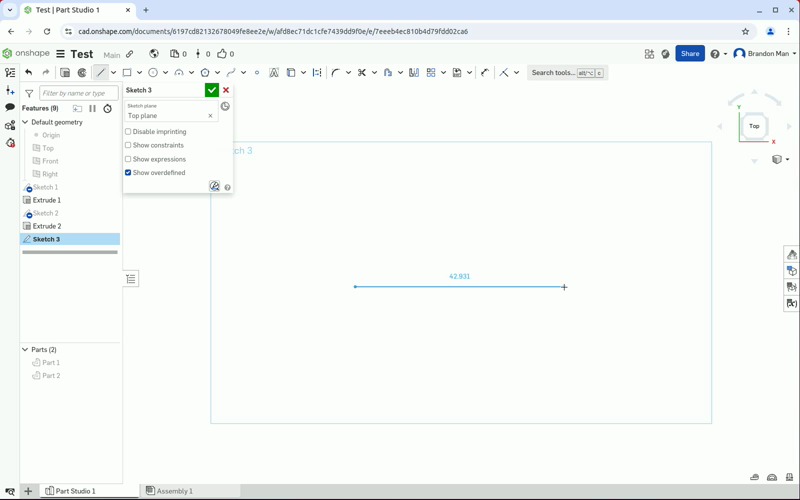
key_up(shift)
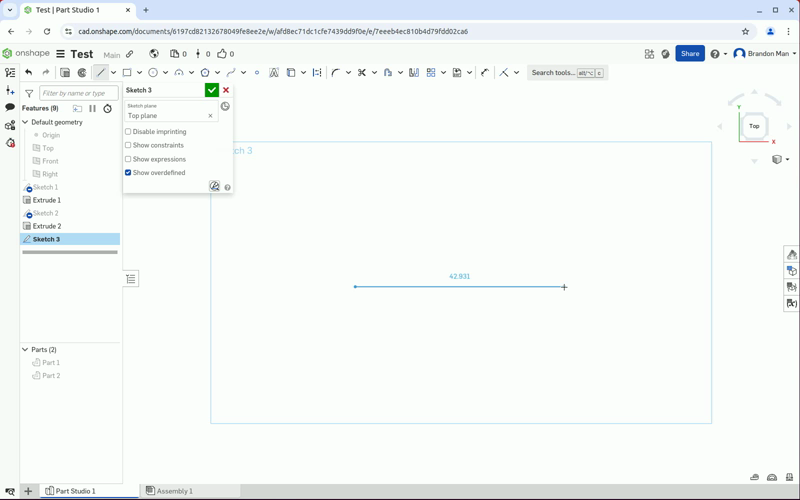
key_down(shift)
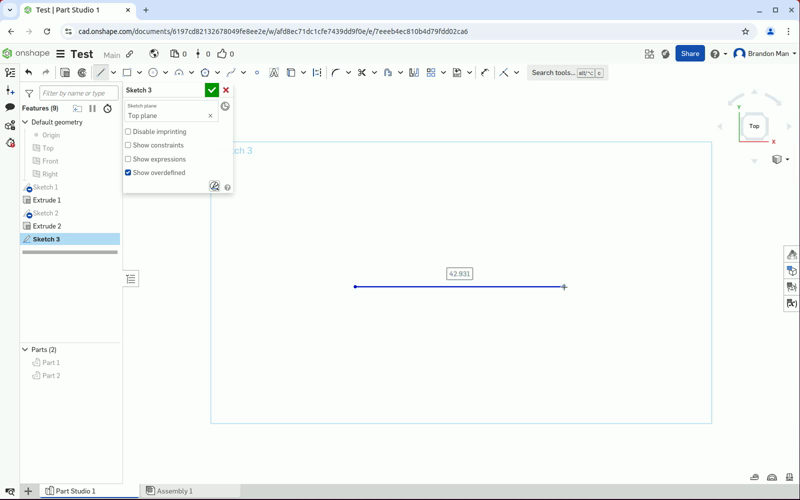
mouse_move(589, 286)
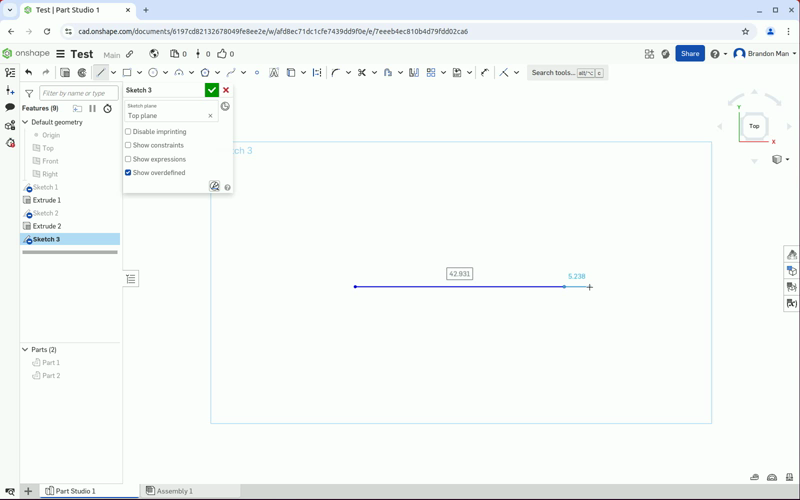
mouse_move(564, 279)
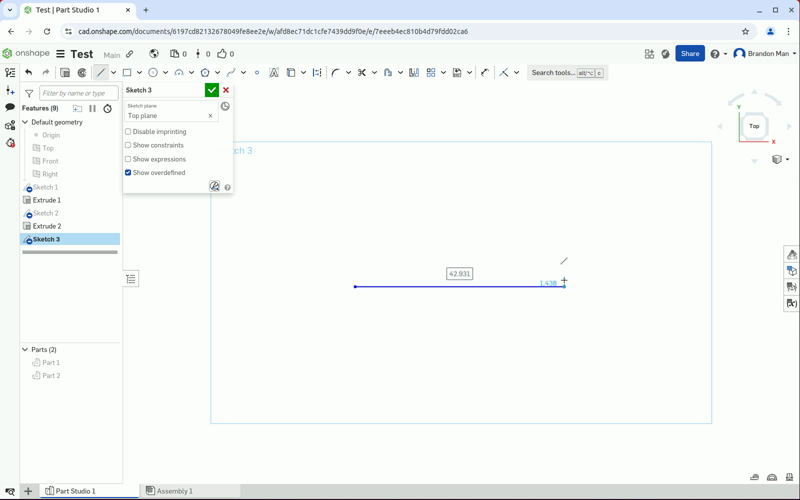
scroll(6)
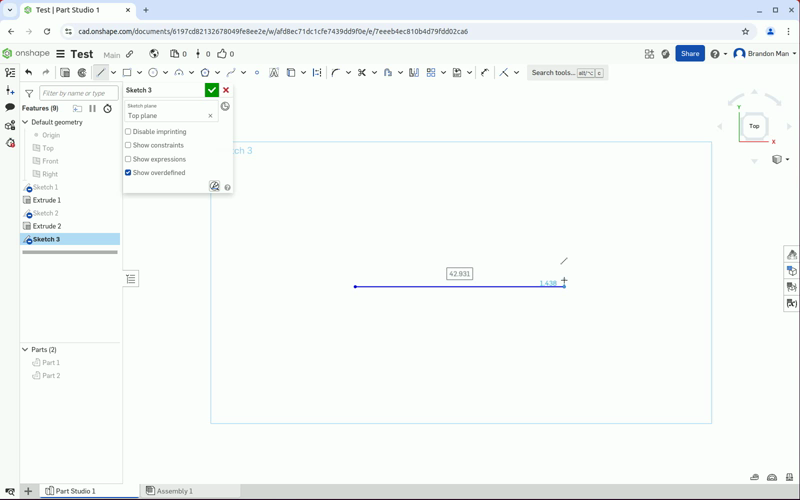
scroll(6)
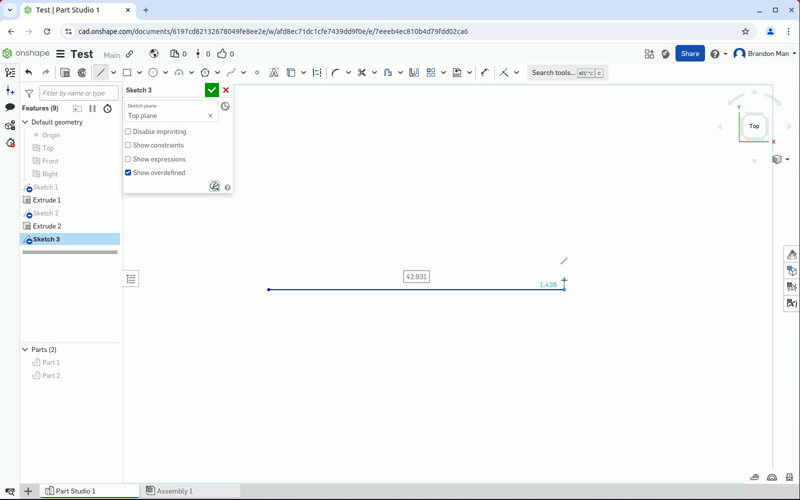
scroll(6)
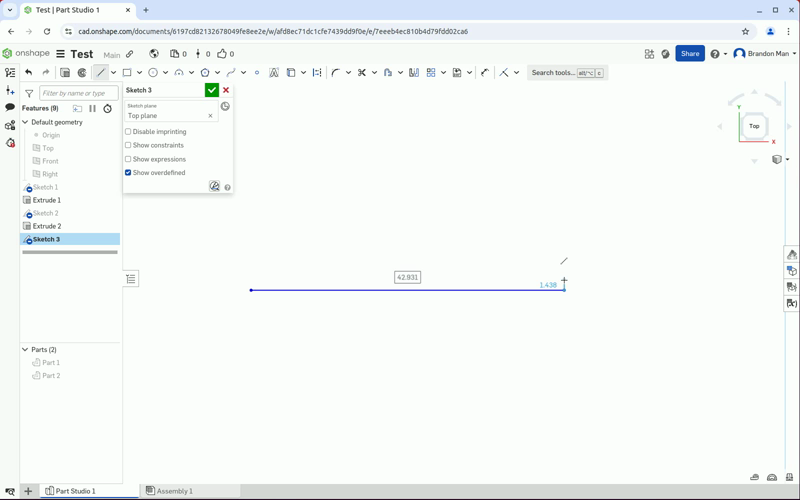
scroll(6)
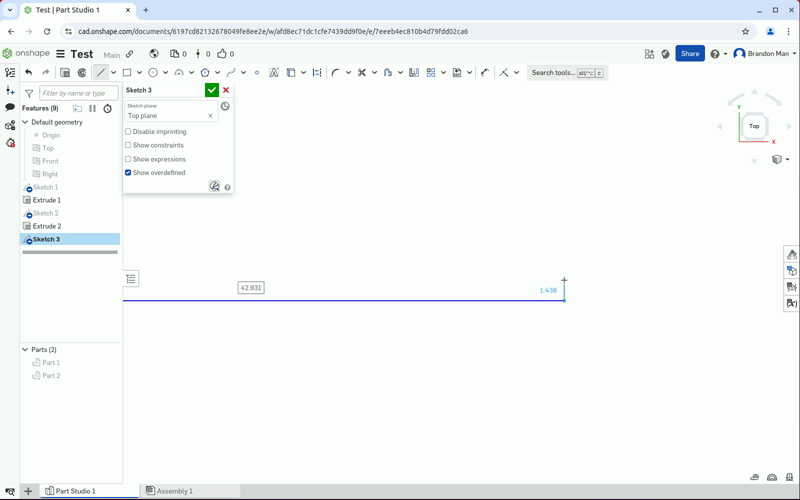
scroll(6)
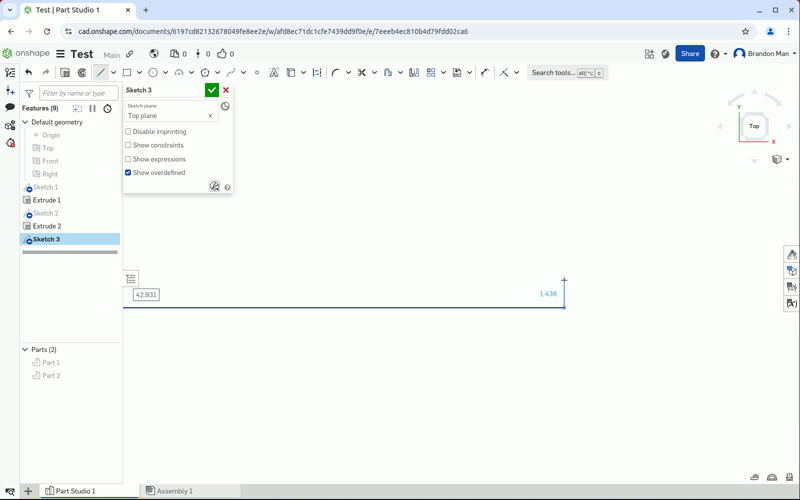
scroll(6)
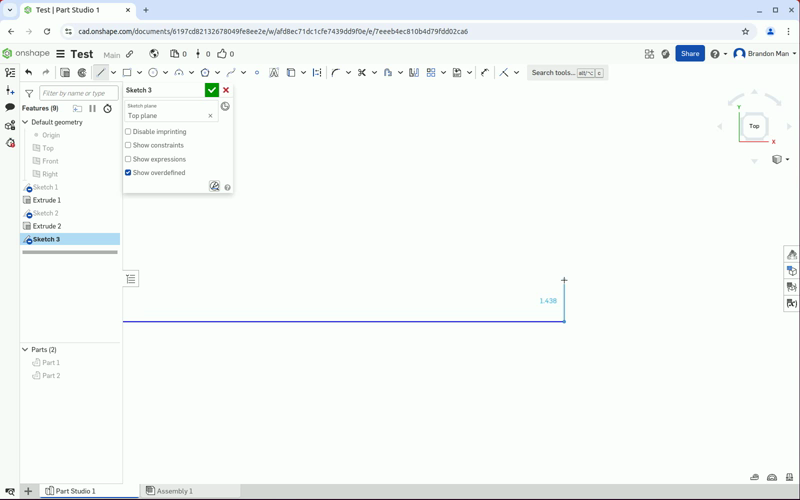
scroll(6)
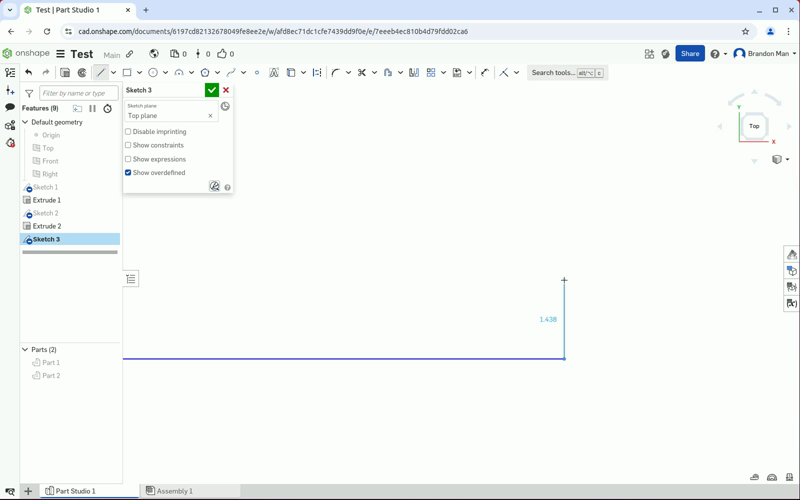
click(564, 279)
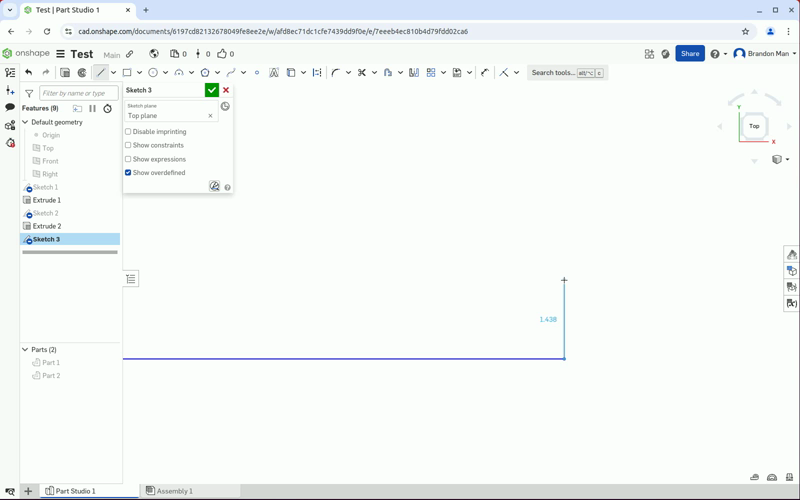
scroll(-6)
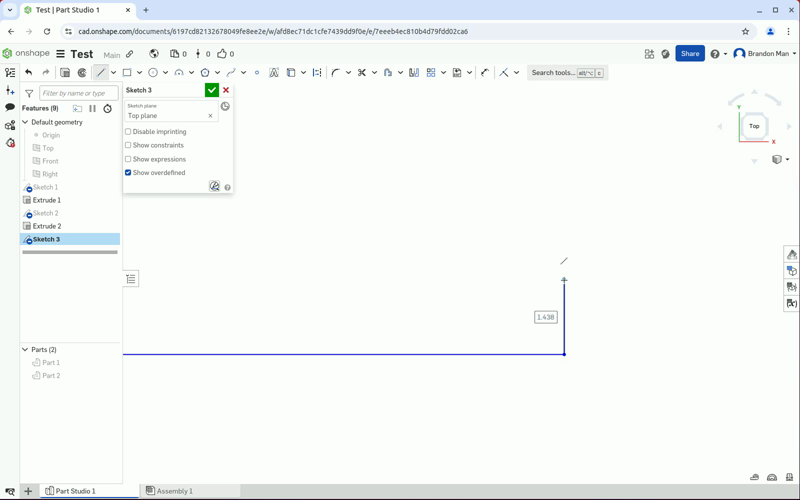
scroll(-6)
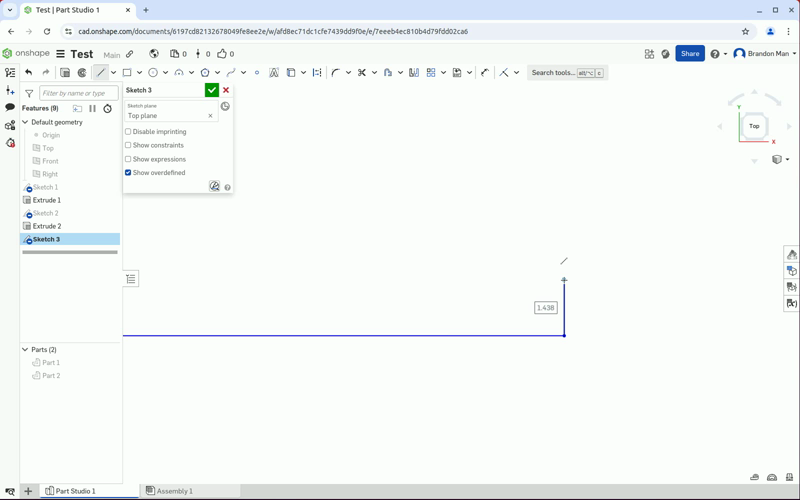
scroll(-6)
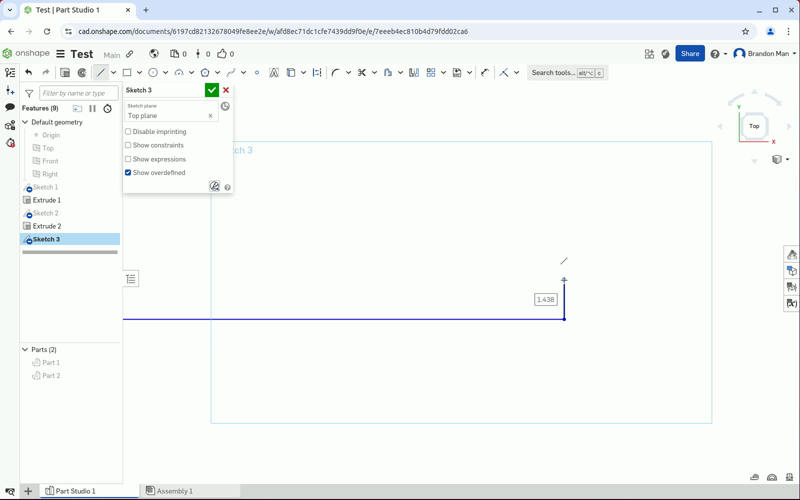
scroll(-6)
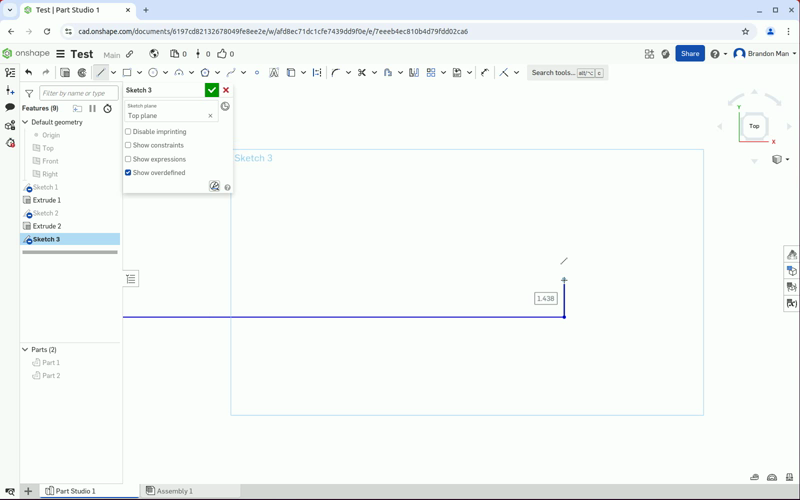
scroll(-6)
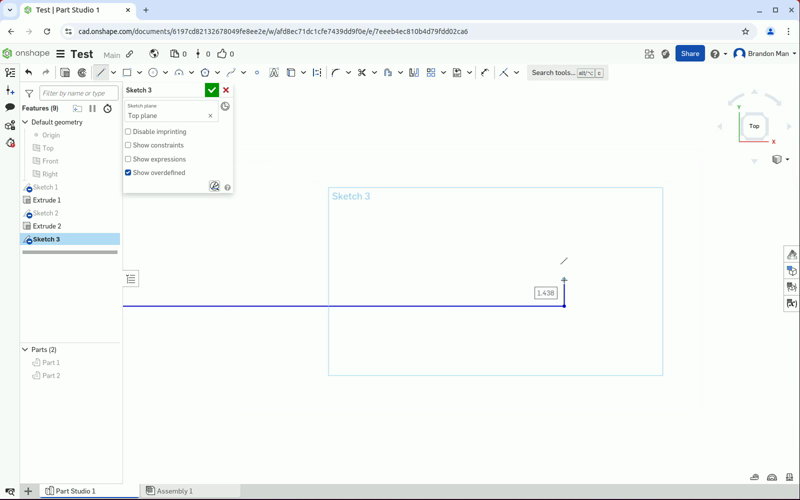
scroll(-6)
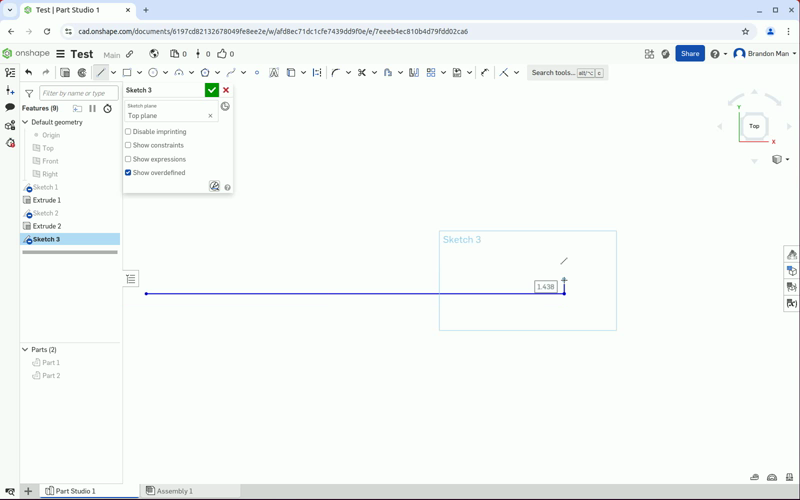
scroll(-6)
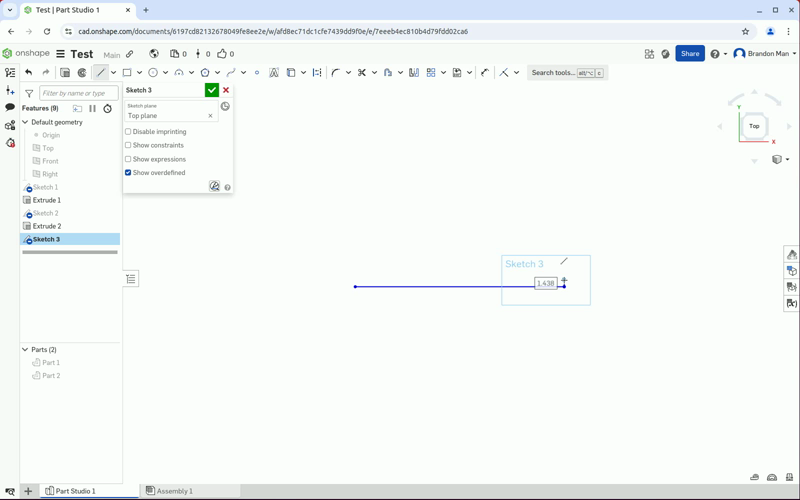
key_up(shift)
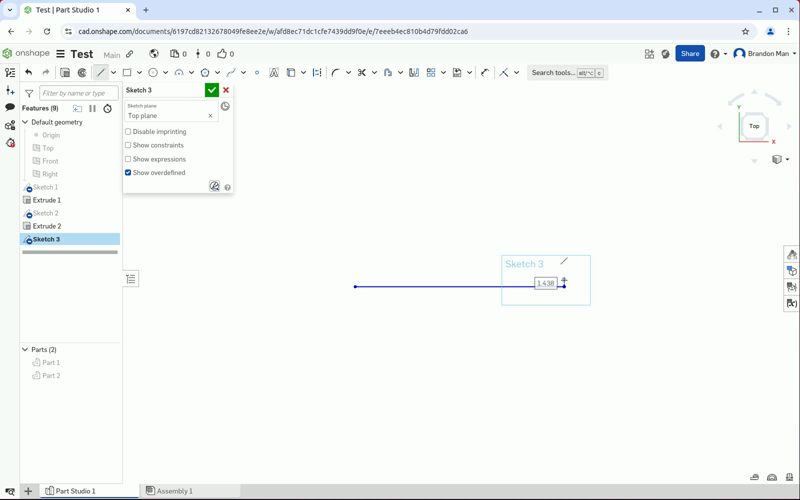
key_down(shift)
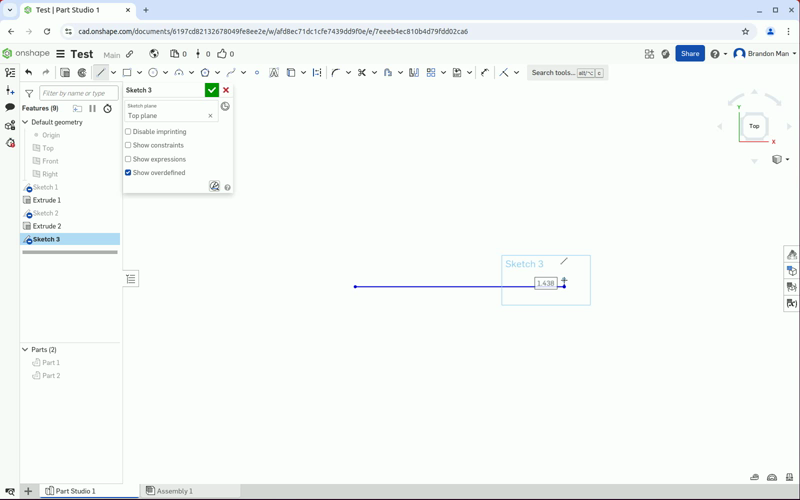
mouse_move(589, 279)
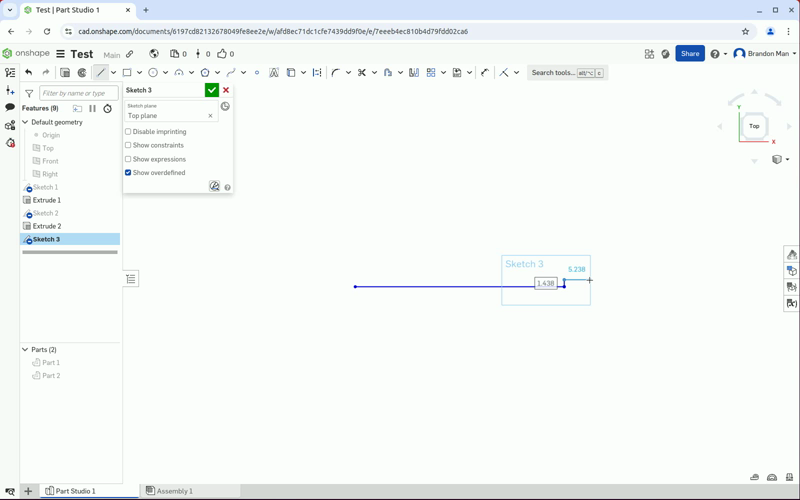
mouse_move(520, 279)
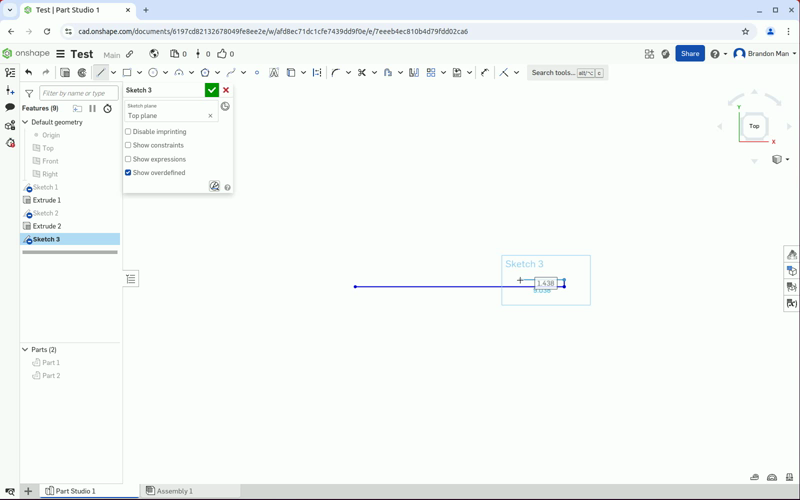
click(520, 279)
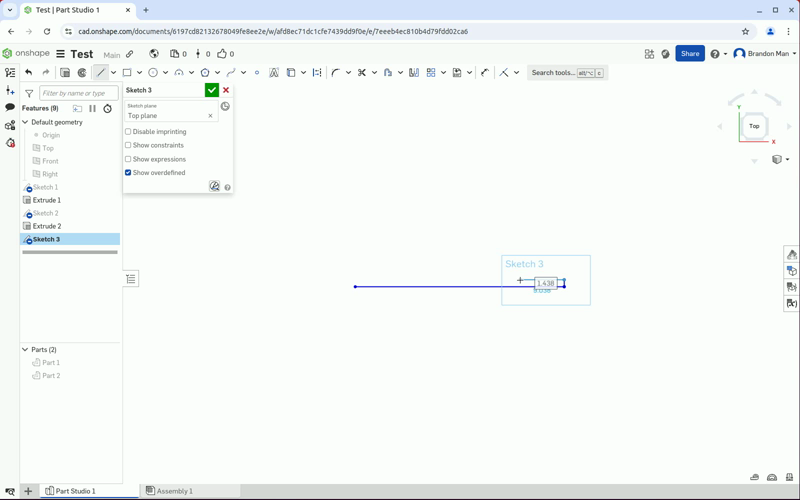
key_up(shift)
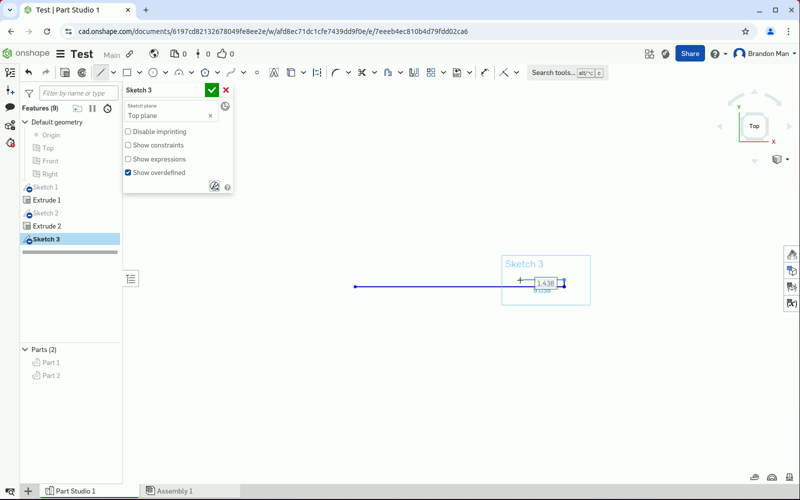
key_down(shift)
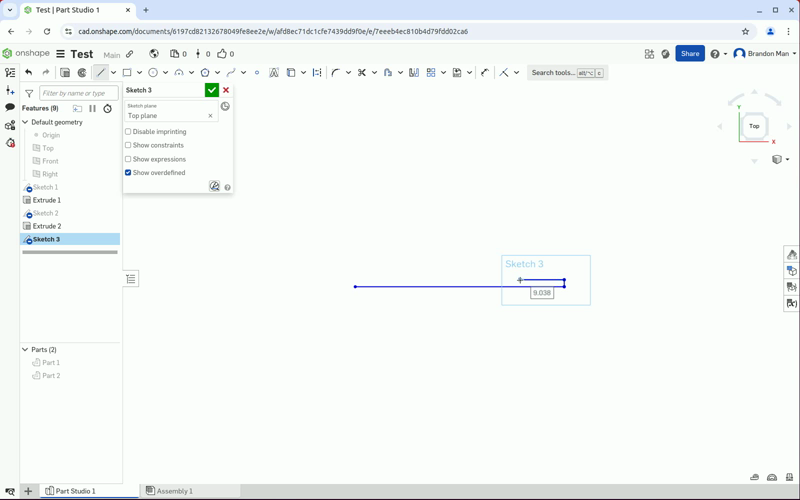
mouse_move(550, 279)
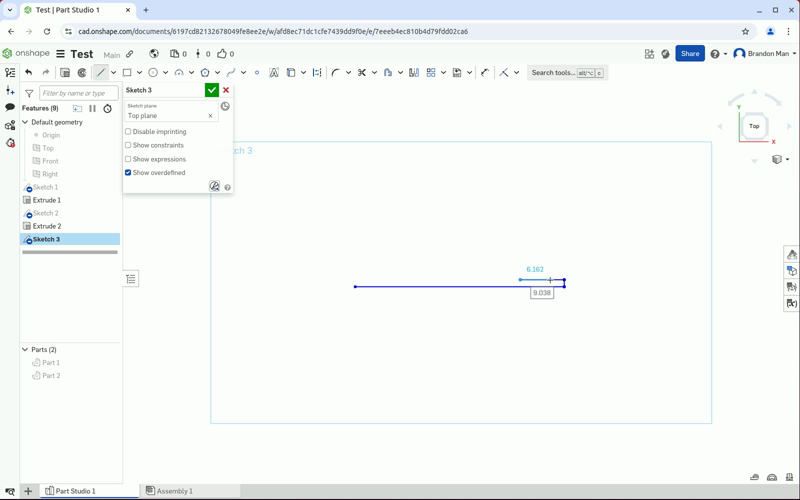
mouse_move(513, 279)
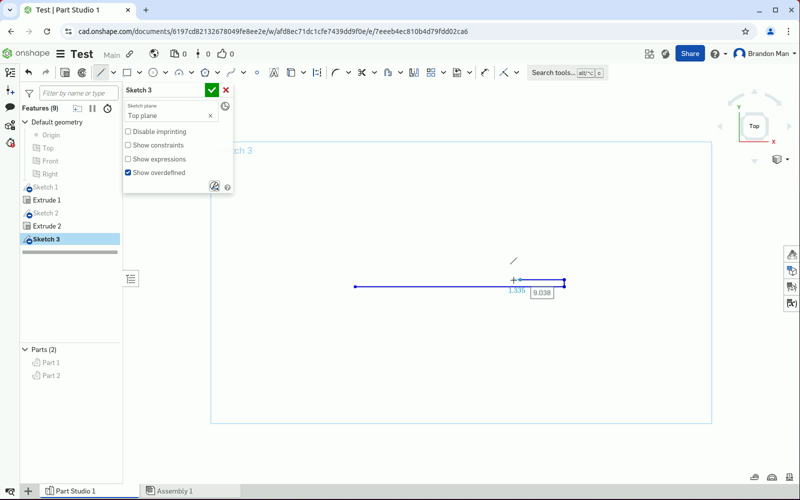
scroll(6)
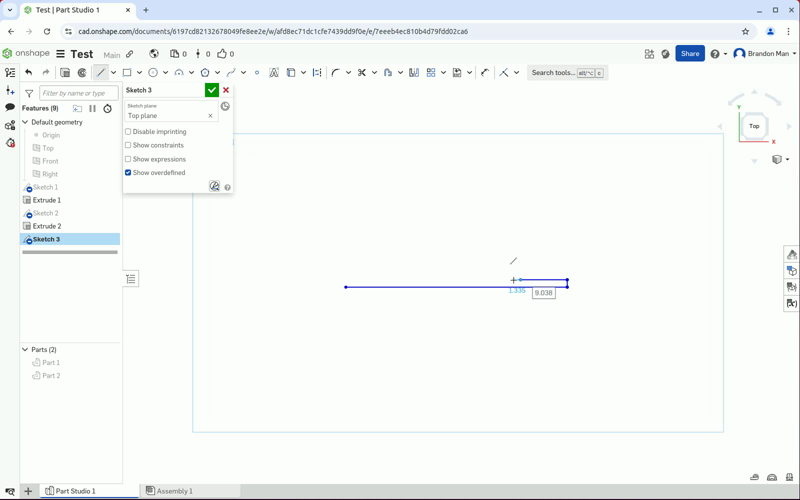
scroll(6)
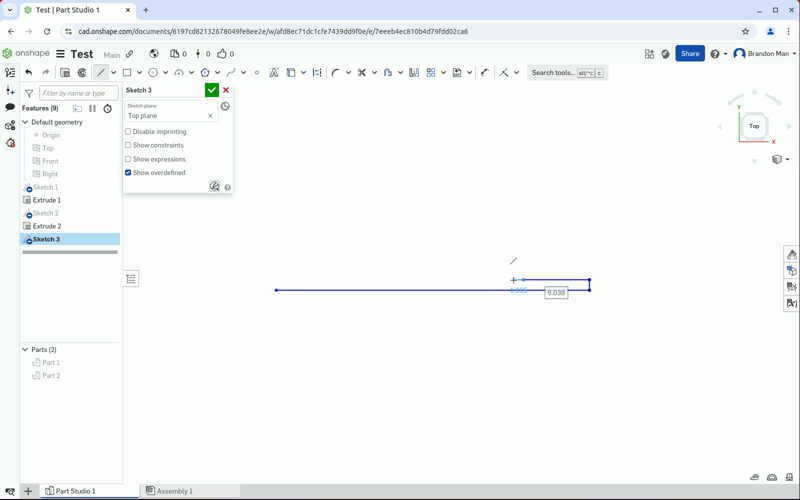
scroll(6)
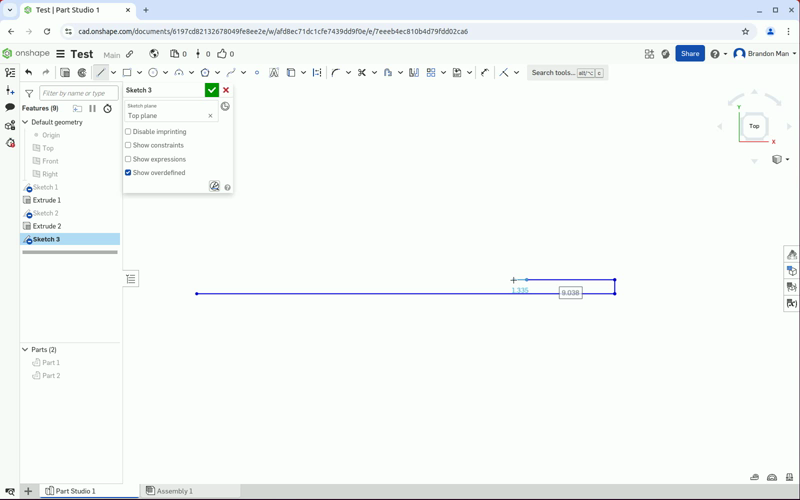
scroll(6)
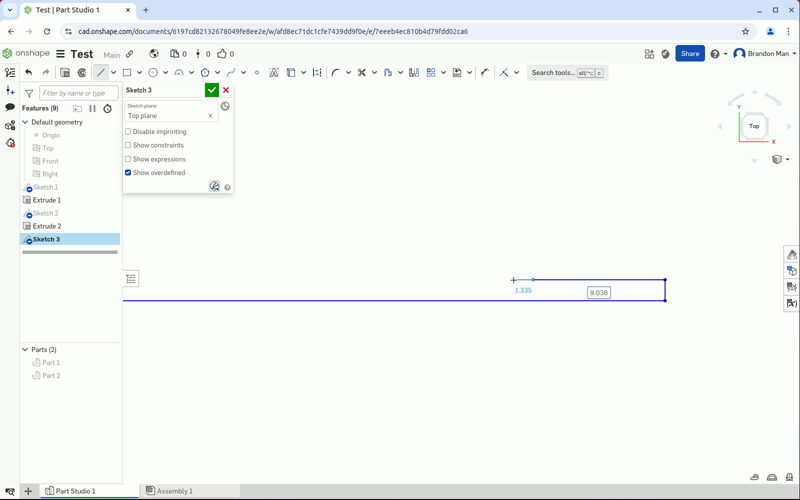
scroll(6)
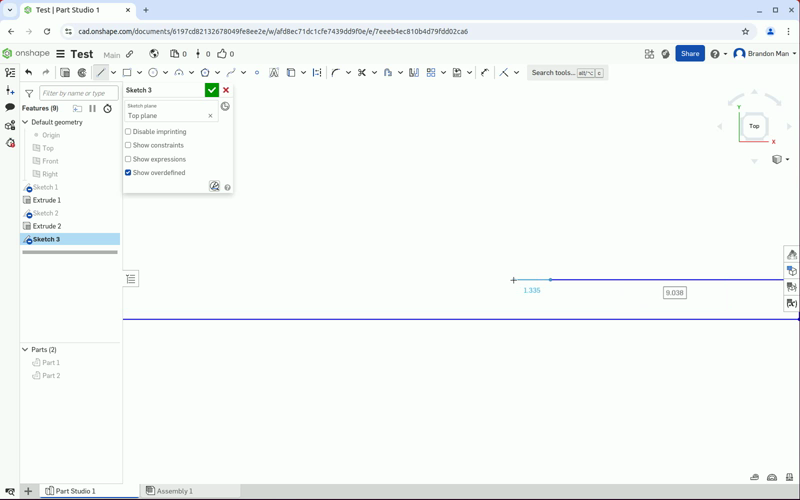
scroll(6)
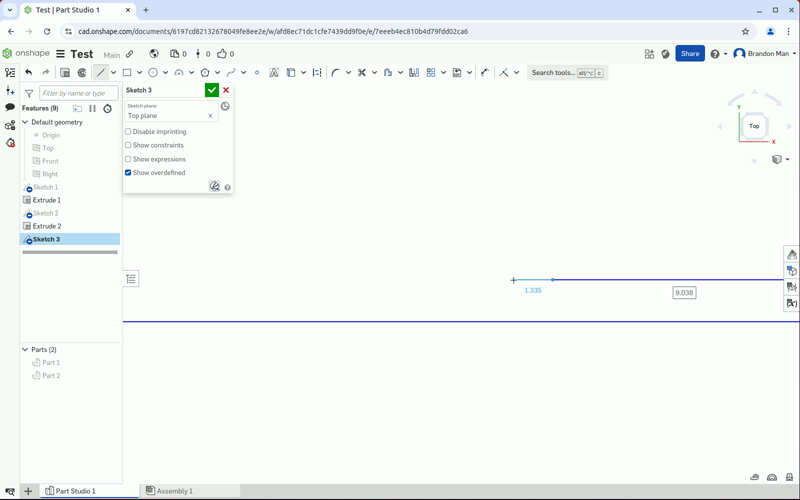
scroll(6)
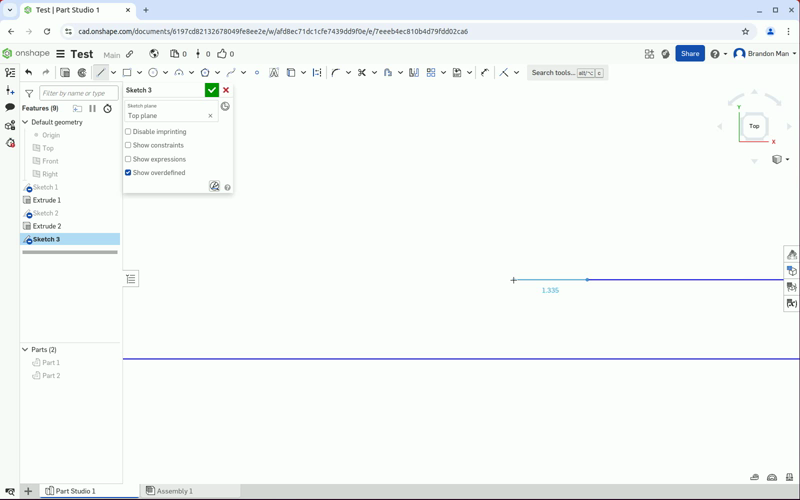
click(513, 279)
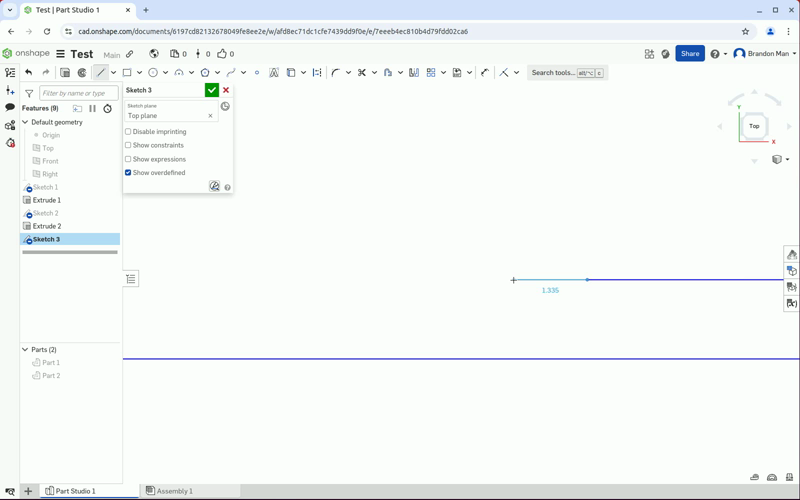
scroll(-6)
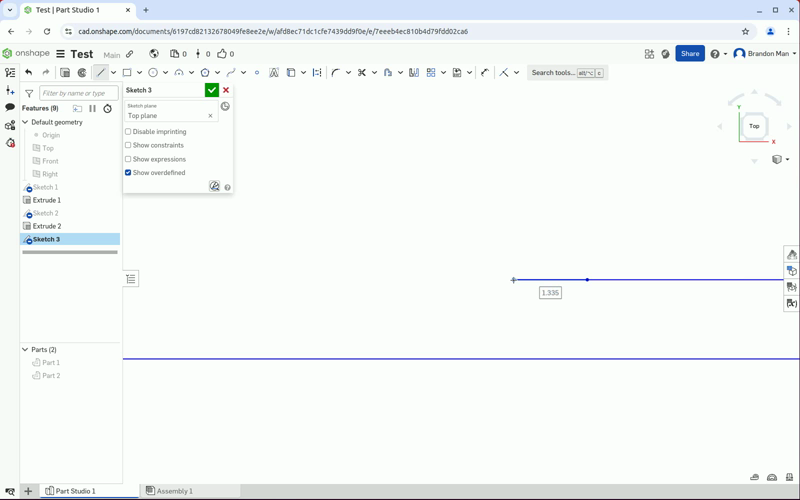
scroll(-6)
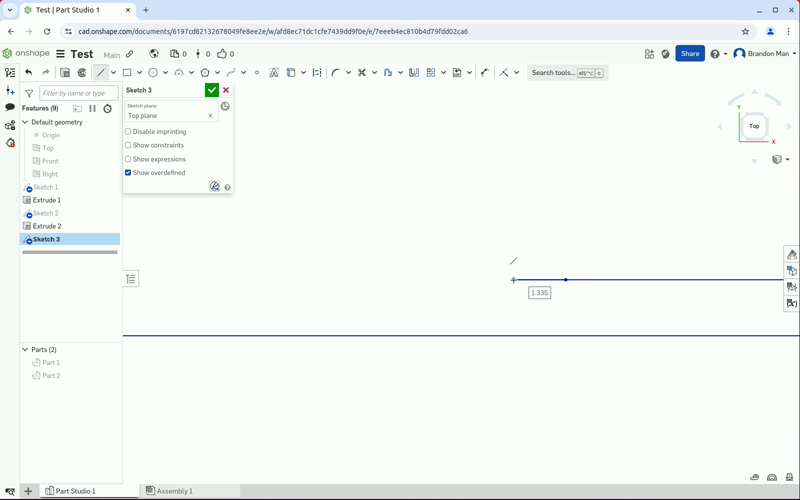
scroll(-6)
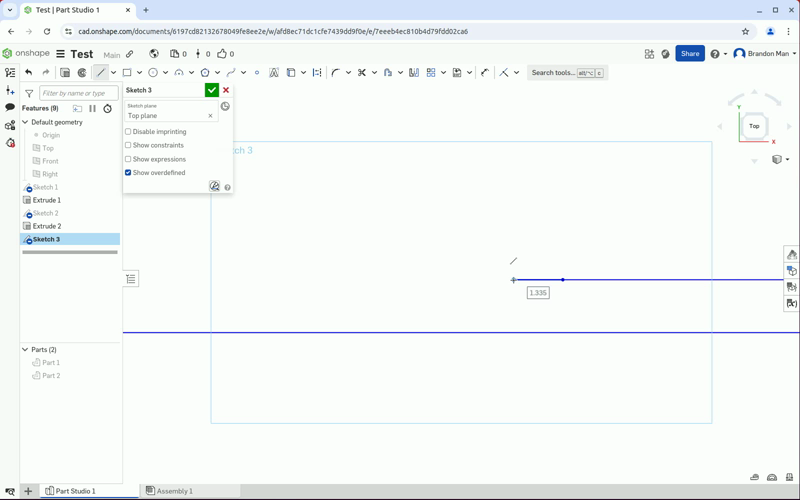
scroll(-6)
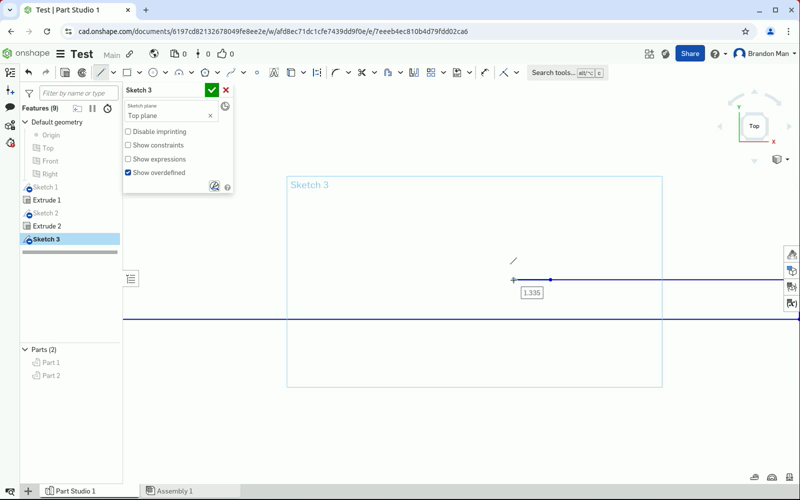
scroll(-6)
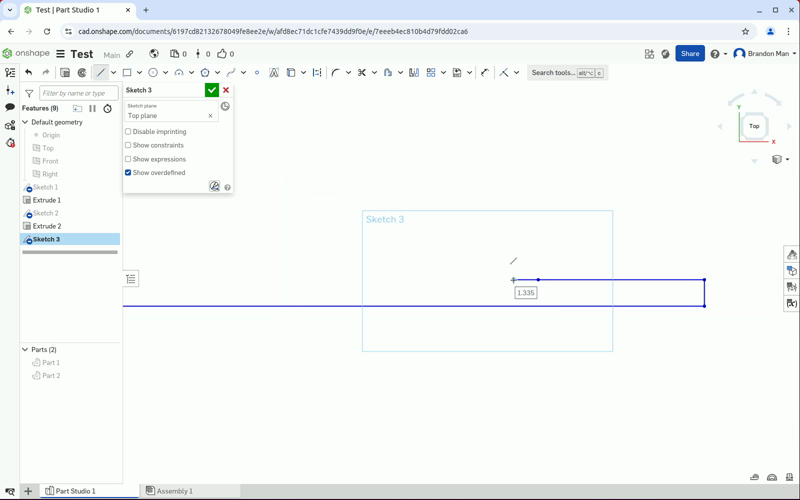
scroll(-6)
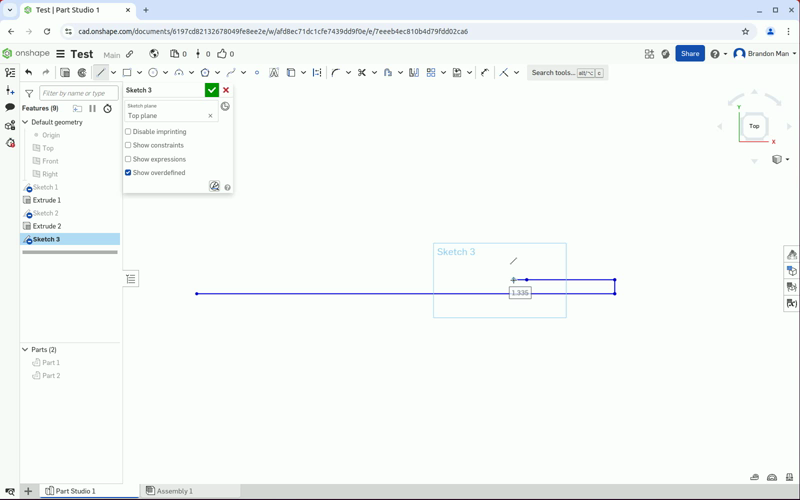
scroll(-6)
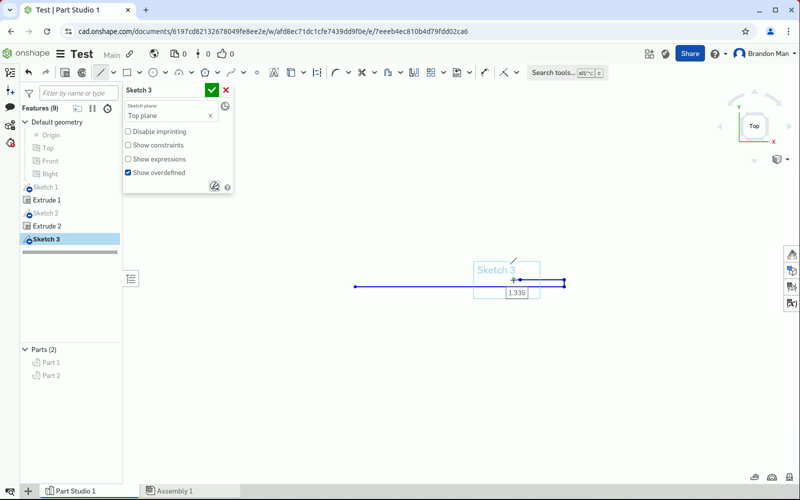
key_up(shift)
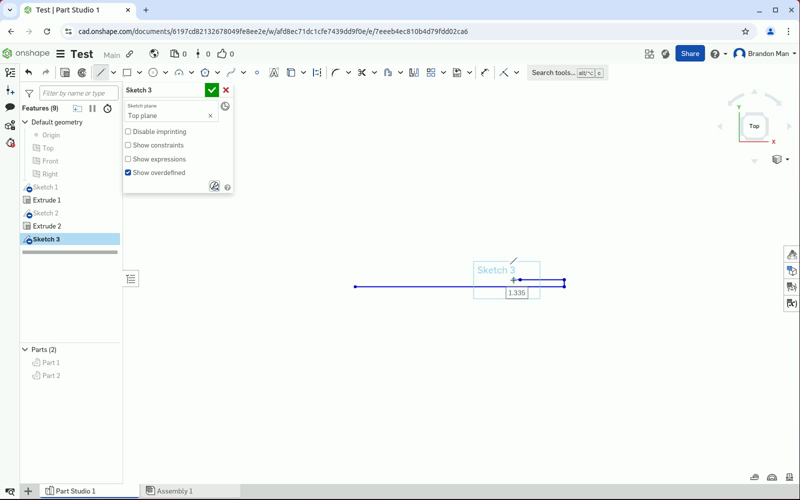
key_down(shift)
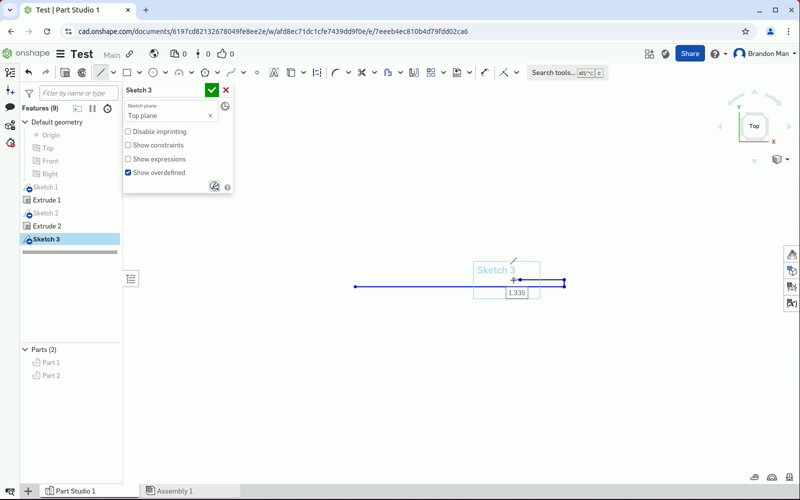
mouse_move(405, 279)
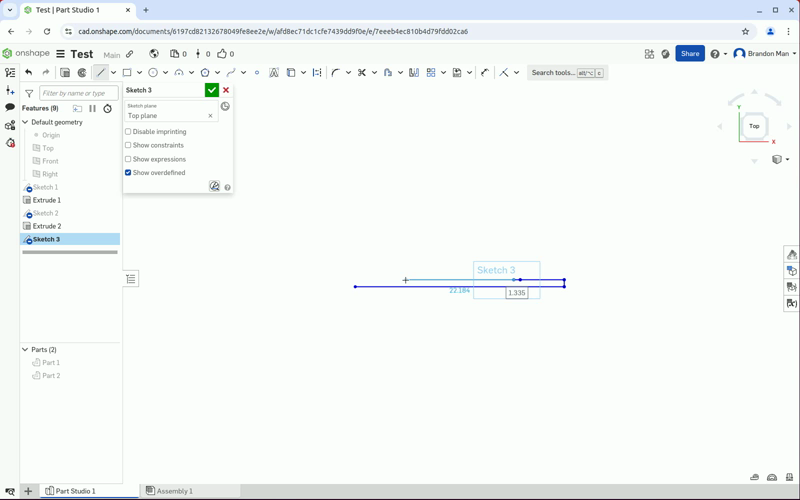
click(405, 279)
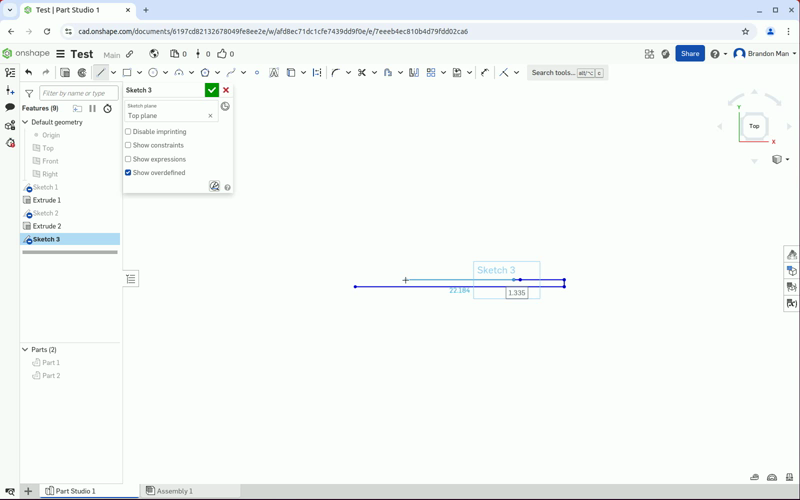
key_up(shift)
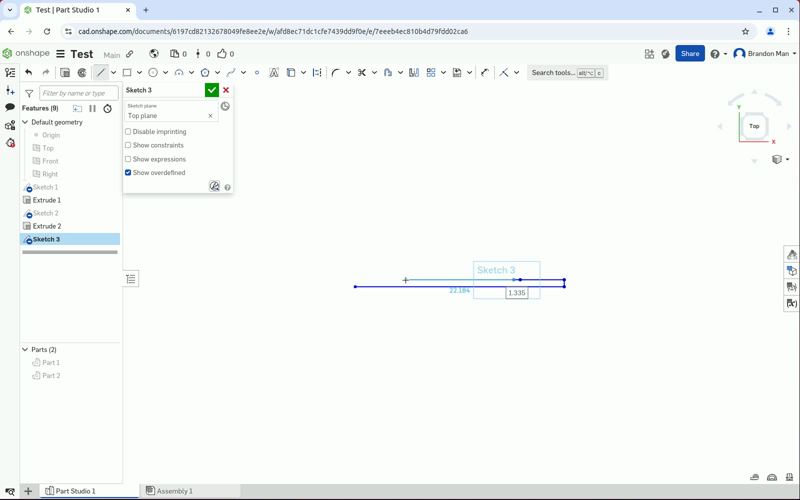
key_down(shift)
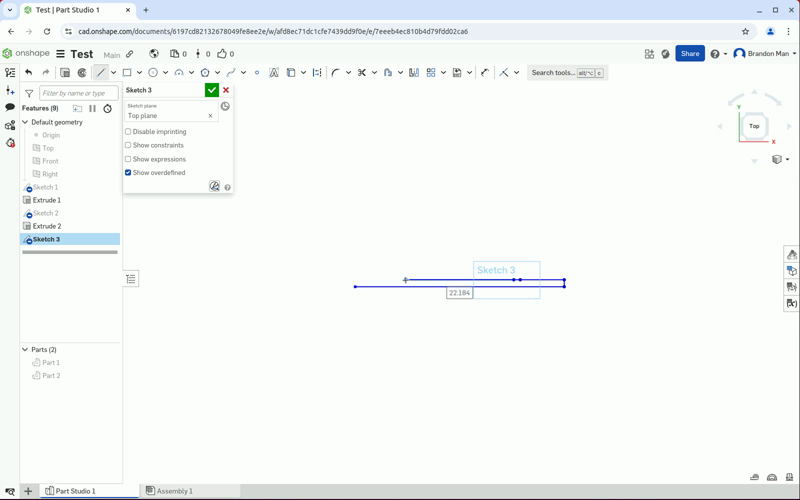
mouse_move(435, 279)
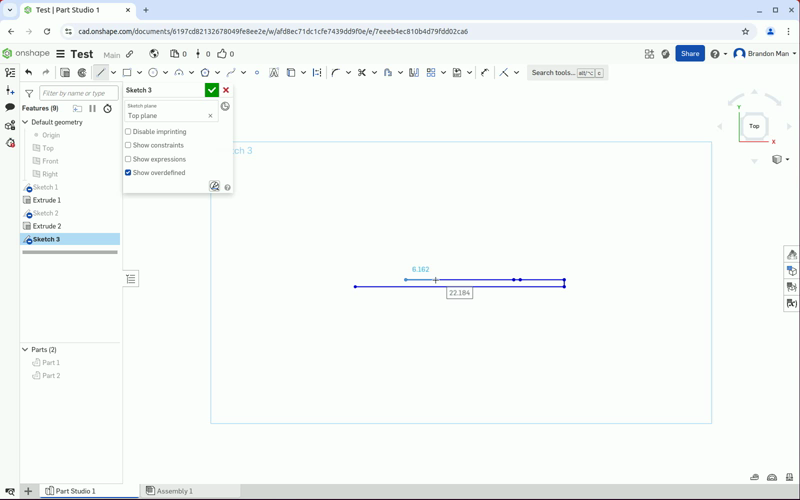
mouse_move(399, 279)
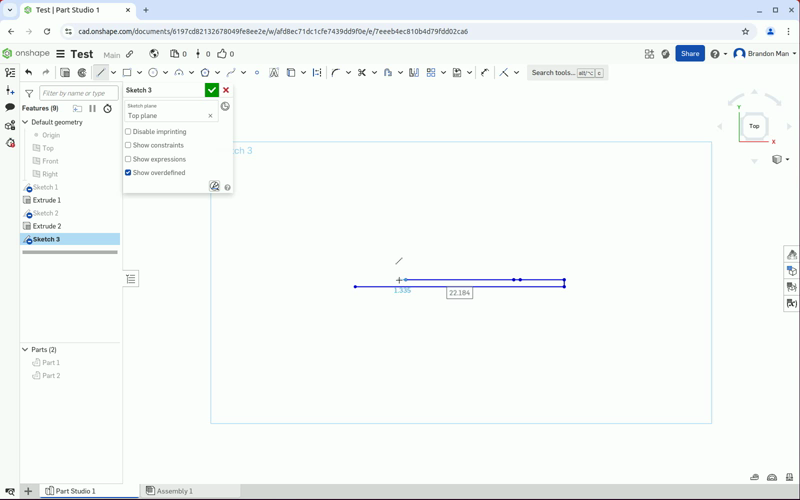
scroll(6)
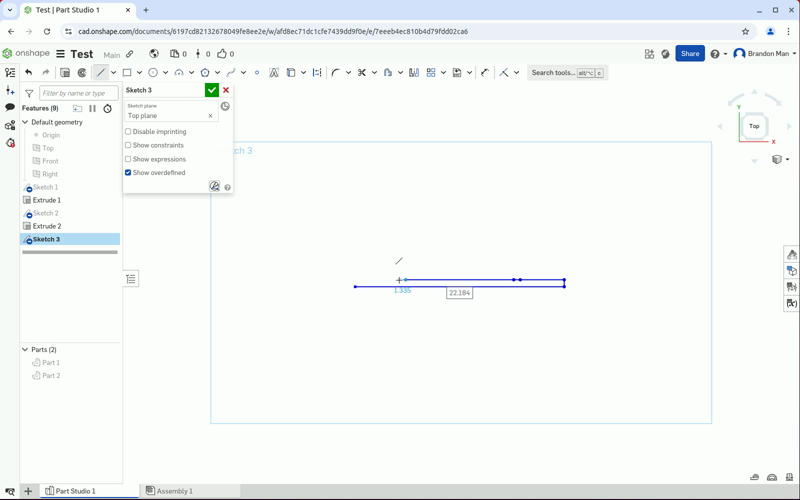
scroll(6)
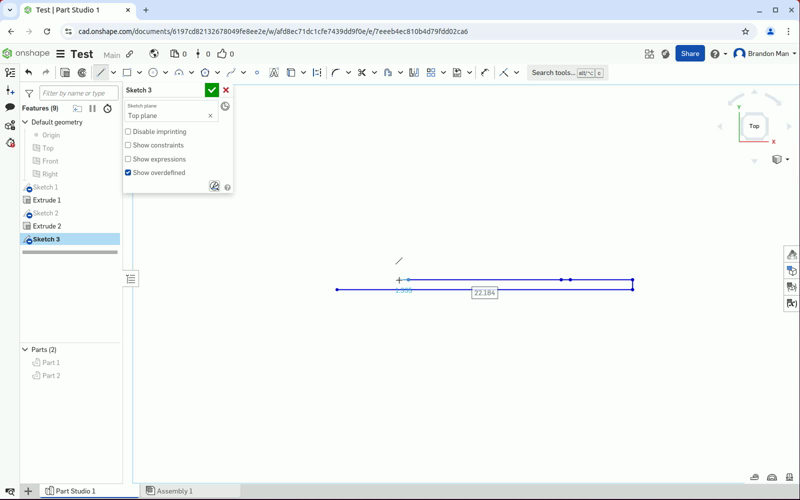
scroll(6)
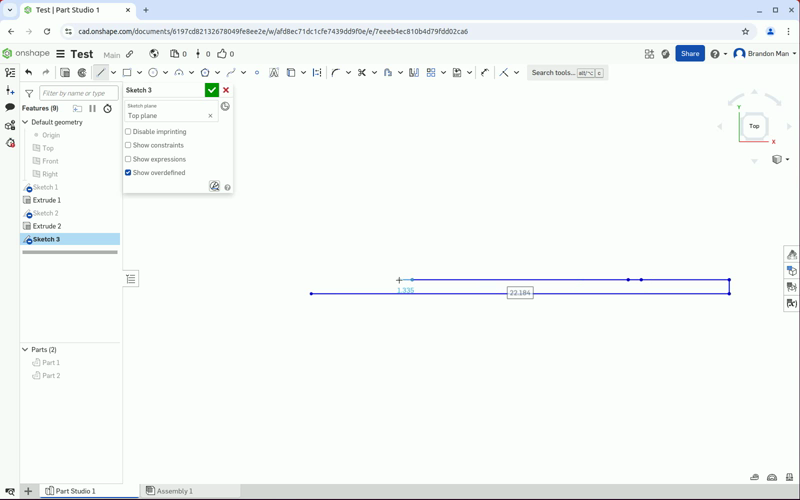
scroll(6)
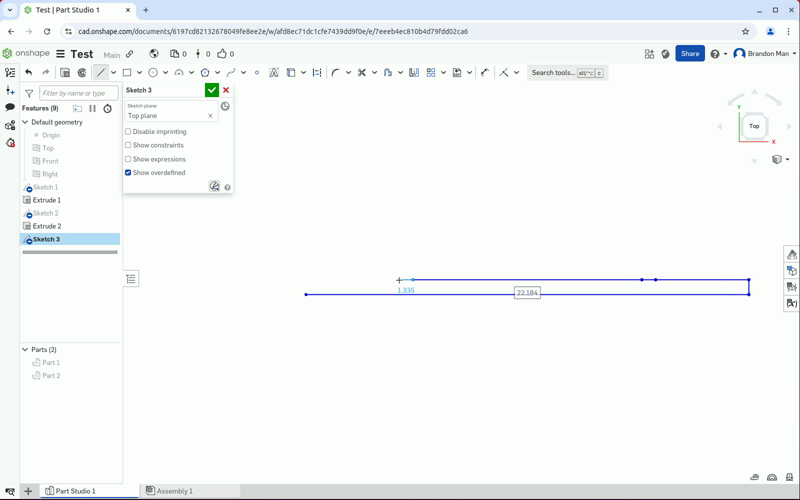
scroll(6)
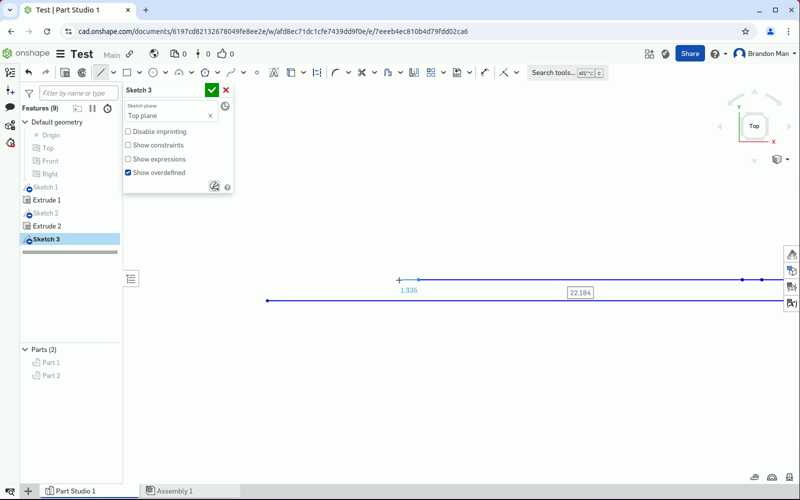
scroll(6)
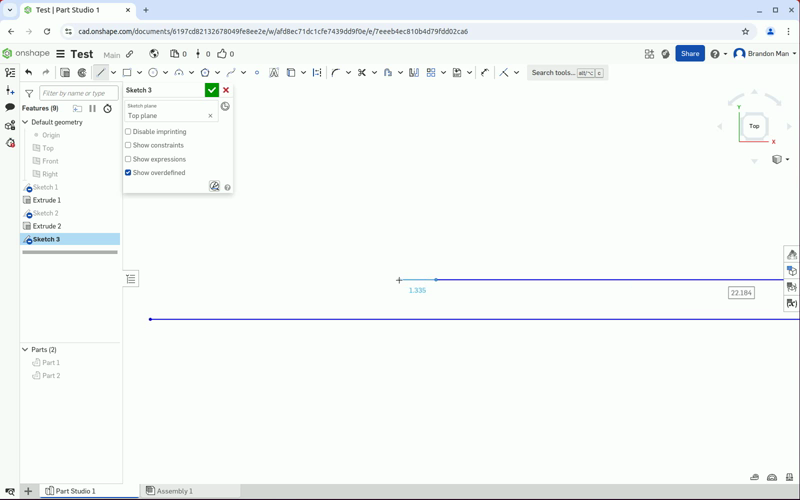
scroll(6)
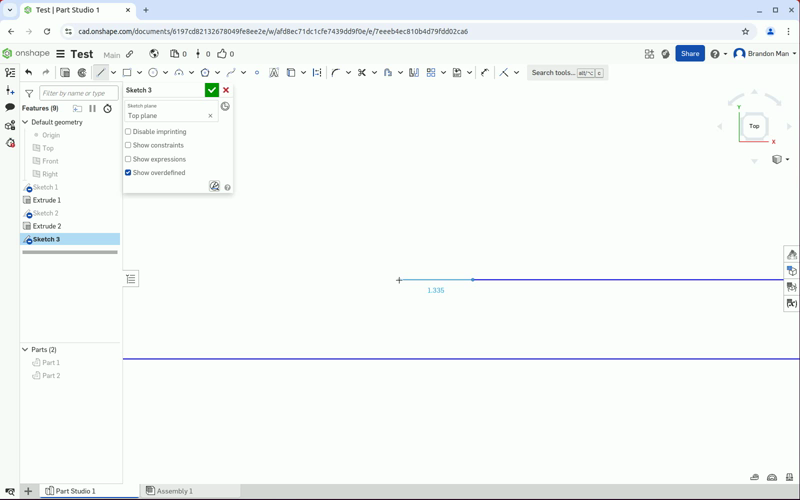
click(399, 279)
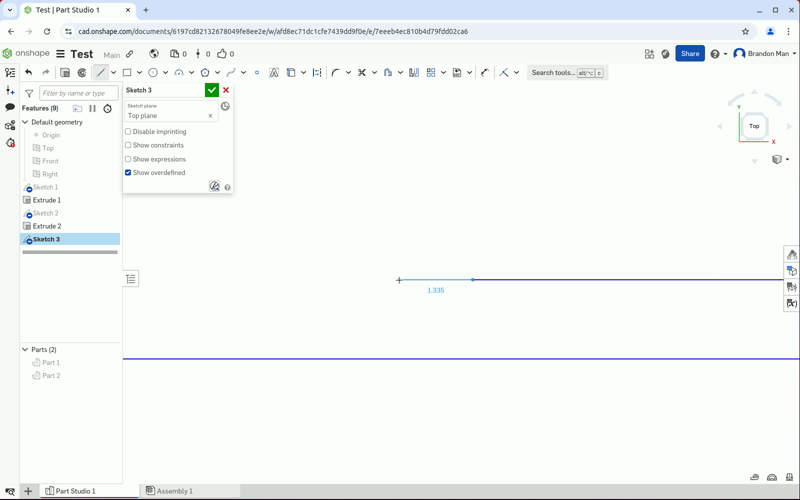
scroll(-6)
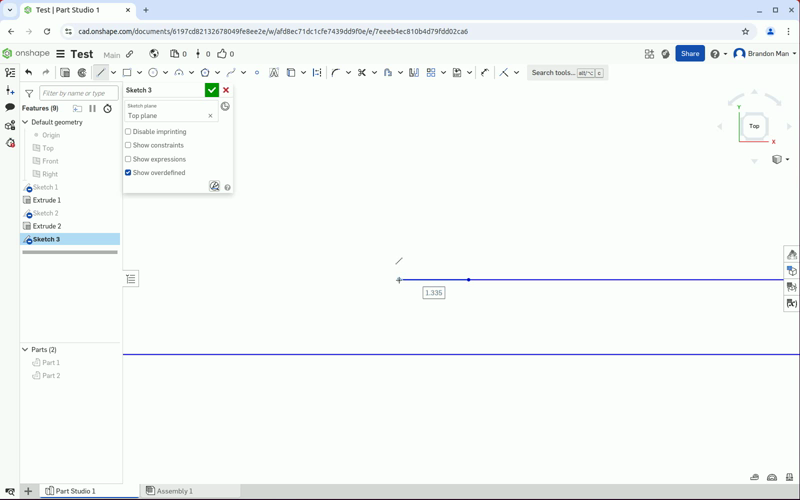
scroll(-6)
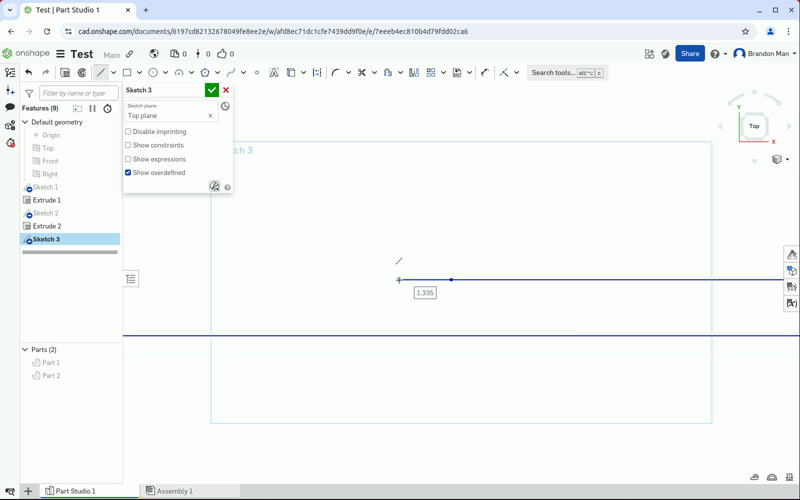
scroll(-6)
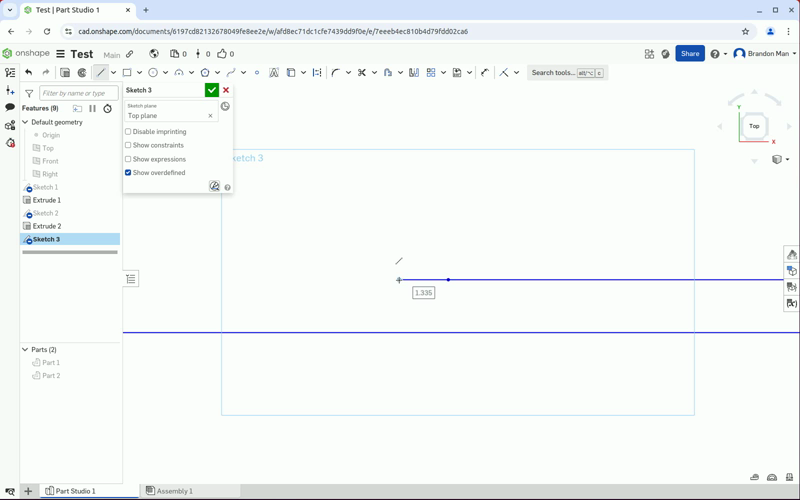
scroll(-6)
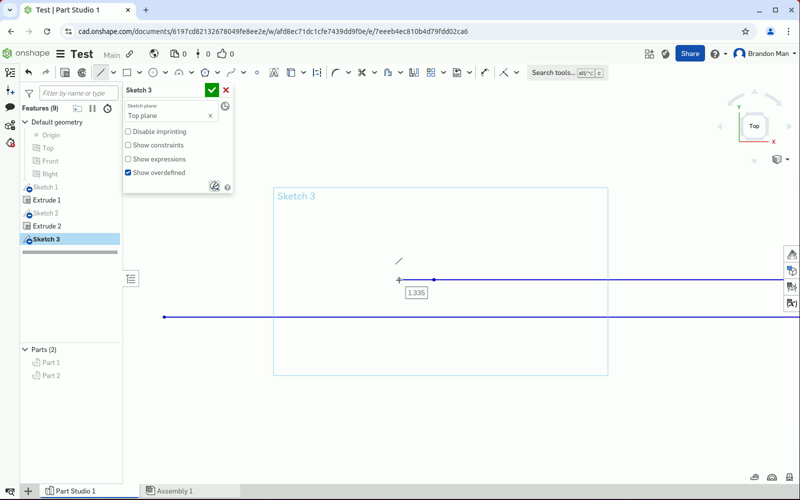
scroll(-6)
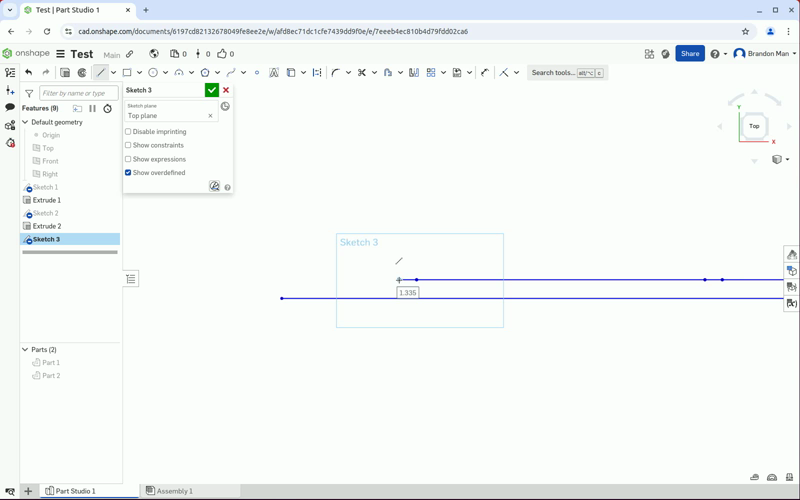
scroll(-6)
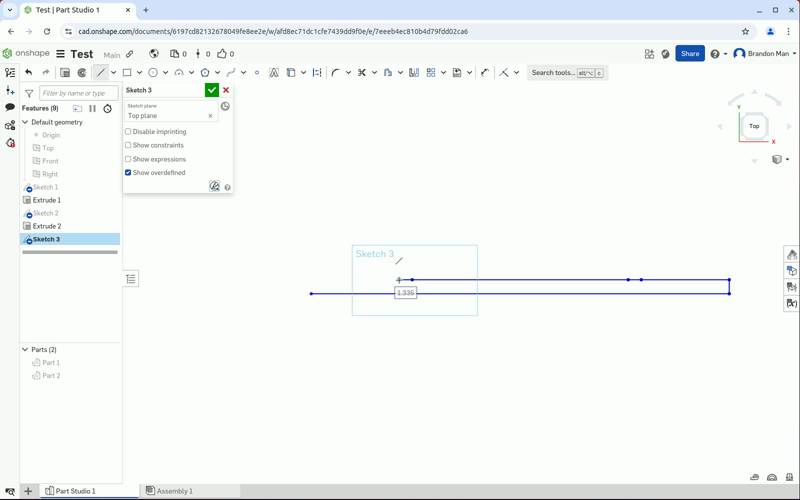
scroll(-6)
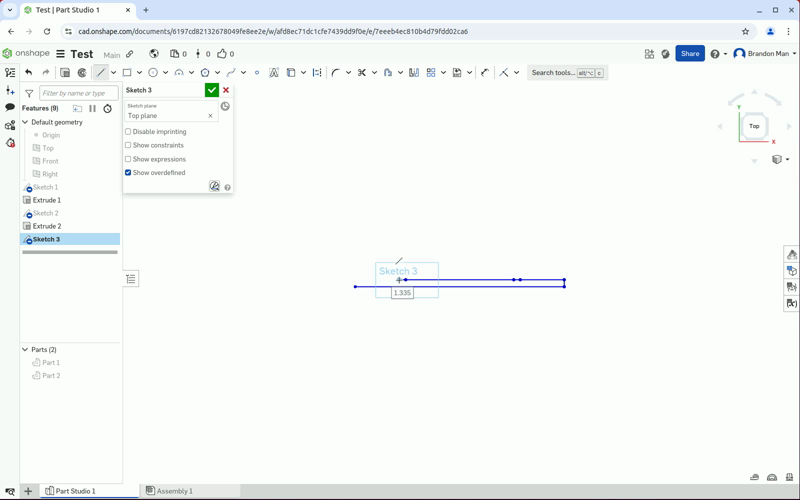
key_up(shift)
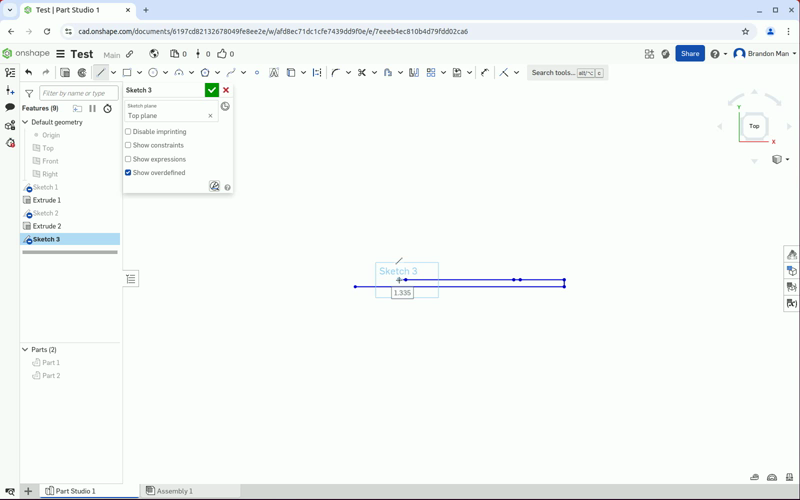
key_down(shift)
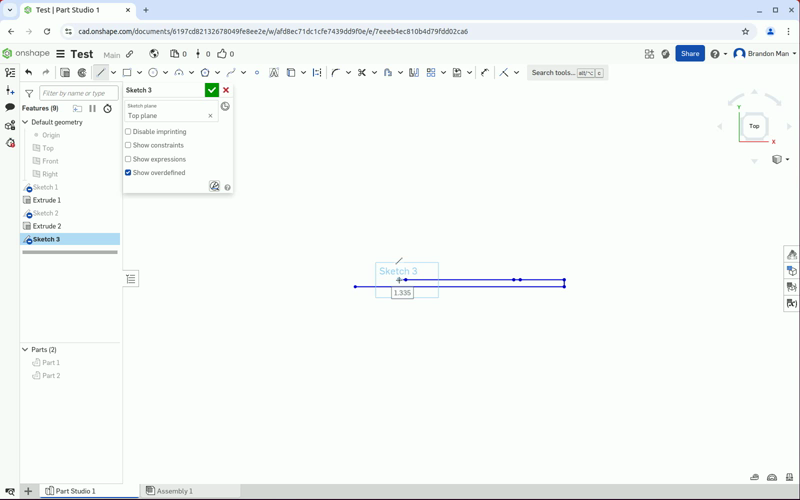
mouse_move(429, 279)
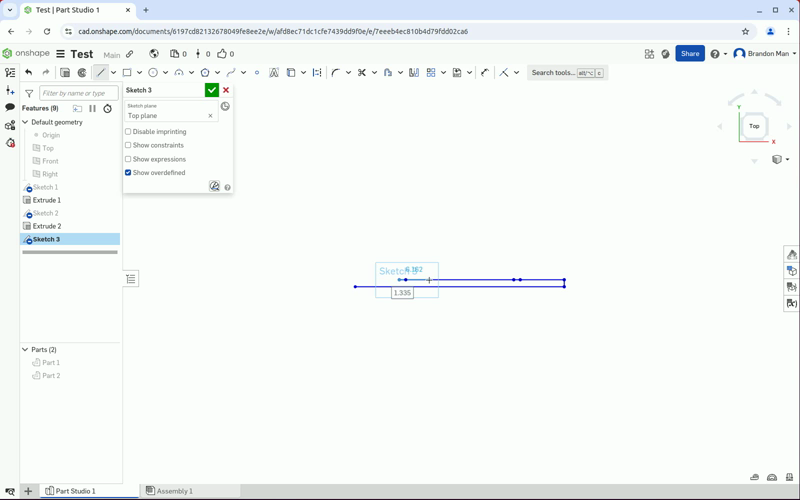
mouse_move(355, 279)
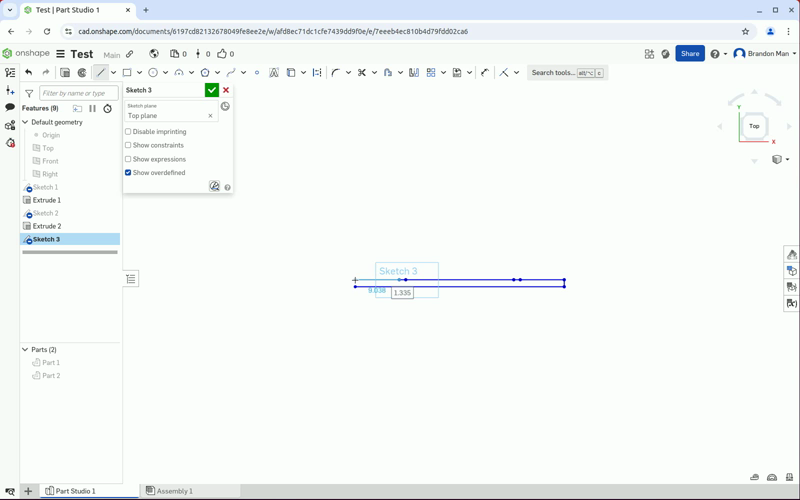
click(355, 279)
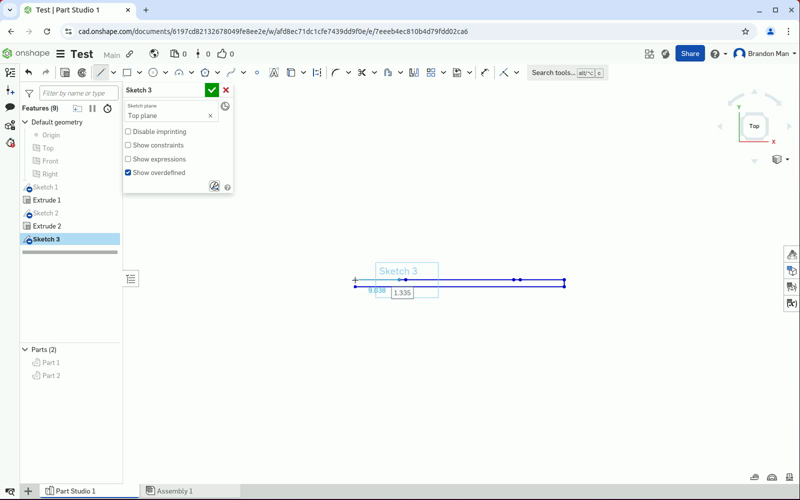
key_up(shift)
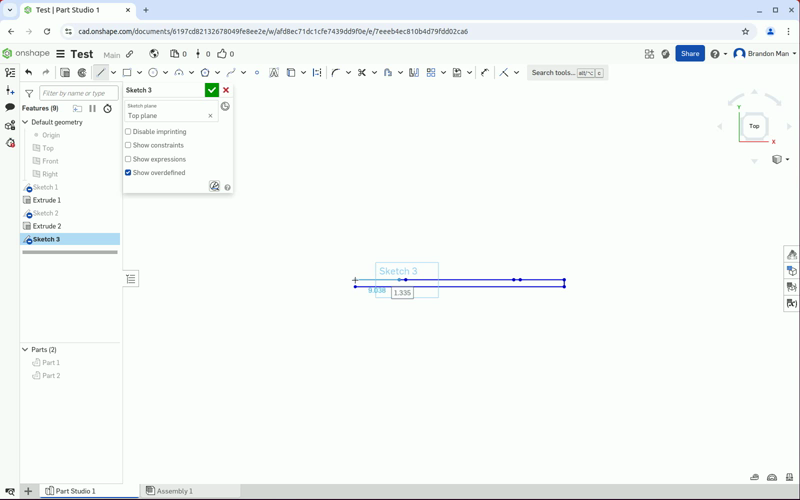
mouse_move(385, 279)
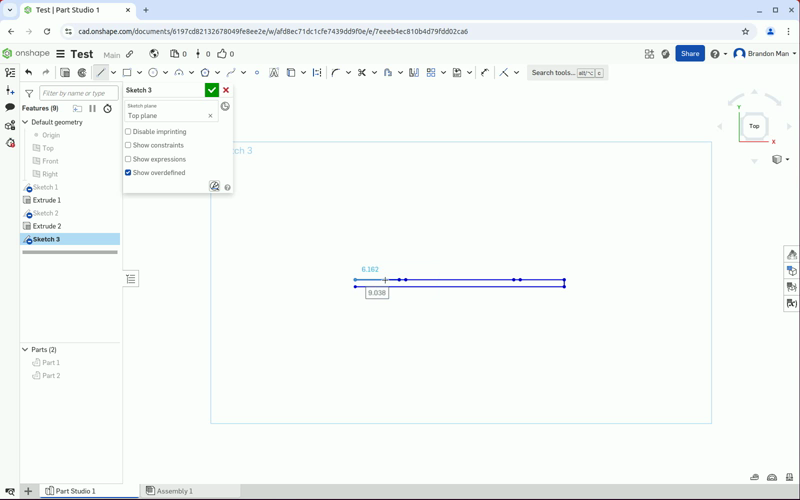
key_down(shift)
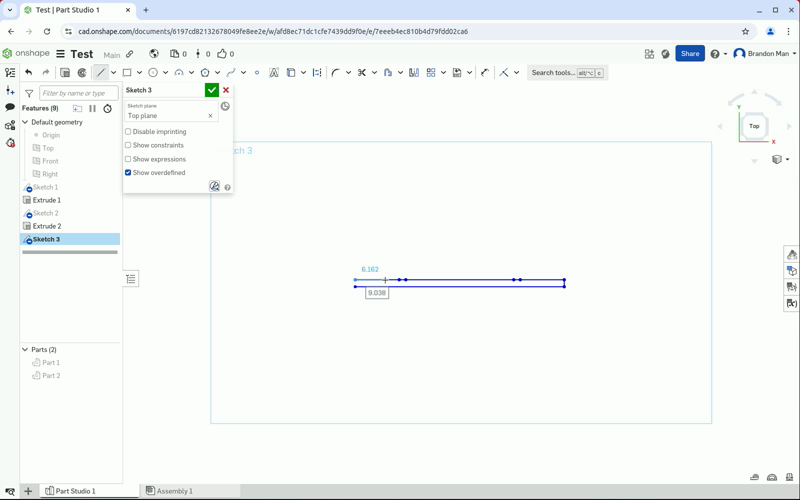
mouse_move(355, 286)
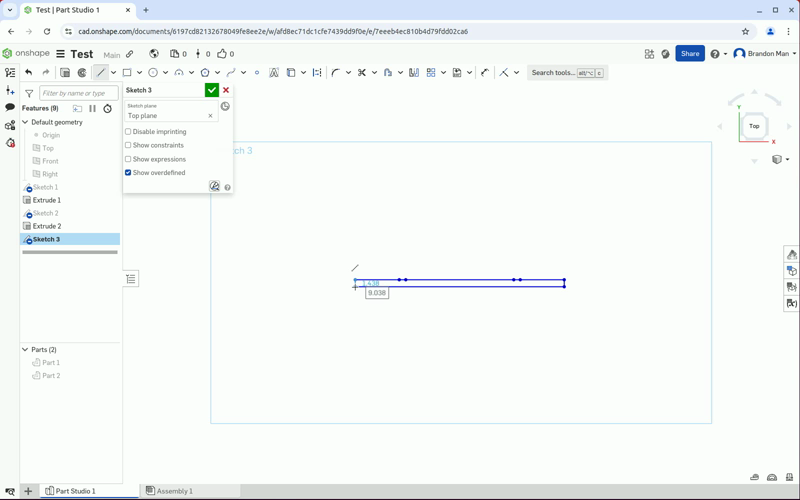
scroll(6)
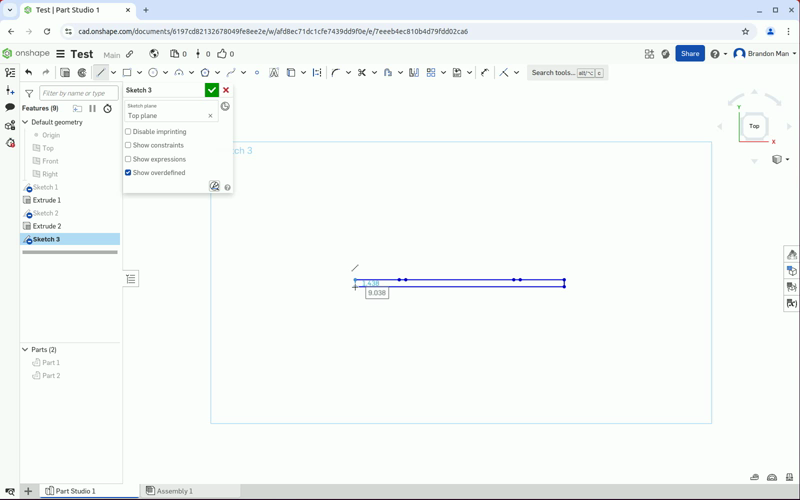
scroll(6)
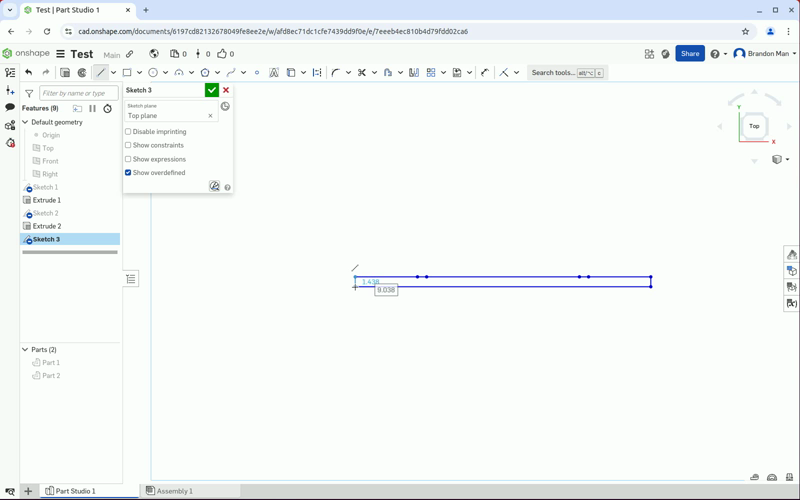
scroll(6)
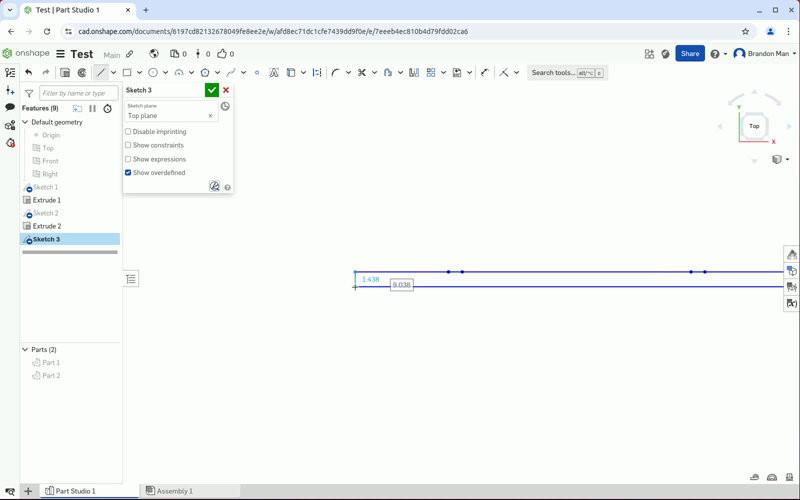
scroll(6)
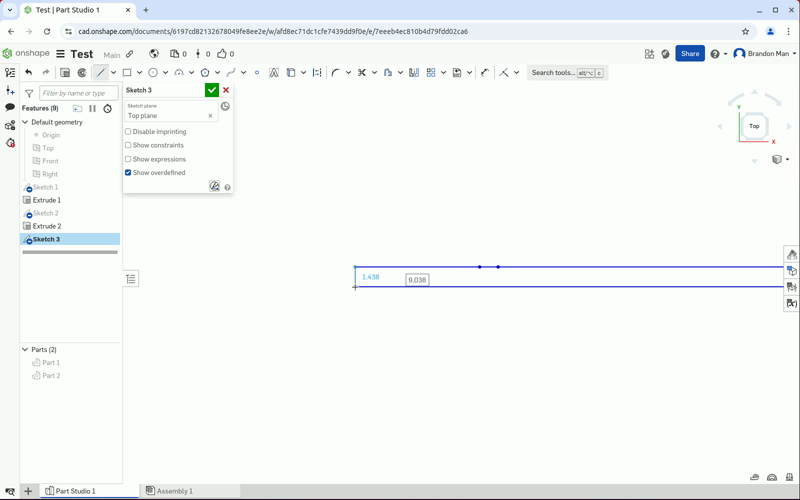
scroll(6)
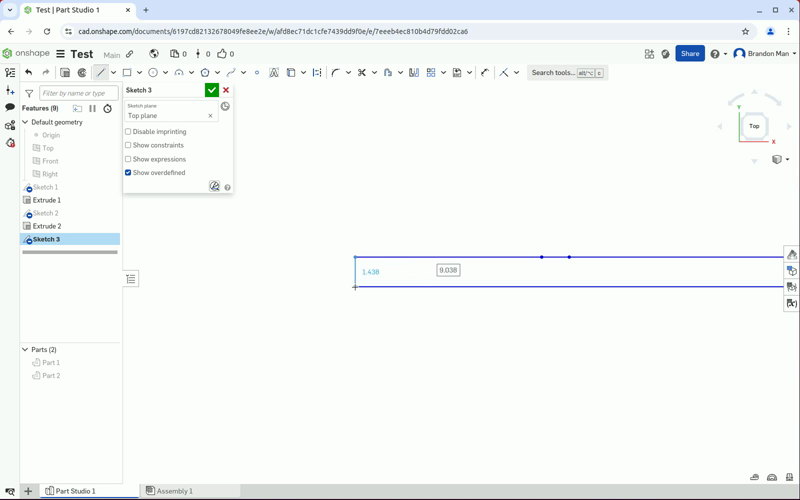
scroll(6)
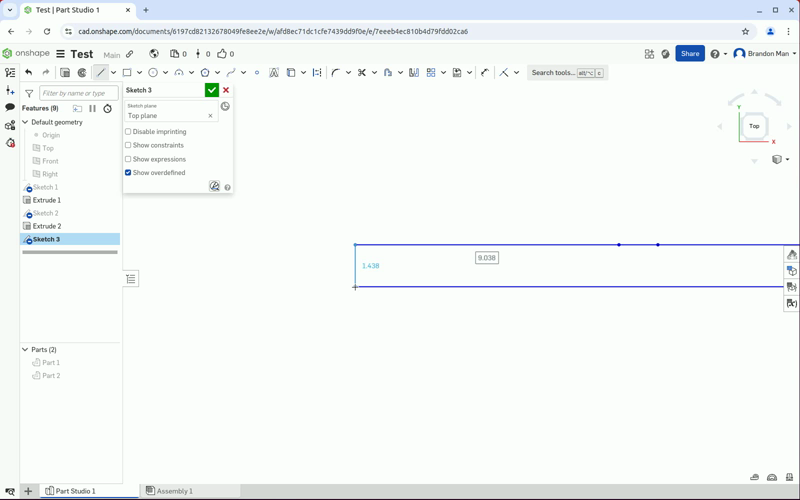
scroll(6)
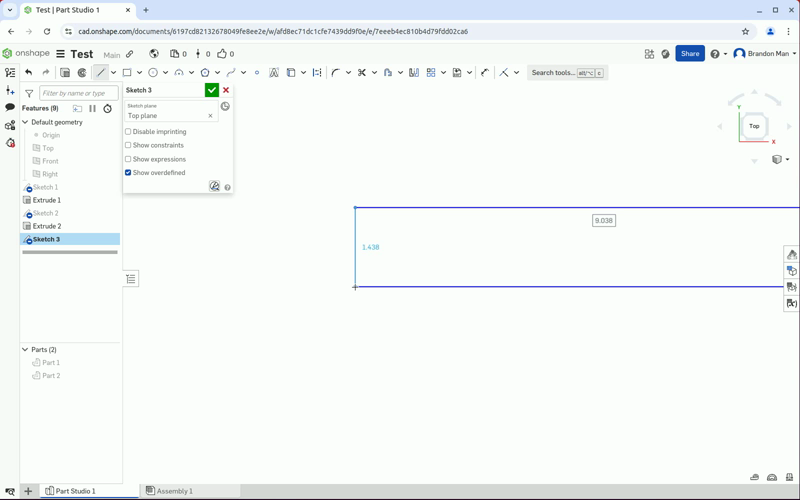
key_up(shift)
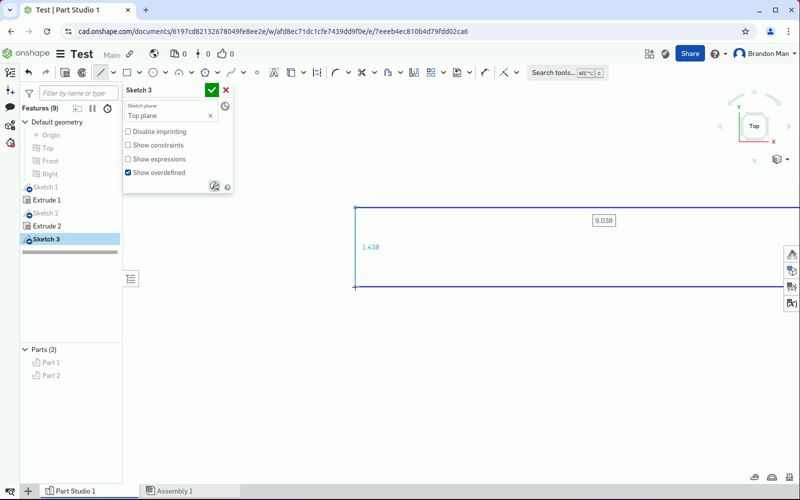
click(355, 286)
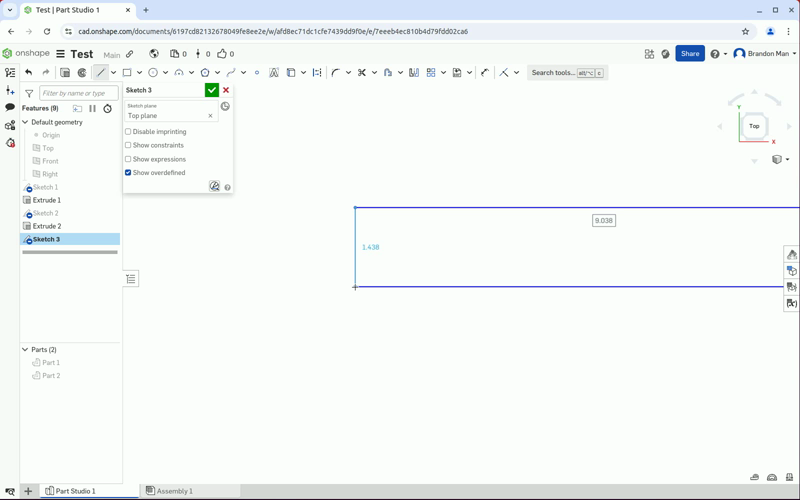
scroll(-6)
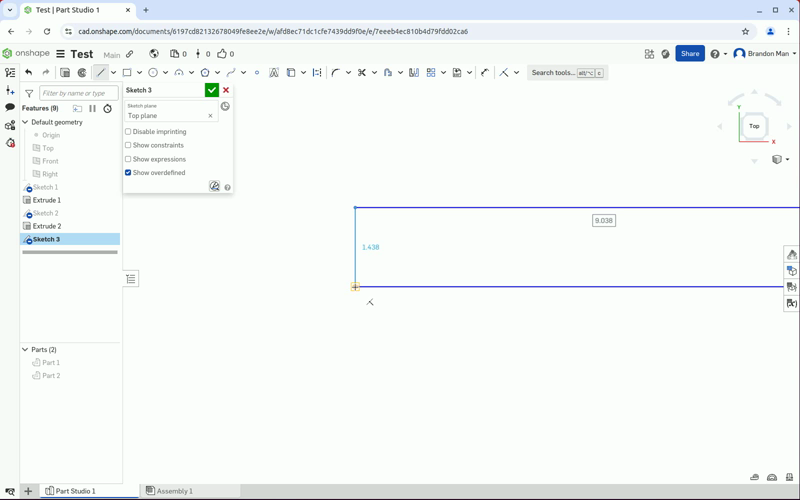
scroll(-6)
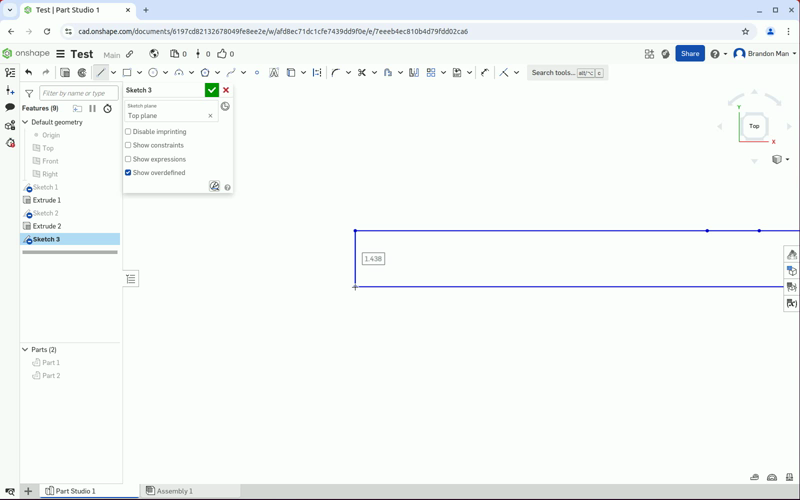
scroll(-6)
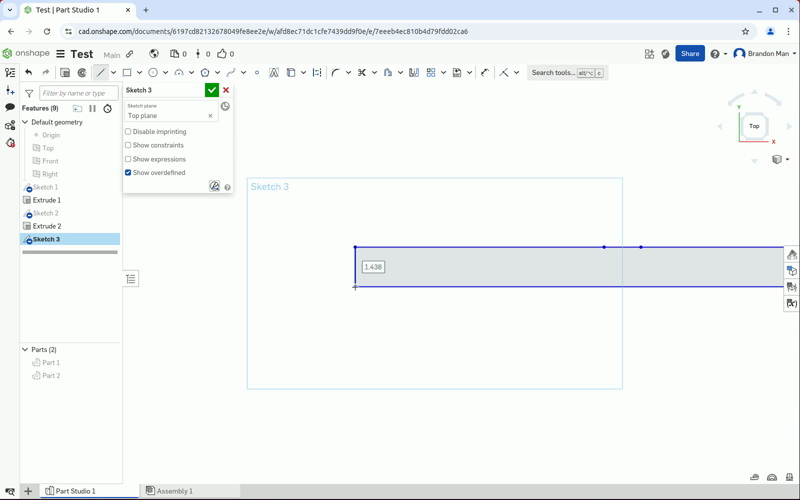
scroll(-6)
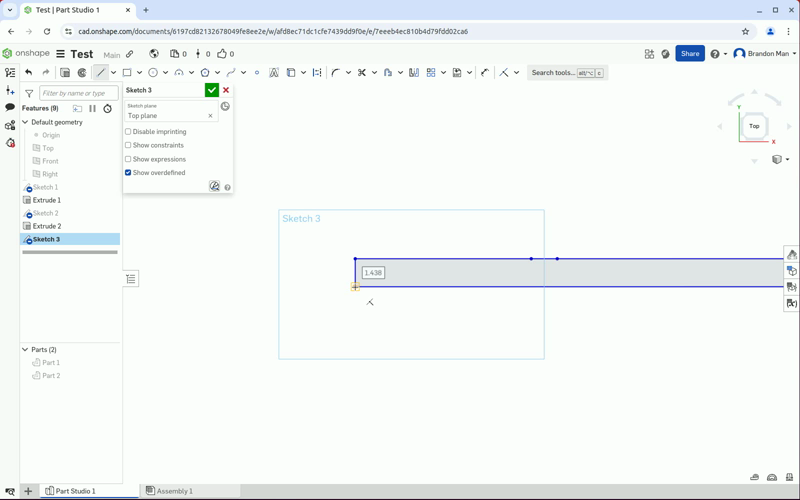
scroll(-6)
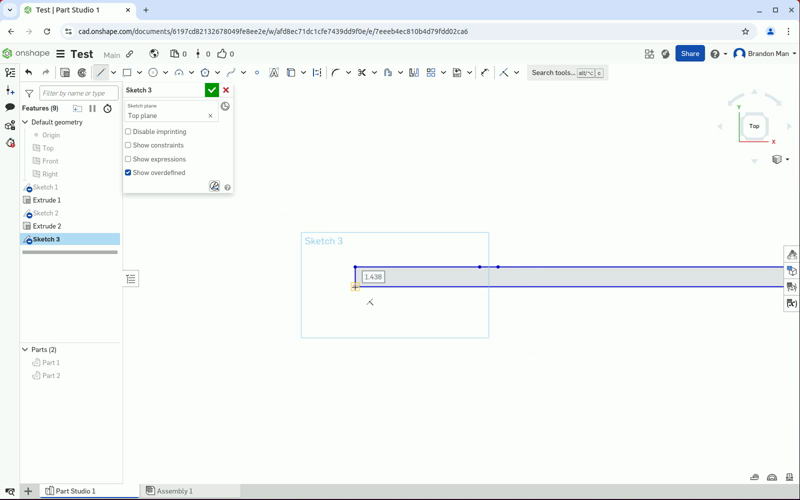
scroll(-6)
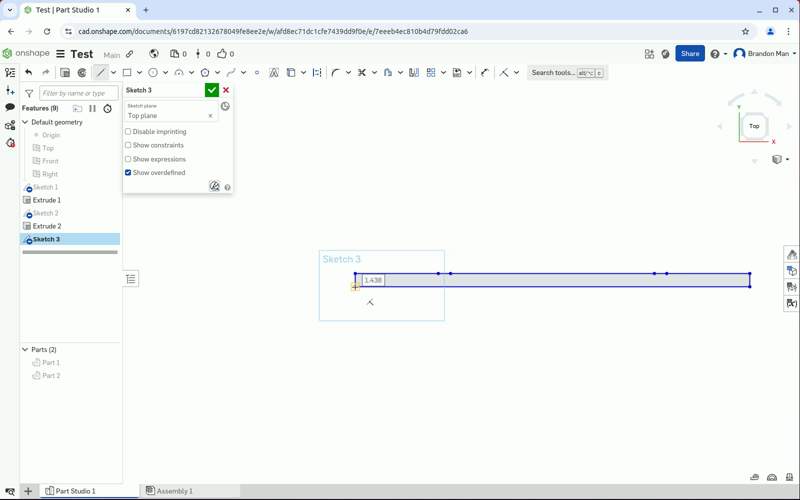
scroll(-6)
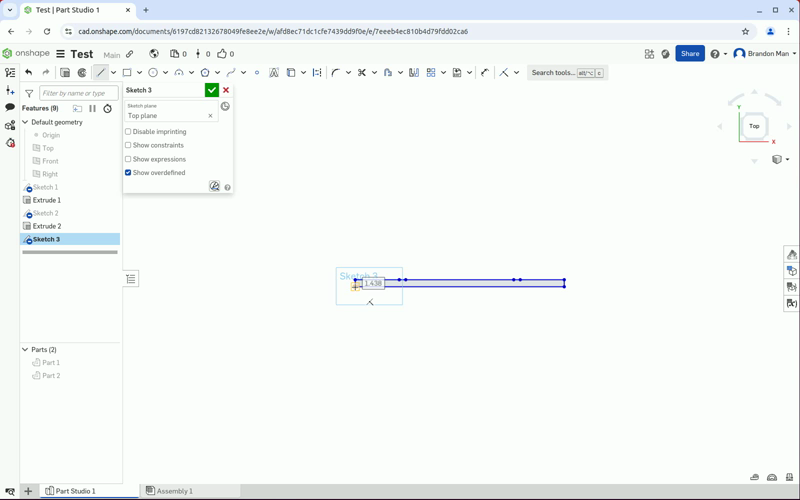
key(esc)
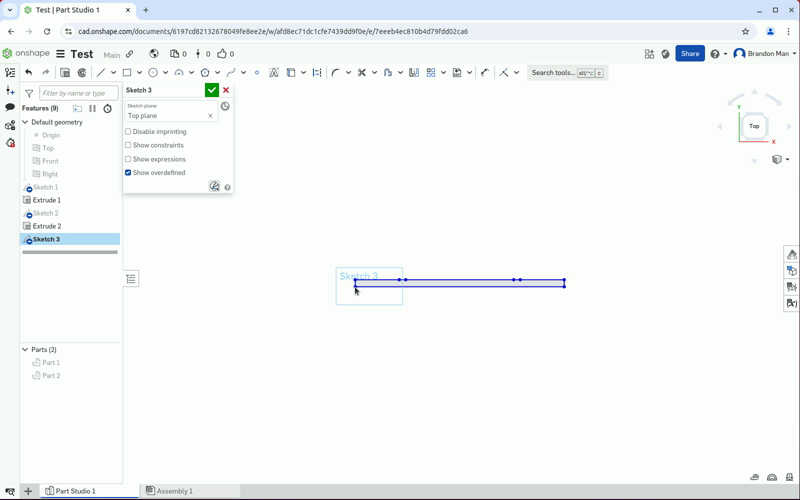
mouse_move(510, 283)
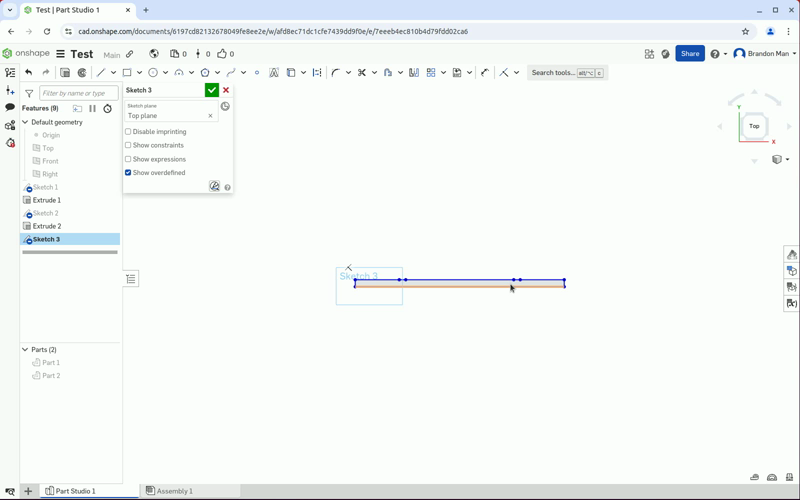
scroll(6)
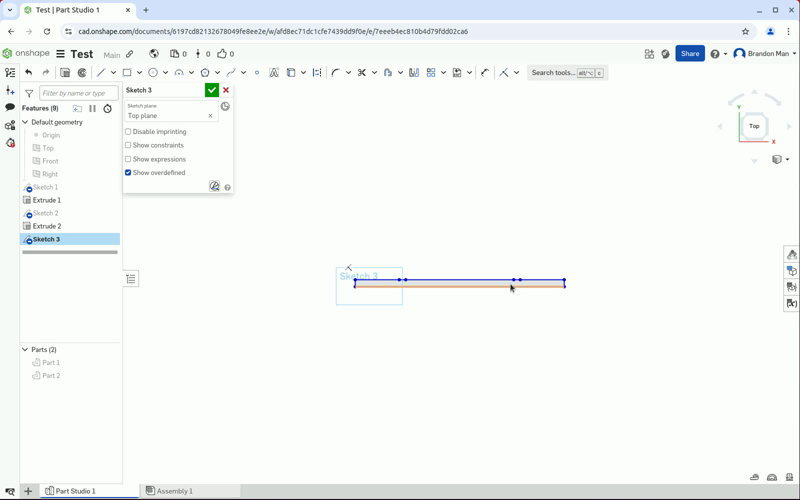
scroll(6)
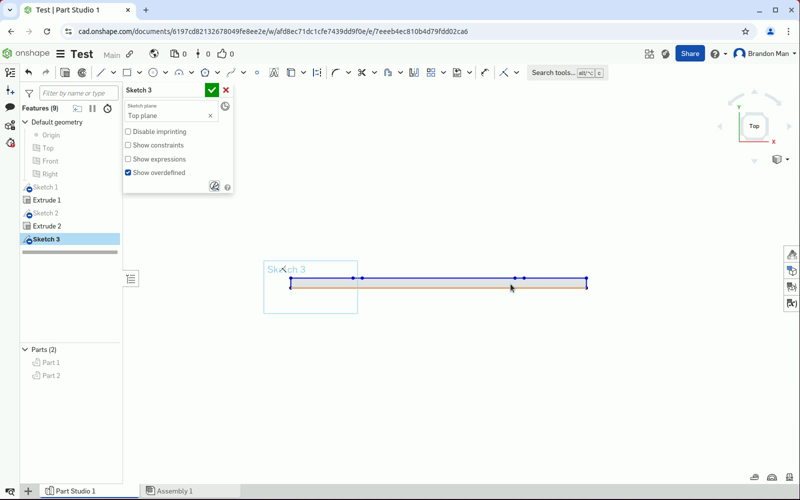
scroll(6)
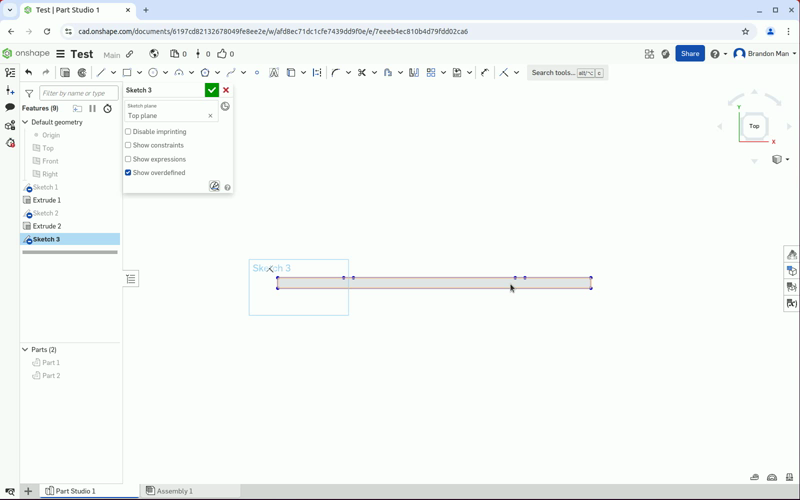
scroll(6)
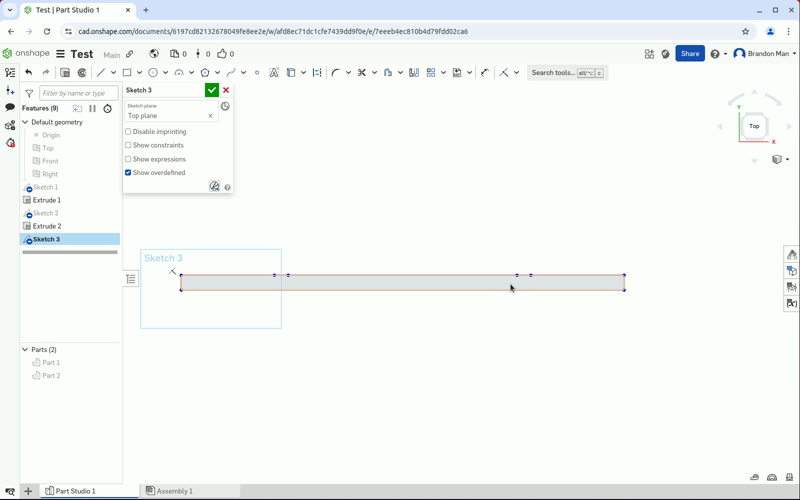
scroll(6)
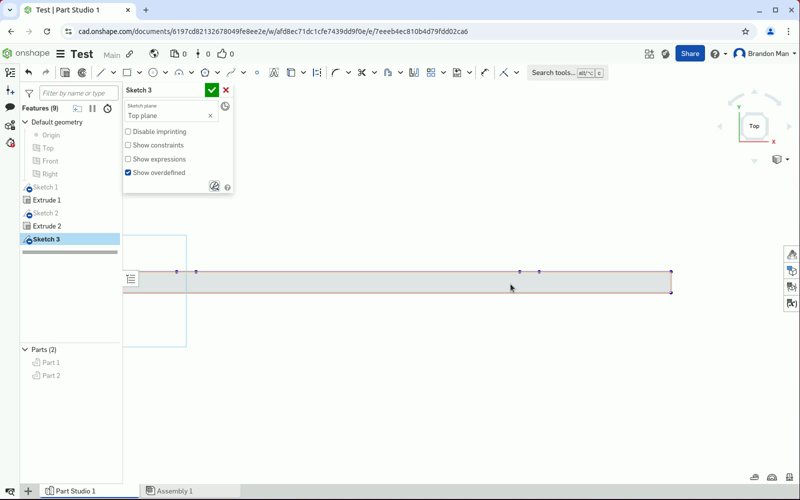
scroll(6)
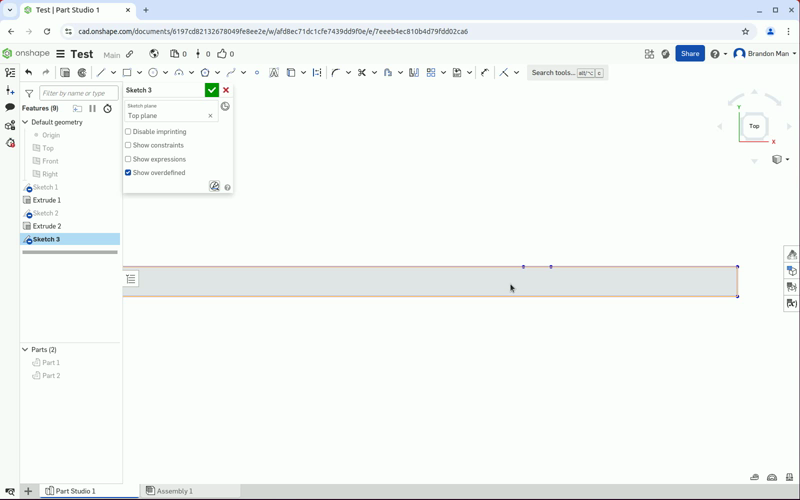
scroll(6)
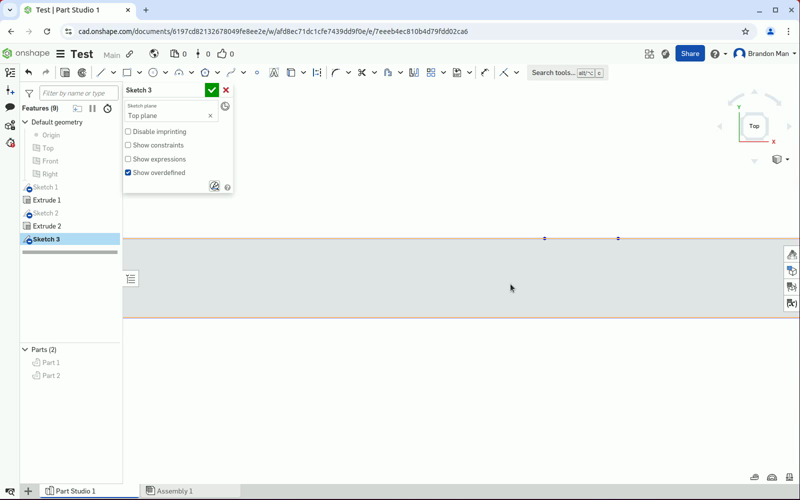
click(510, 283)
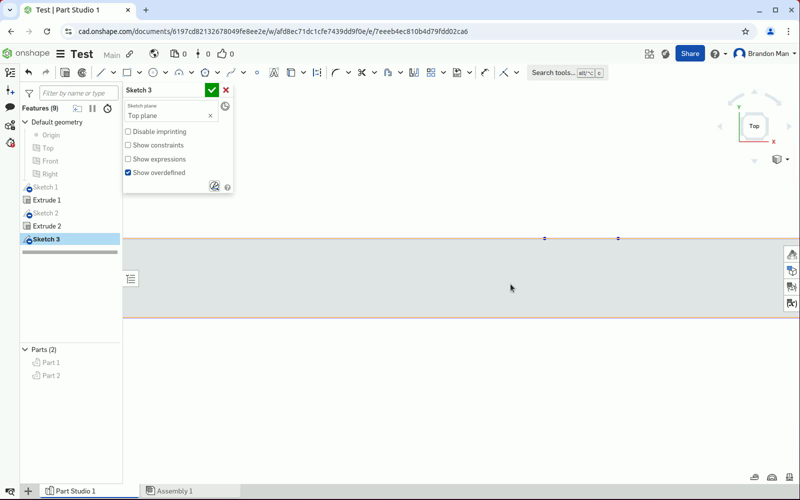
scroll(-6)
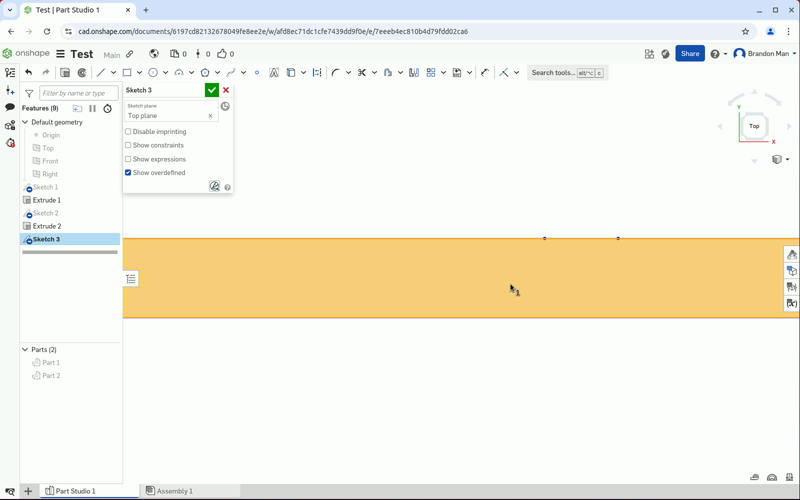
scroll(-6)
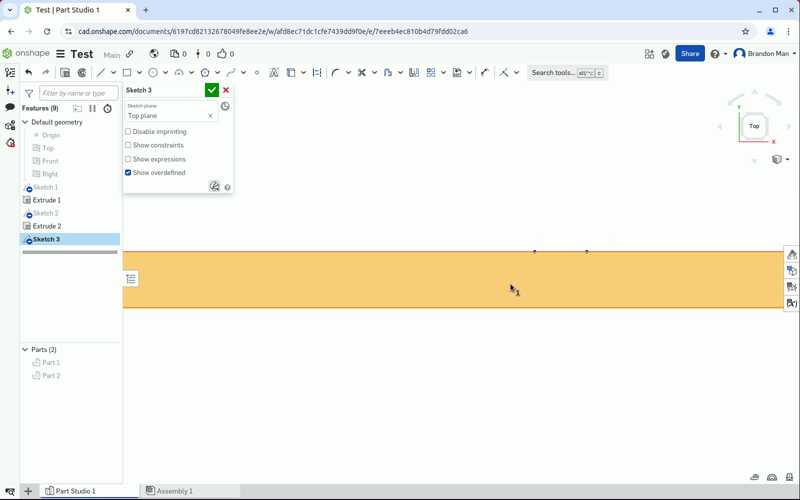
scroll(-6)
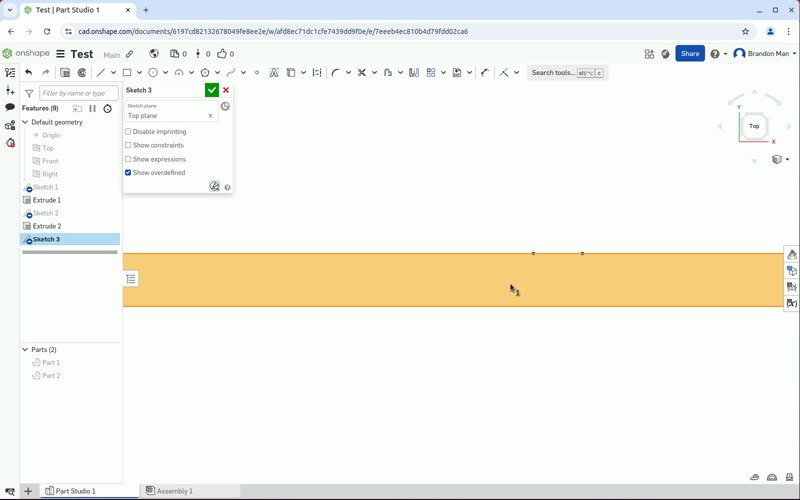
scroll(-6)
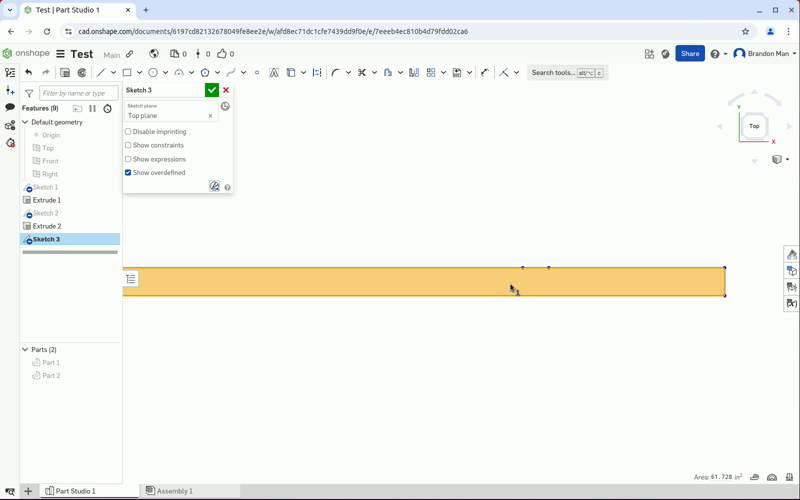
scroll(-6)
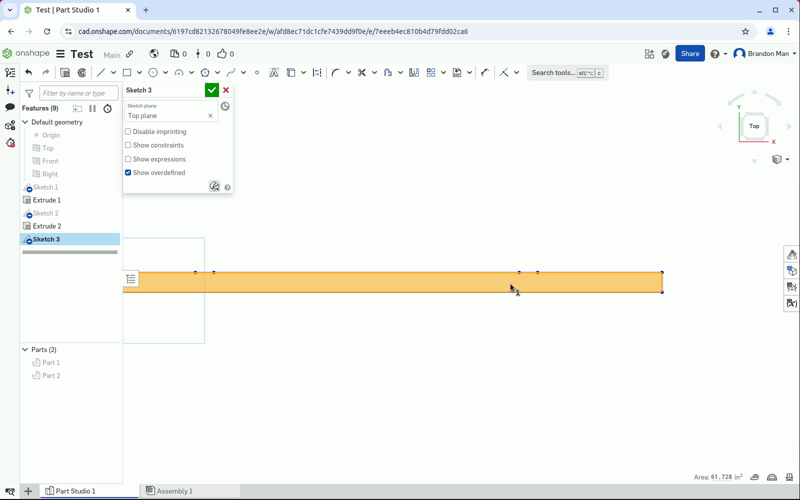
scroll(-6)
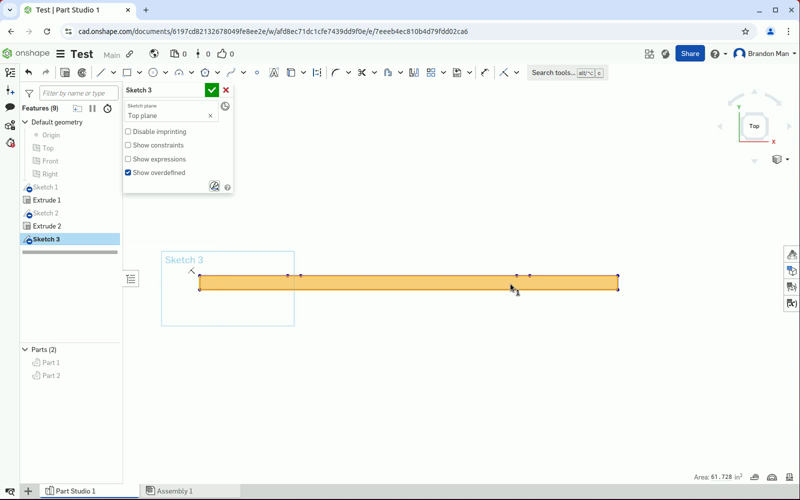
scroll(-6)
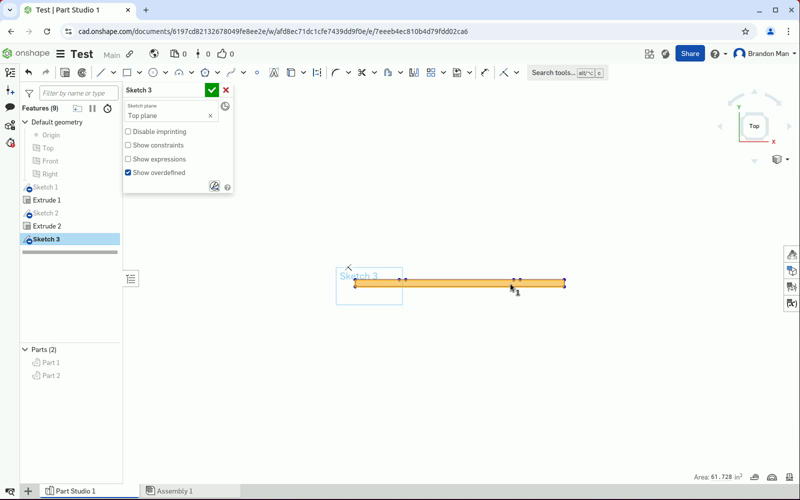
mouse_move(73, 352)
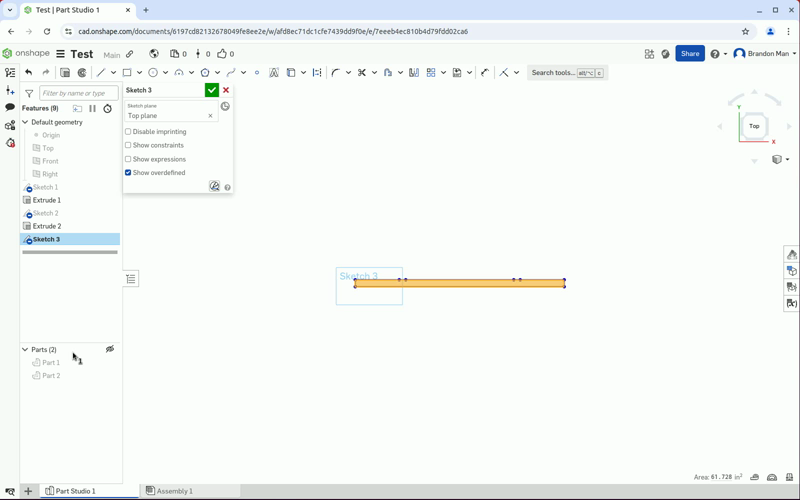
key(shift+y)
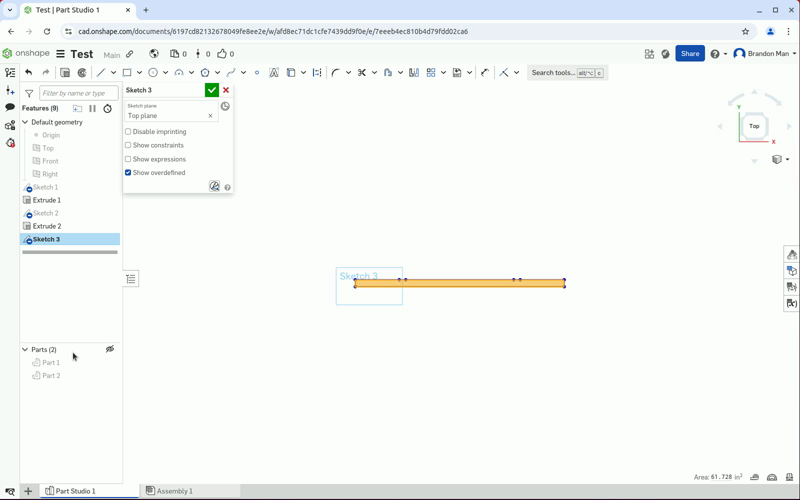
key(shift+e)
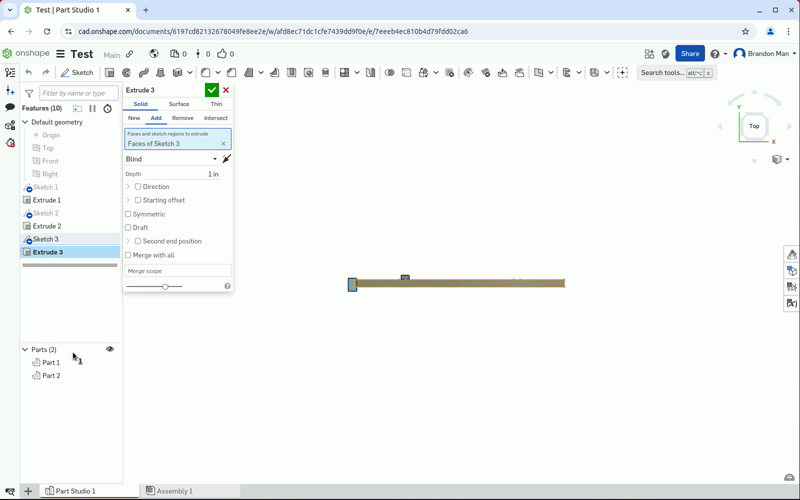
mouse_move(143, 106)
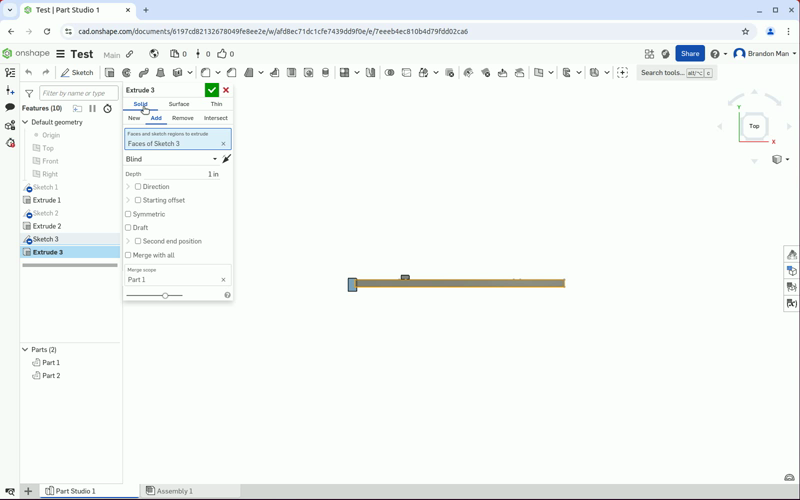
click(143, 106)
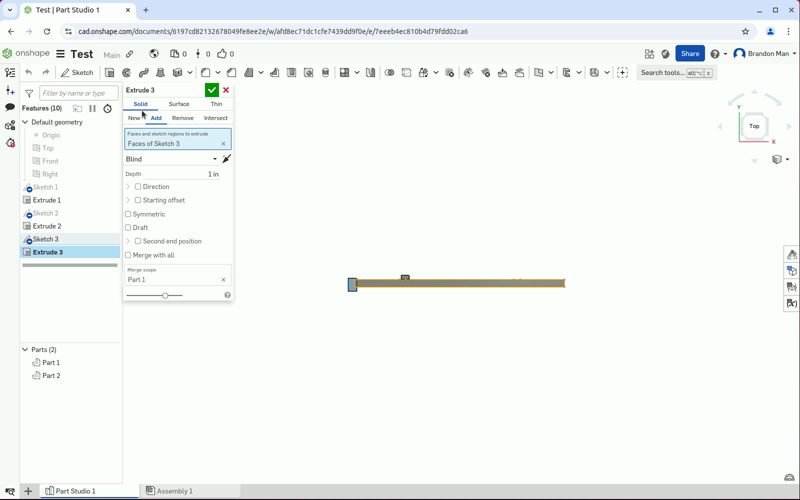
mouse_move(137, 120)
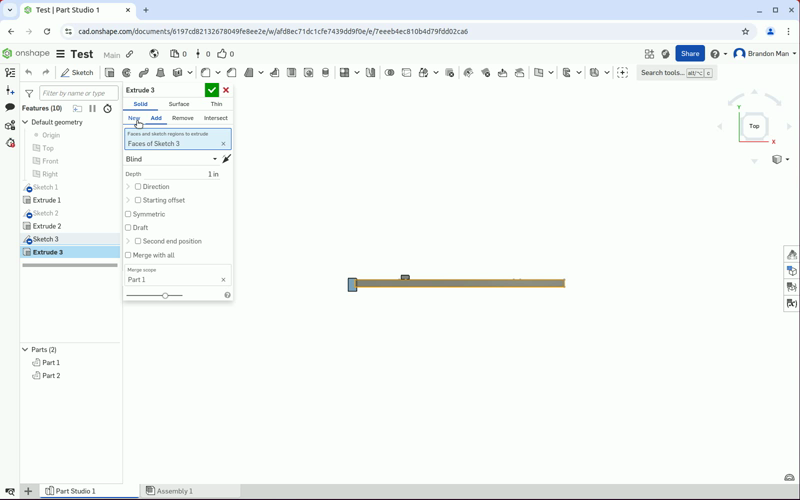
click(137, 120)
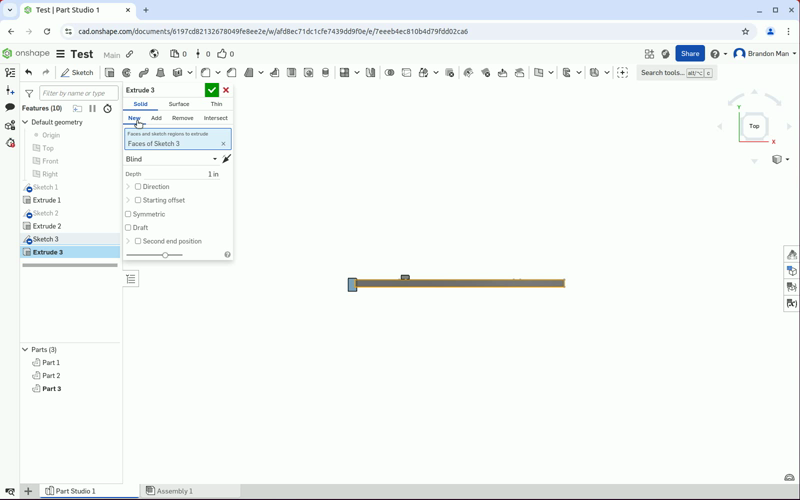
key(tab, 4)
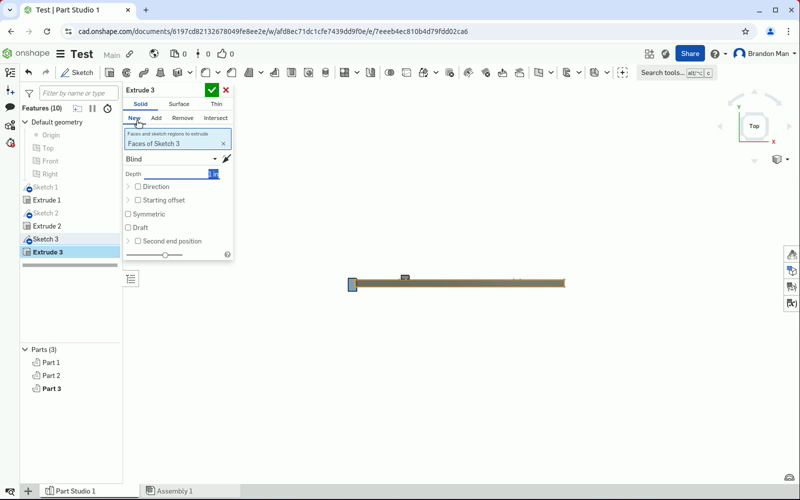
text(2.407)
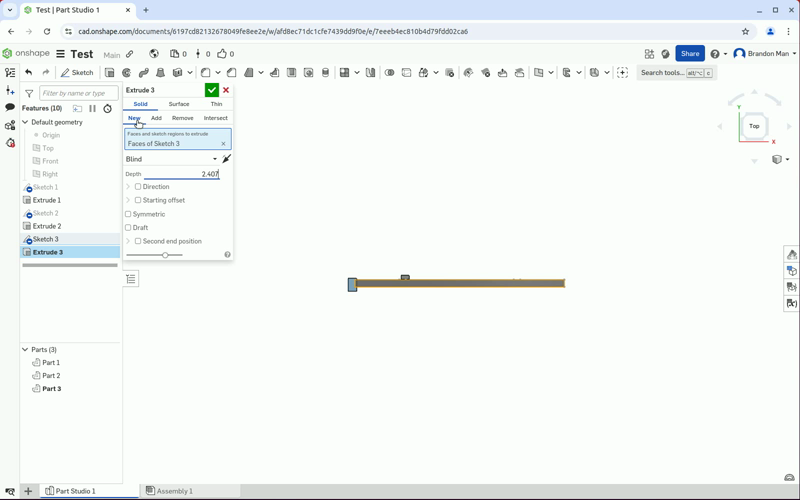
key(enter)
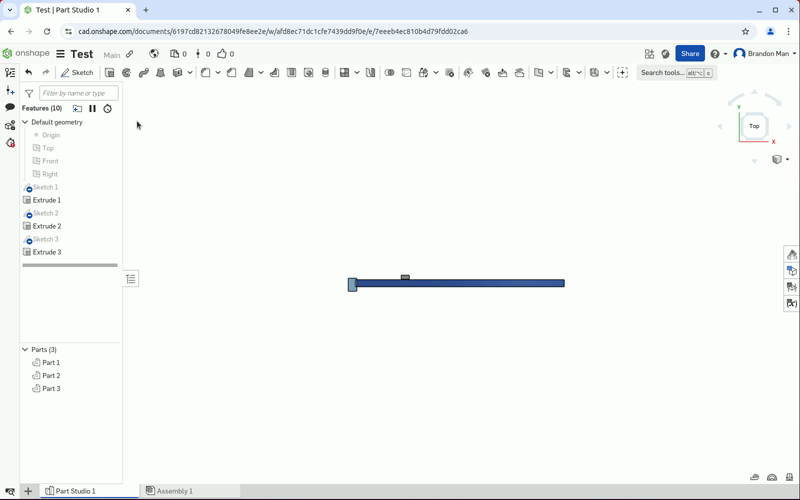
key(shift+h)
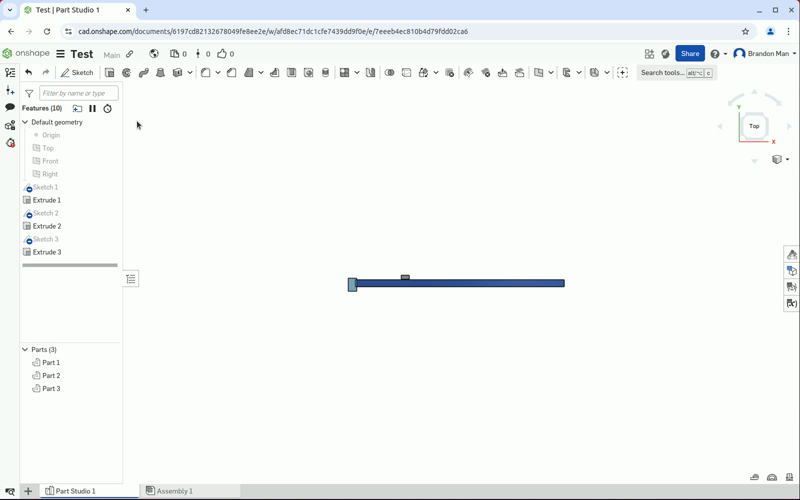
key(shift+h)
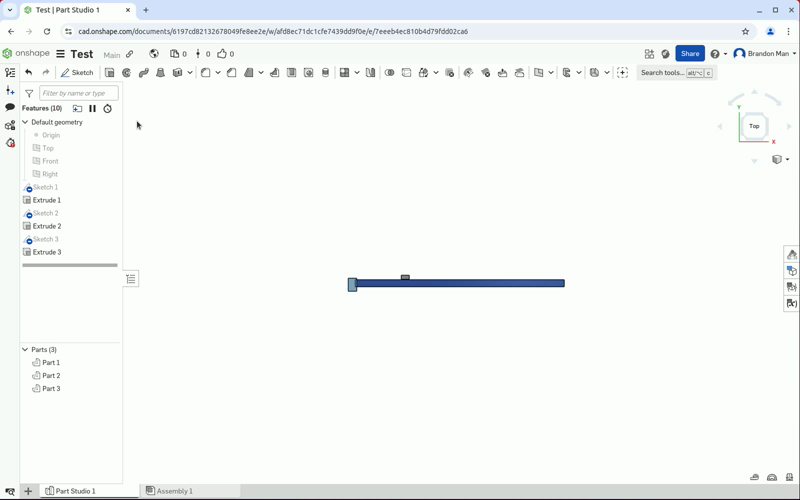
mouse_move(73, 189)
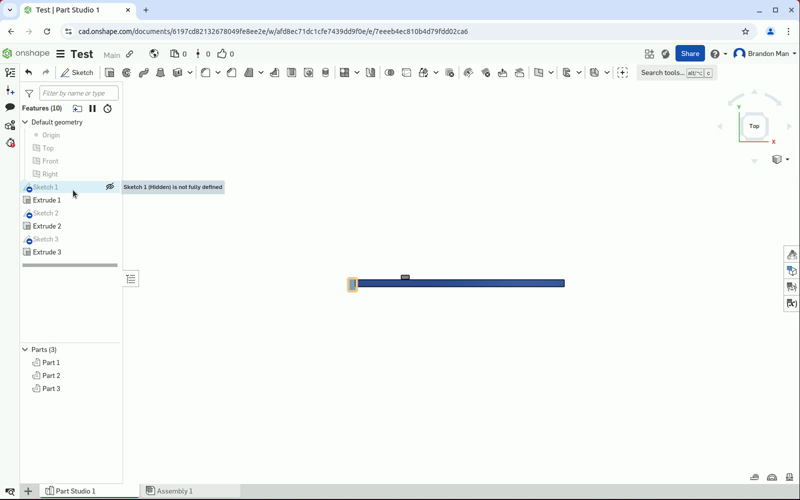
click(73, 189)
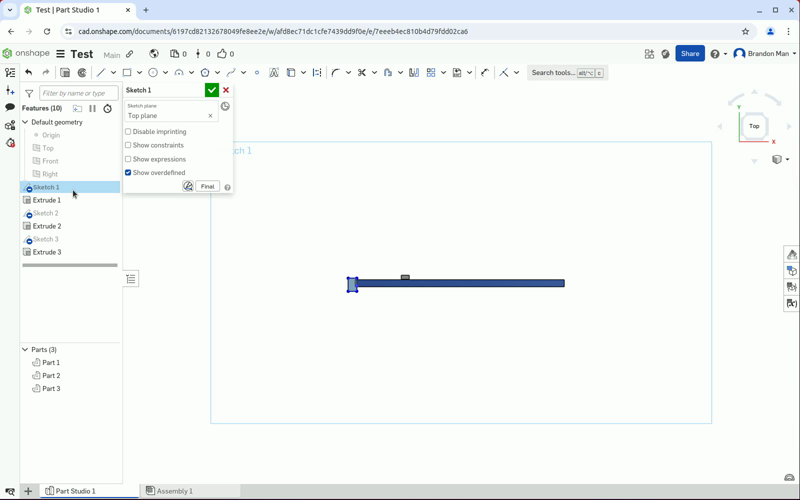
mouse_move(229, 92)
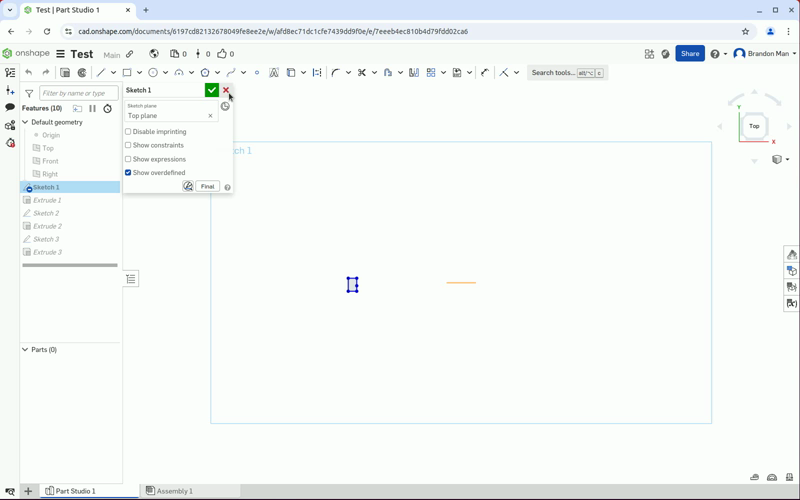
click(229, 92)
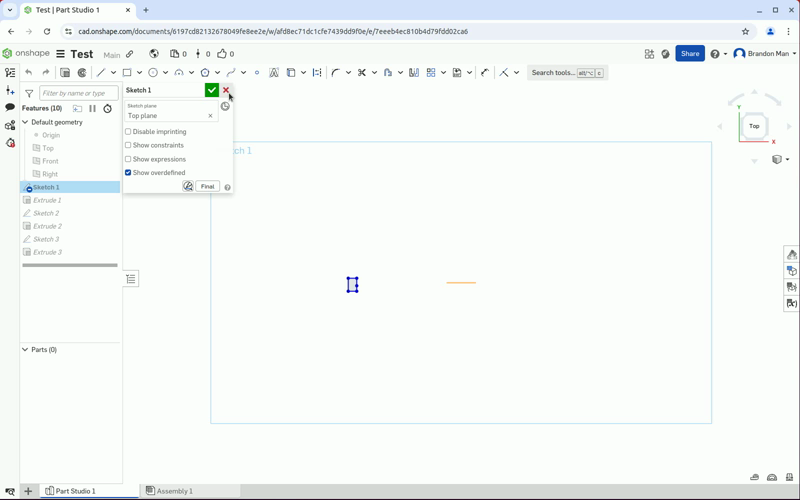
key(shift+s)
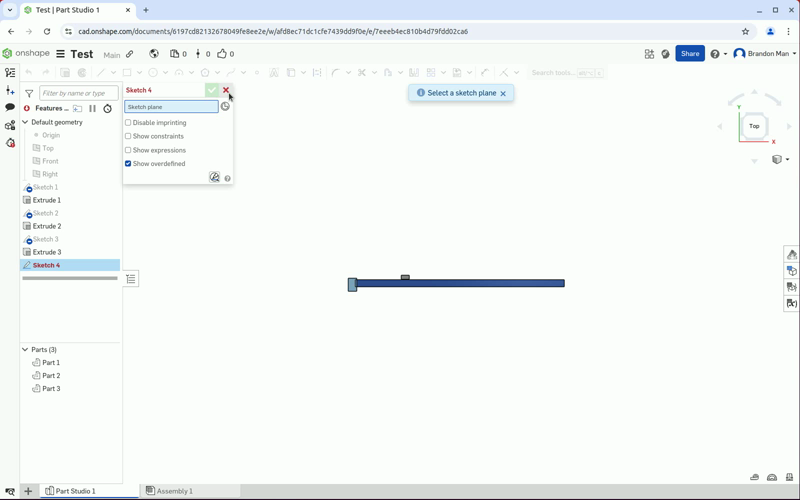
mouse_move(73, 150)
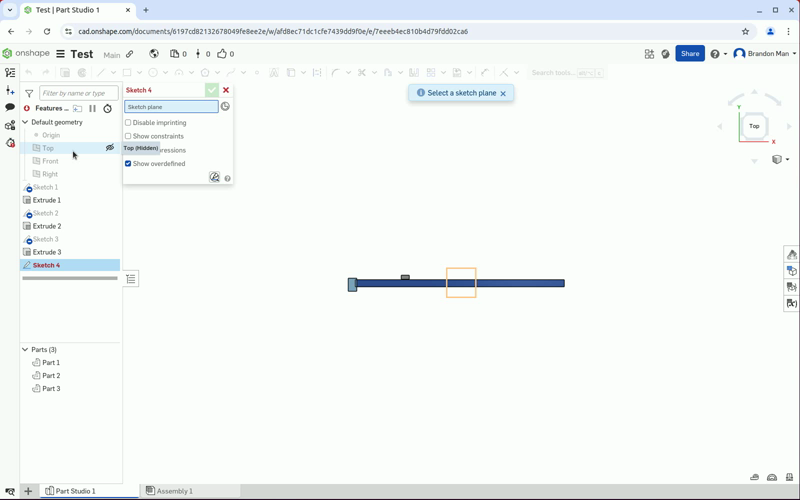
click(73, 150)
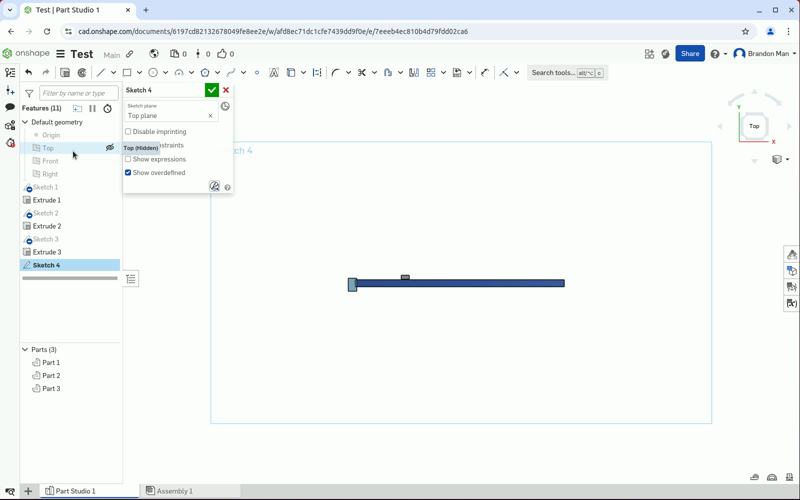
mouse_move(73, 352)
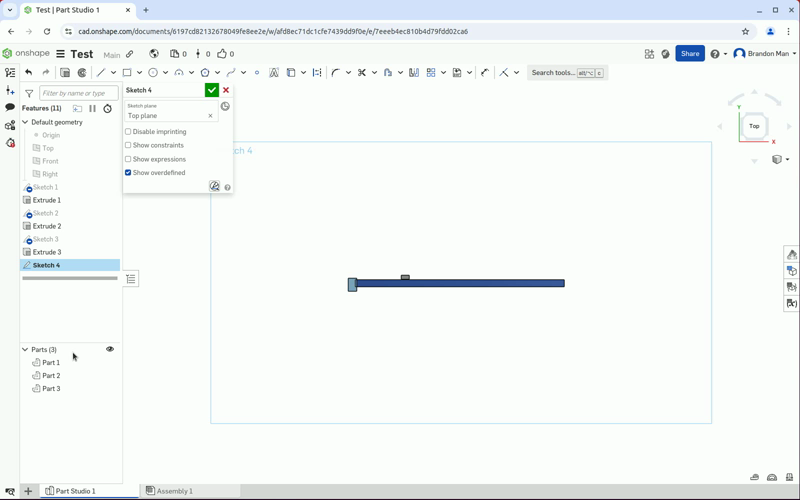
key(y)
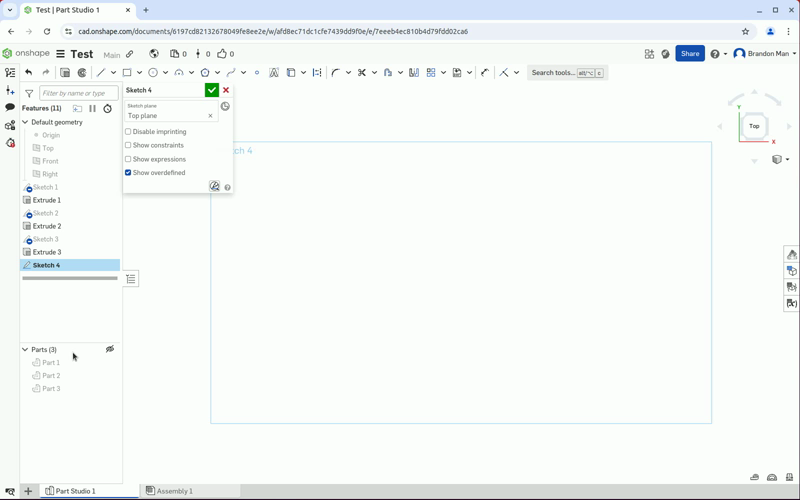
key(l)
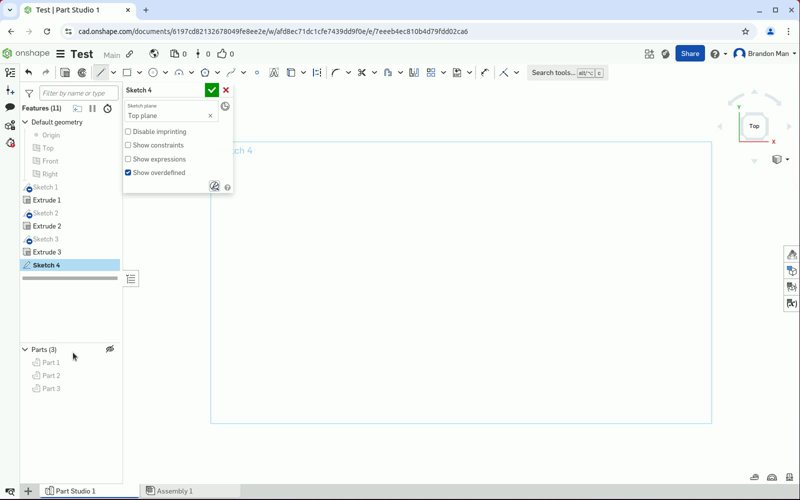
key_down(shift)
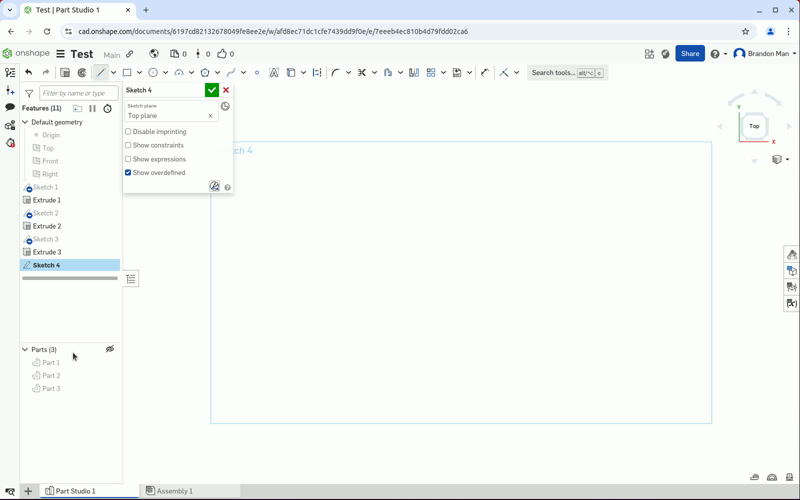
mouse_move(514, 279)
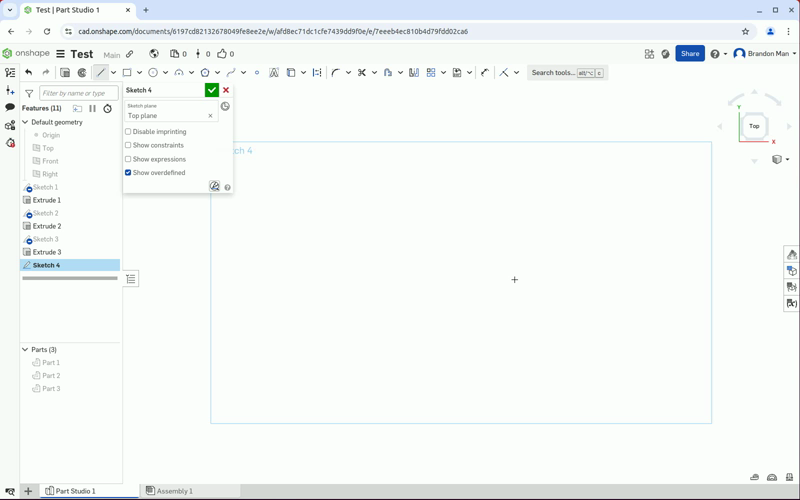
click(514, 279)
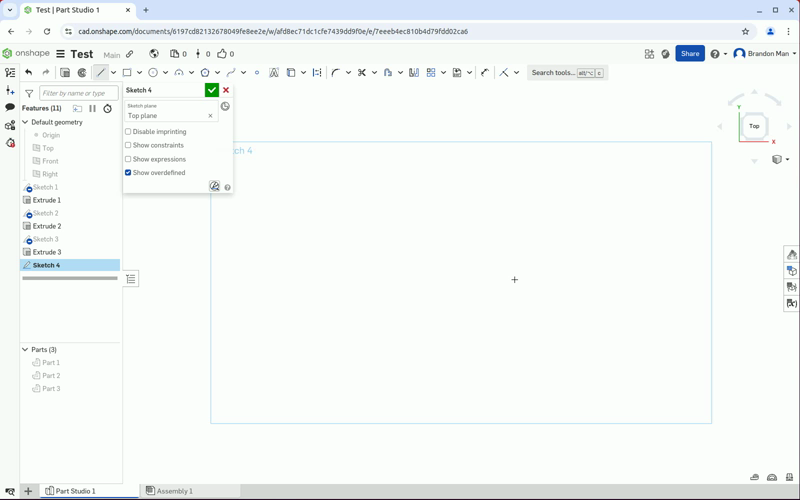
key_up(shift)
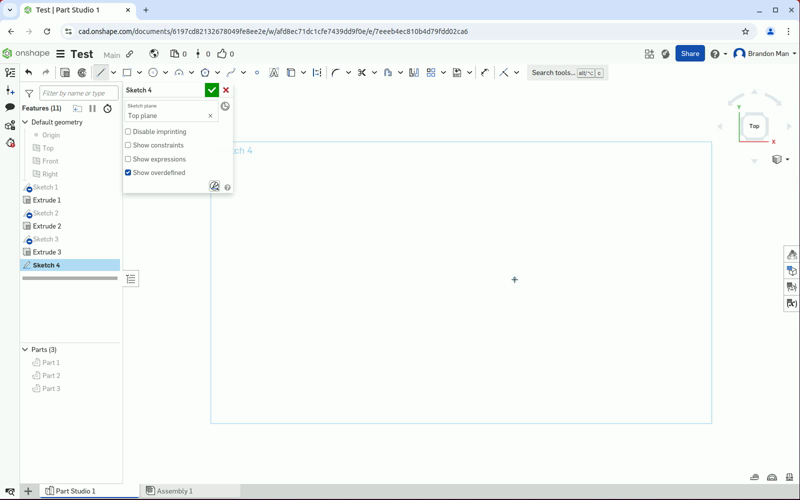
key_down(shift)
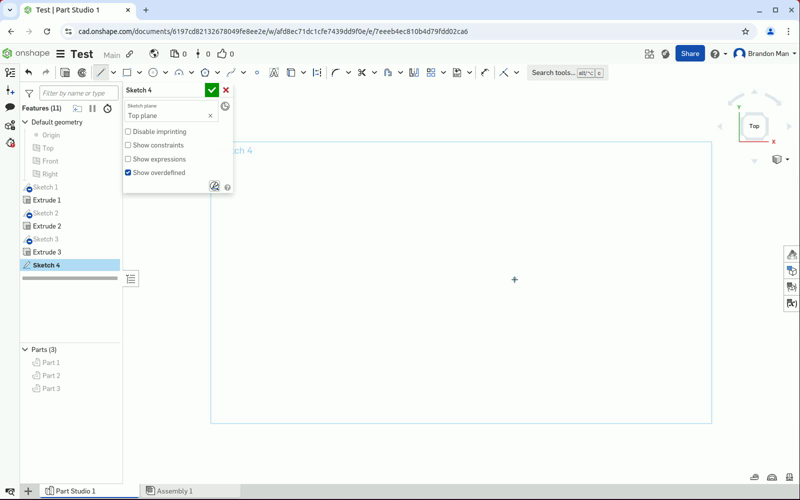
mouse_move(544, 279)
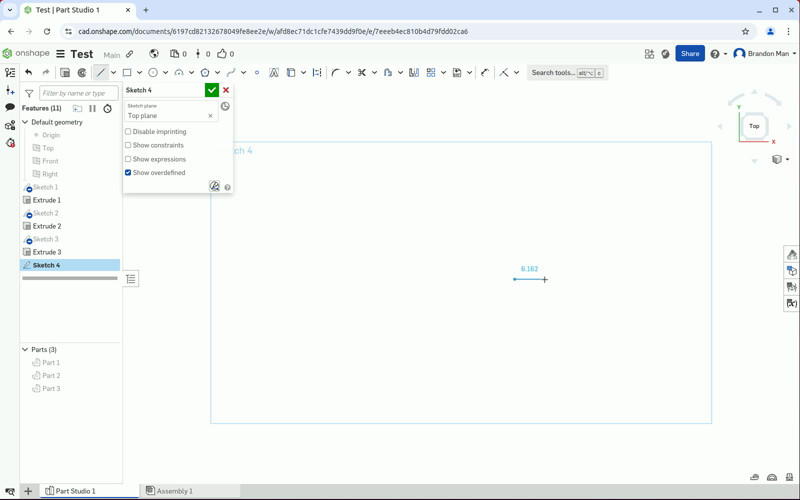
mouse_move(522, 279)
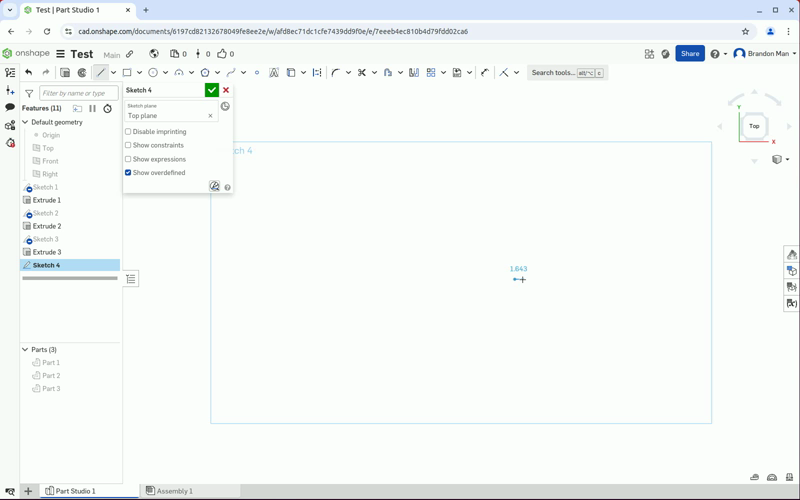
click(522, 279)
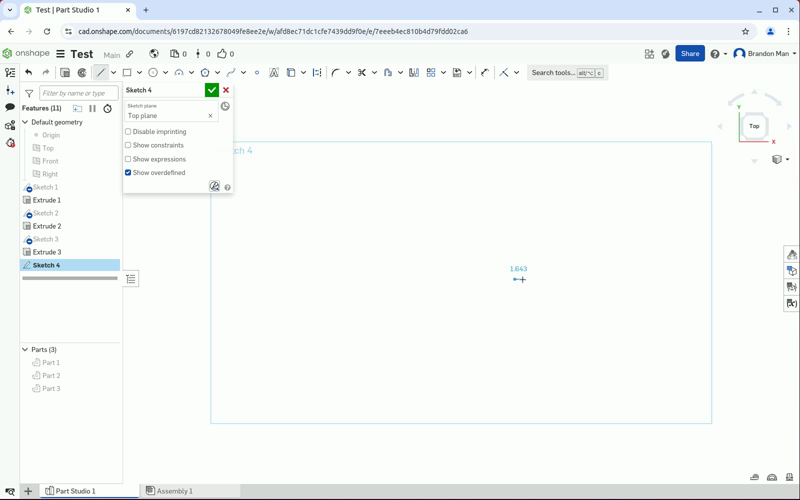
key_up(shift)
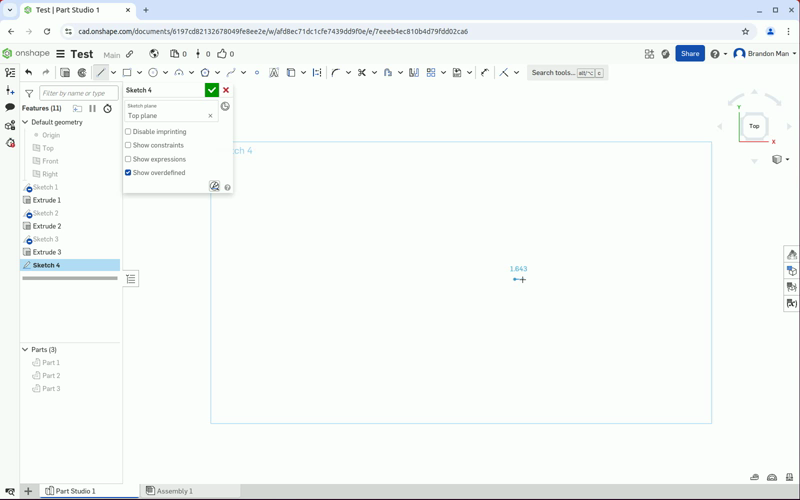
key_down(shift)
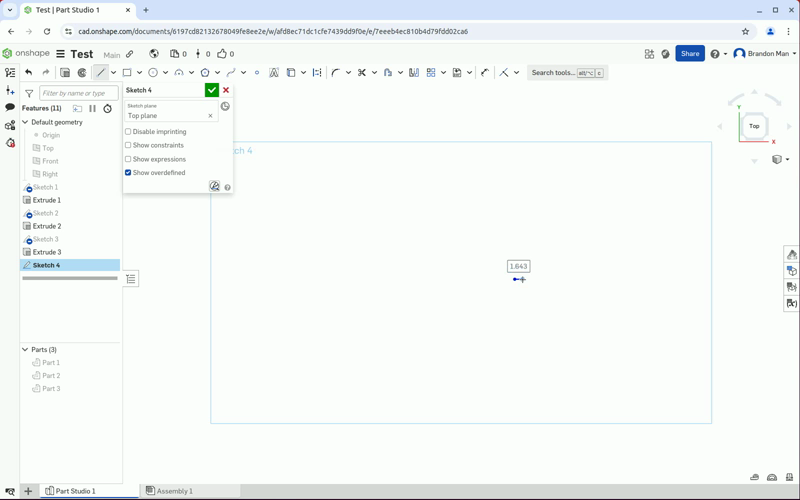
mouse_move(552, 279)
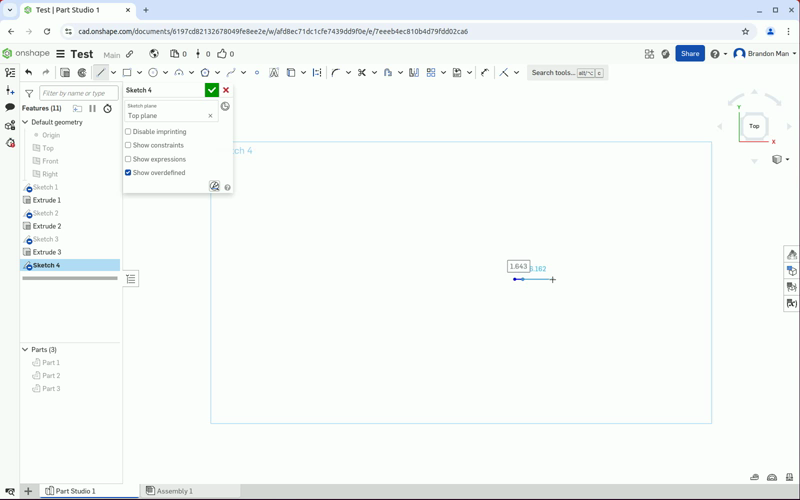
mouse_move(522, 275)
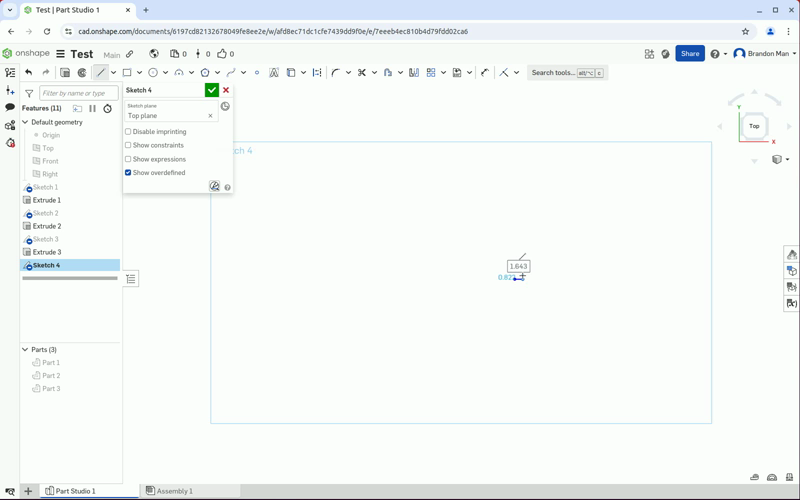
scroll(6)
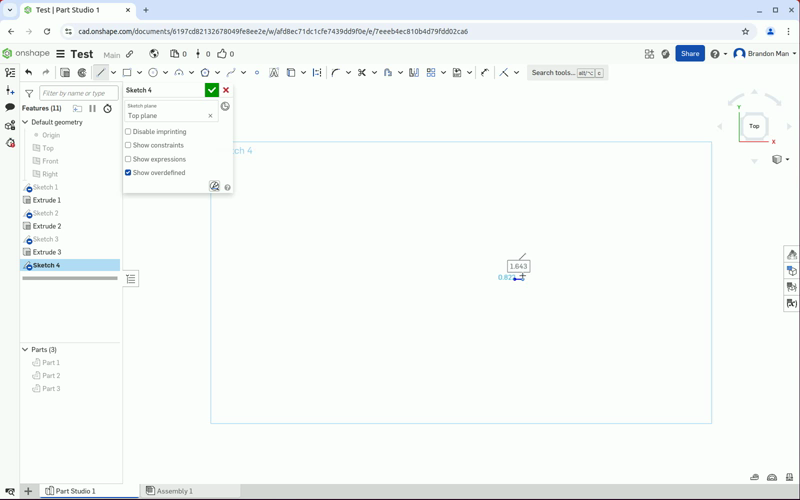
scroll(6)
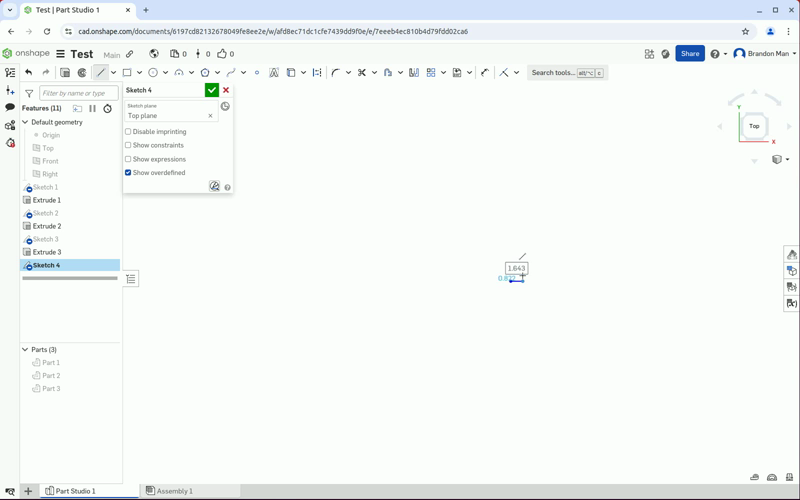
scroll(6)
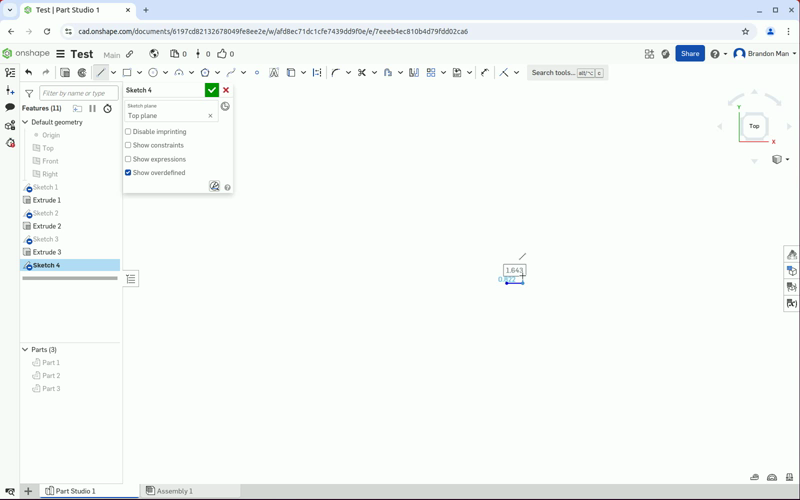
scroll(6)
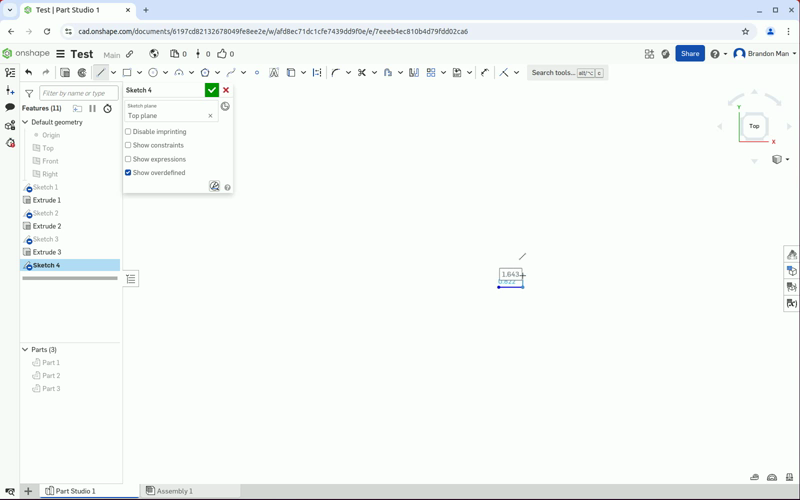
scroll(6)
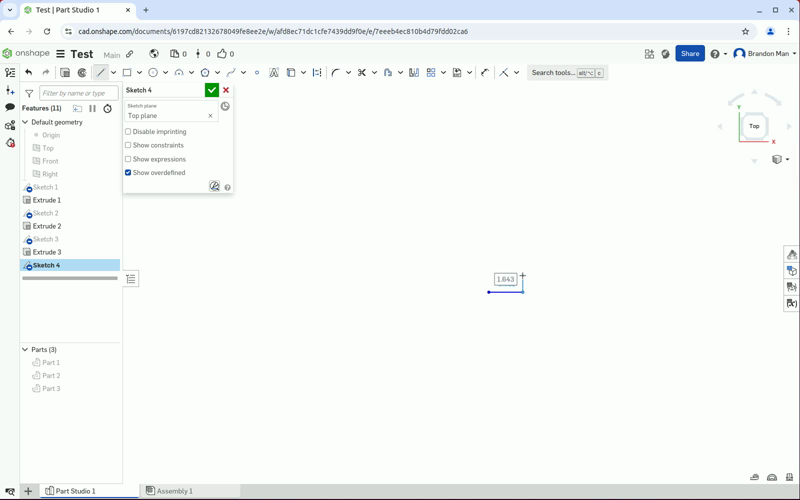
scroll(6)
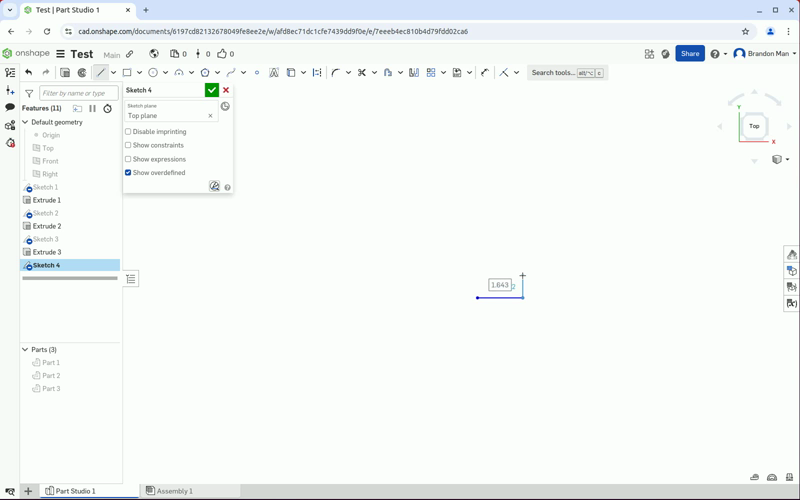
scroll(6)
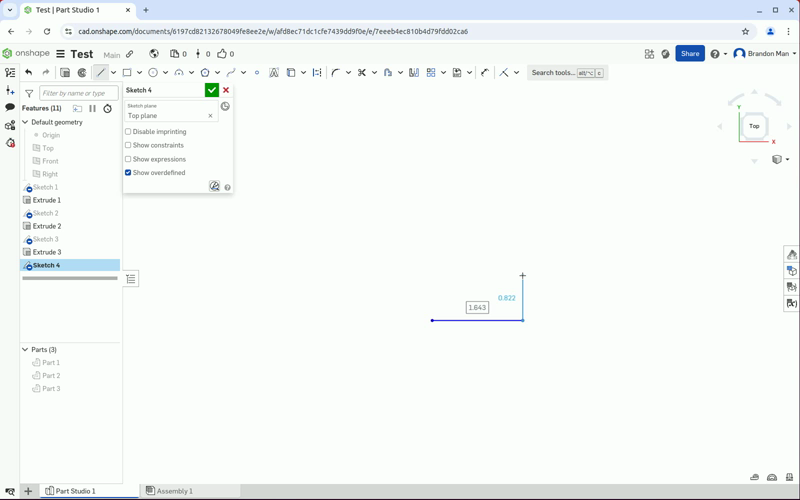
click(522, 275)
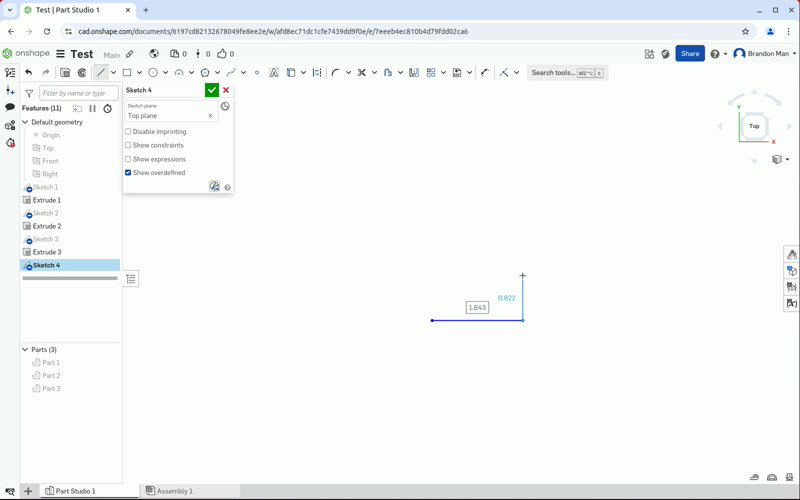
scroll(-6)
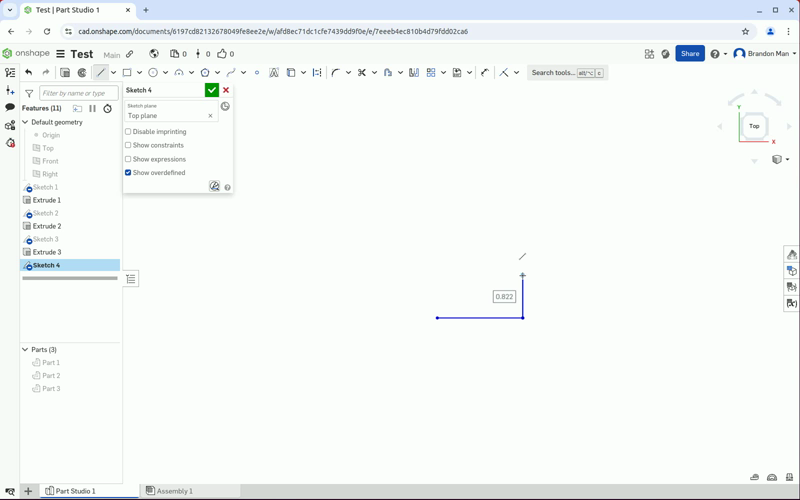
scroll(-6)
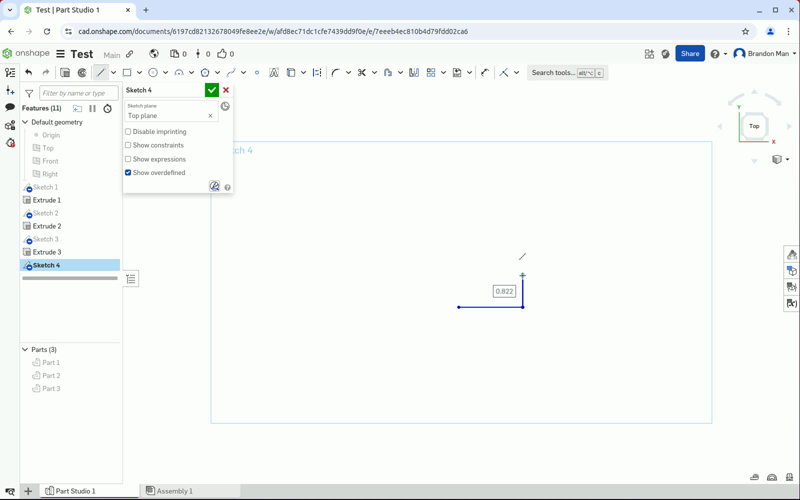
scroll(-6)
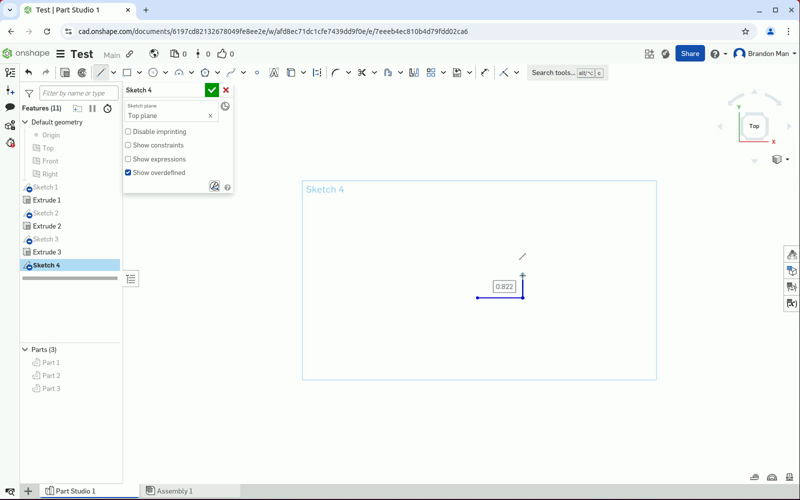
scroll(-6)
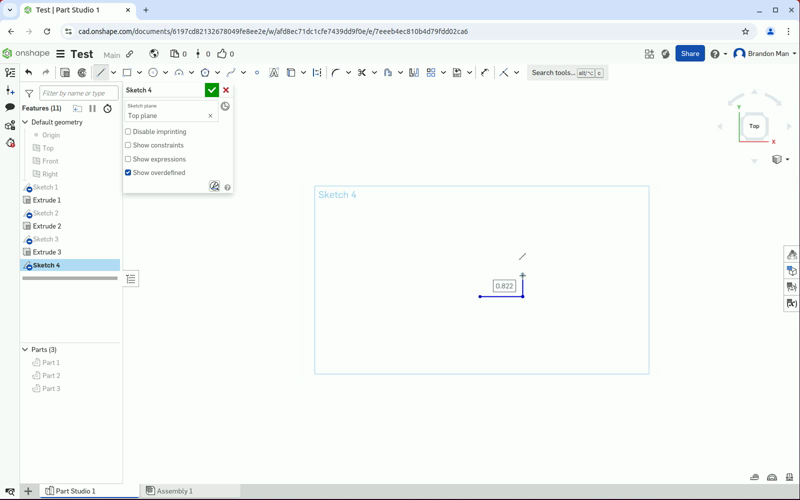
scroll(-6)
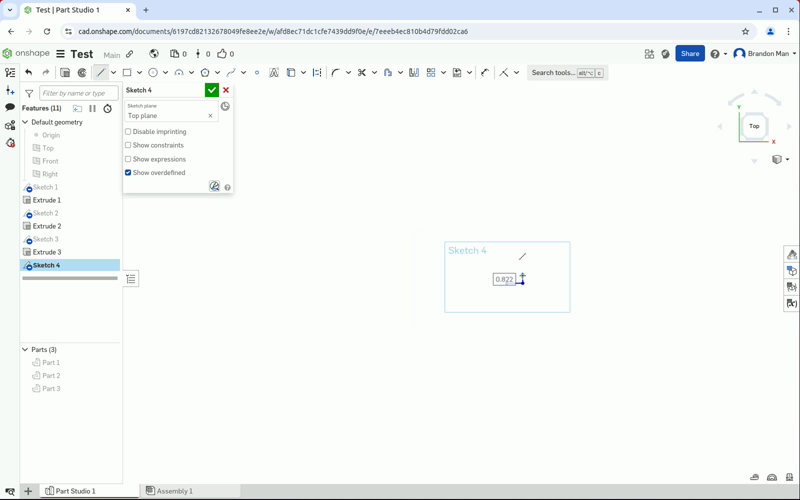
scroll(-6)
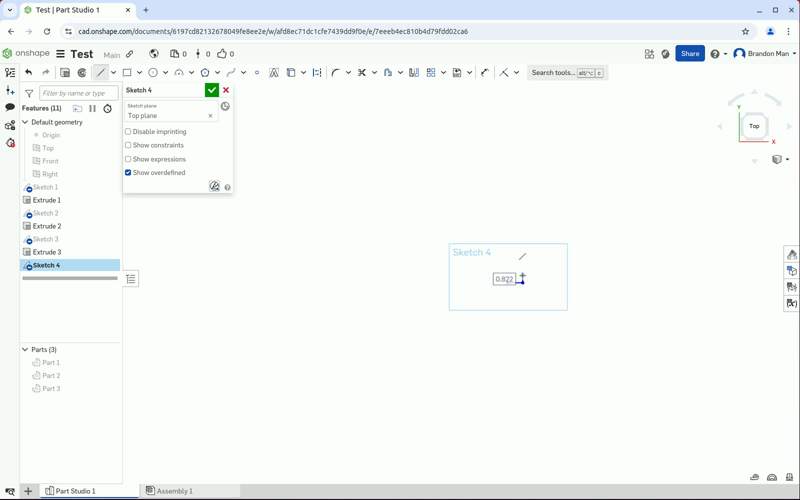
scroll(-6)
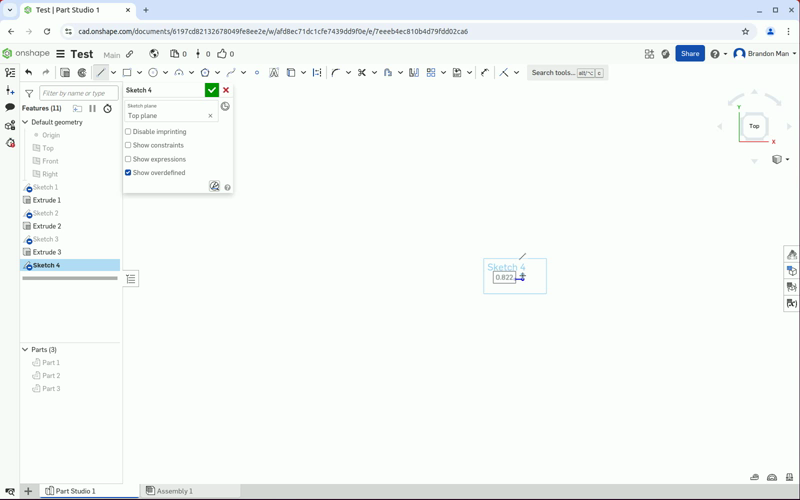
key_up(shift)
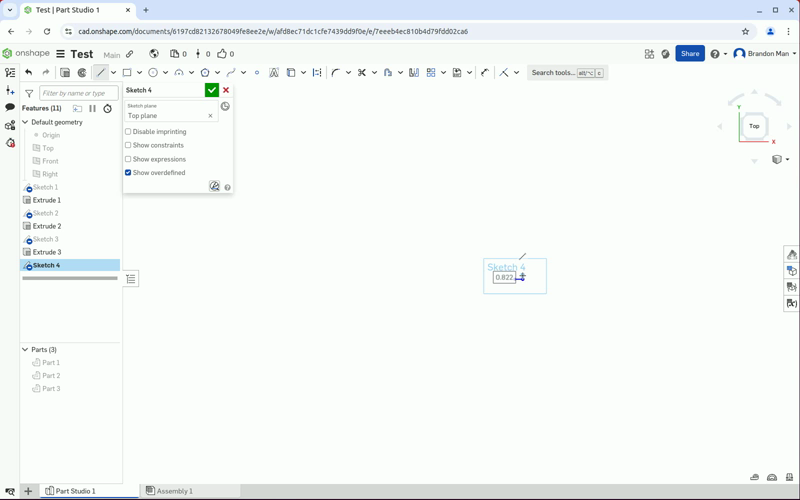
key_down(shift)
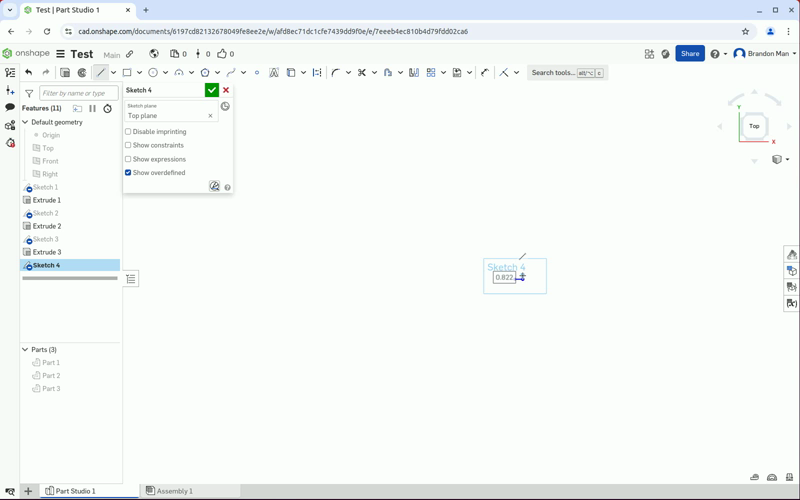
mouse_move(552, 275)
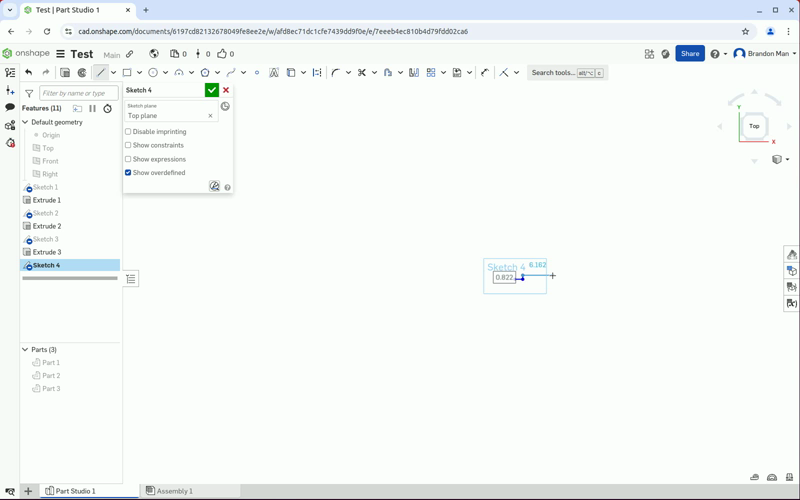
mouse_move(514, 275)
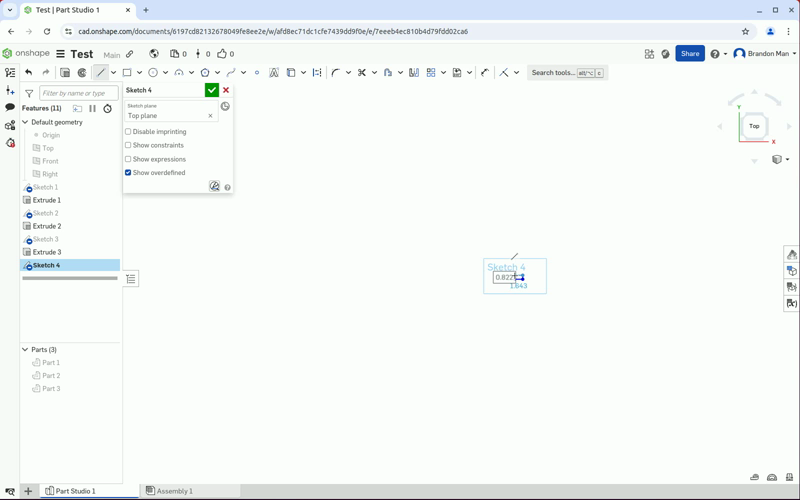
scroll(6)
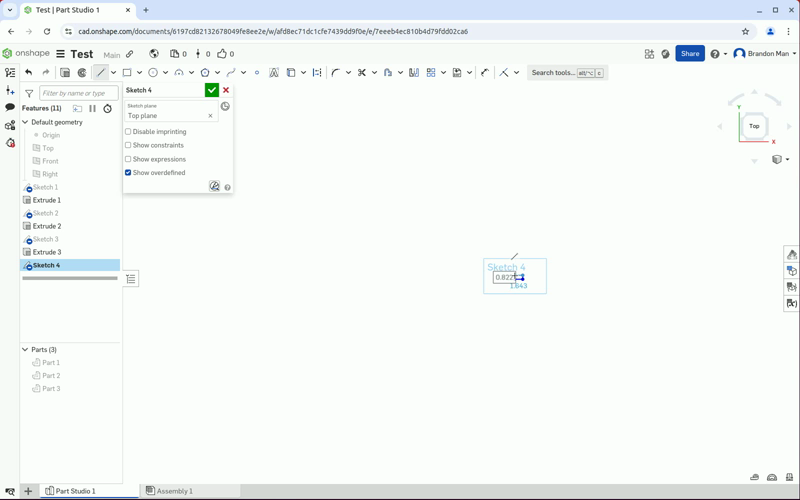
scroll(6)
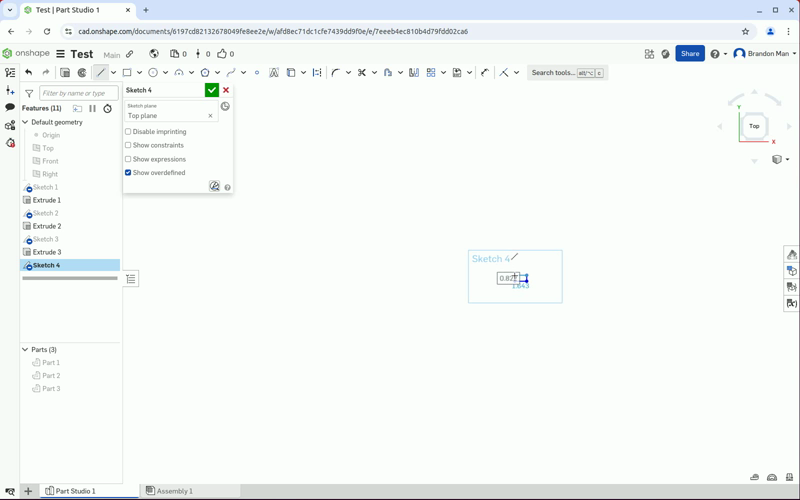
scroll(6)
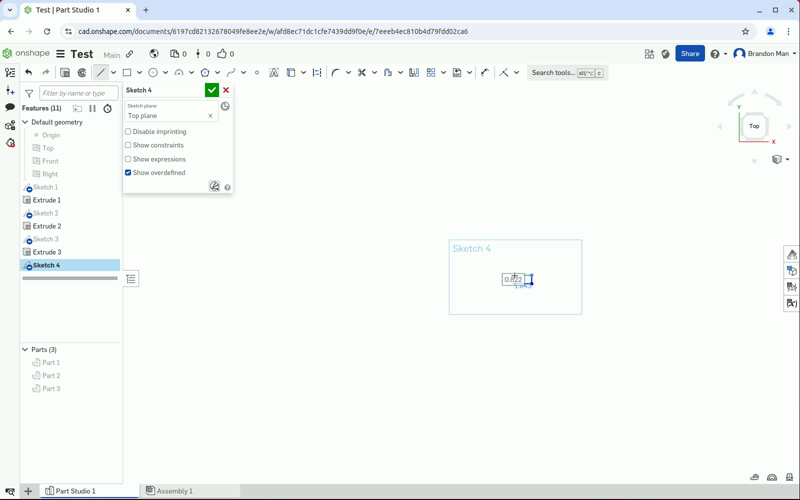
scroll(6)
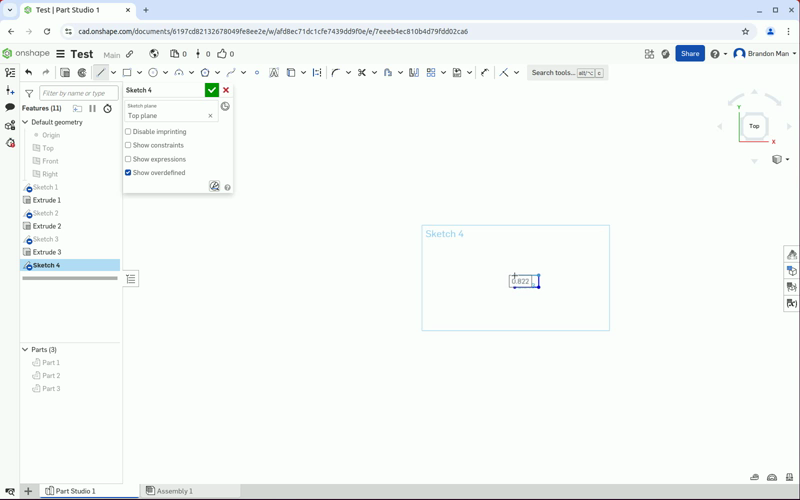
scroll(6)
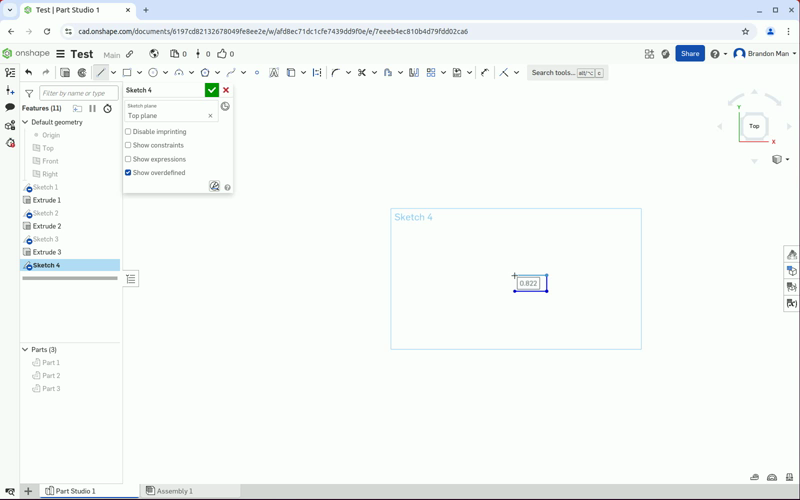
scroll(6)
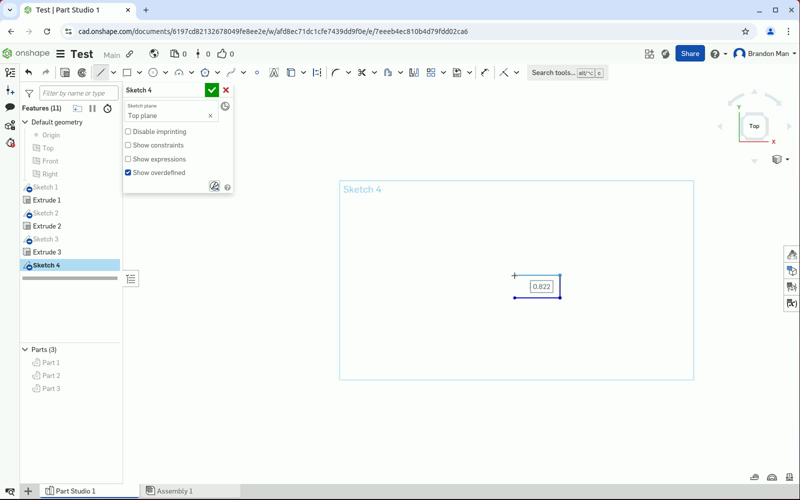
scroll(6)
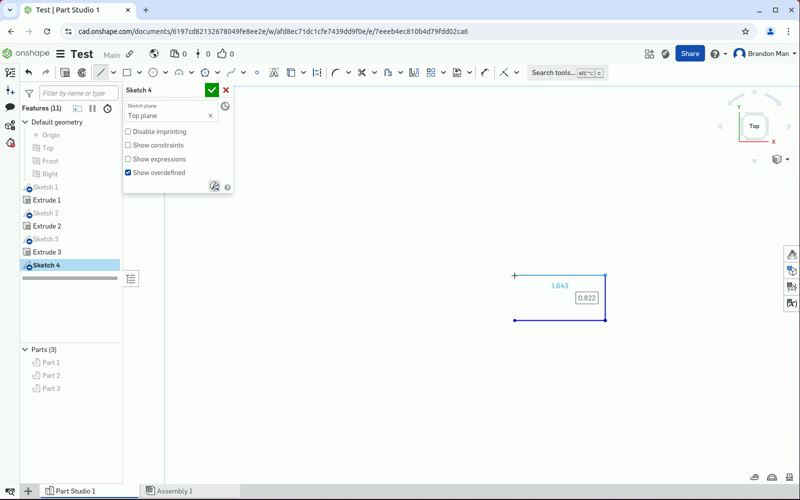
click(514, 275)
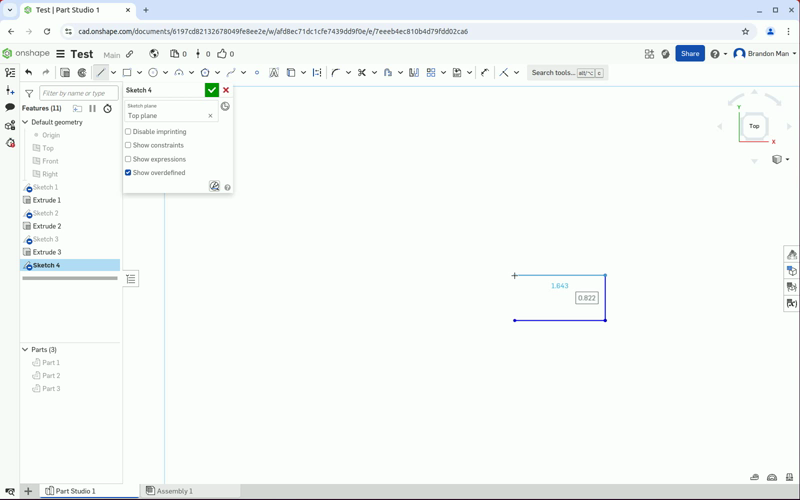
scroll(-6)
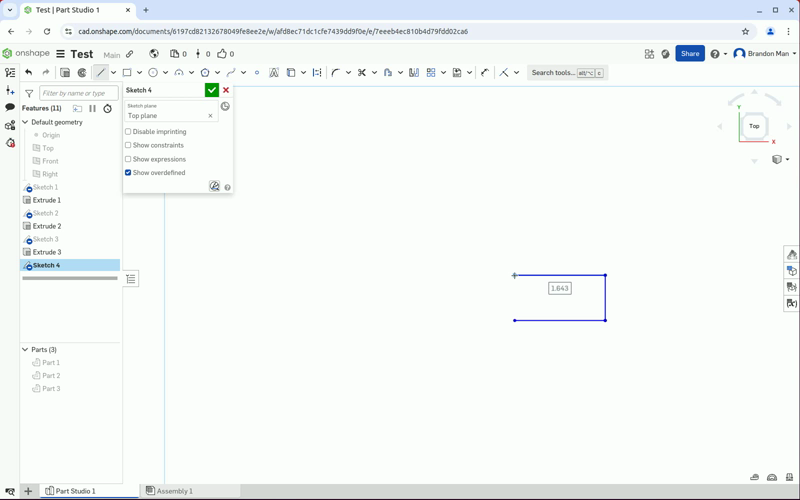
scroll(-6)
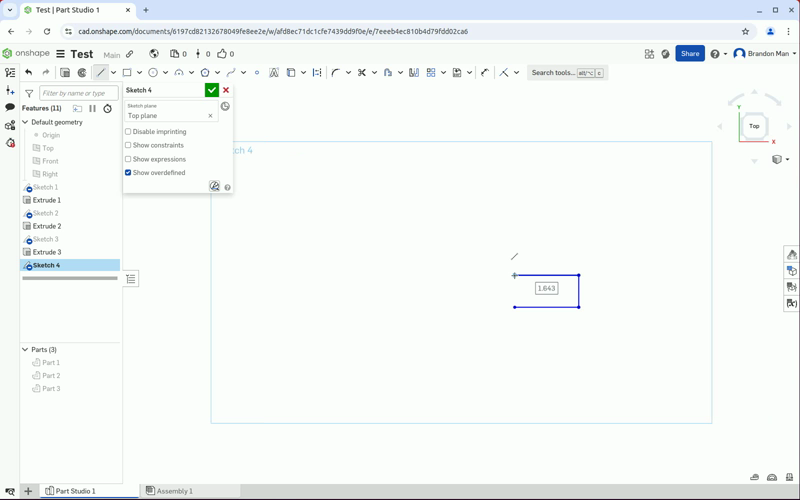
scroll(-6)
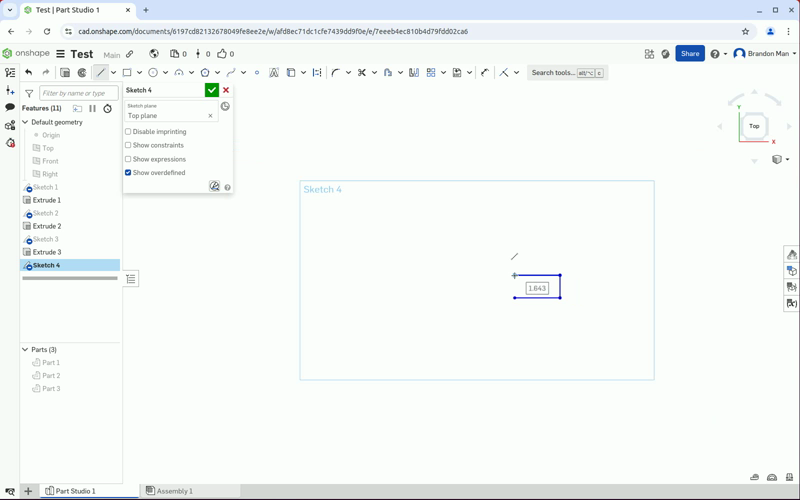
scroll(-6)
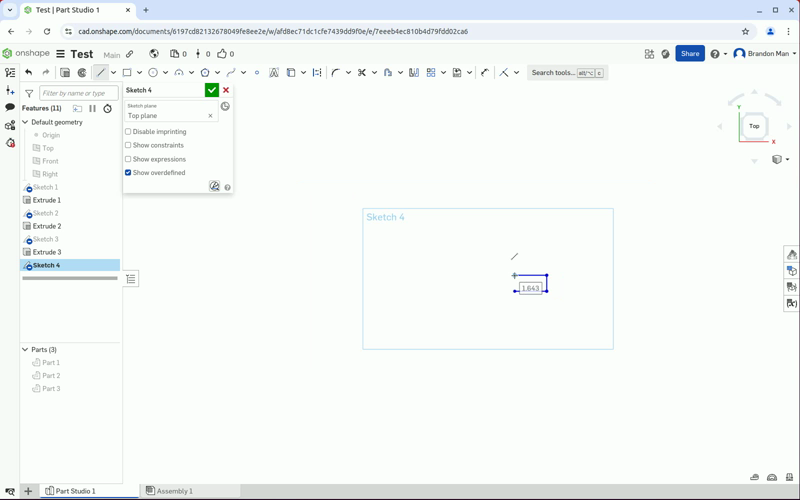
scroll(-6)
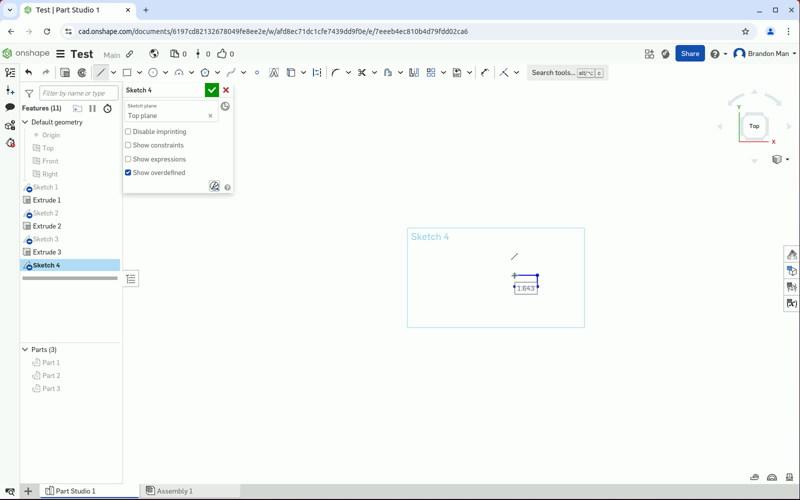
scroll(-6)
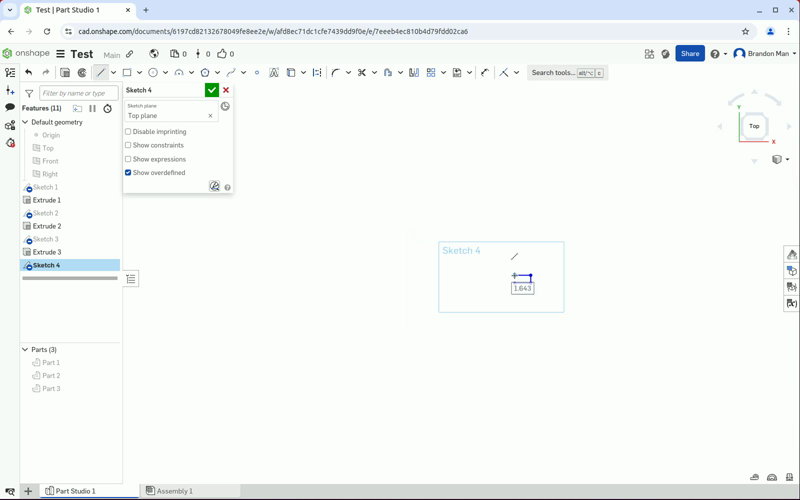
scroll(-6)
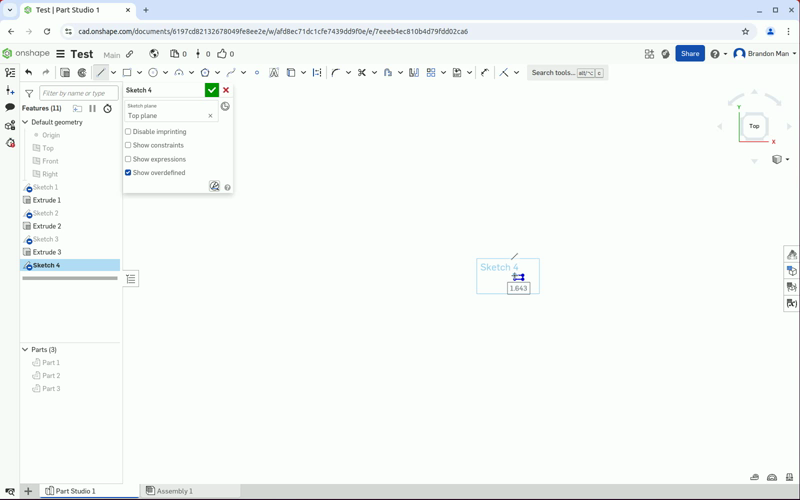
key_up(shift)
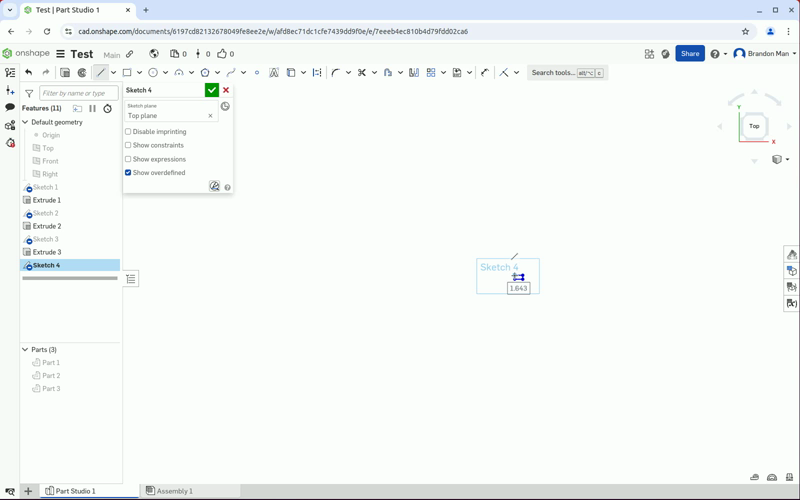
mouse_move(544, 275)
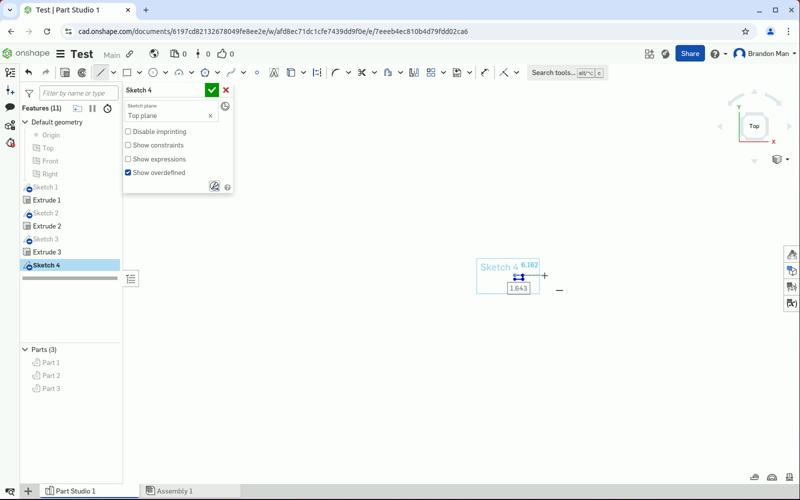
key_down(shift)
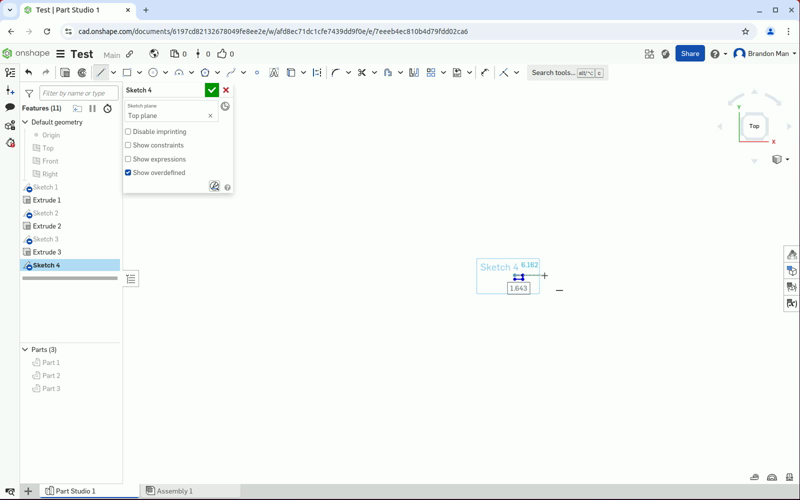
mouse_move(514, 279)
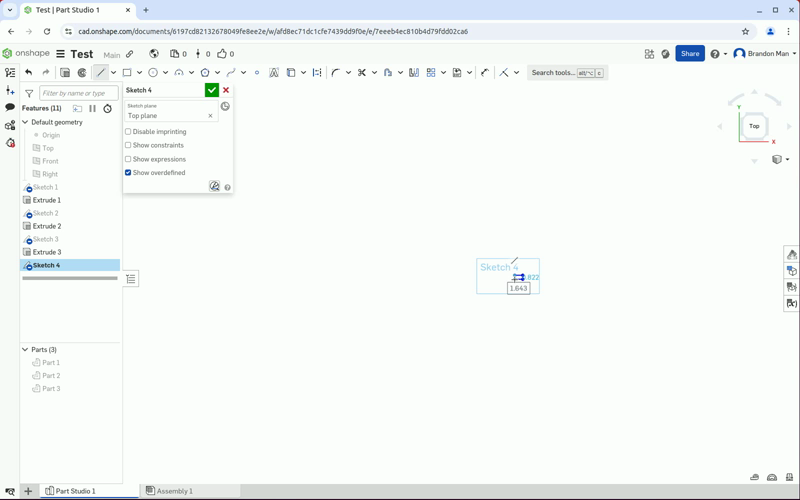
scroll(6)
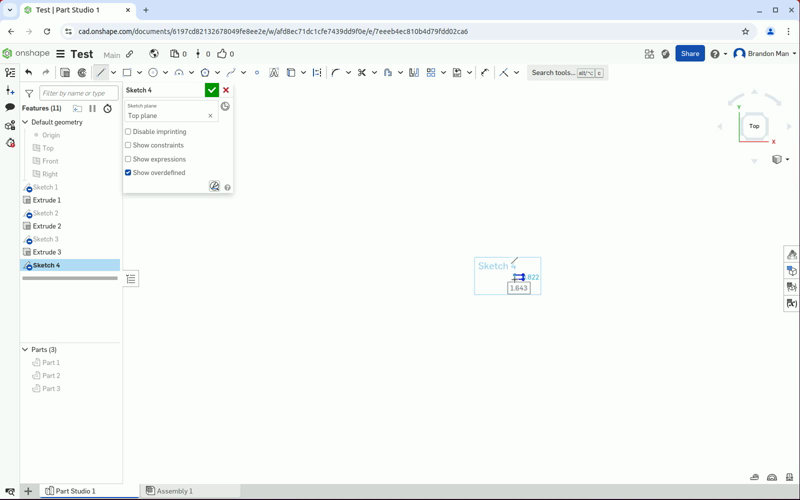
scroll(6)
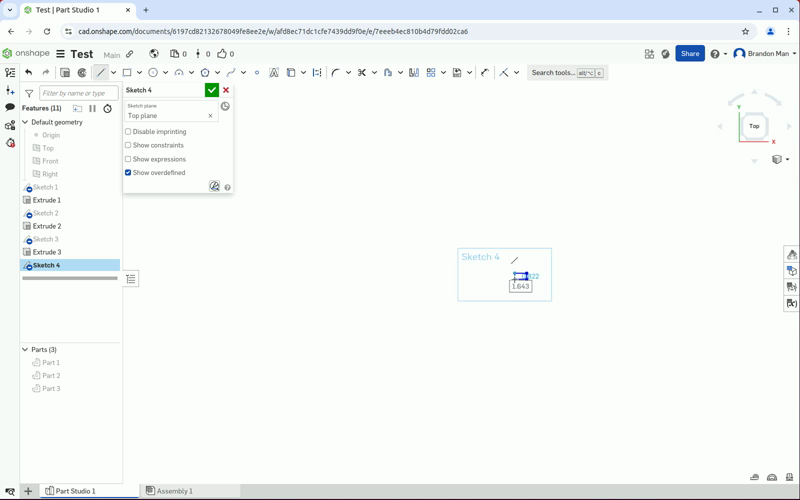
scroll(6)
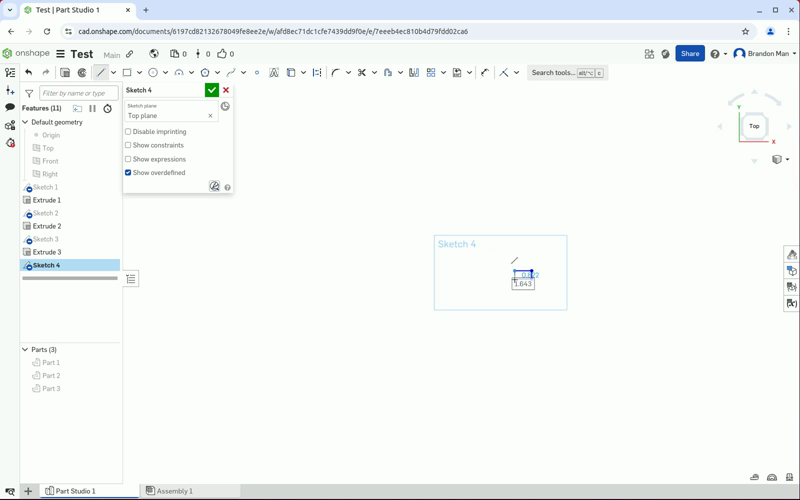
scroll(6)
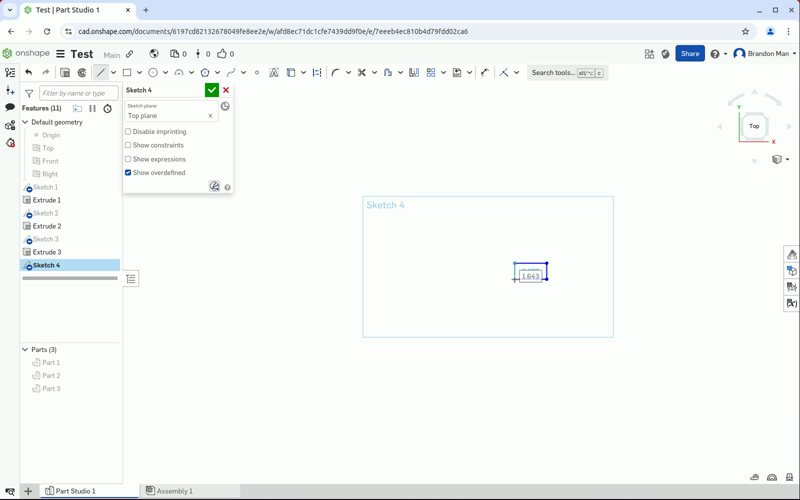
scroll(6)
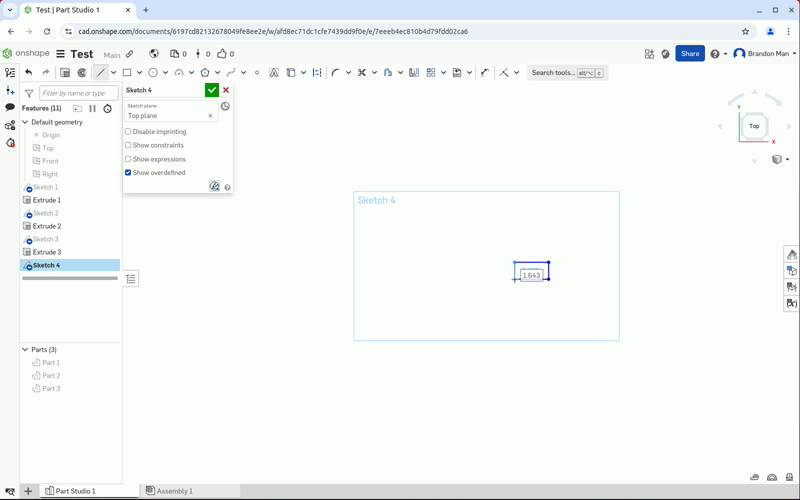
scroll(6)
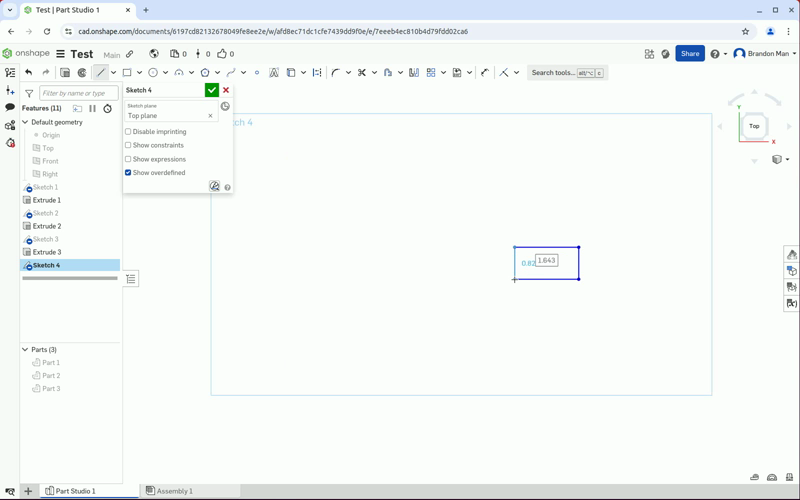
scroll(6)
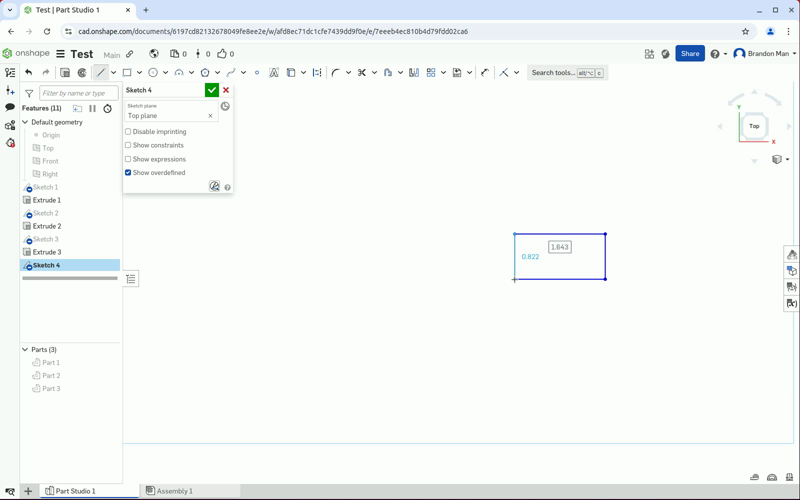
key_up(shift)
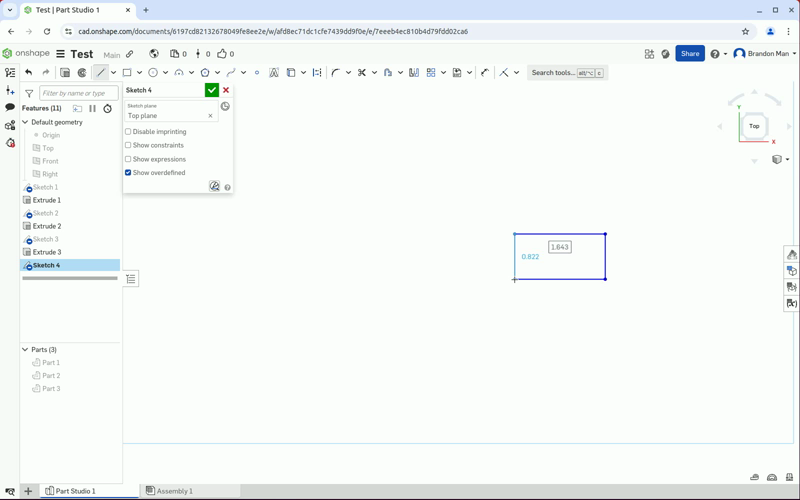
click(514, 279)
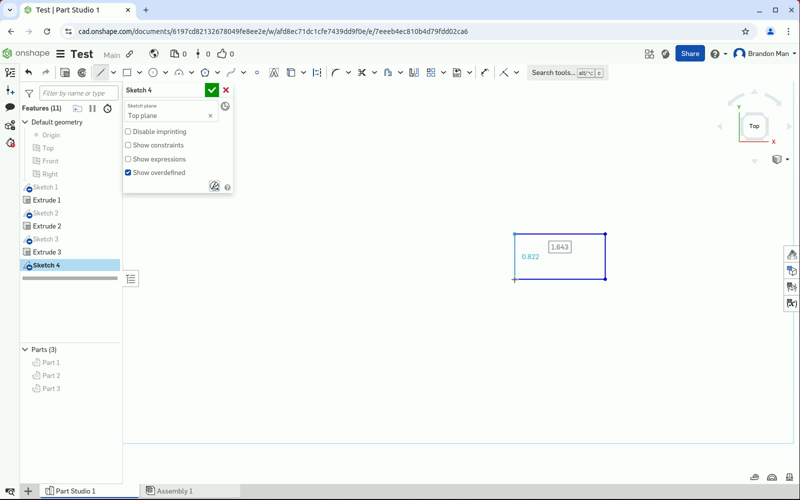
scroll(-6)
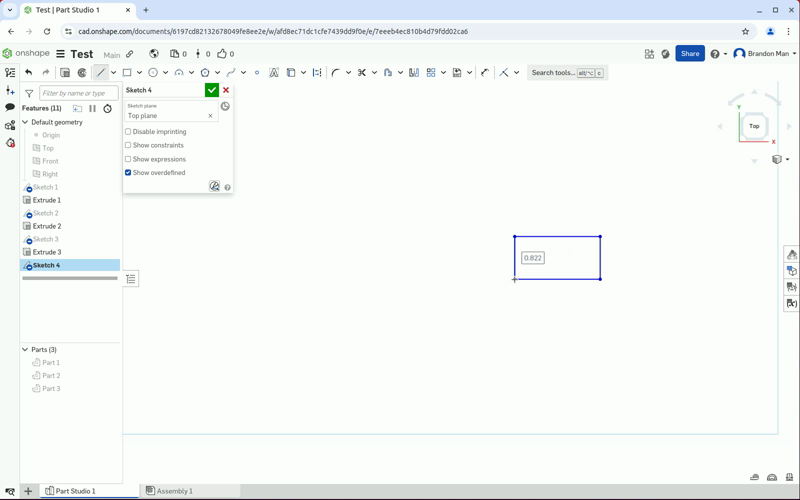
scroll(-6)
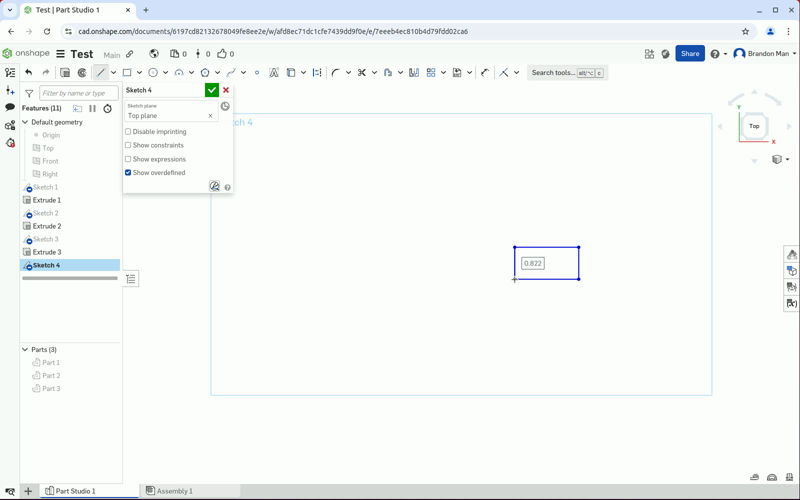
scroll(-6)
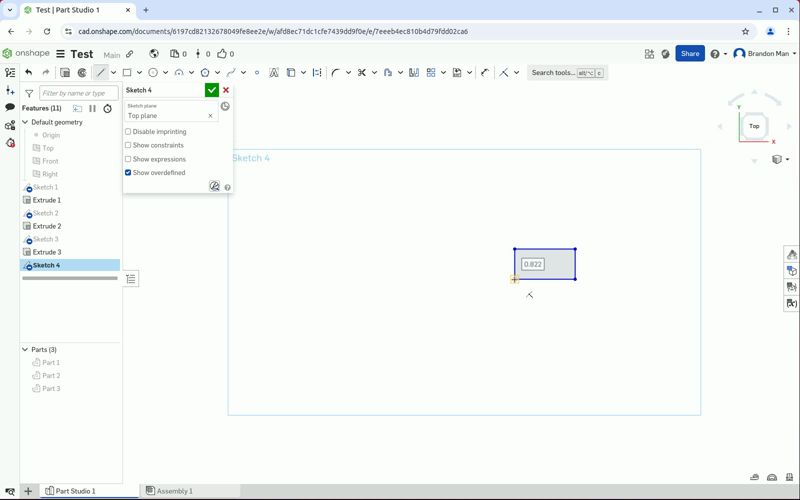
scroll(-6)
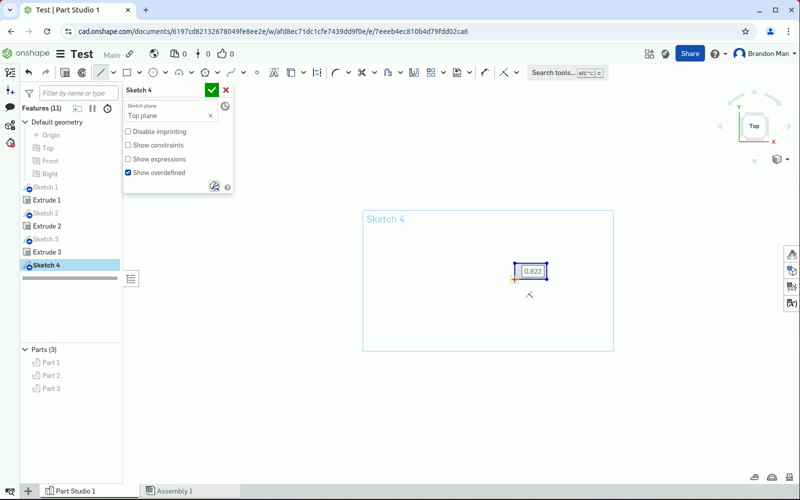
scroll(-6)
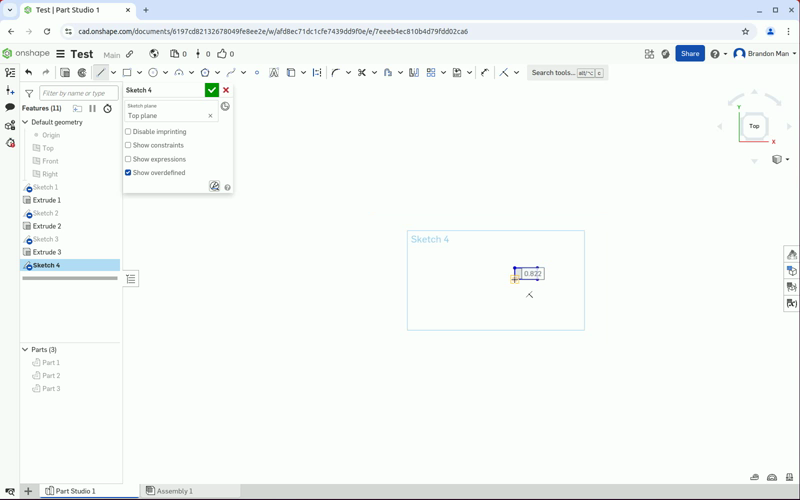
scroll(-6)
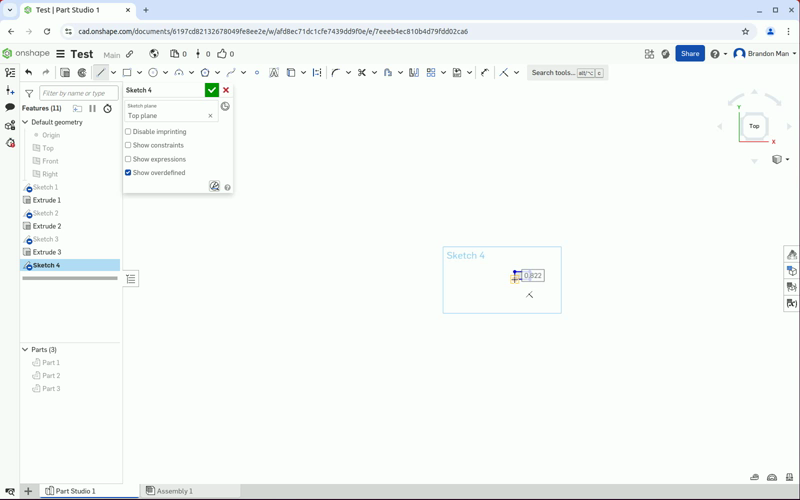
scroll(-6)
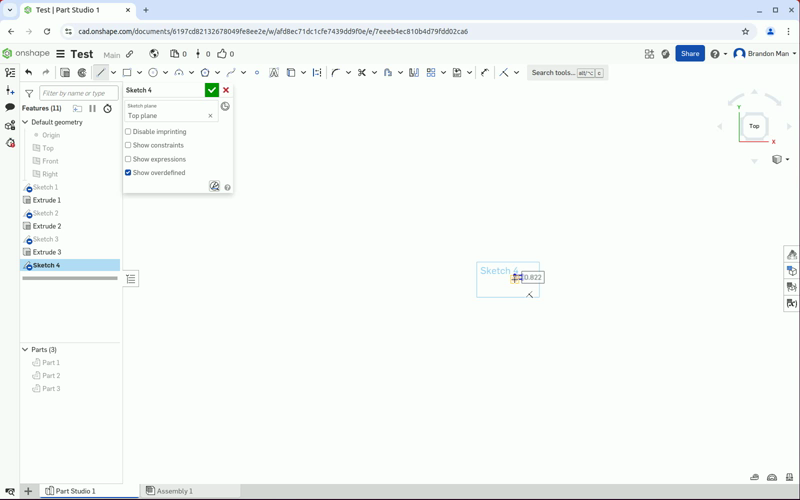
key(esc)
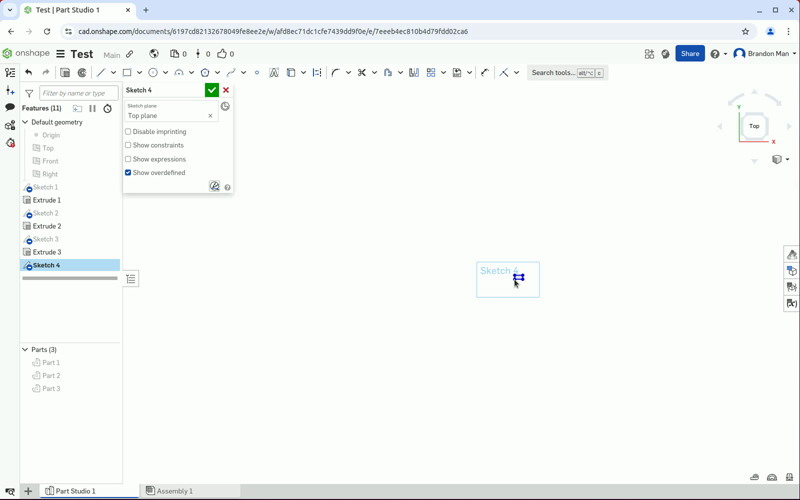
mouse_move(518, 279)
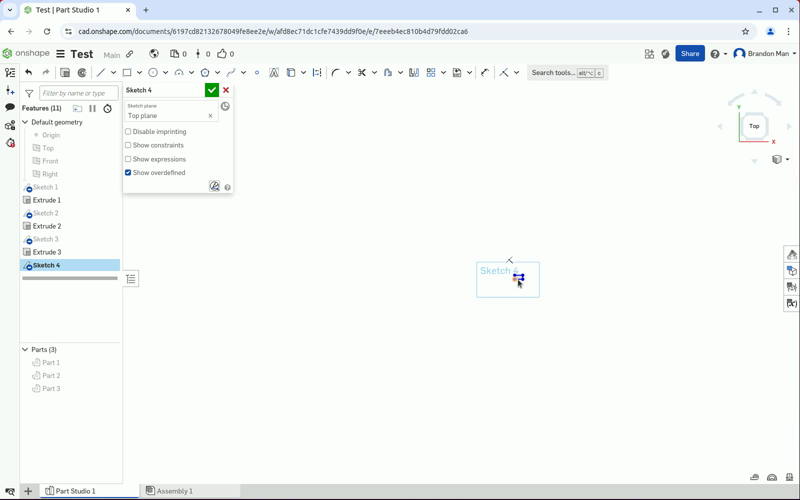
scroll(6)
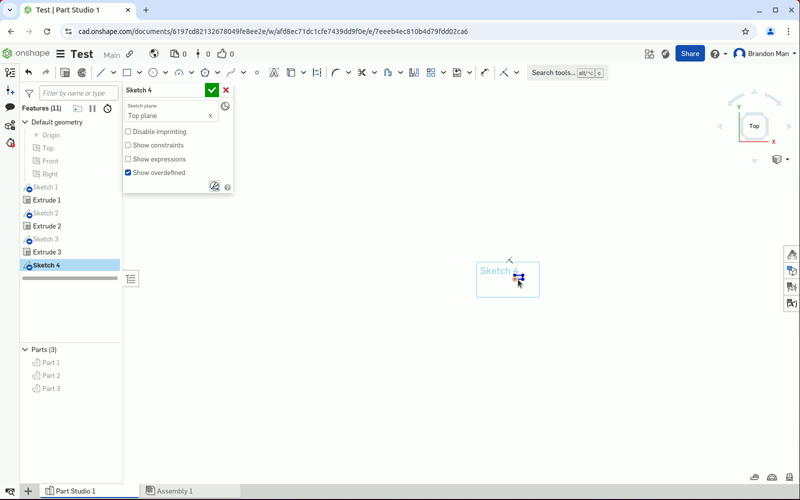
scroll(6)
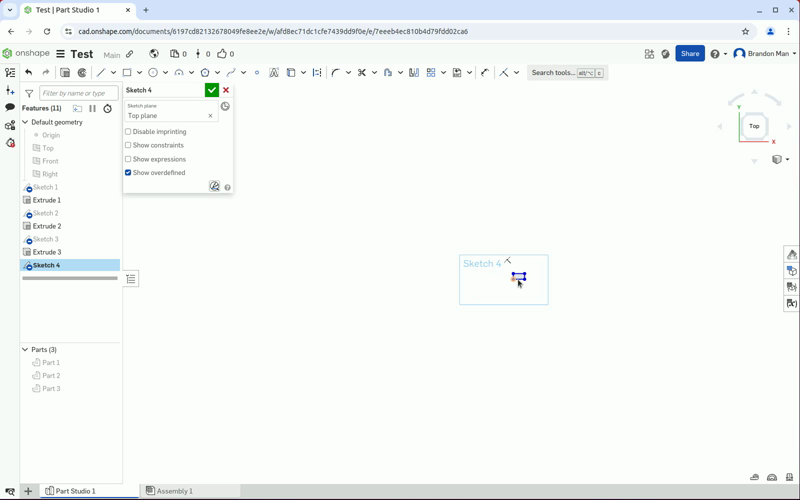
scroll(6)
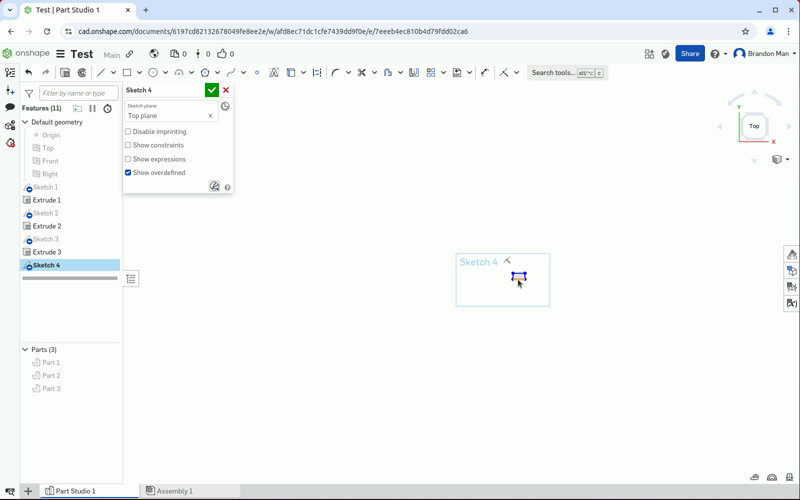
scroll(6)
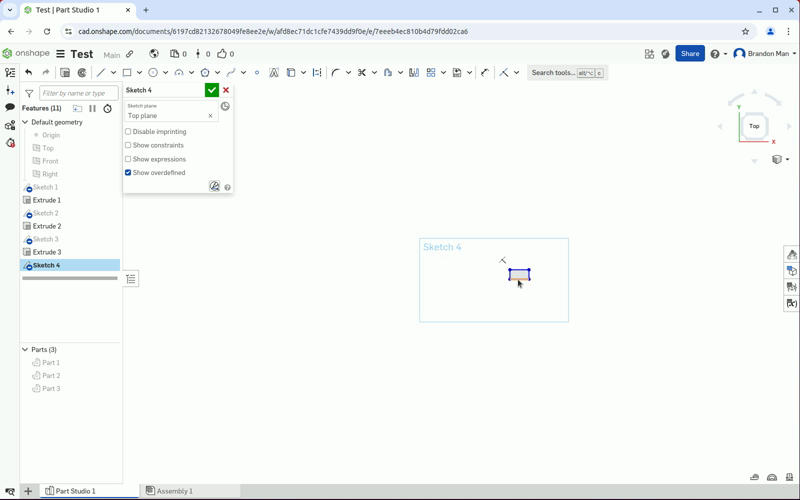
scroll(6)
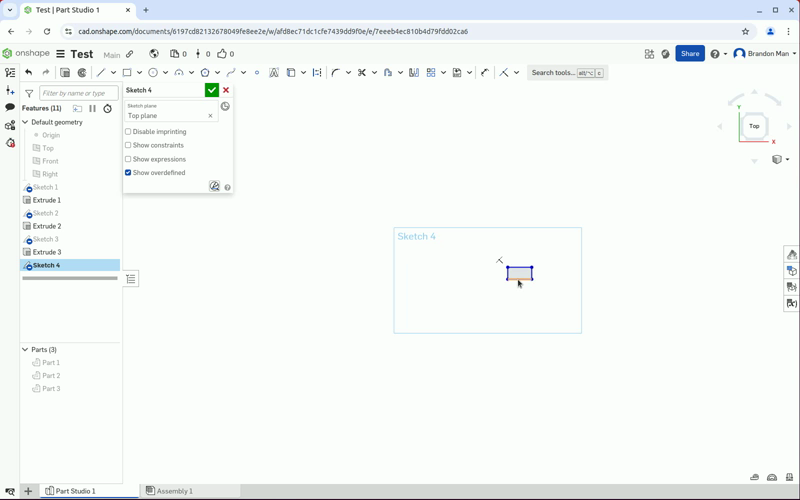
scroll(6)
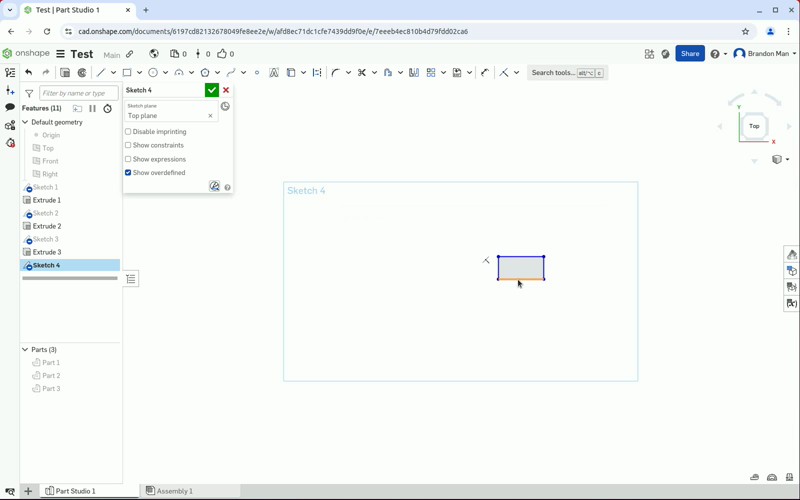
scroll(6)
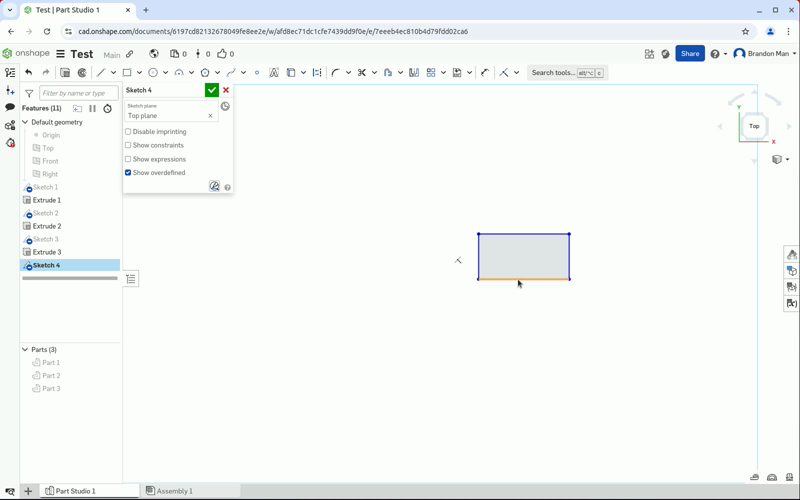
click(518, 279)
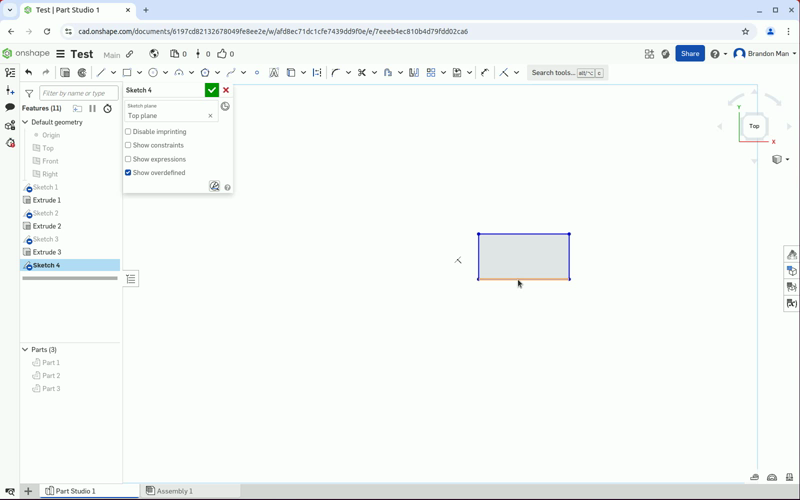
scroll(-6)
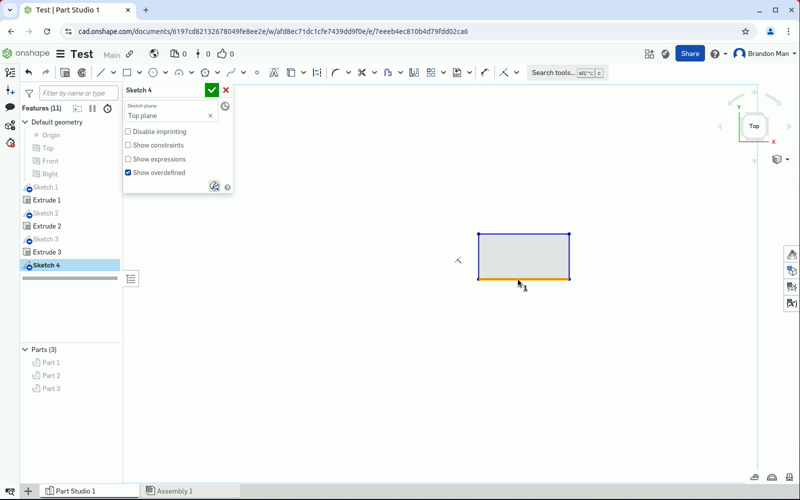
scroll(-6)
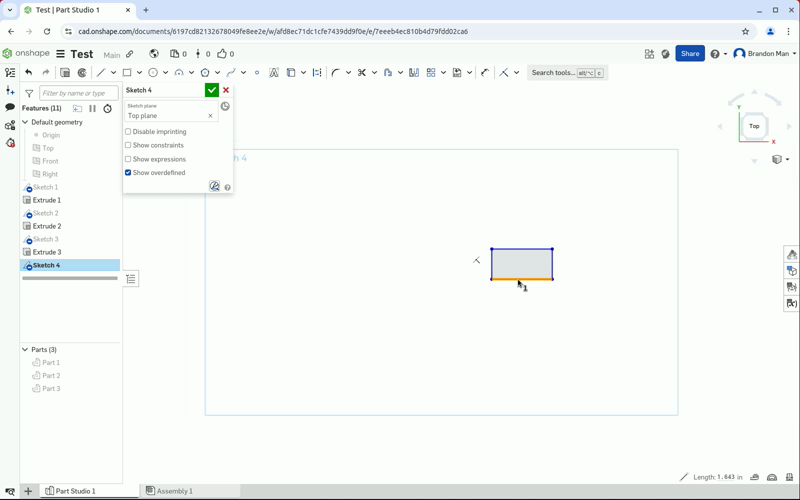
scroll(-6)
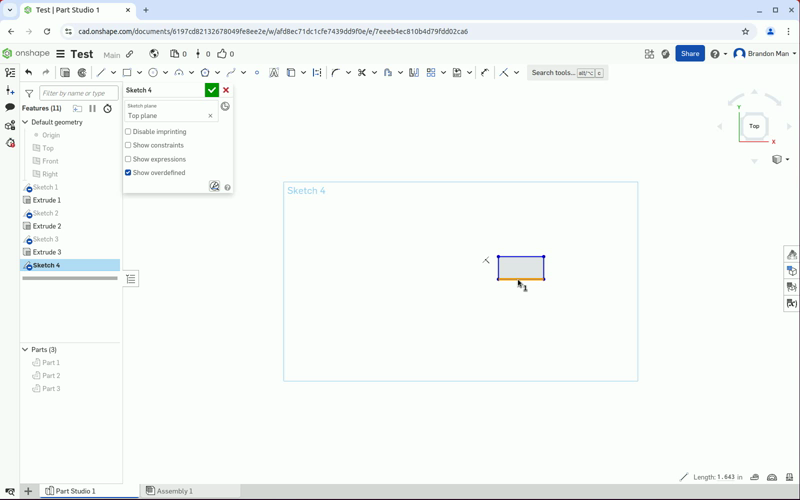
scroll(-6)
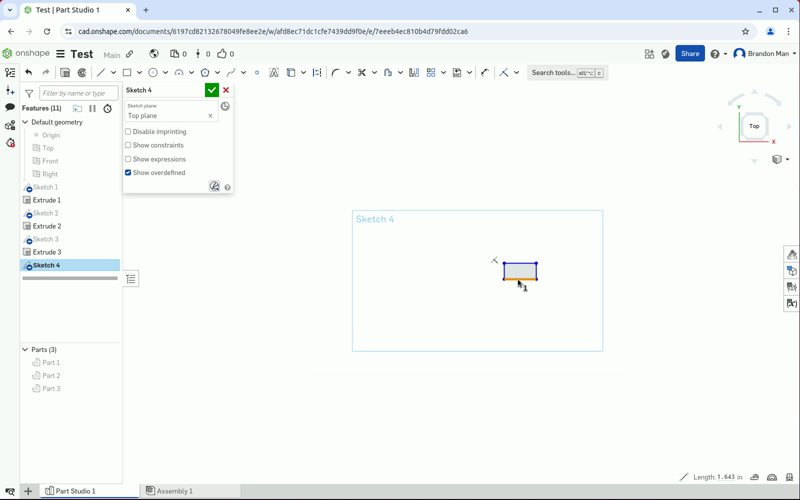
scroll(-6)
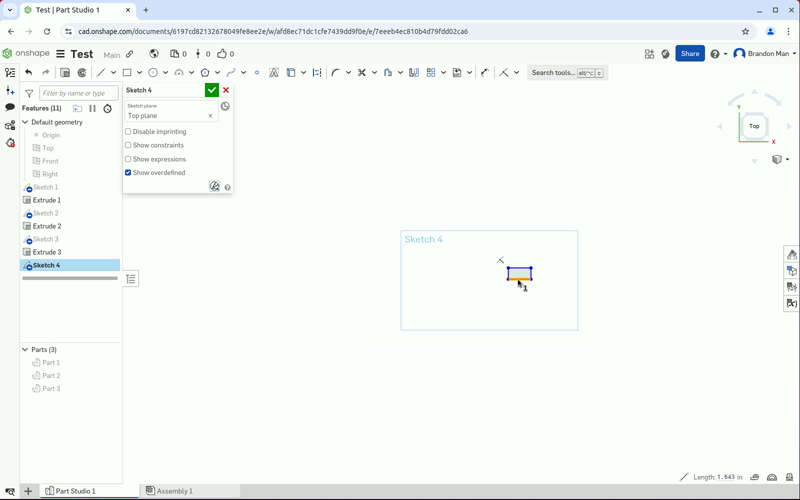
scroll(-6)
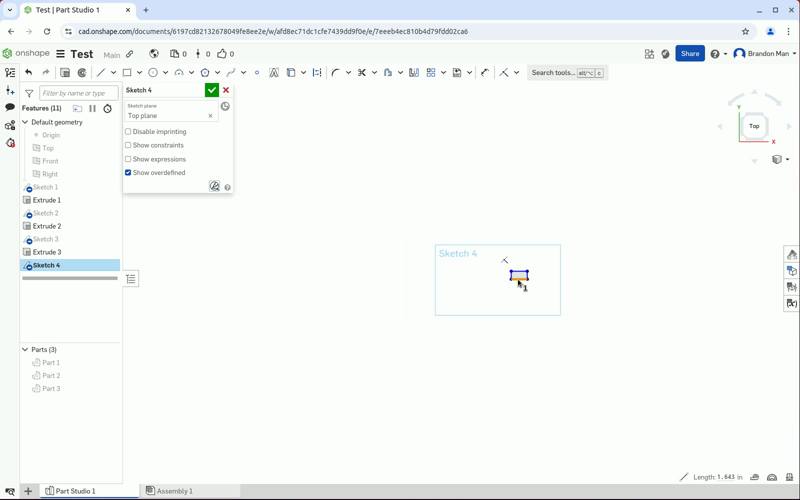
scroll(-6)
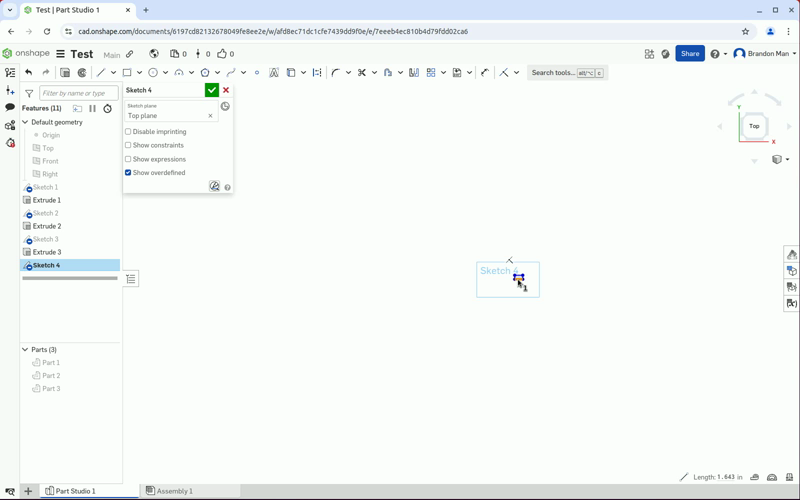
mouse_move(73, 352)
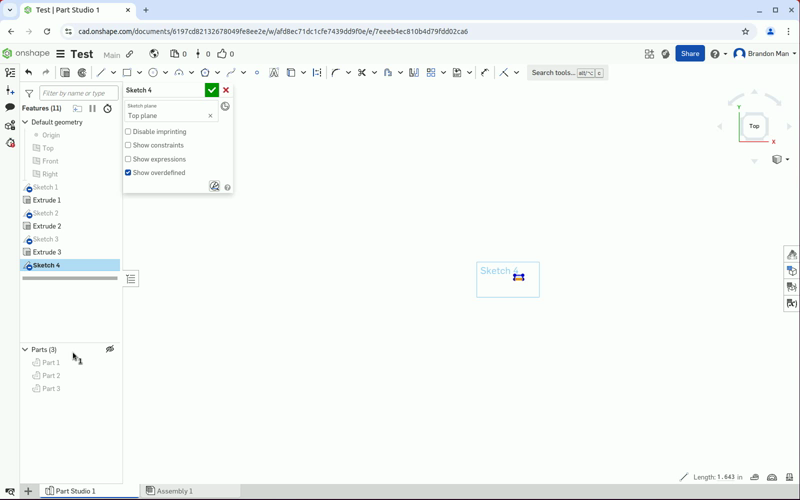
key(shift+y)
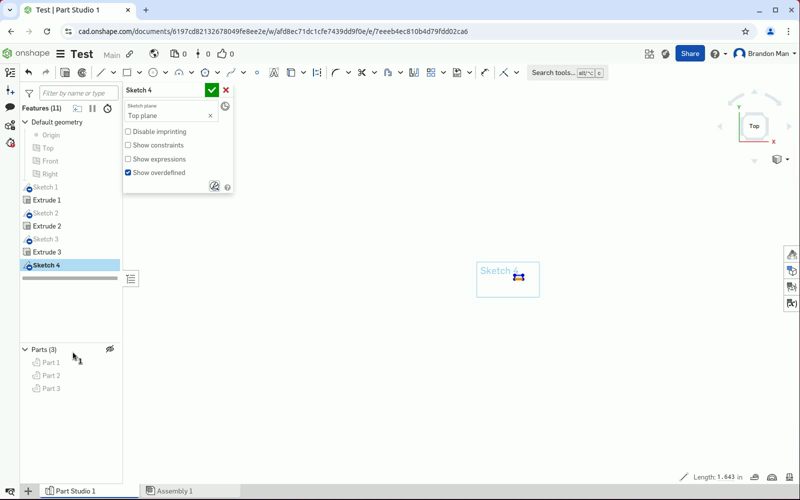
key(shift+e)
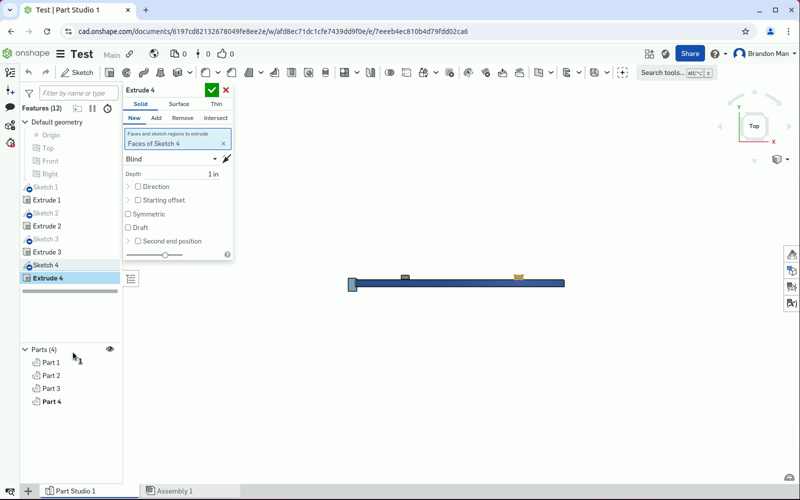
mouse_move(143, 106)
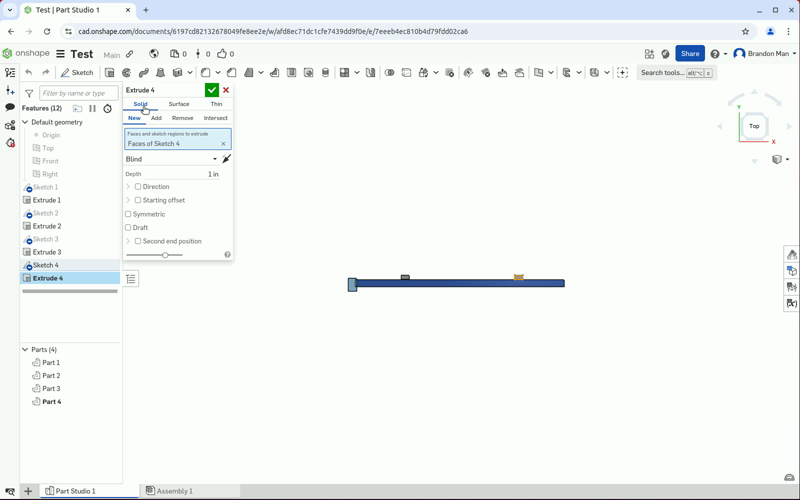
click(143, 106)
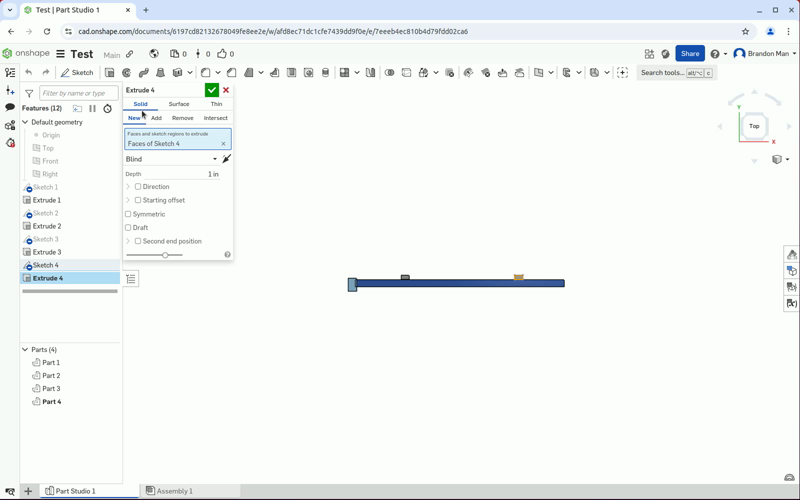
mouse_move(137, 120)
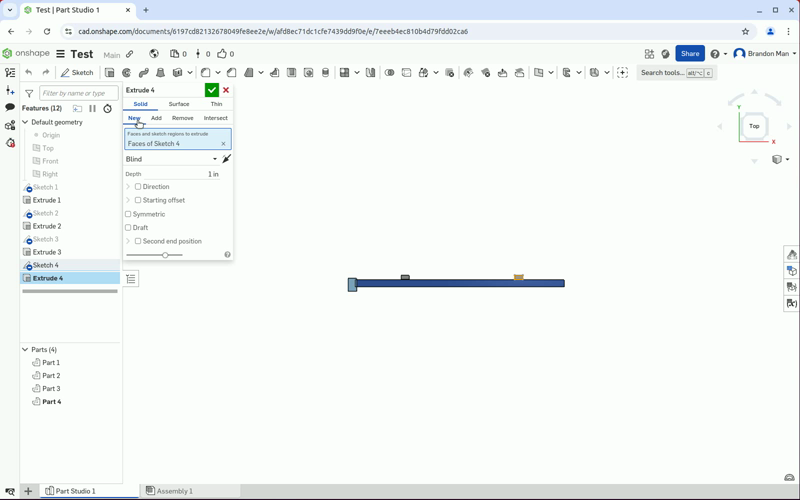
click(137, 120)
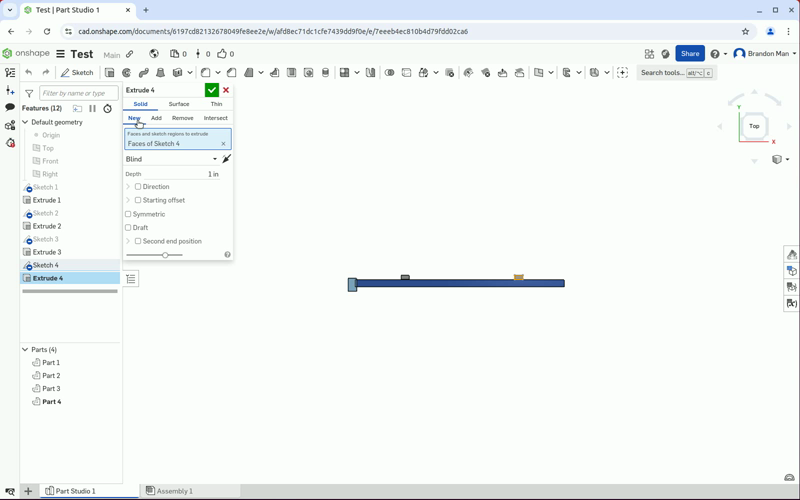
key(tab, 4)
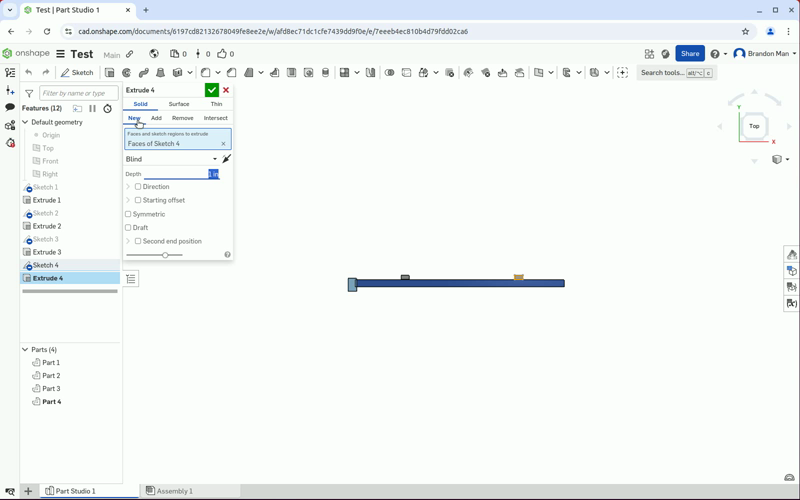
text(2.407)
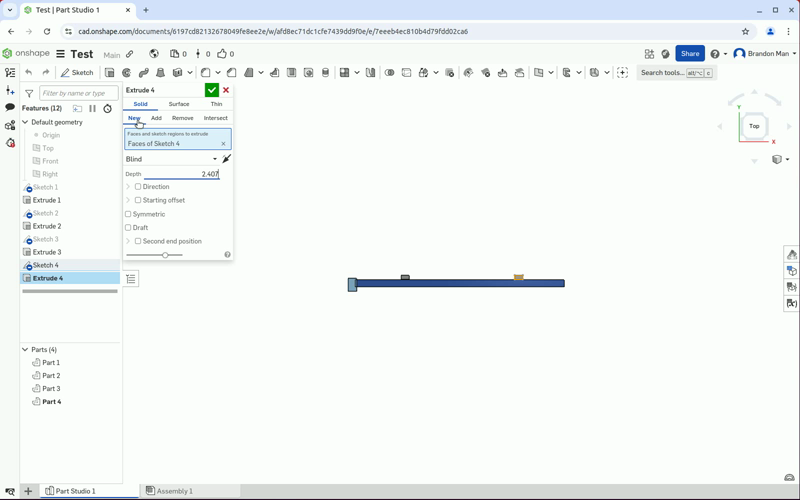
key(enter)
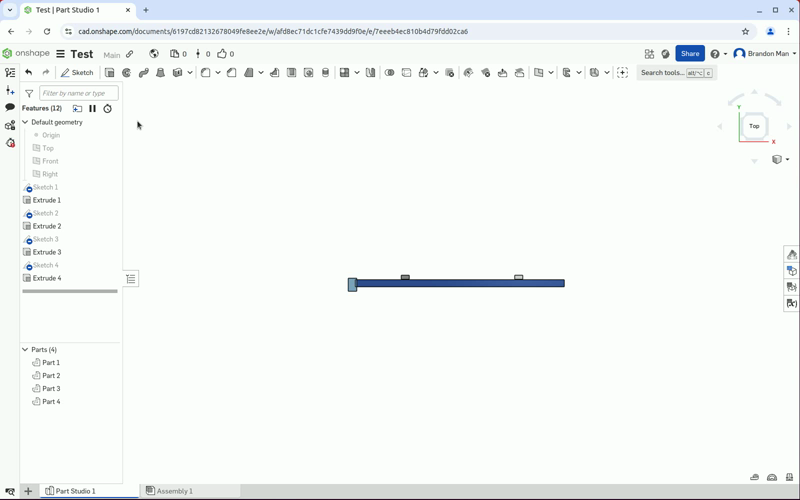
key(shift+h)
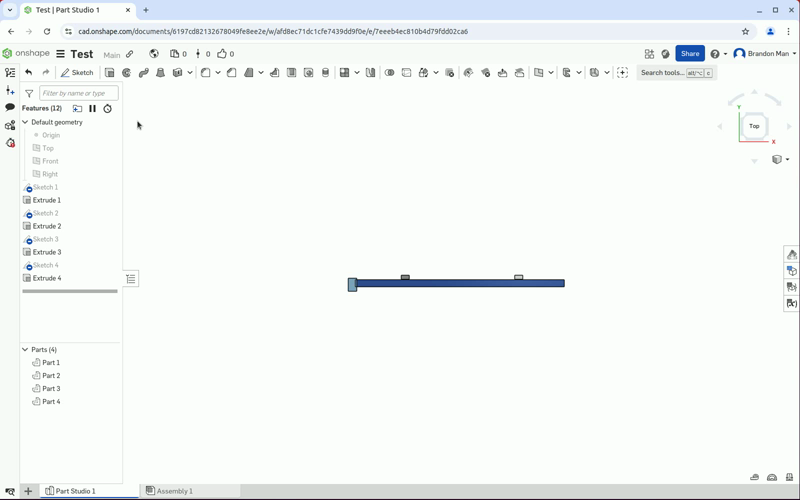
key(shift+h)
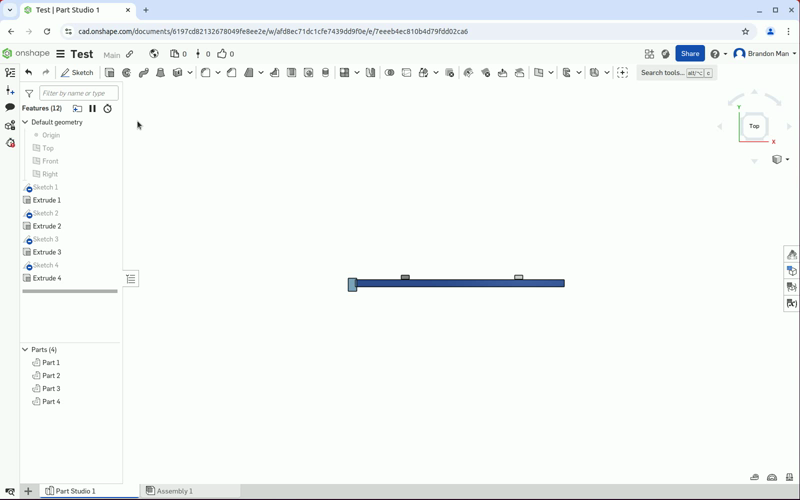
mouse_move(73, 189)
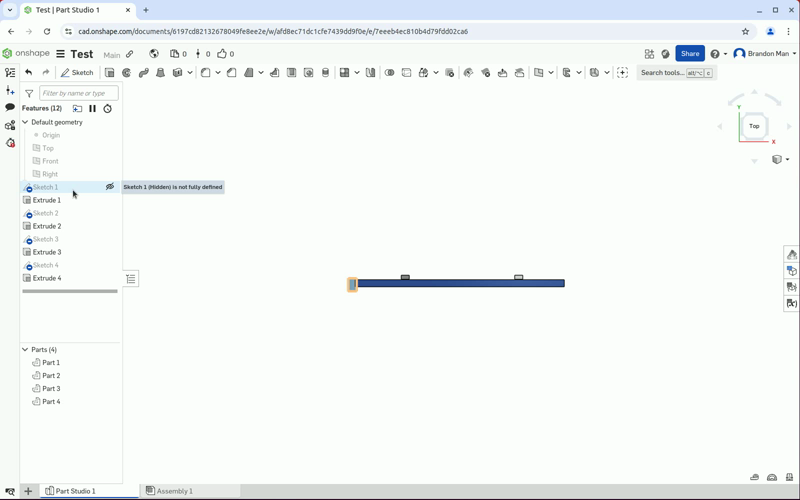
click(73, 189)
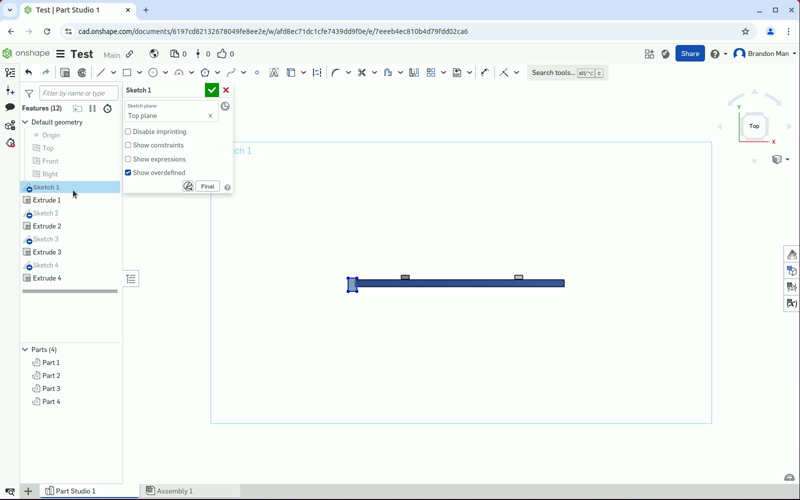
mouse_move(229, 92)
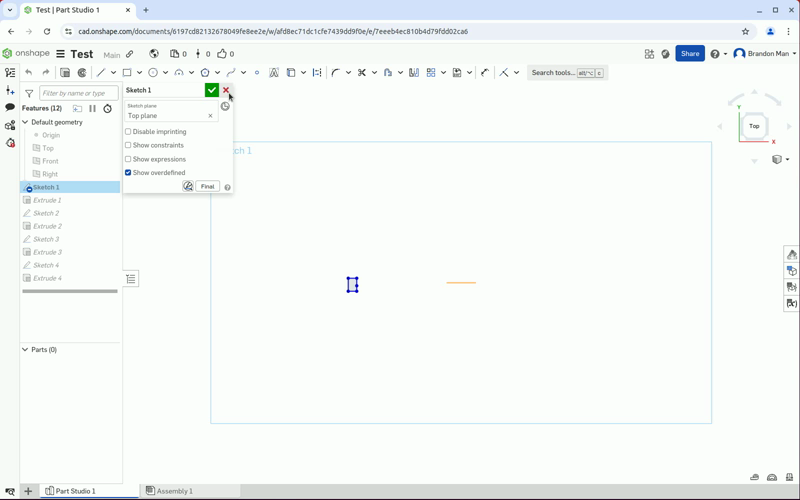
click(229, 92)
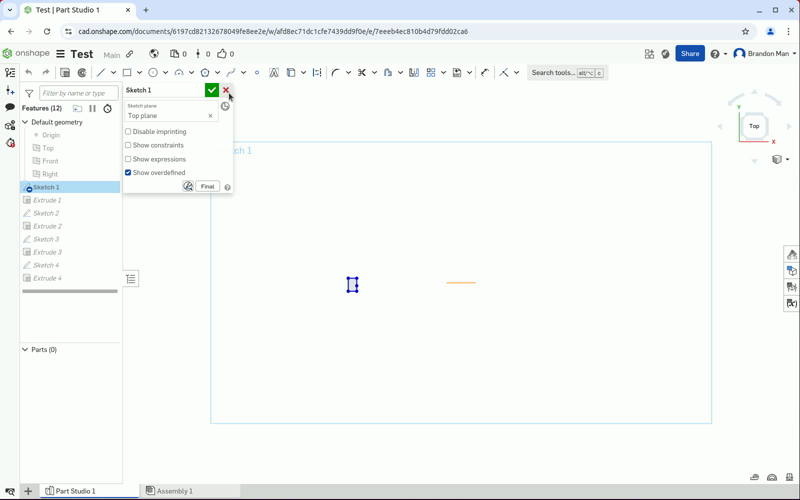
key(shift+s)
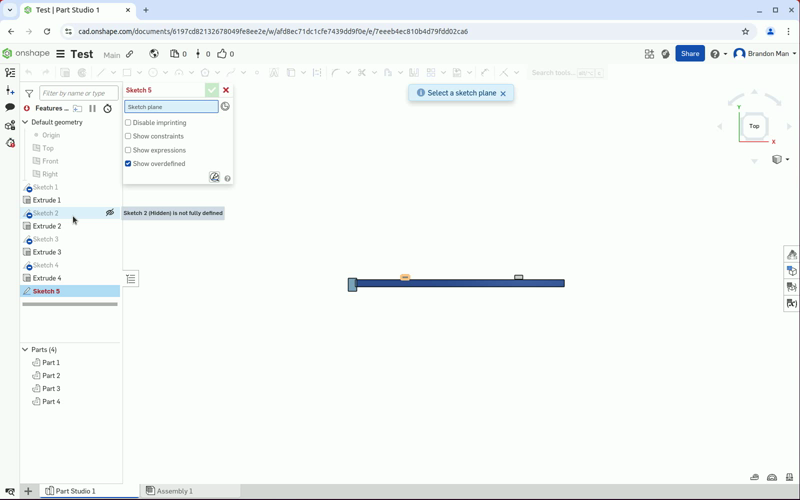
scroll(3)
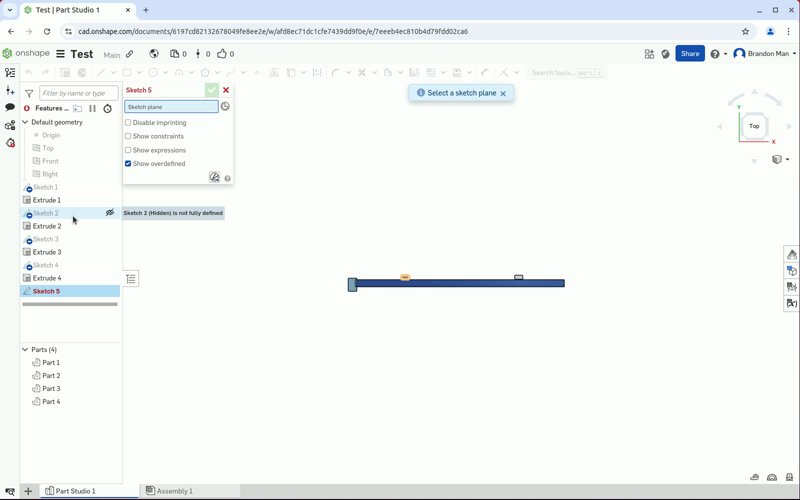
mouse_move(73, 150)
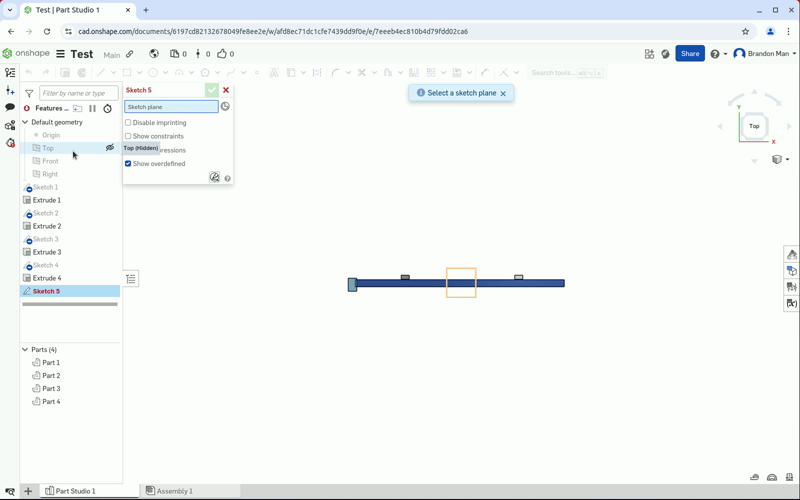
click(73, 150)
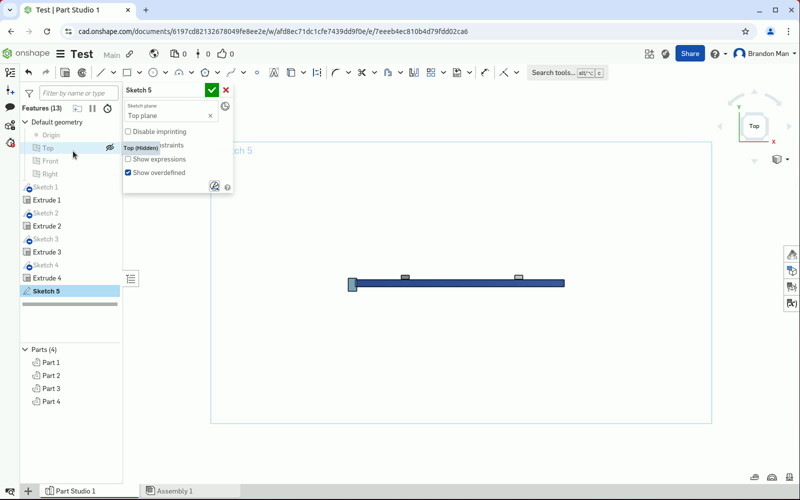
mouse_move(73, 352)
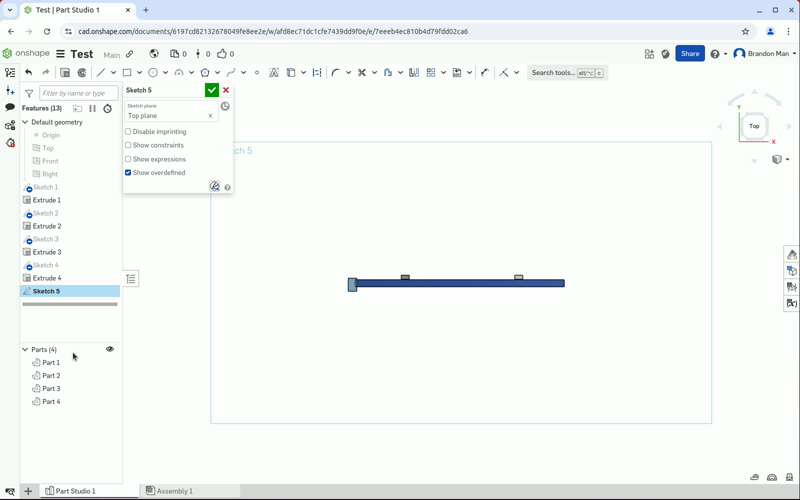
key(y)
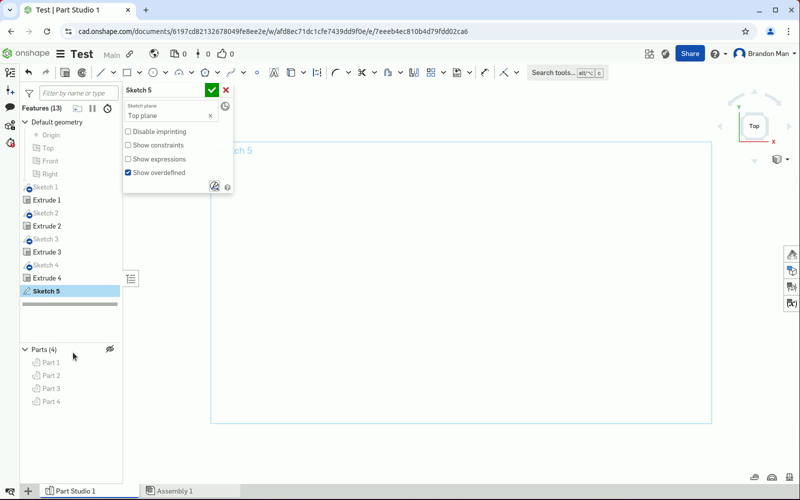
key(l)
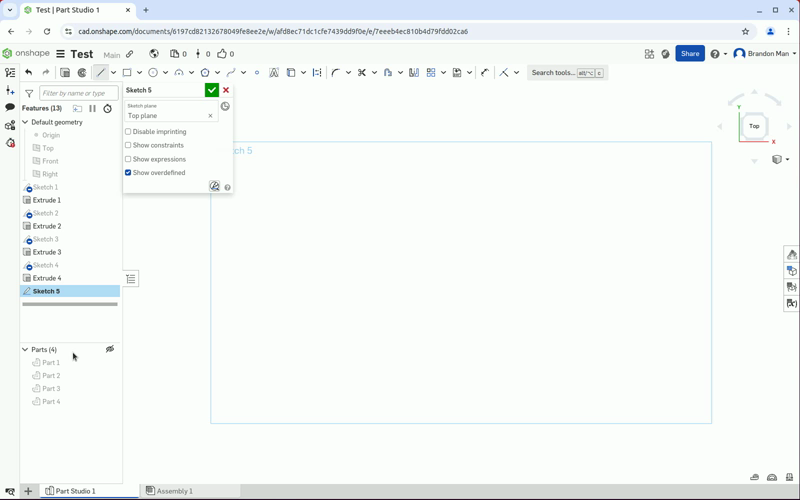
key_down(shift)
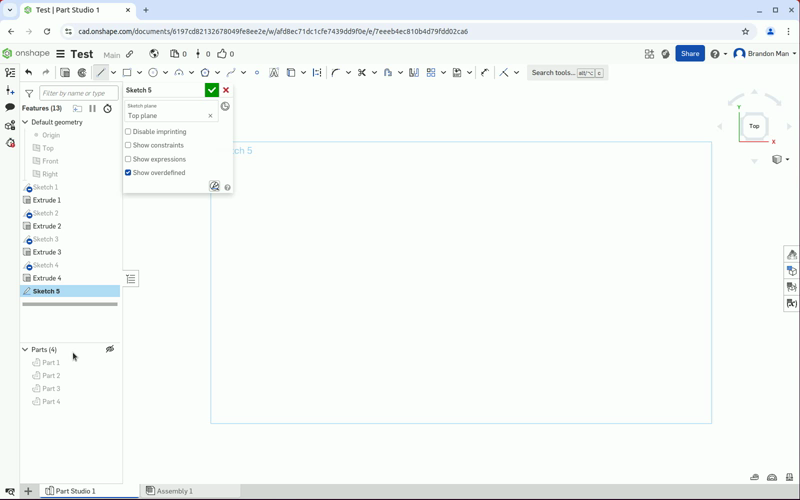
mouse_move(566, 291)
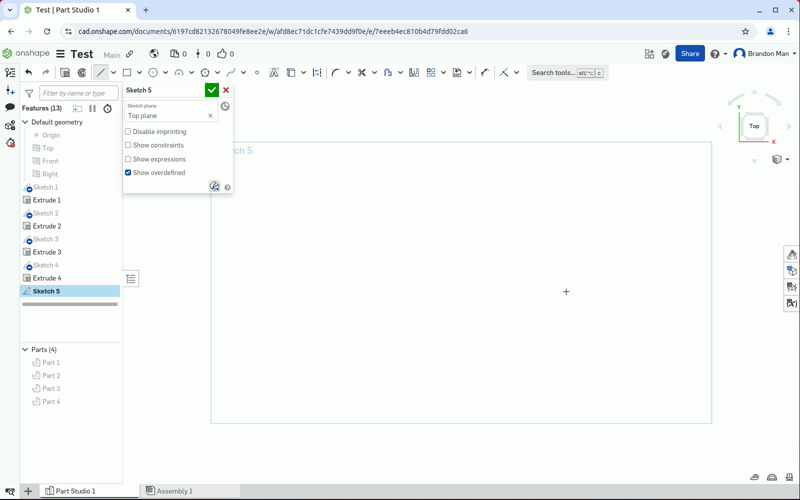
click(566, 291)
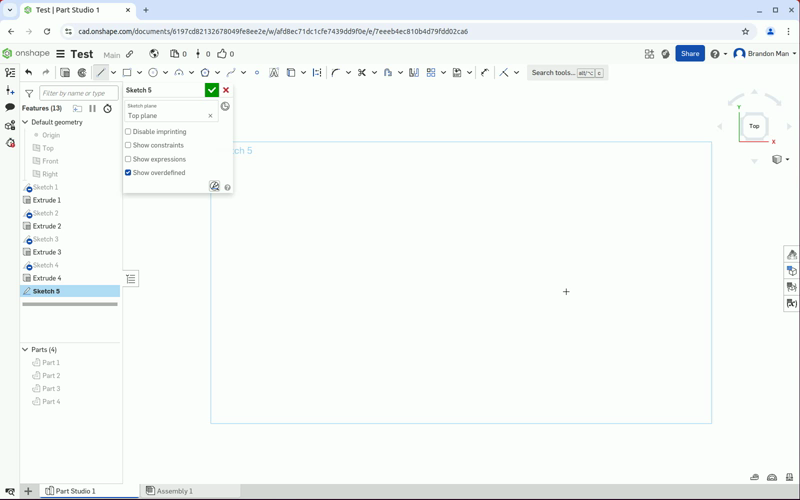
key_up(shift)
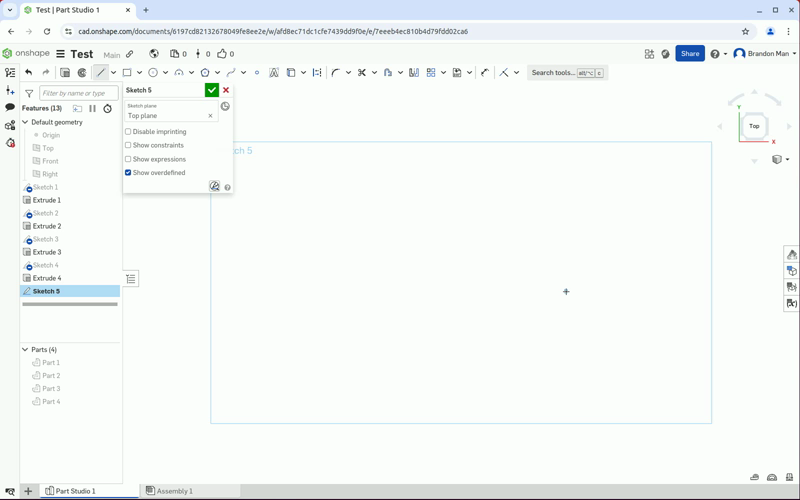
key_down(shift)
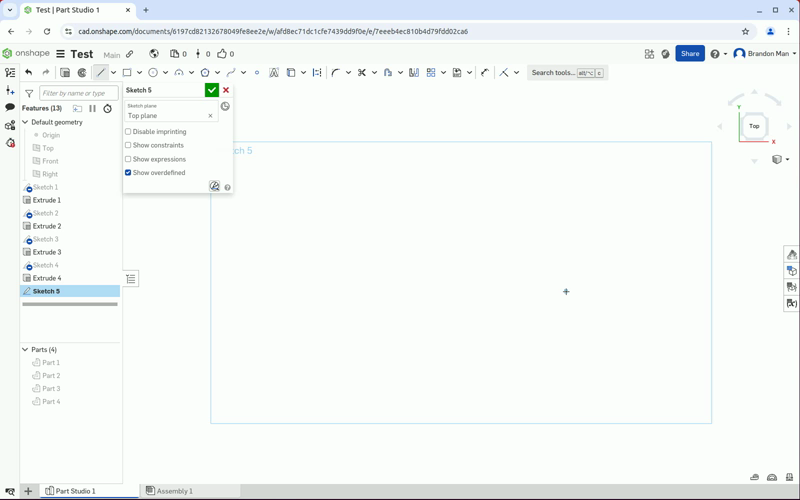
mouse_move(589, 291)
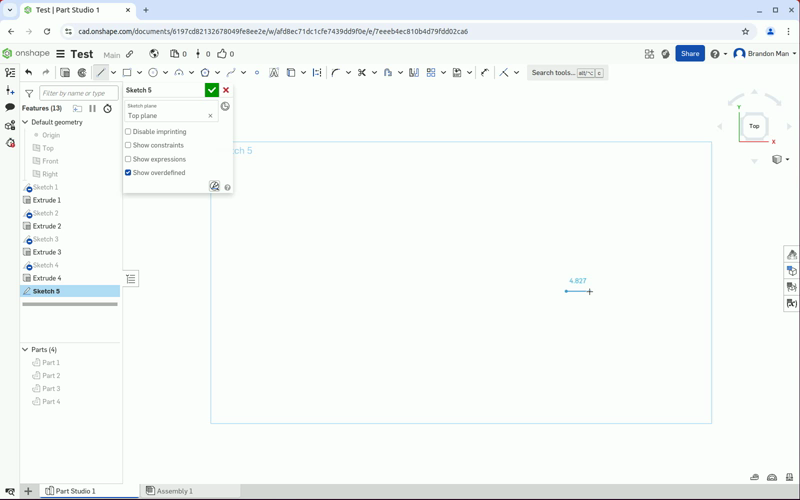
mouse_move(574, 291)
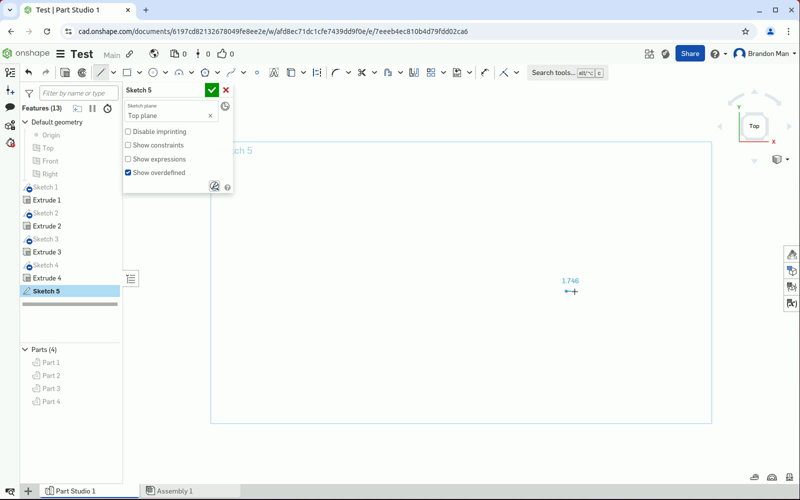
click(574, 291)
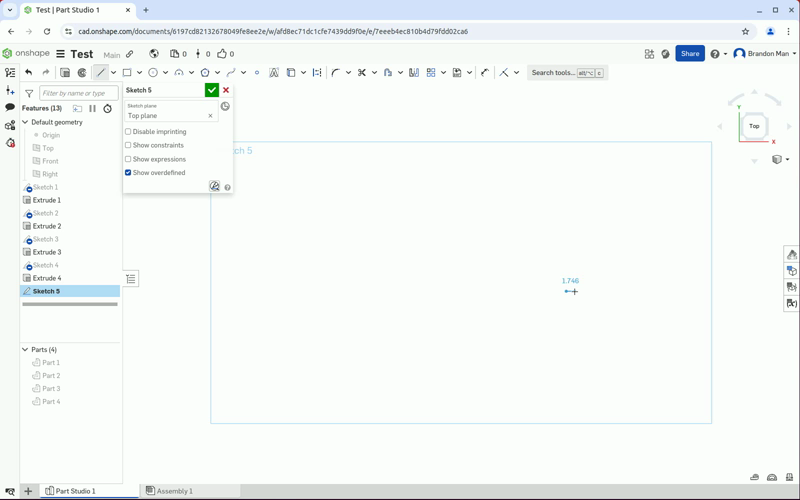
key_up(shift)
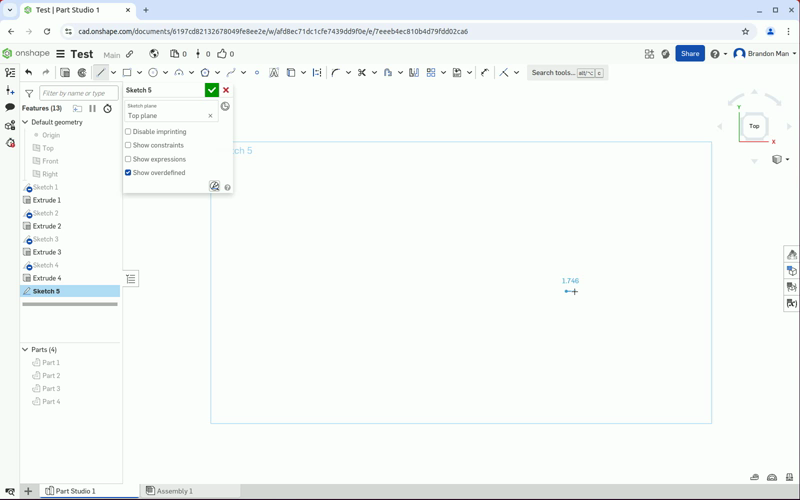
key_down(shift)
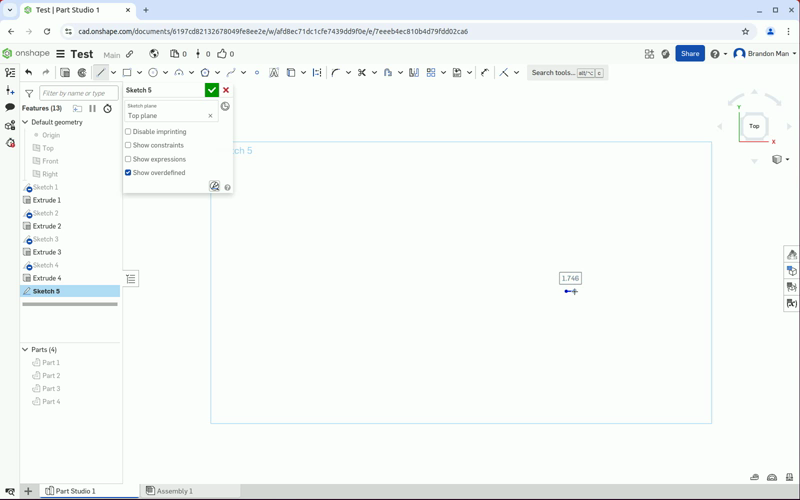
mouse_move(589, 291)
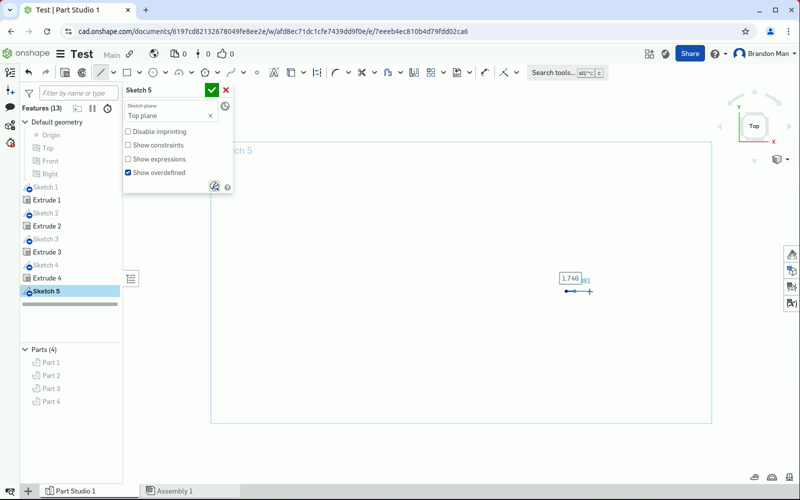
mouse_move(574, 278)
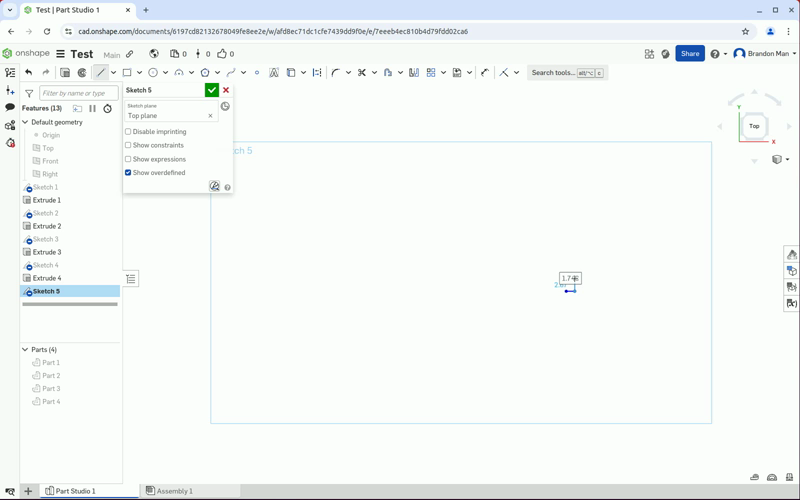
click(574, 278)
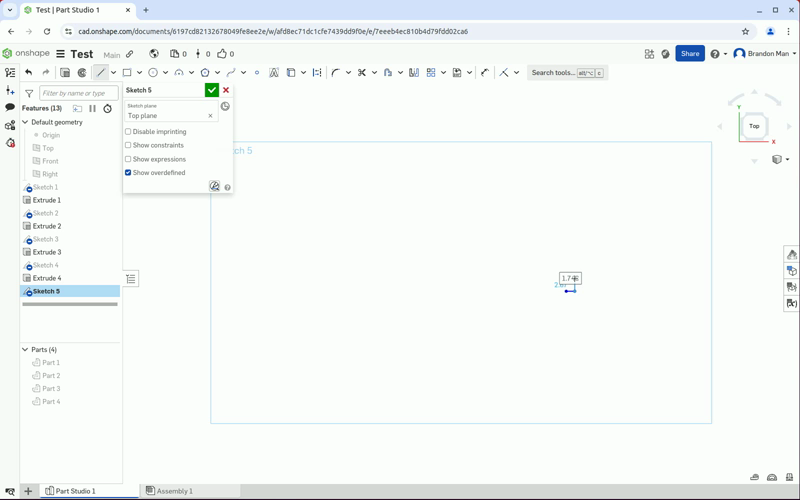
key_up(shift)
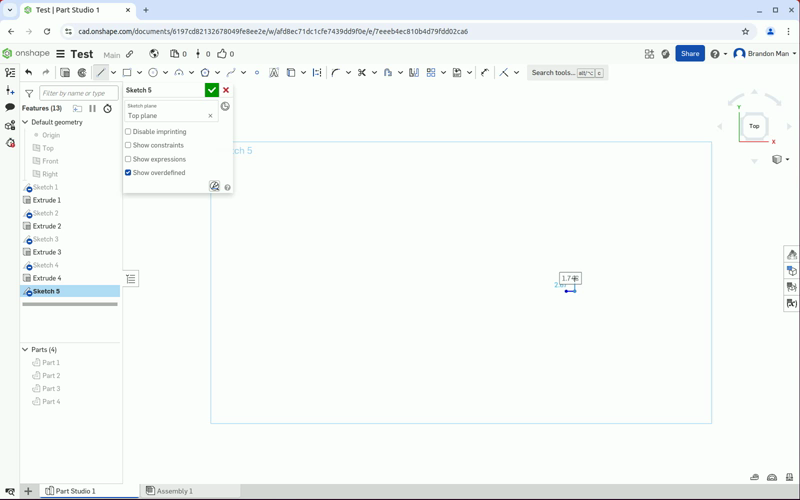
key_down(shift)
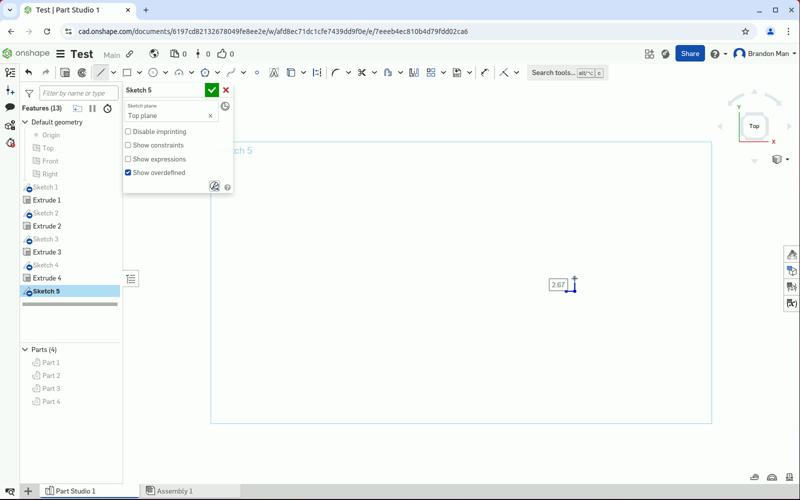
mouse_move(589, 278)
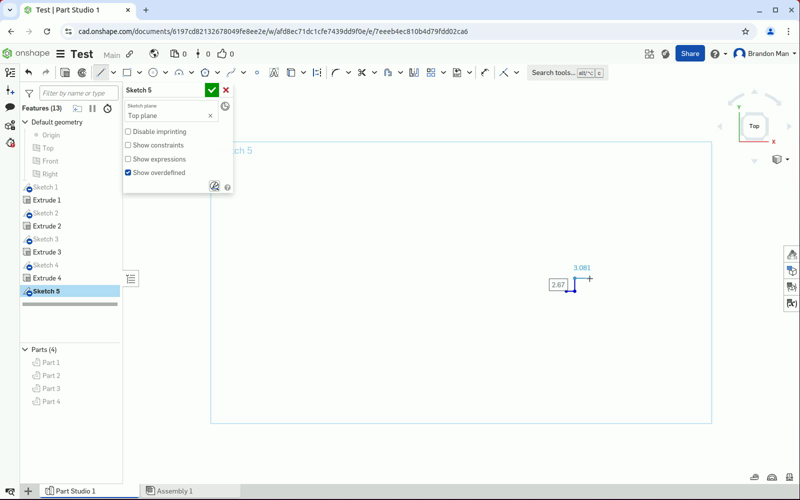
mouse_move(566, 278)
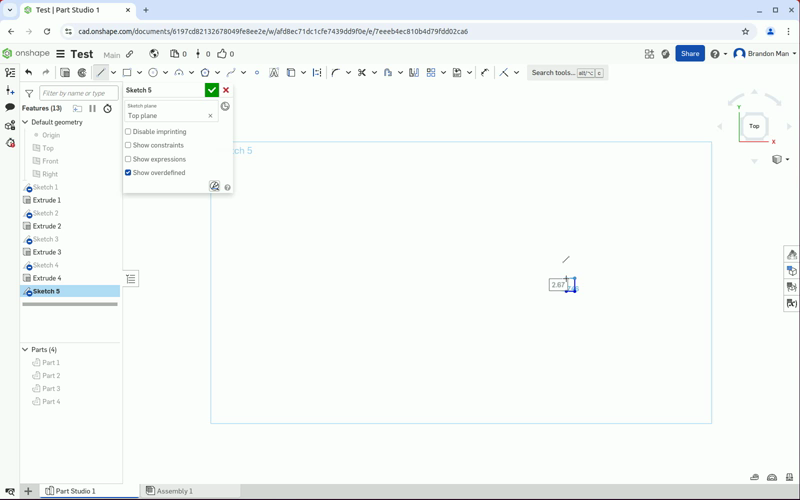
click(566, 278)
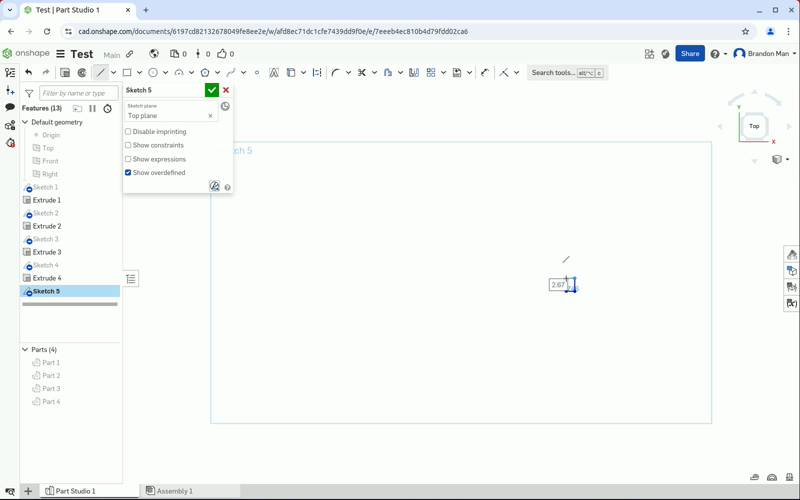
key_up(shift)
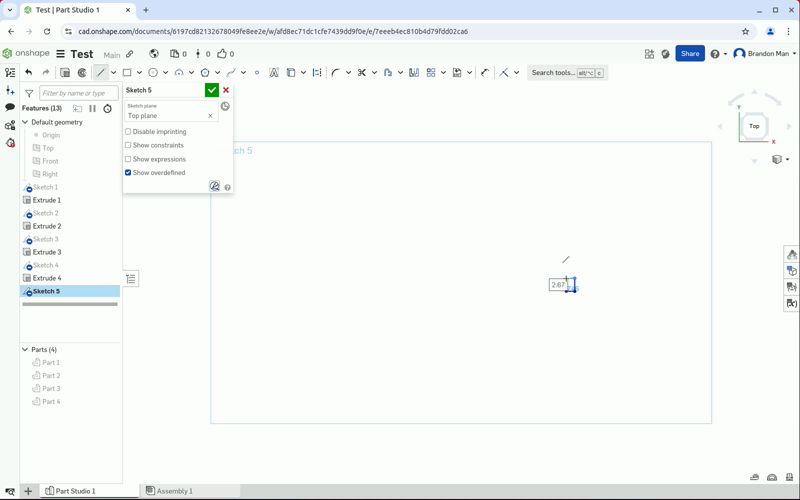
key_down(shift)
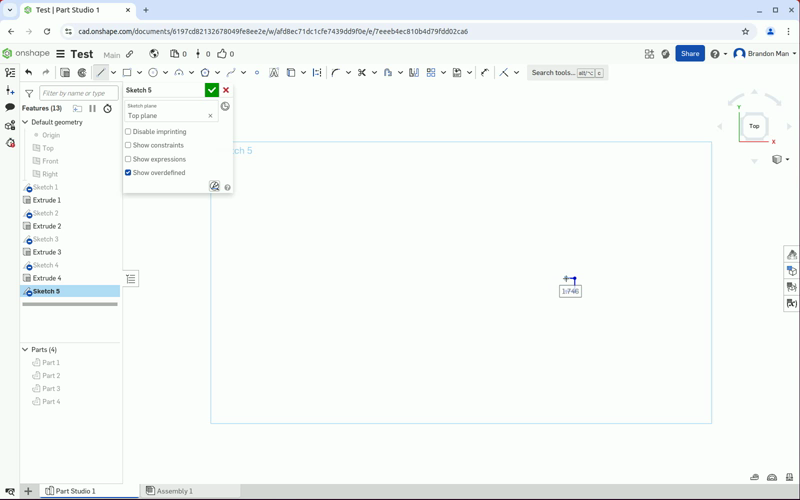
mouse_move(589, 278)
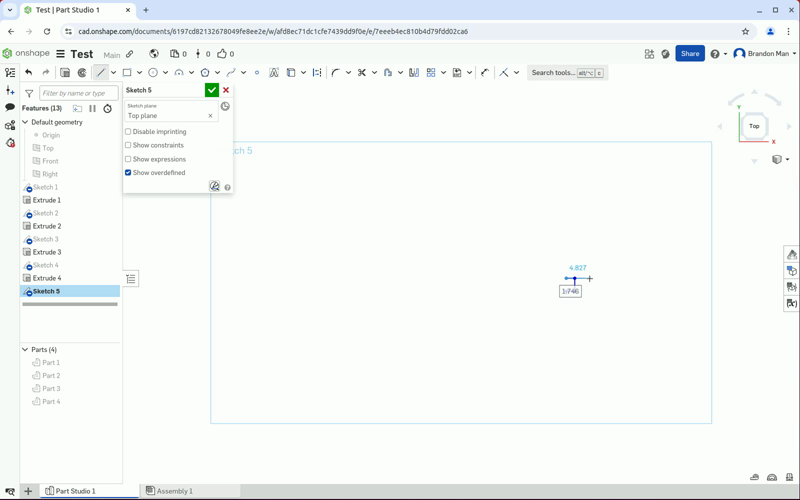
mouse_move(566, 285)
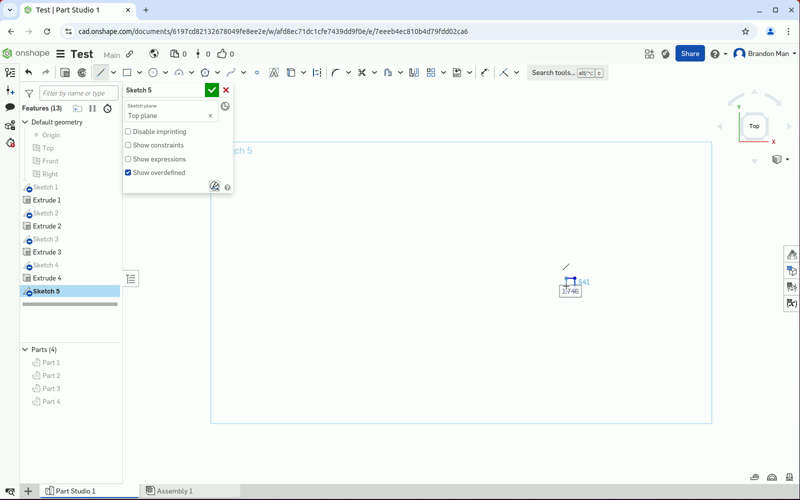
click(566, 285)
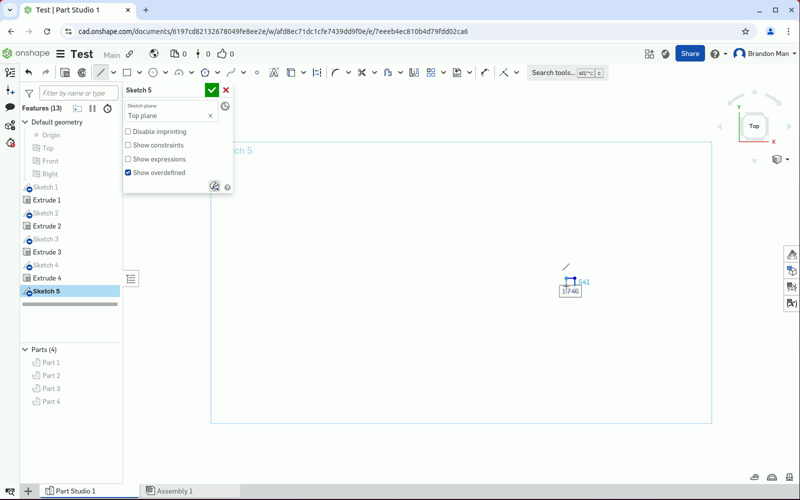
key_up(shift)
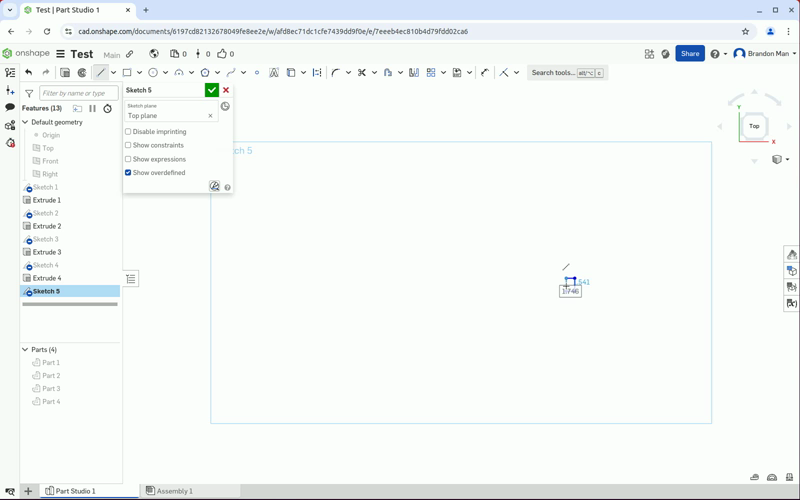
mouse_move(589, 285)
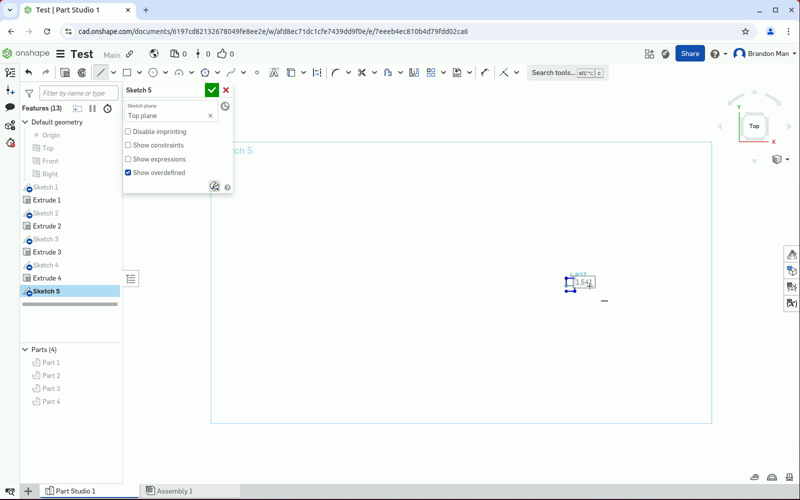
key_down(shift)
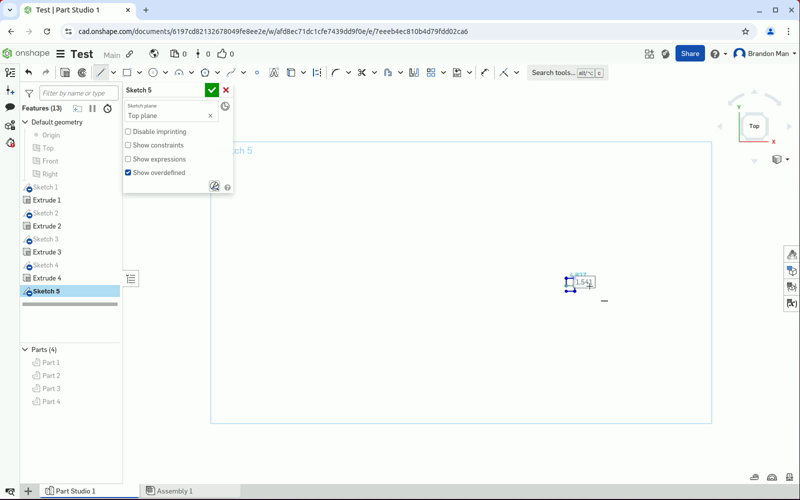
mouse_move(566, 291)
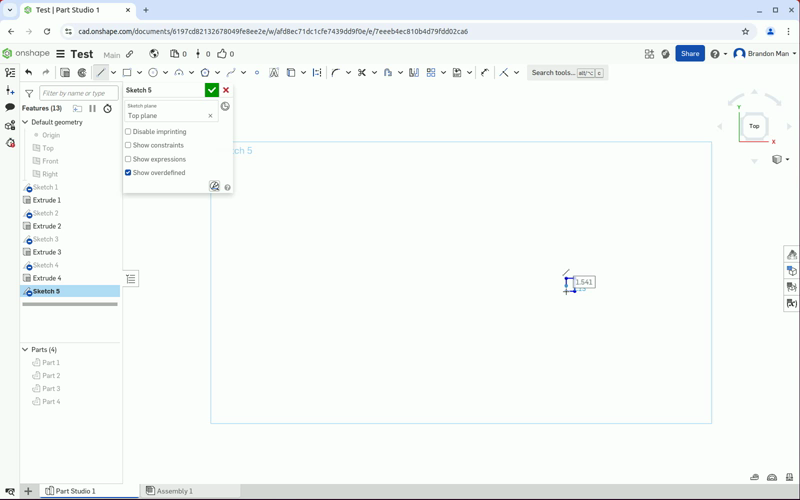
scroll(6)
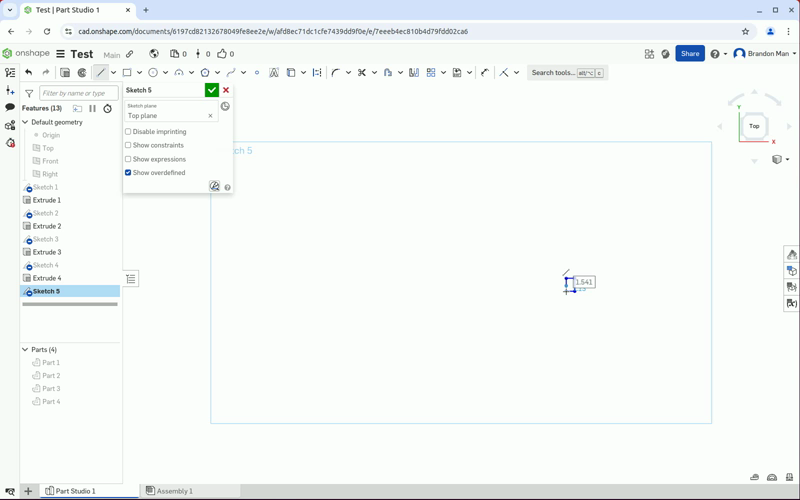
scroll(6)
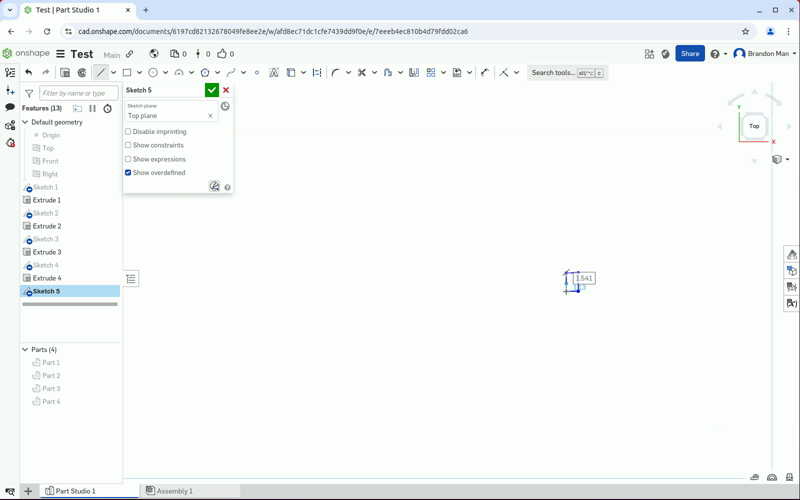
scroll(6)
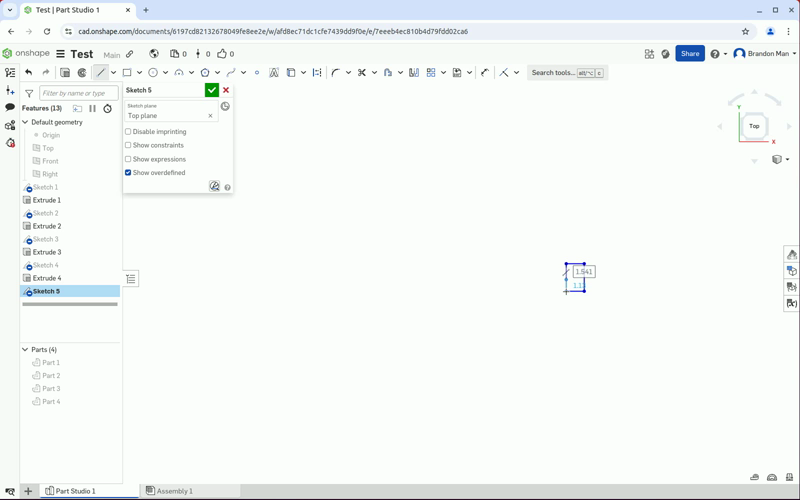
scroll(6)
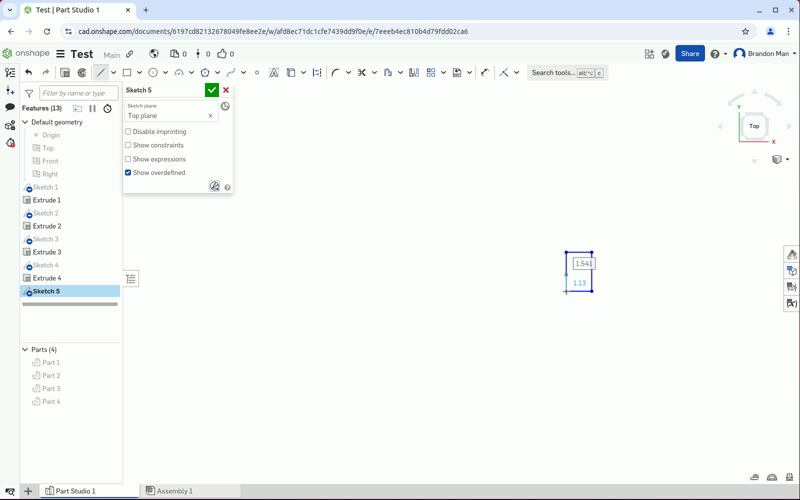
scroll(6)
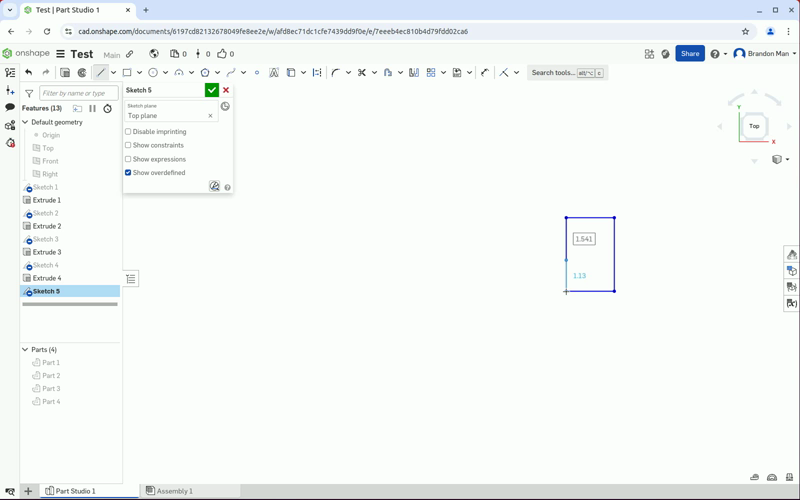
scroll(6)
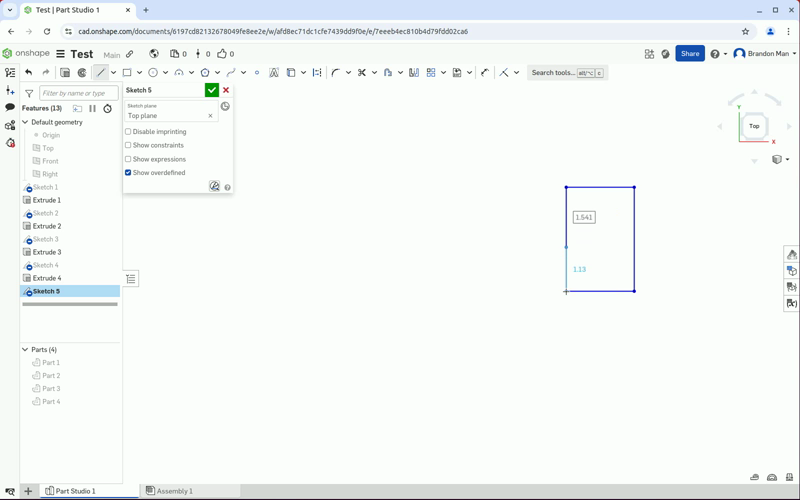
scroll(6)
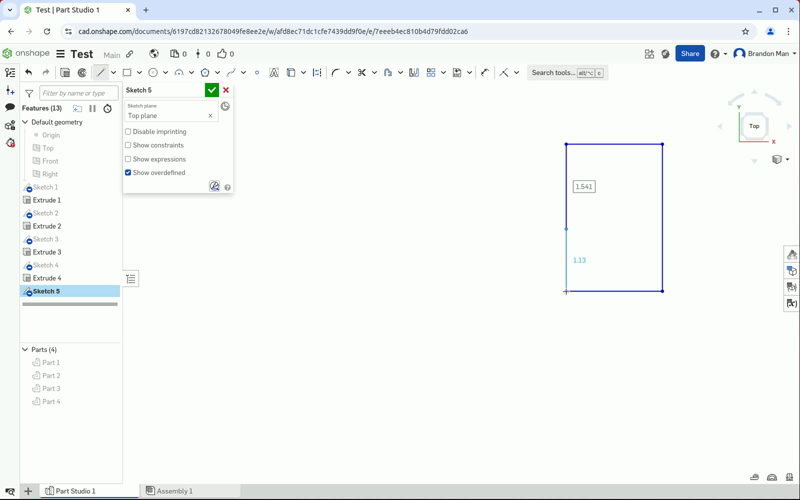
key_up(shift)
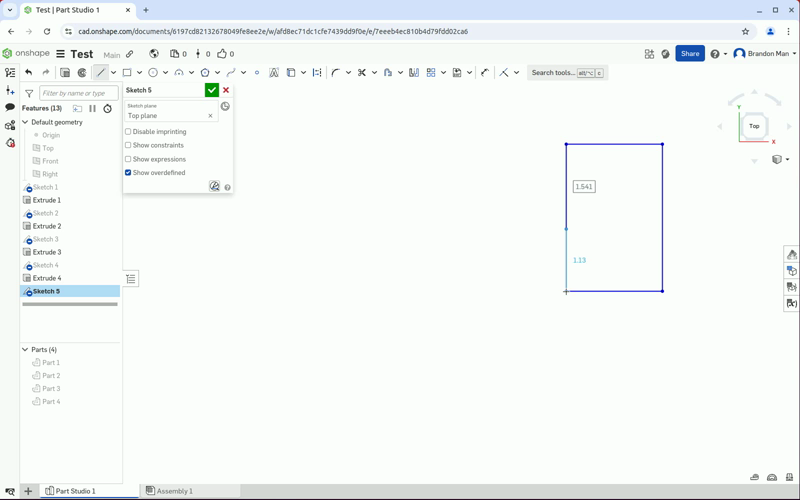
click(566, 291)
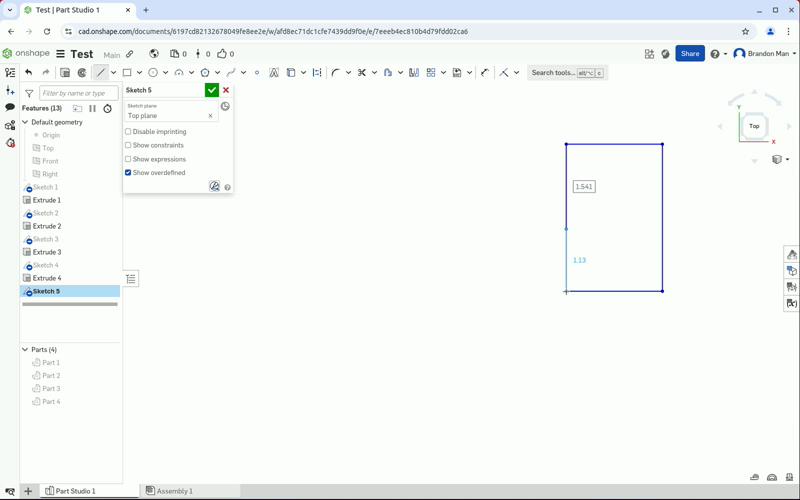
scroll(-6)
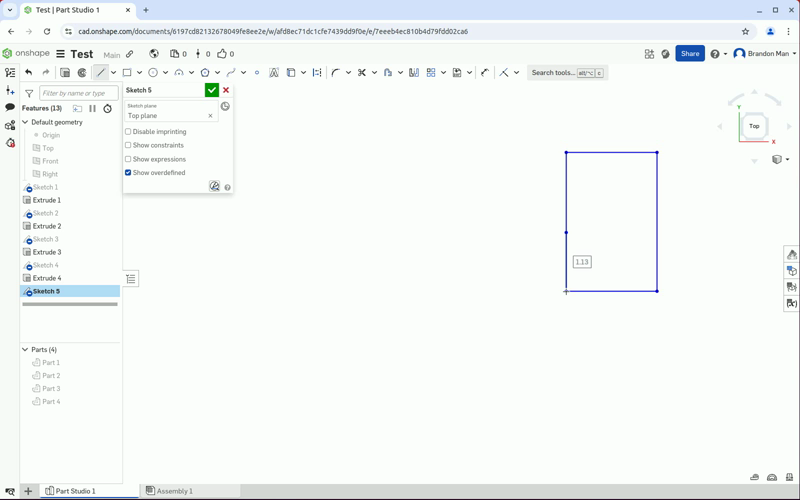
scroll(-6)
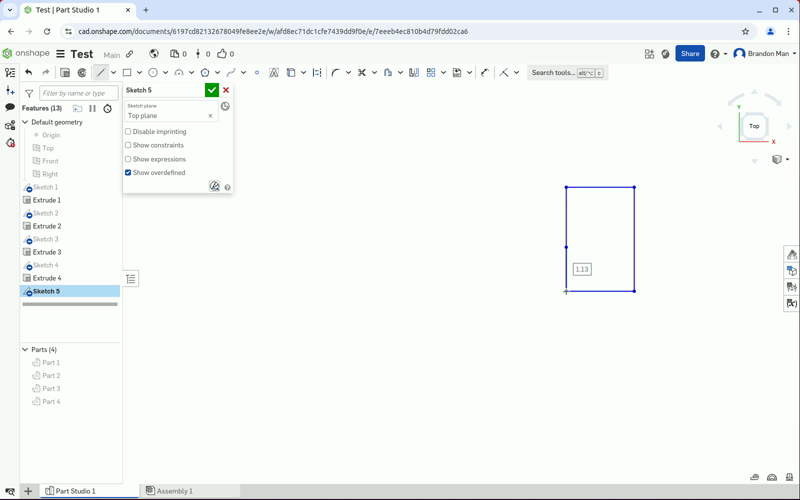
scroll(-6)
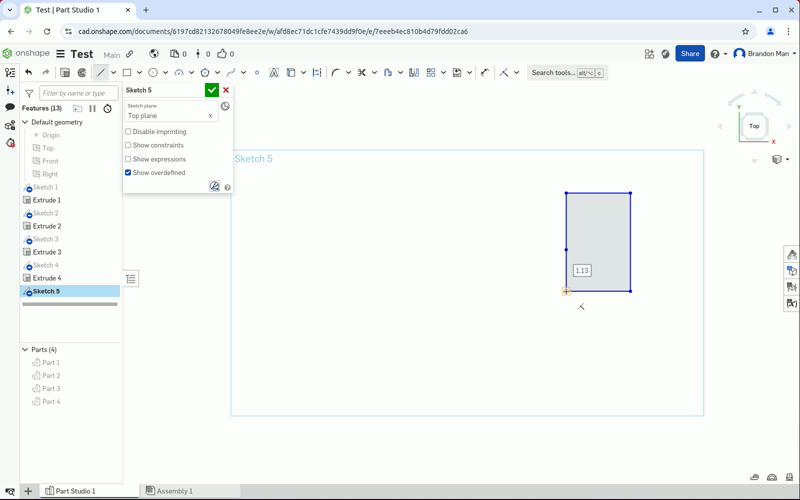
scroll(-6)
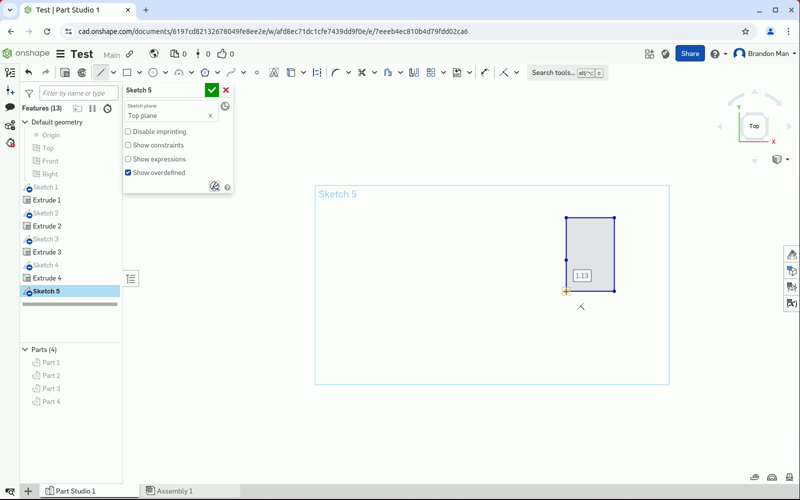
scroll(-6)
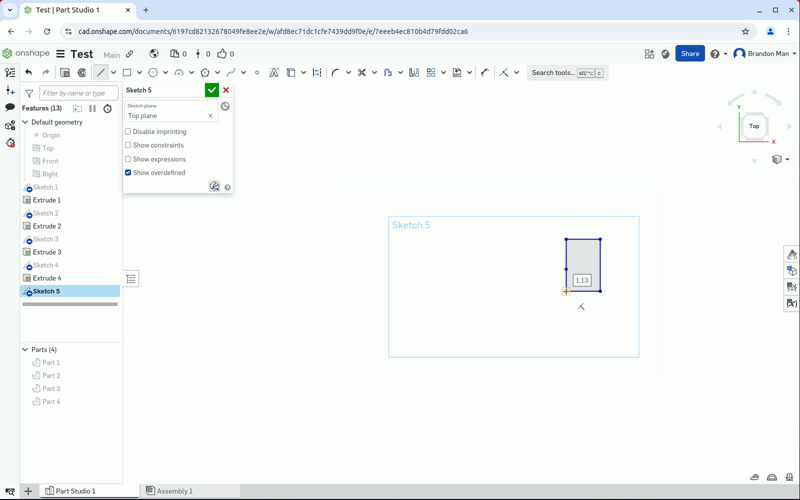
scroll(-6)
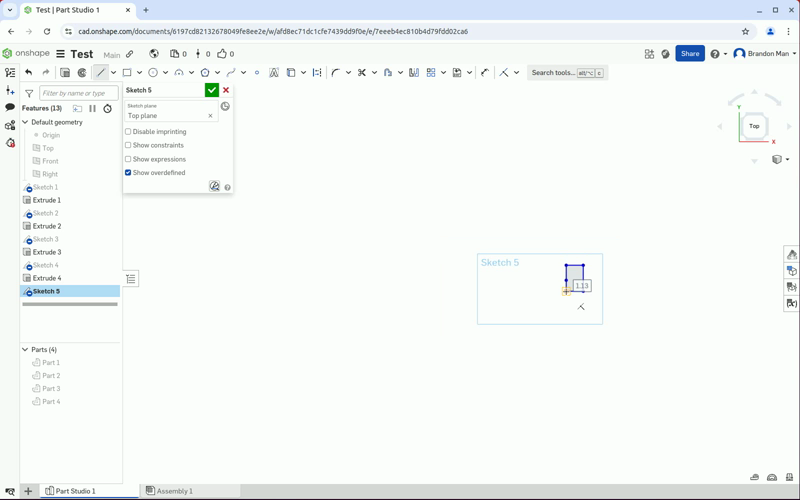
scroll(-6)
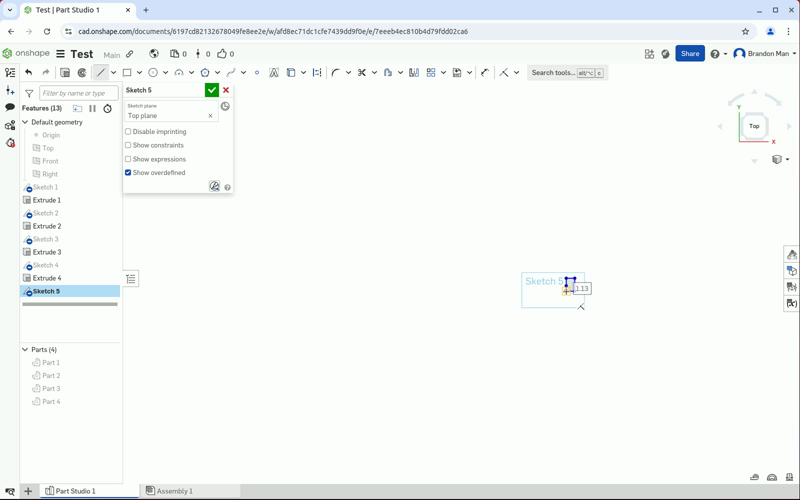
key(esc)
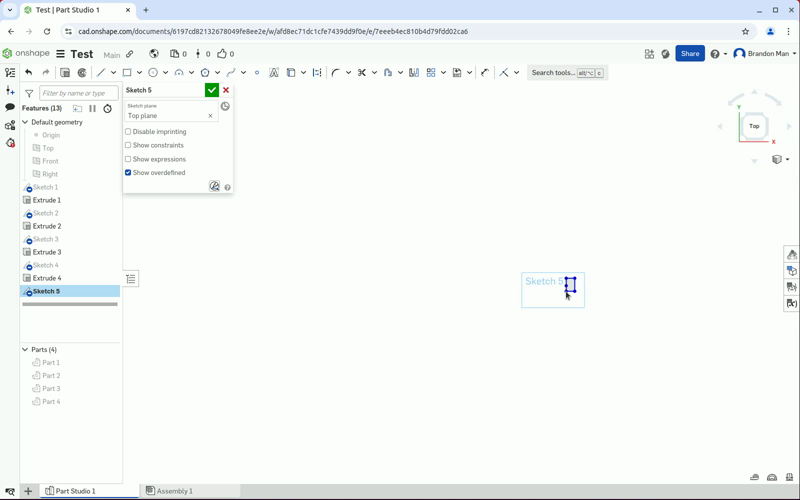
mouse_move(573, 278)
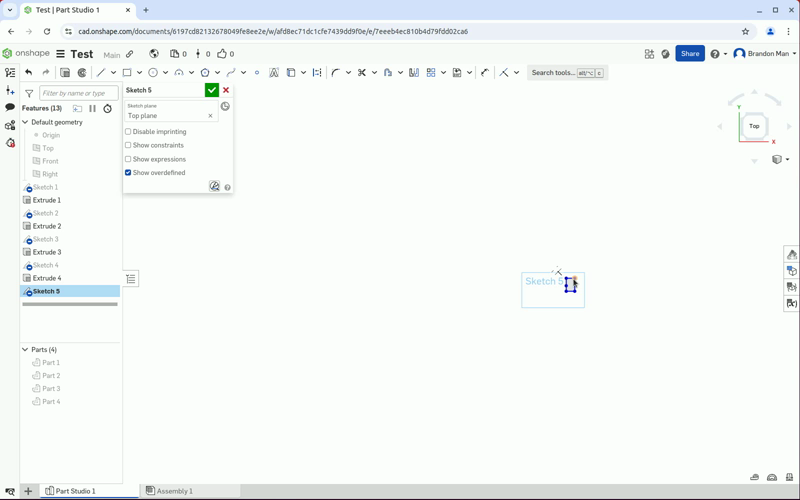
scroll(6)
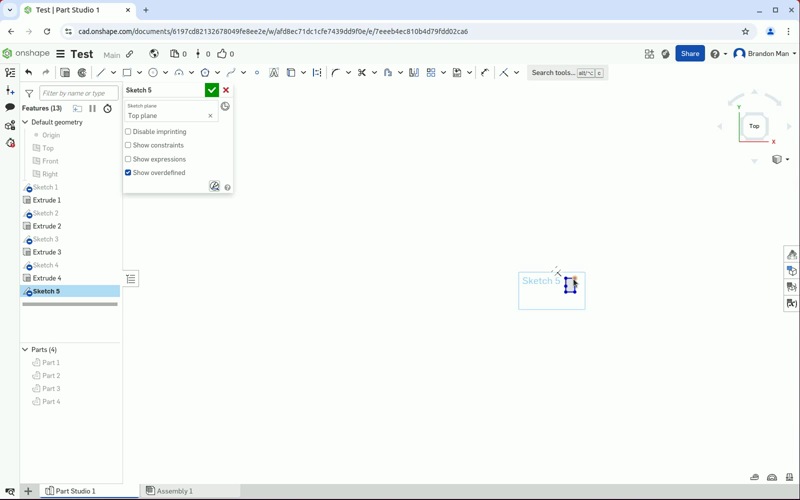
scroll(6)
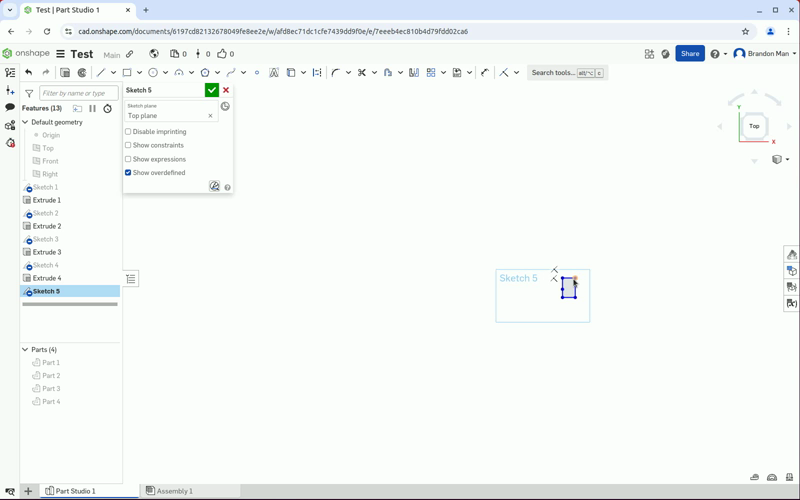
scroll(6)
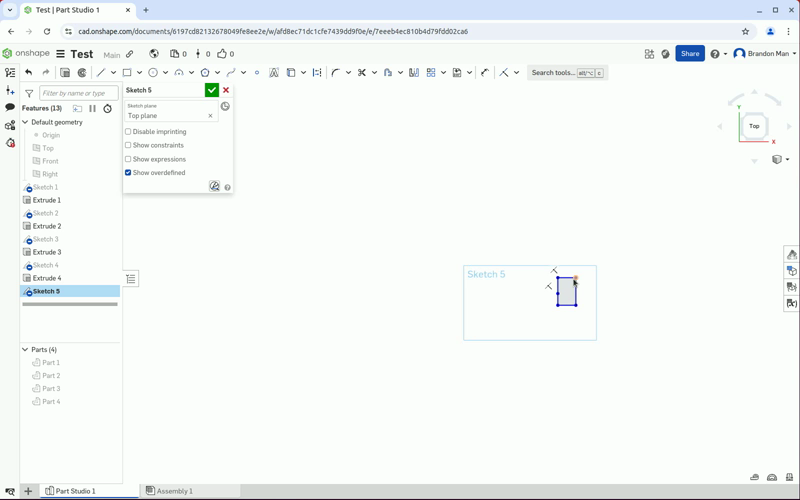
scroll(6)
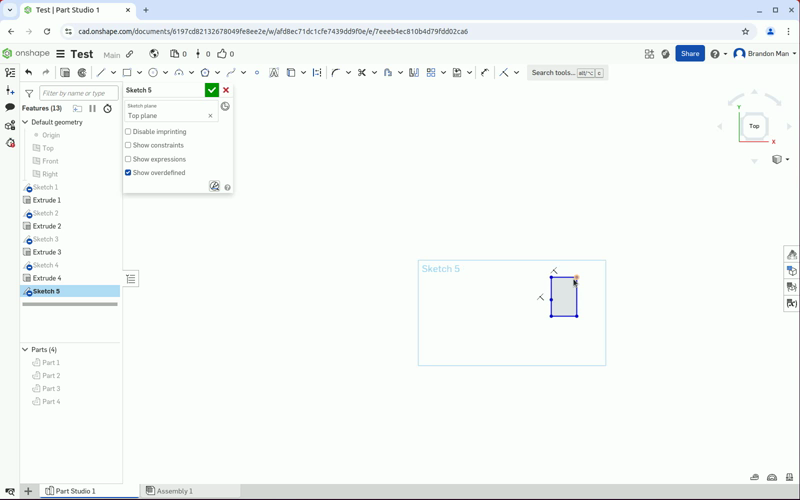
scroll(6)
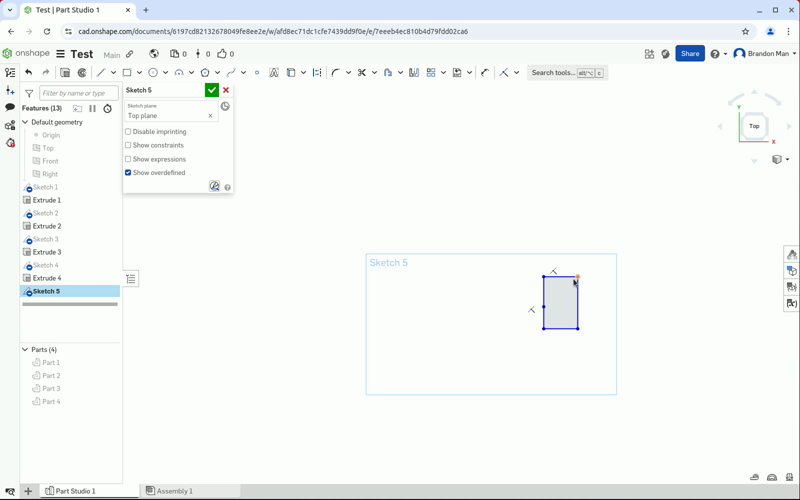
scroll(6)
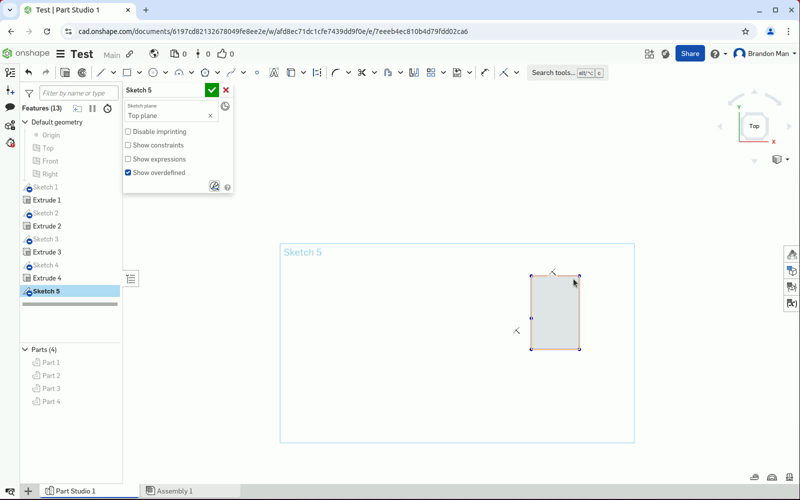
scroll(6)
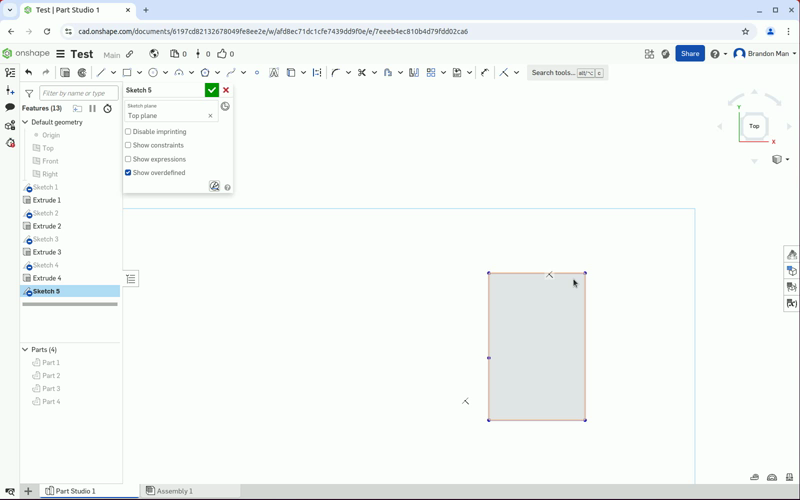
click(573, 278)
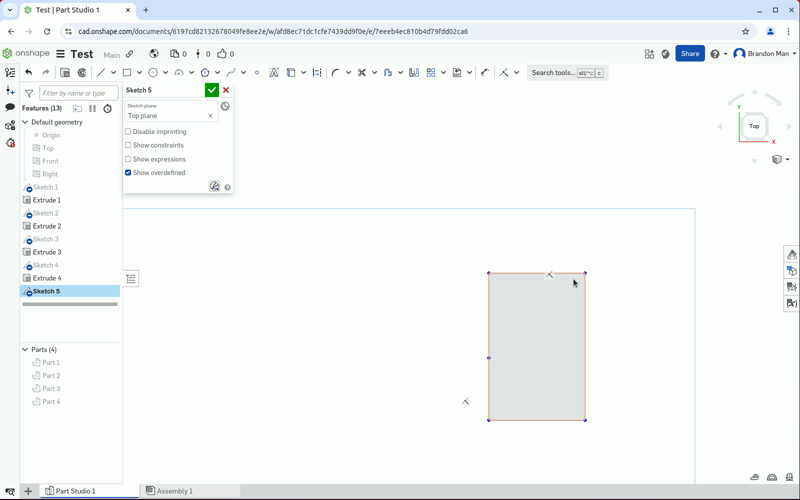
scroll(-6)
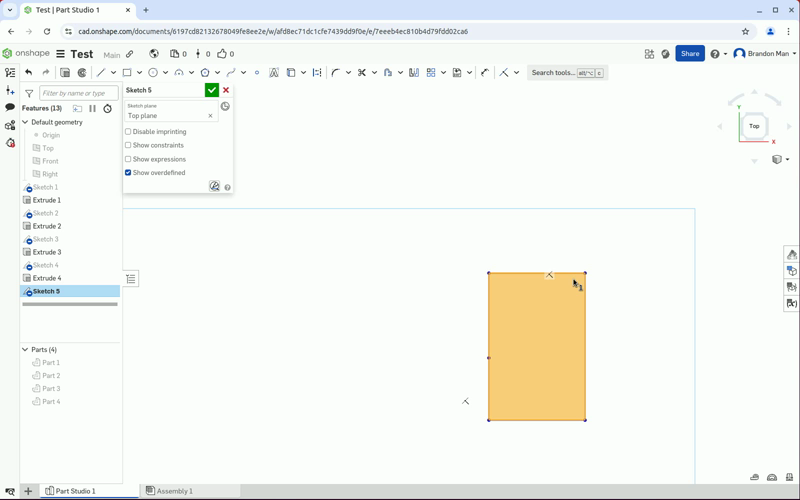
scroll(-6)
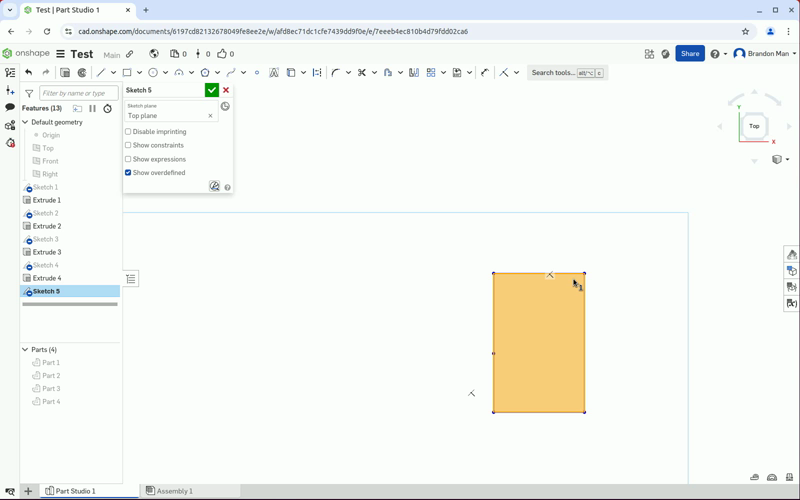
scroll(-6)
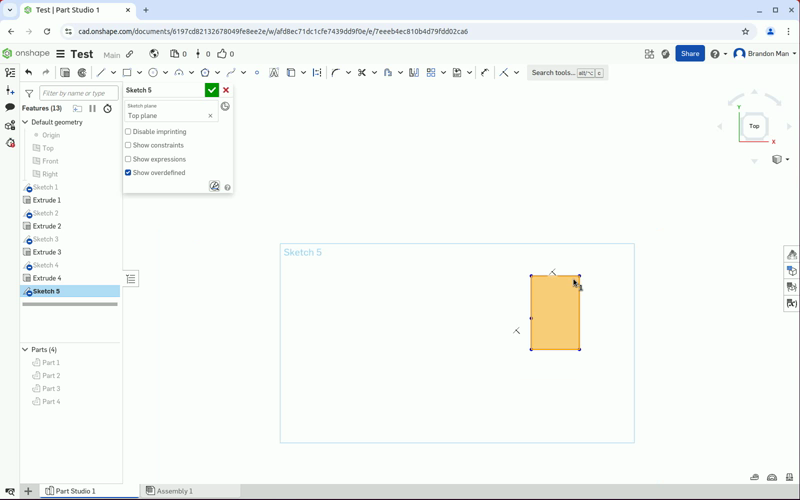
scroll(-6)
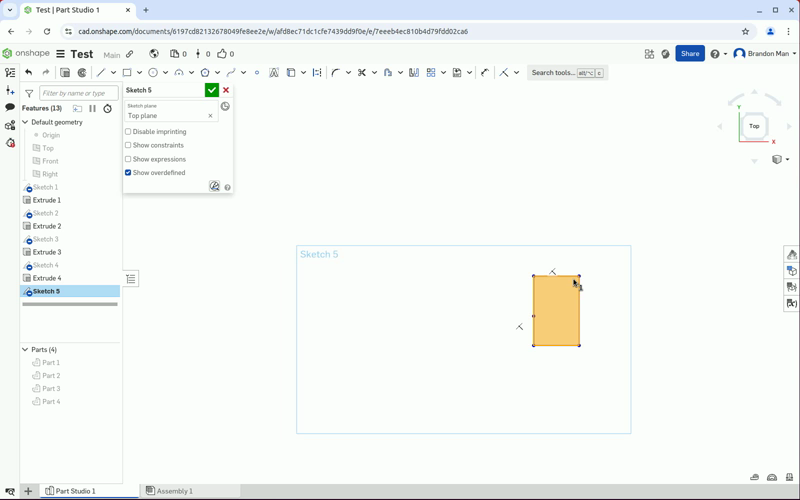
scroll(-6)
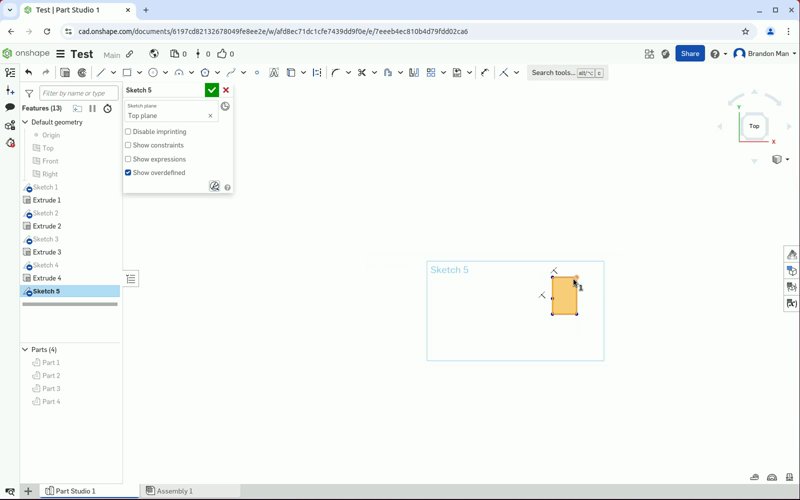
scroll(-6)
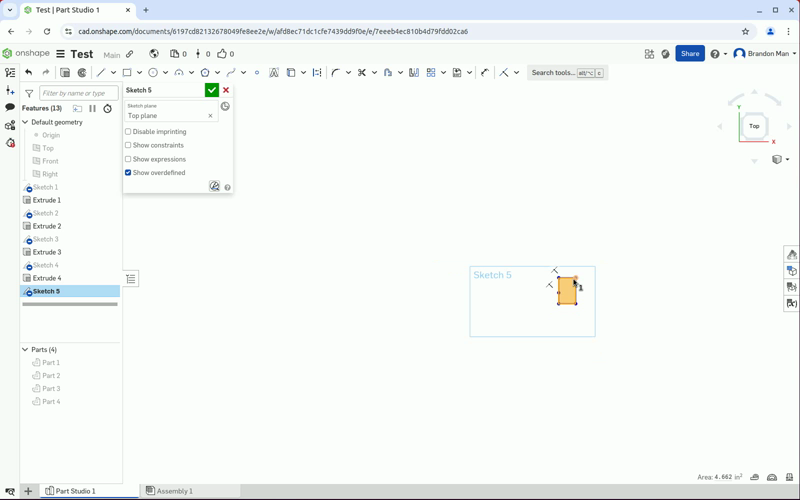
scroll(-6)
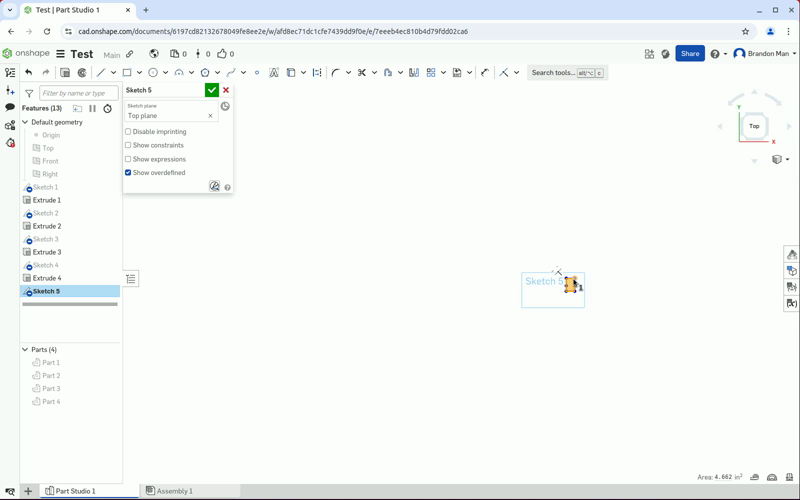
mouse_move(73, 352)
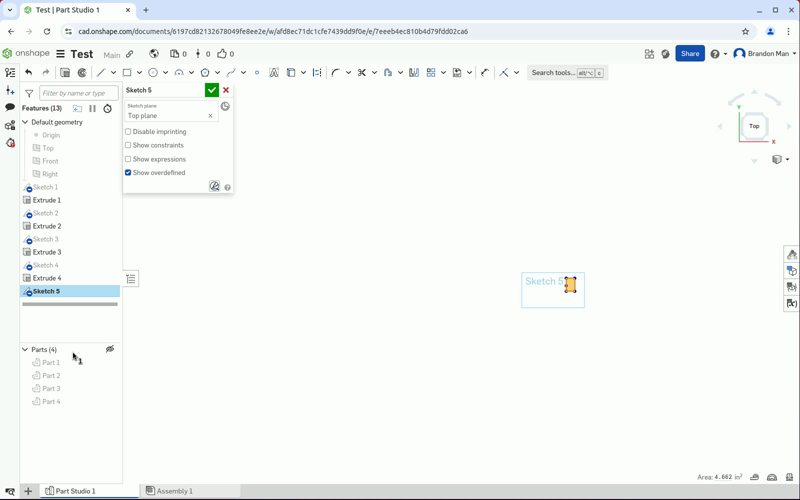
key(shift+y)
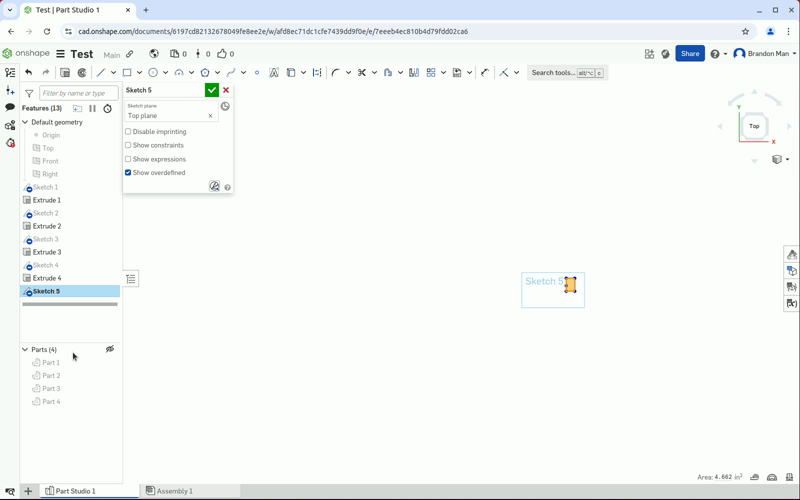
key(shift+e)
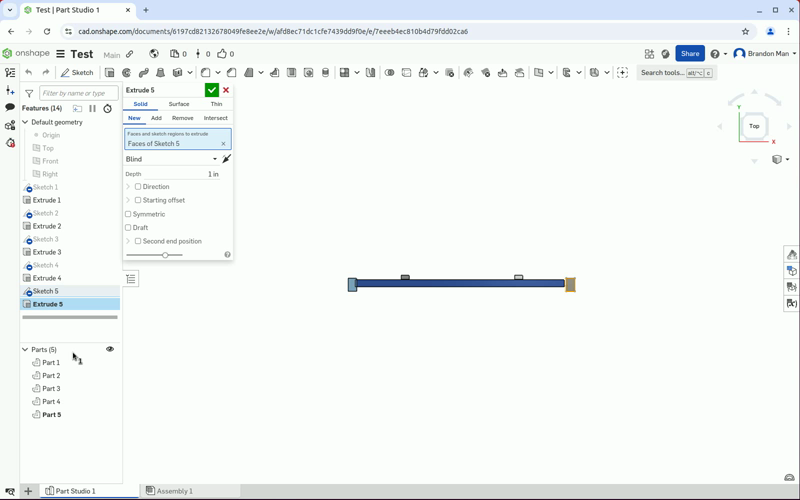
mouse_move(143, 106)
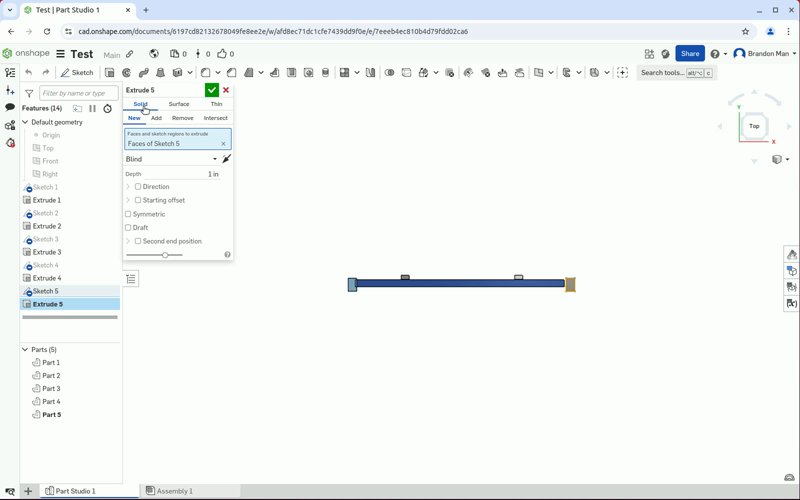
click(143, 106)
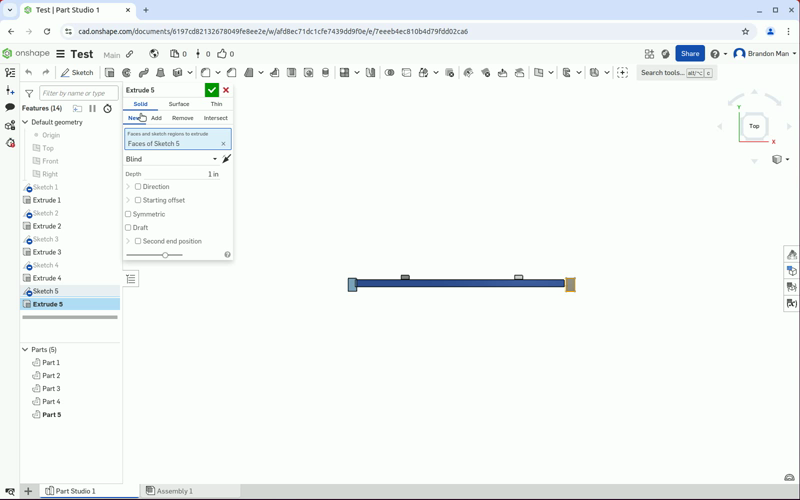
mouse_move(137, 120)
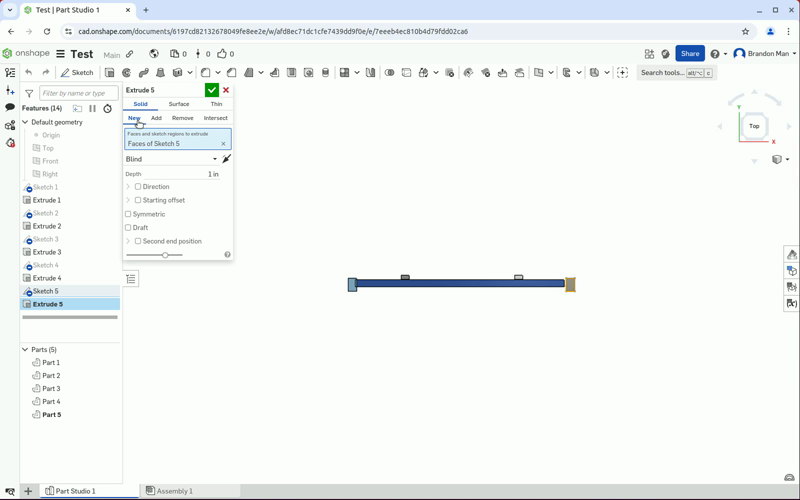
click(137, 120)
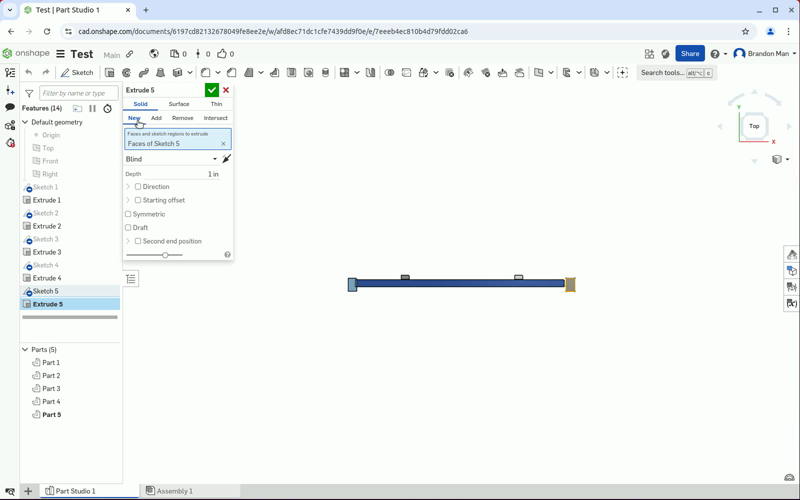
key(tab, 4)
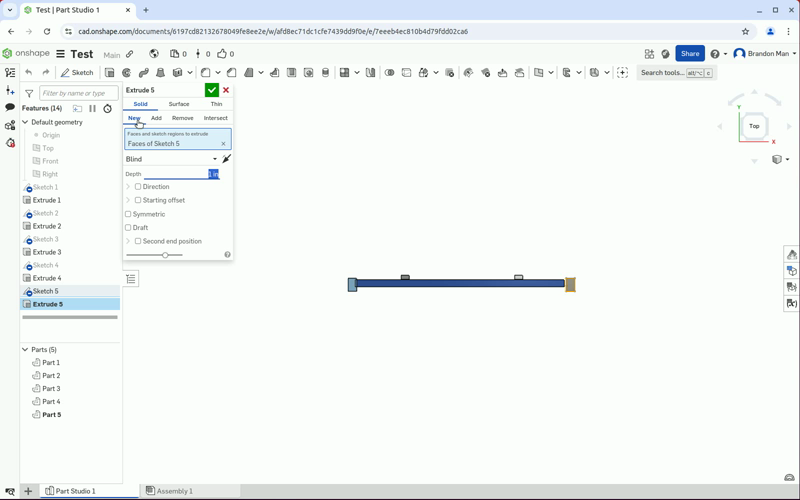
text(2.407)
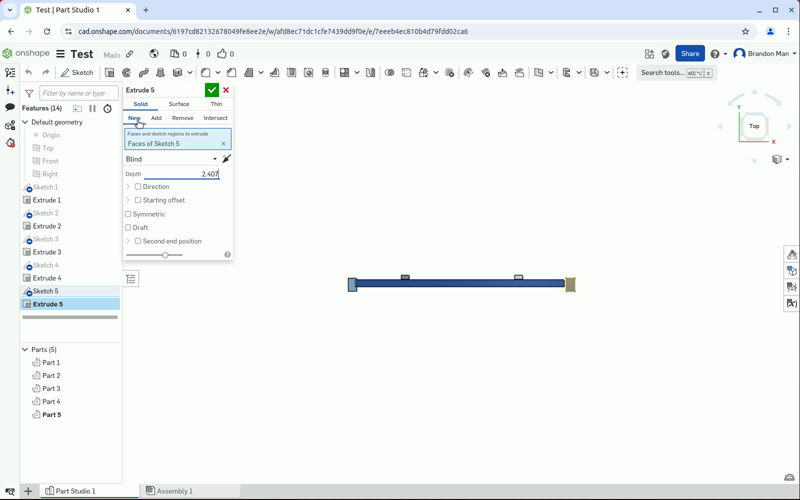
key(enter)
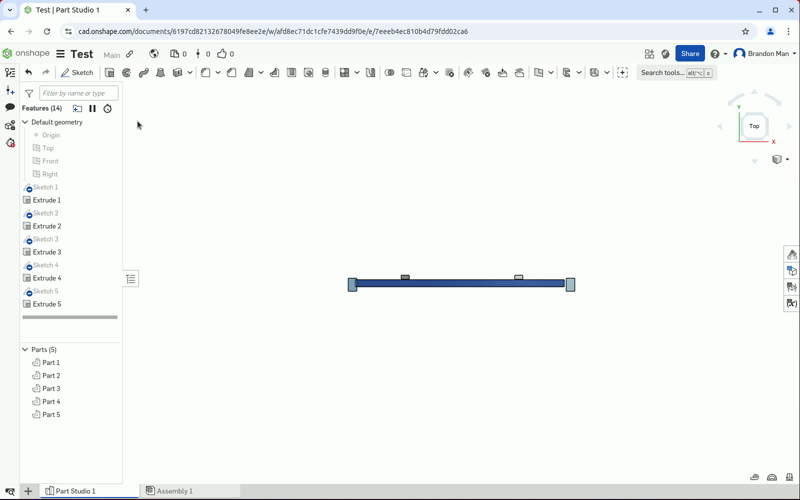
key(shift+h)
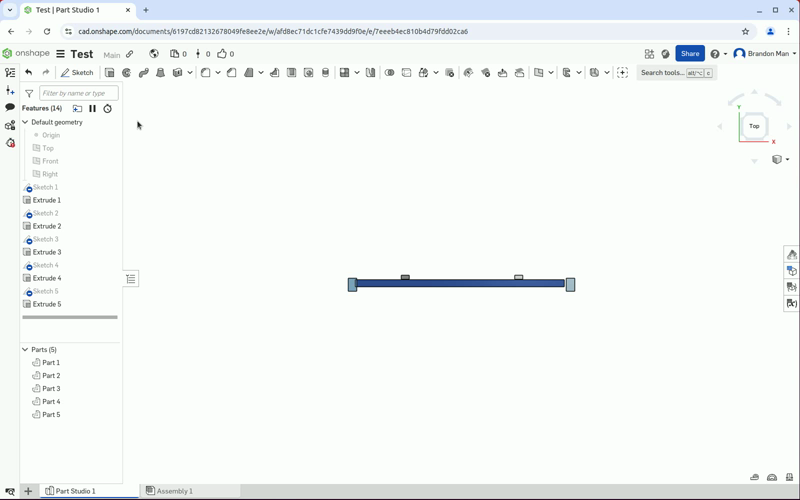
key(shift+h)
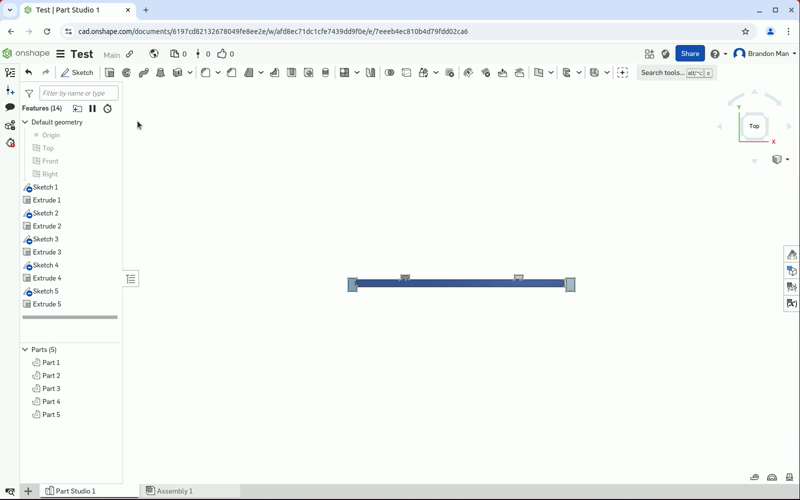
key(shift+7)
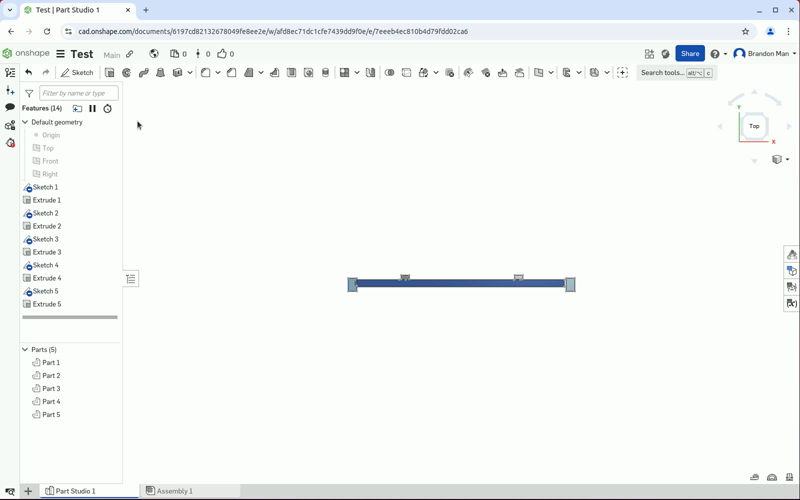
key(up, 3)
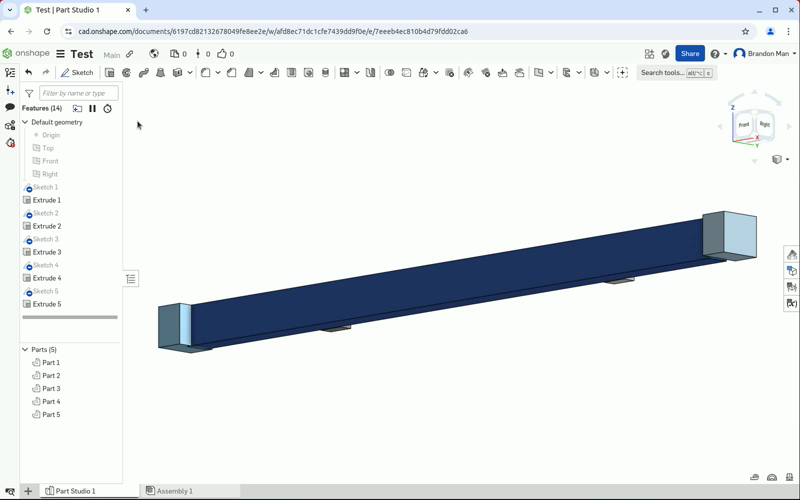
key(left, 3)
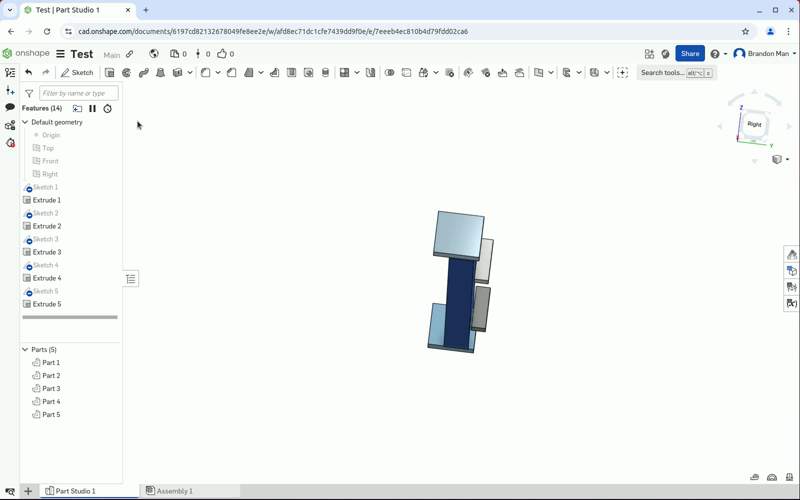
key(right, 3)
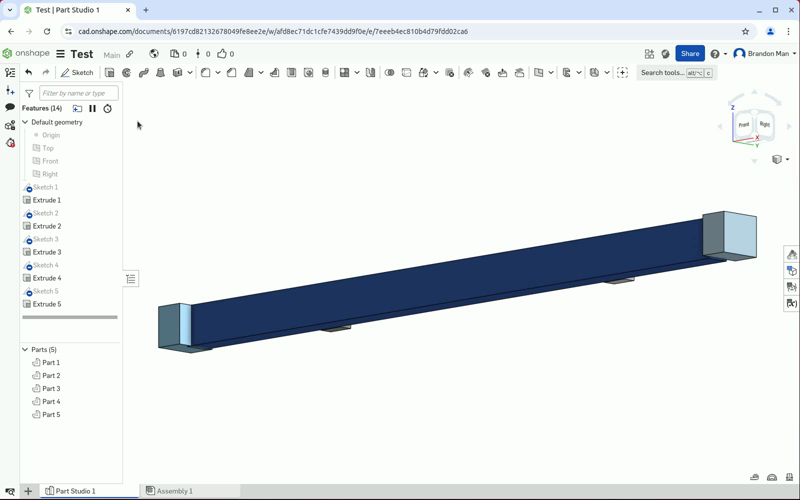
key(down, 3)
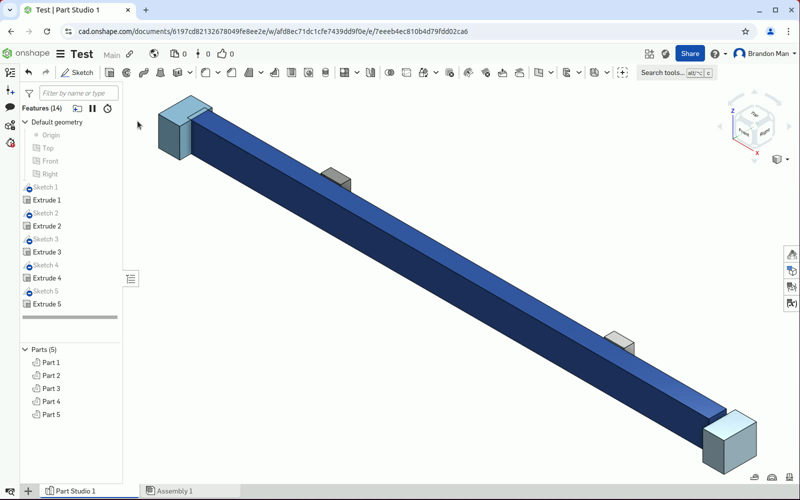
mouse_move(73, 189)
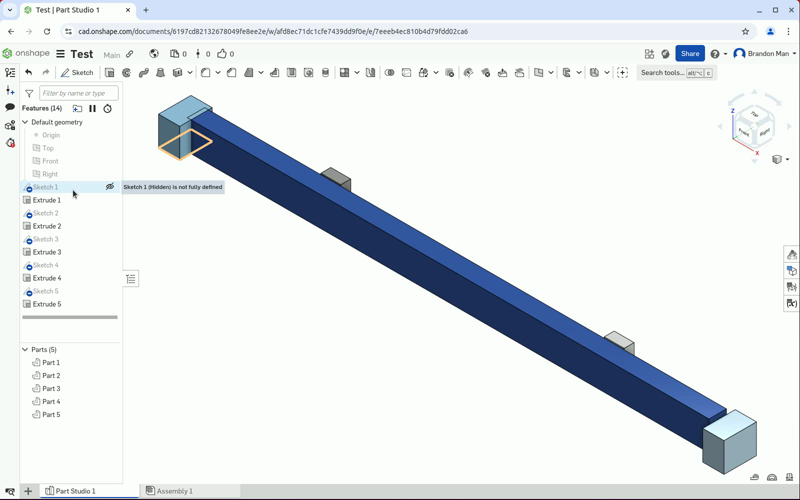
click(73, 189)